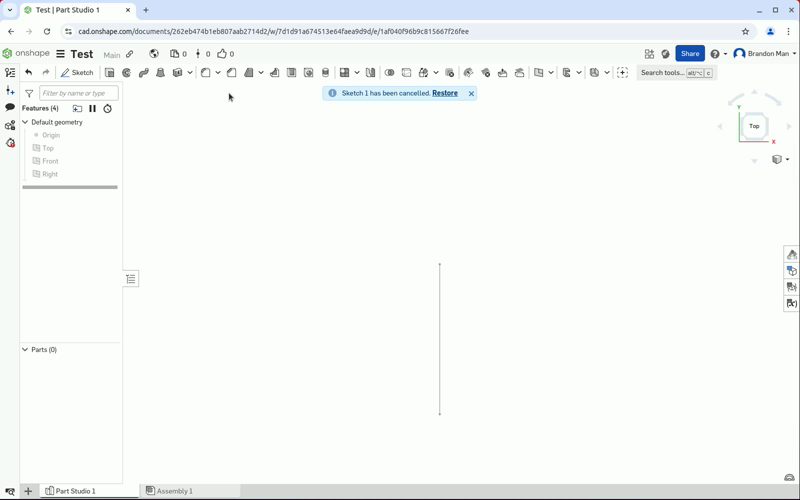
key(shift+h)
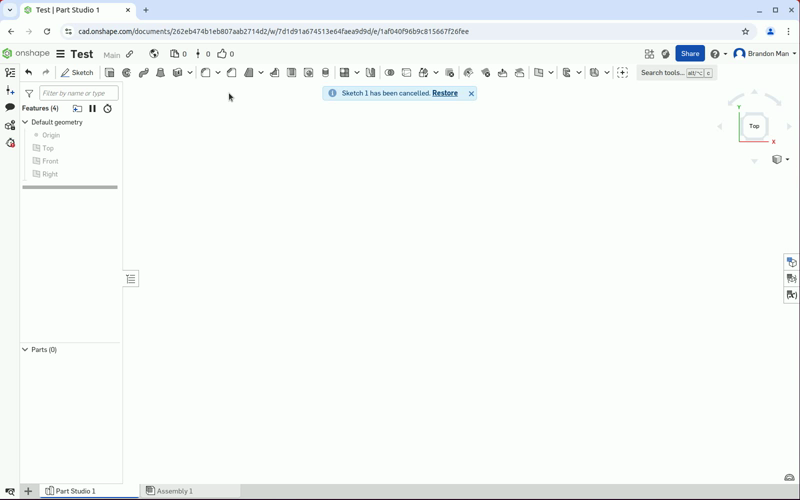
key(shift+s)
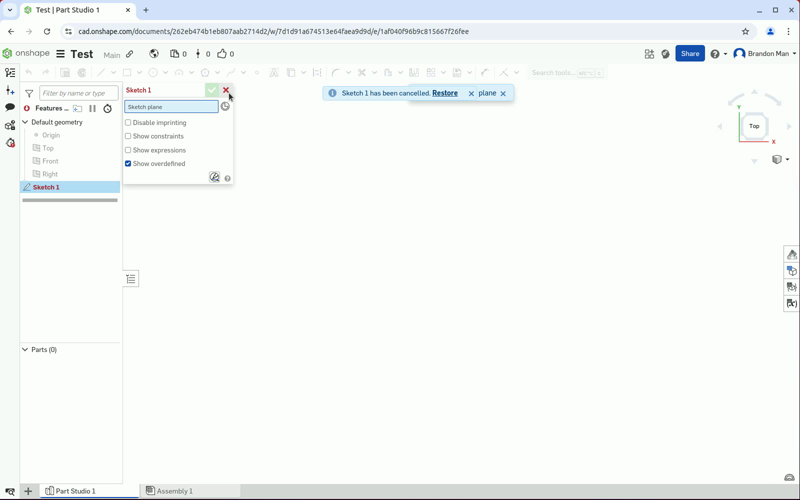
mouse_move(73, 150)
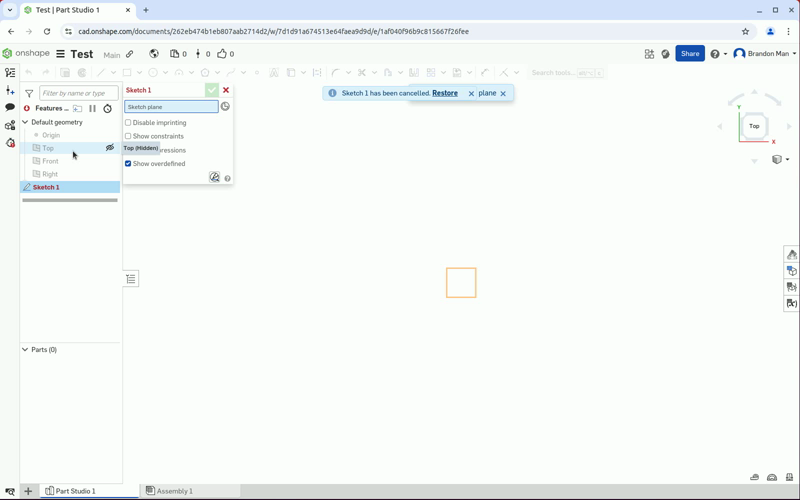
click(73, 150)
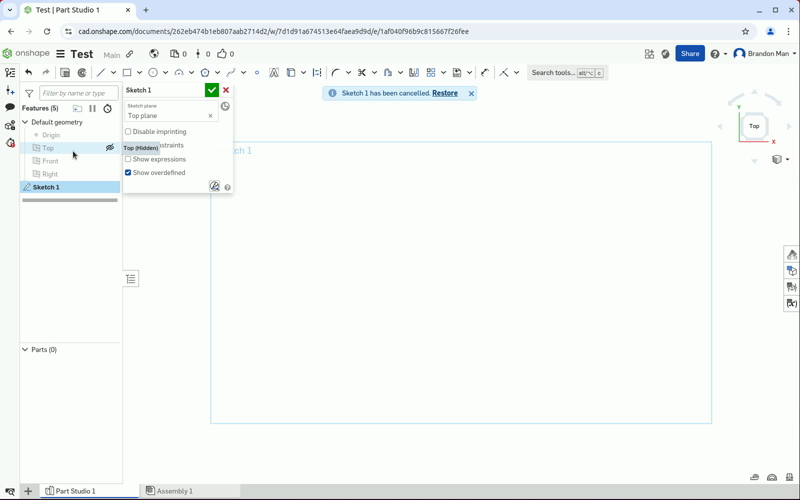
mouse_move(73, 352)
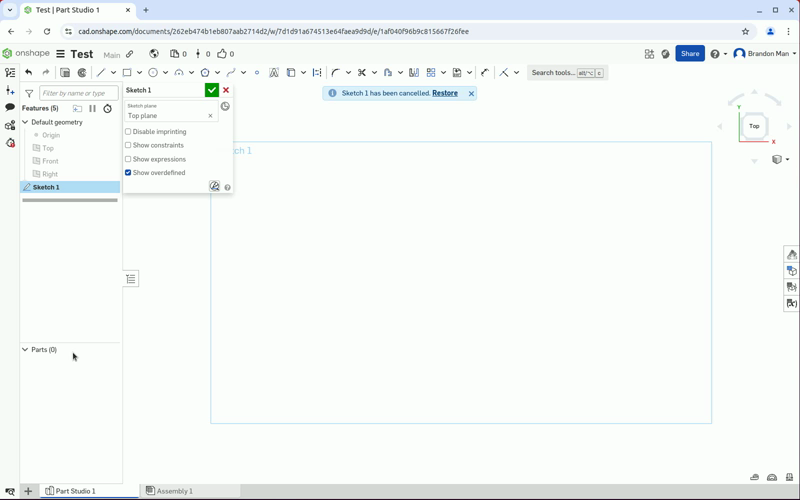
key(y)
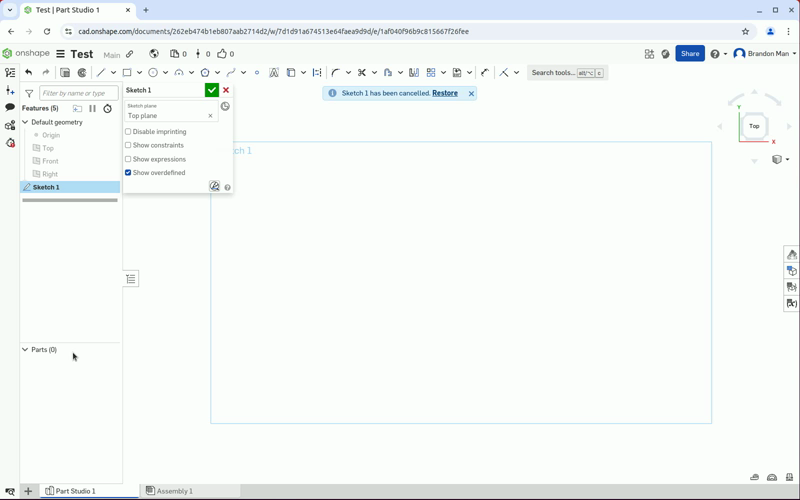
key(l)
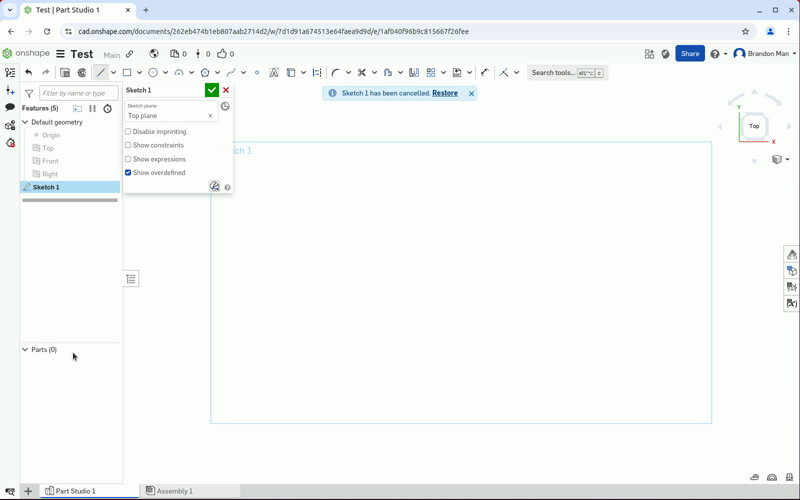
key_down(shift)
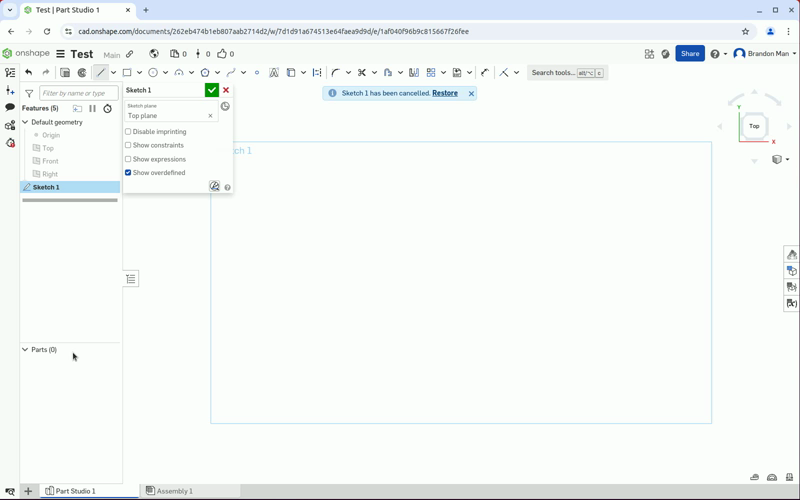
mouse_move(449, 298)
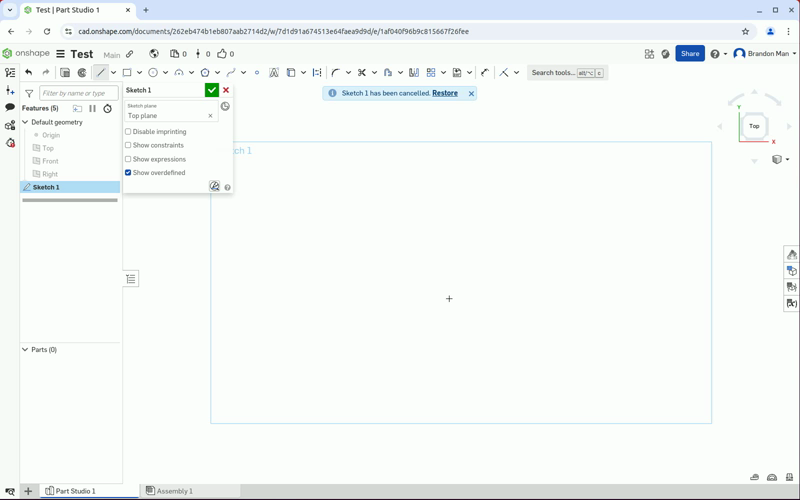
click(449, 298)
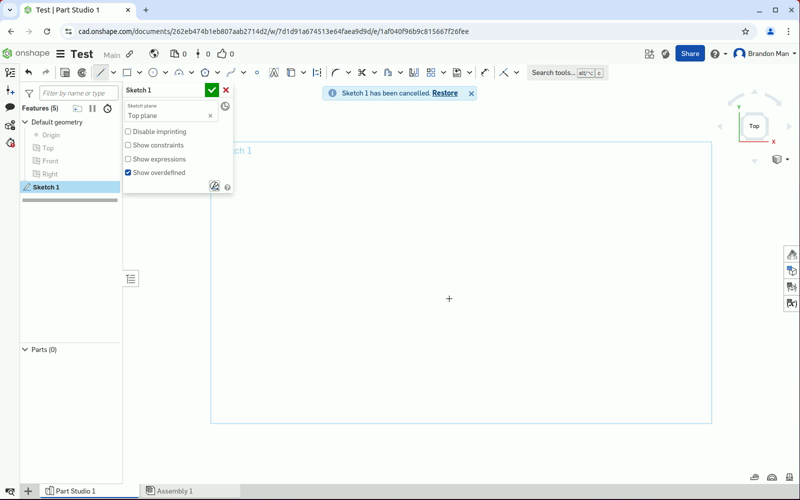
key_up(shift)
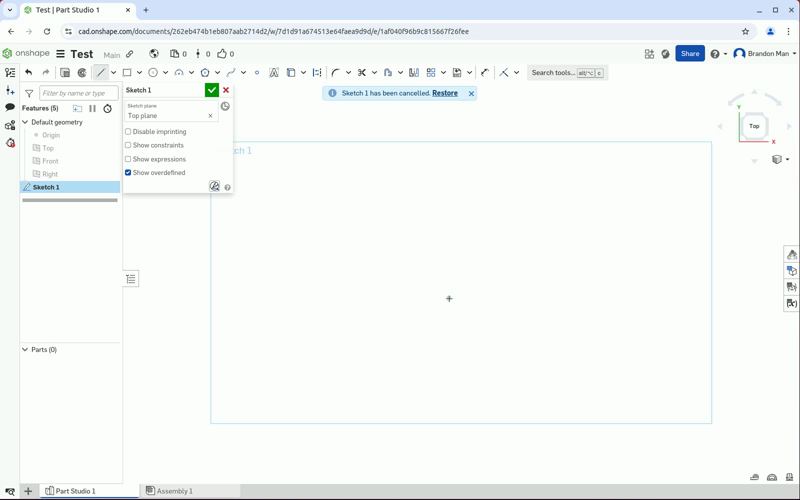
key_down(shift)
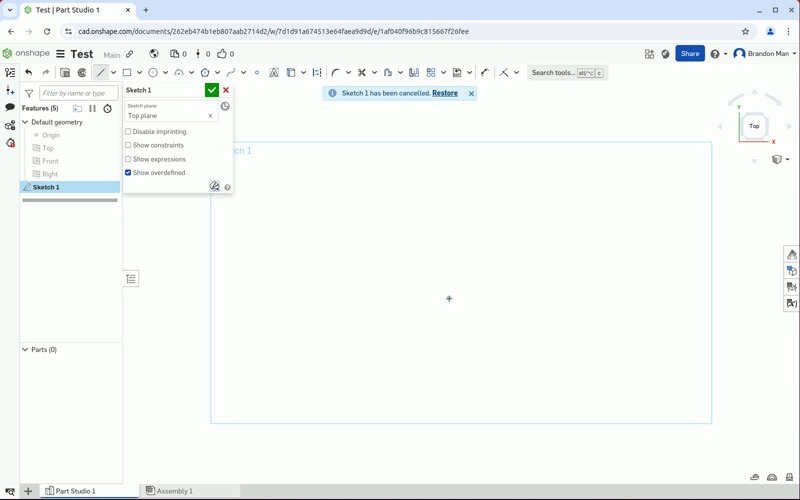
mouse_move(479, 298)
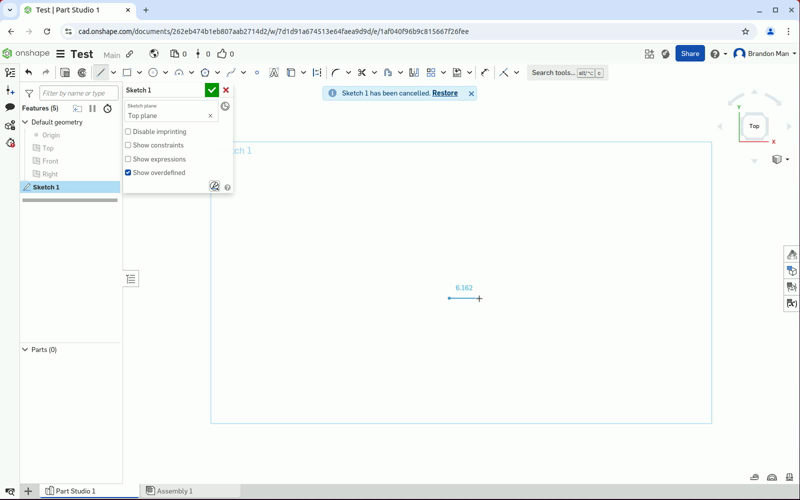
mouse_move(473, 298)
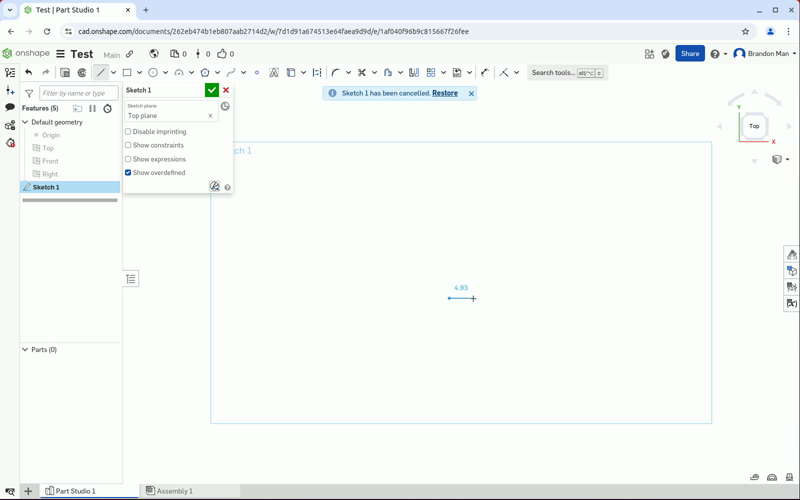
click(473, 298)
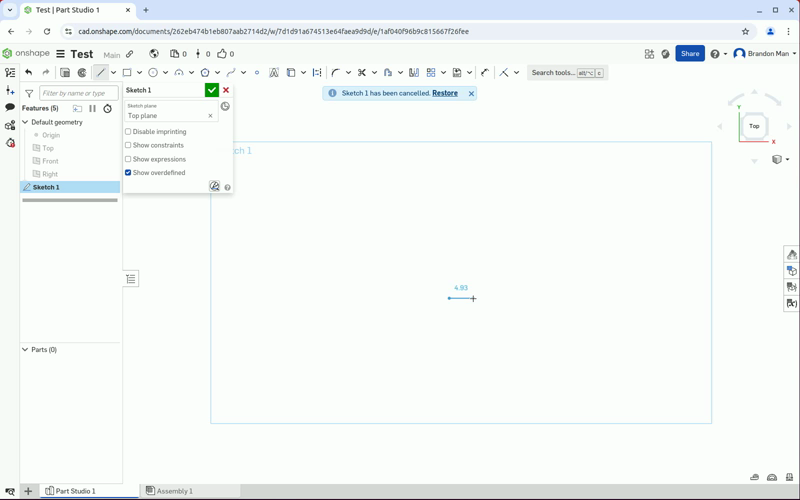
key_up(shift)
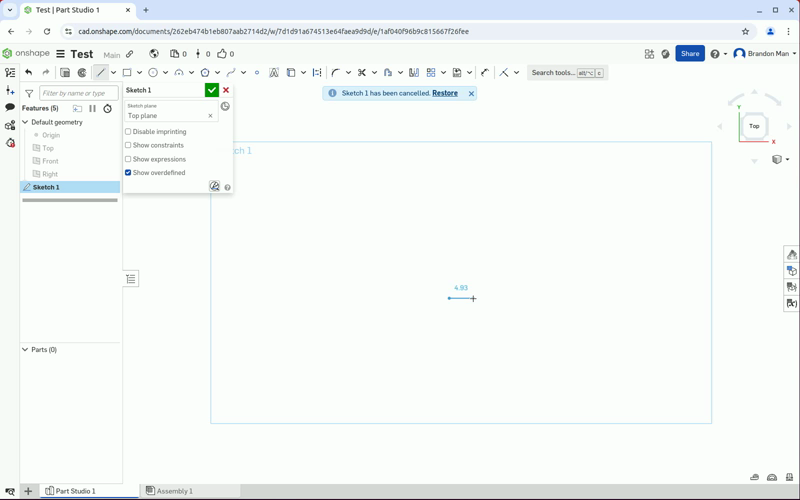
key_down(shift)
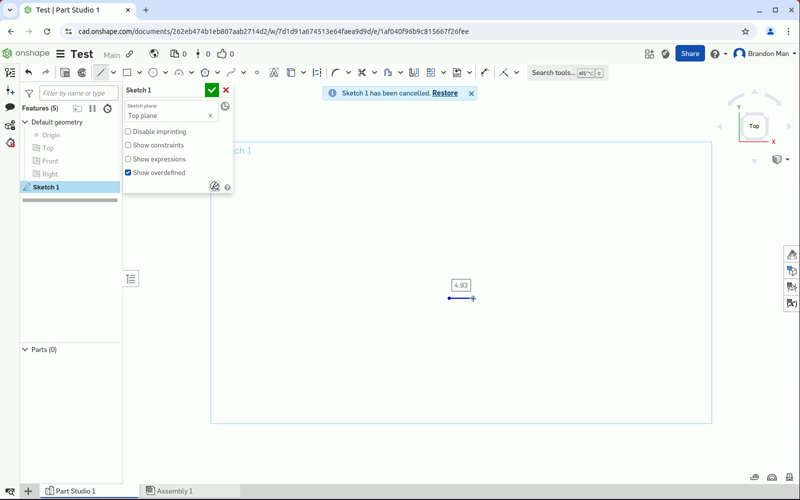
mouse_move(503, 298)
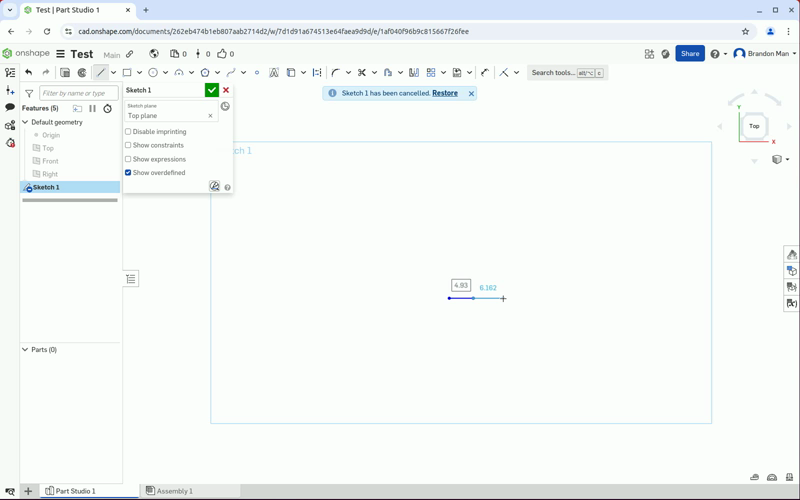
mouse_move(473, 267)
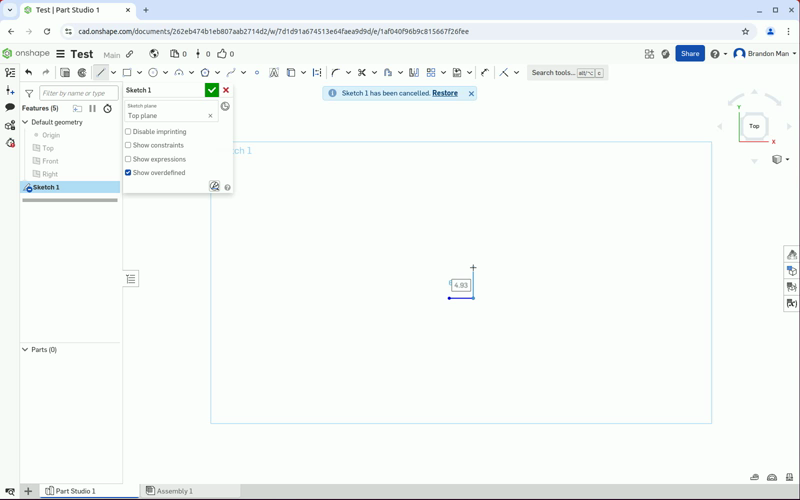
click(473, 267)
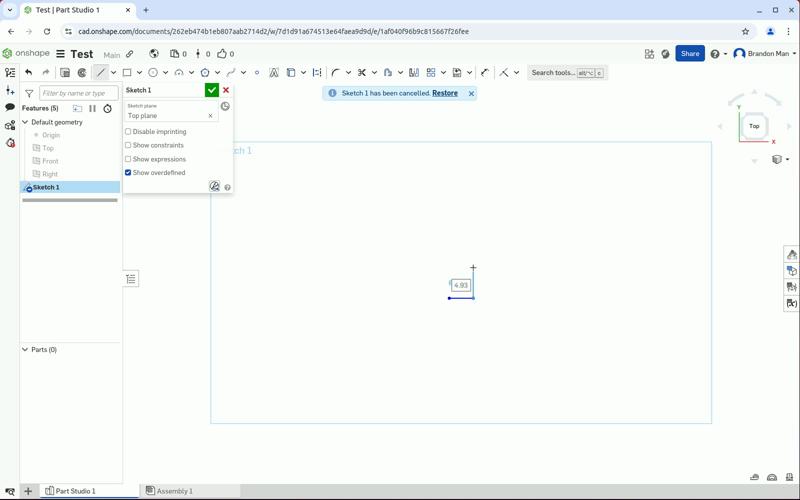
key_up(shift)
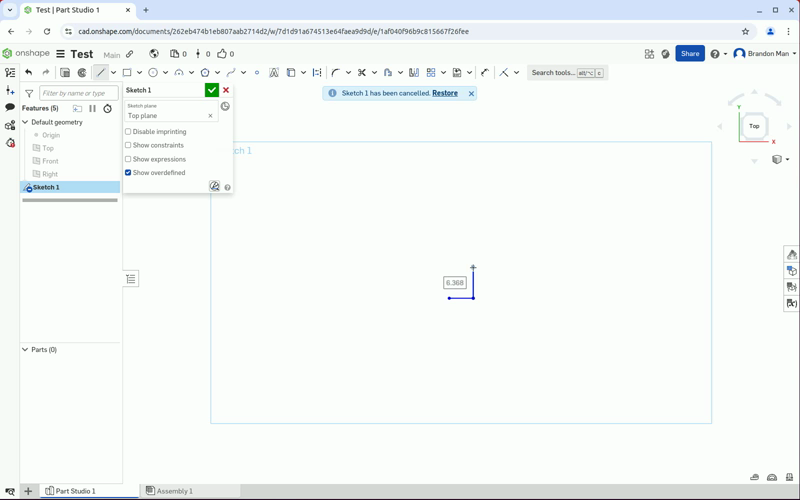
key_down(shift)
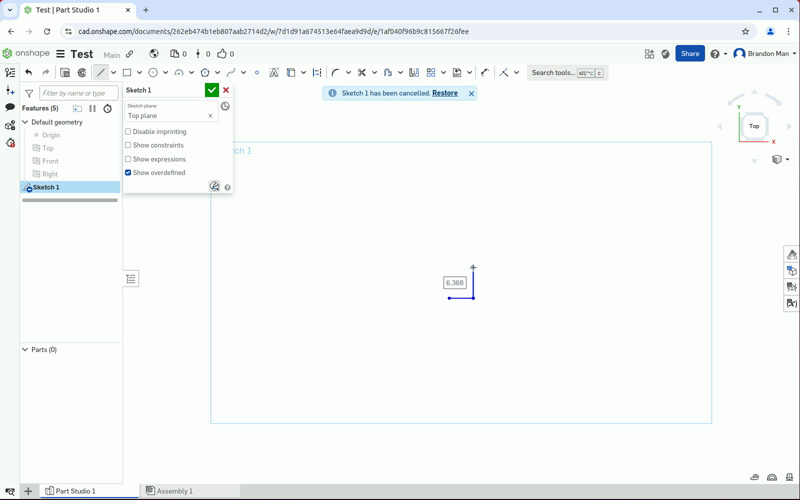
mouse_move(503, 267)
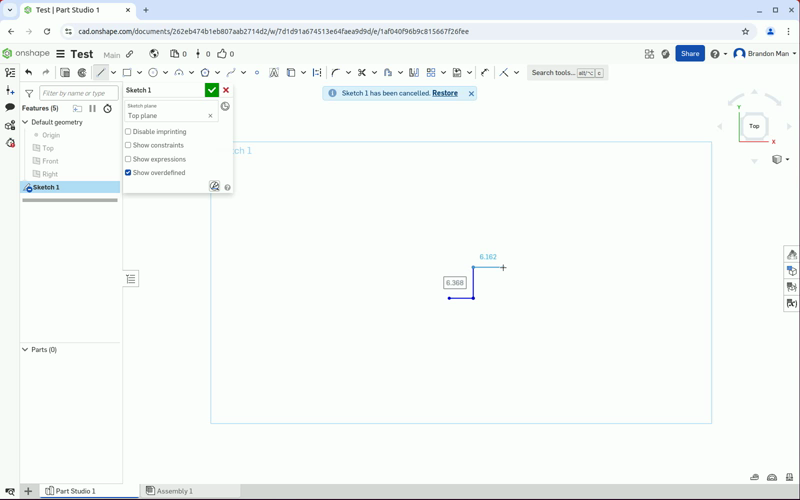
mouse_move(449, 267)
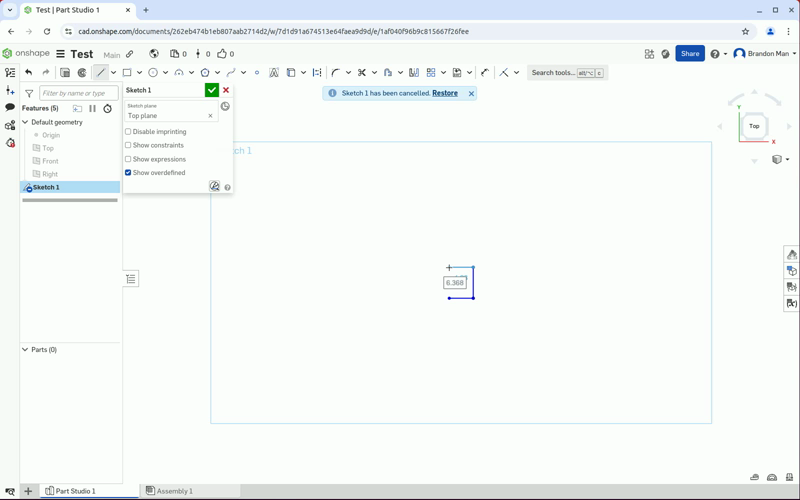
click(449, 267)
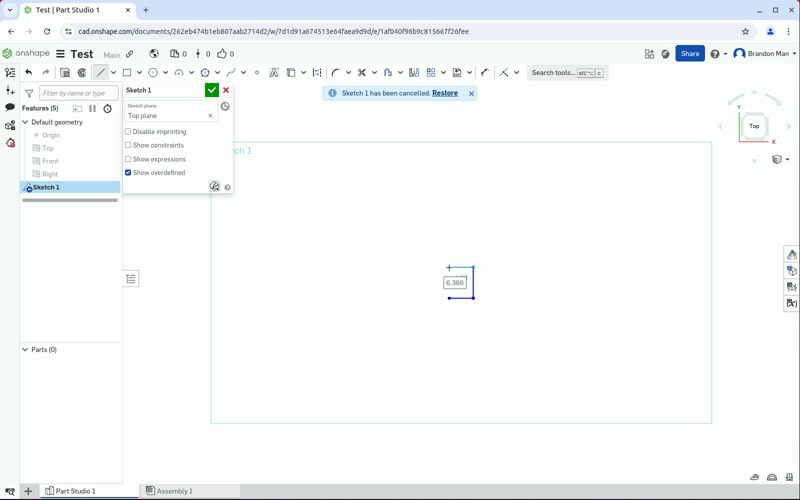
key_up(shift)
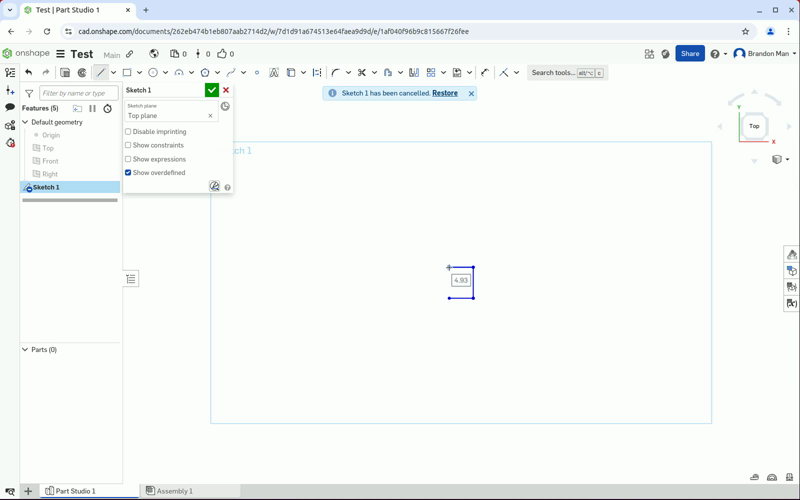
mouse_move(479, 267)
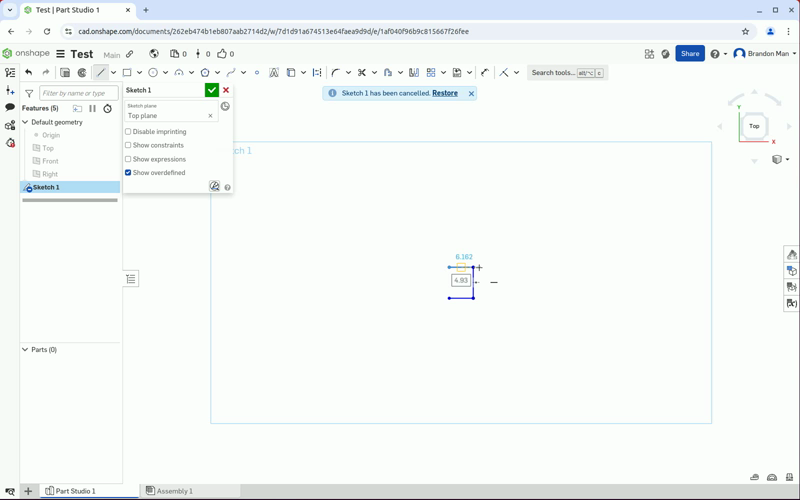
key_down(shift)
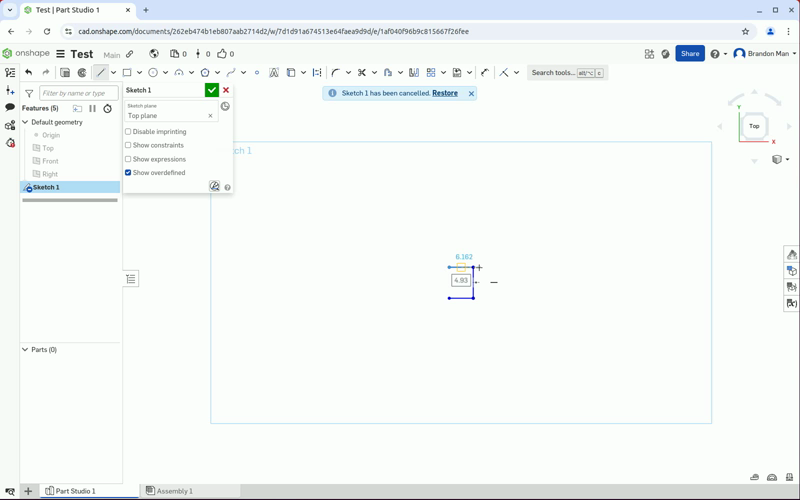
mouse_move(449, 298)
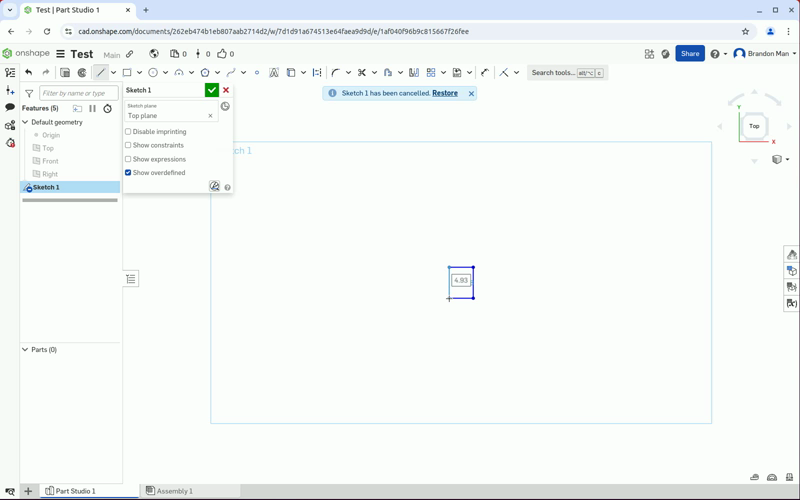
key_up(shift)
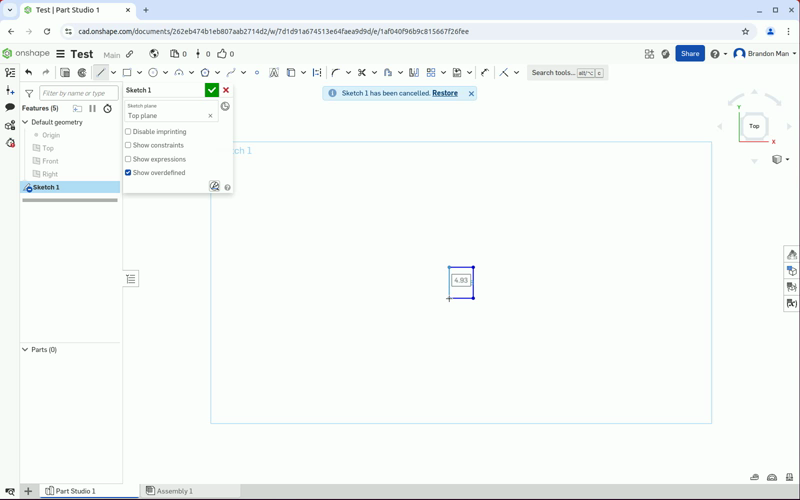
click(449, 298)
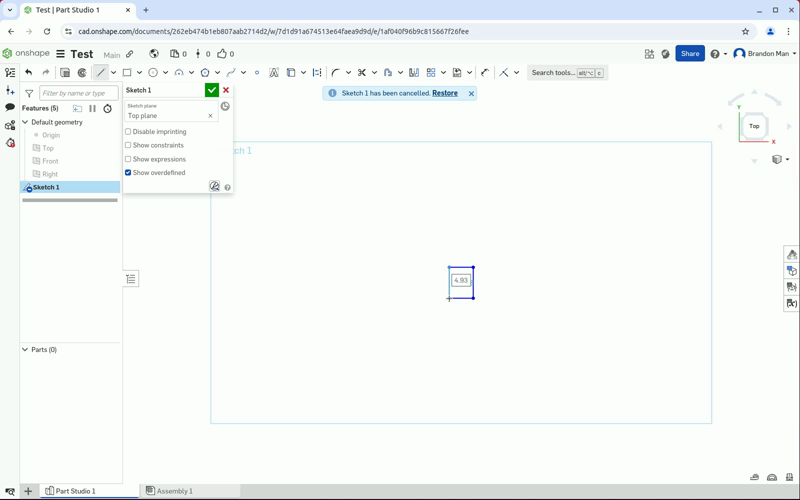
key(esc)
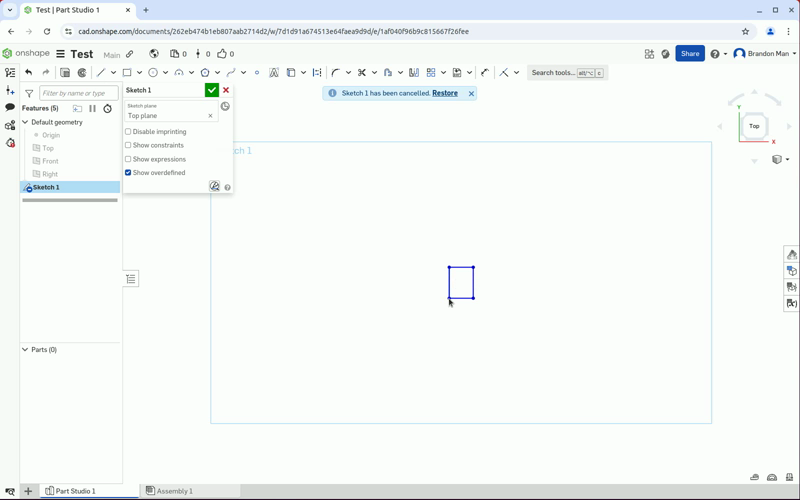
mouse_move(461, 281)
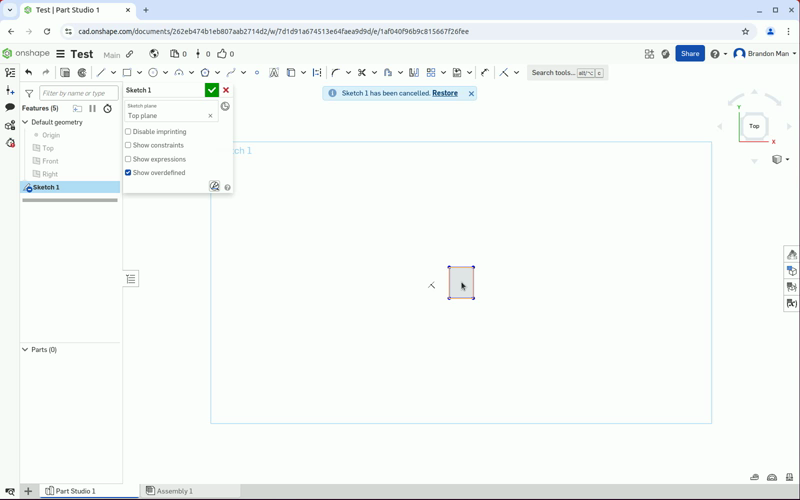
scroll(6)
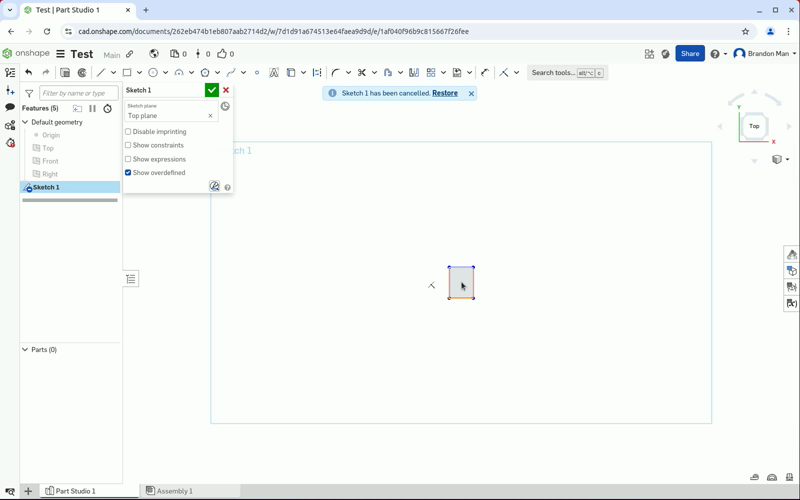
scroll(6)
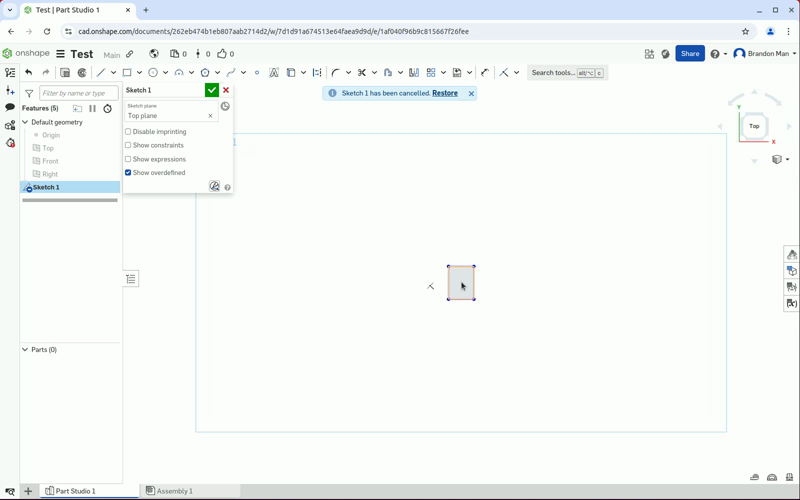
scroll(6)
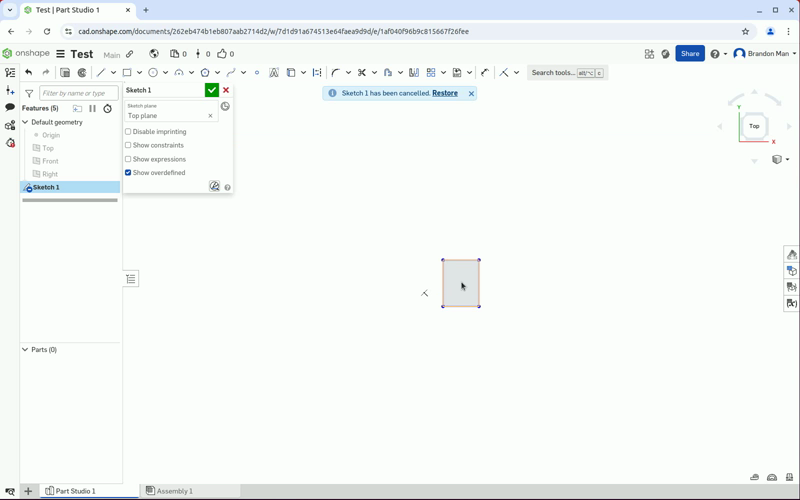
scroll(6)
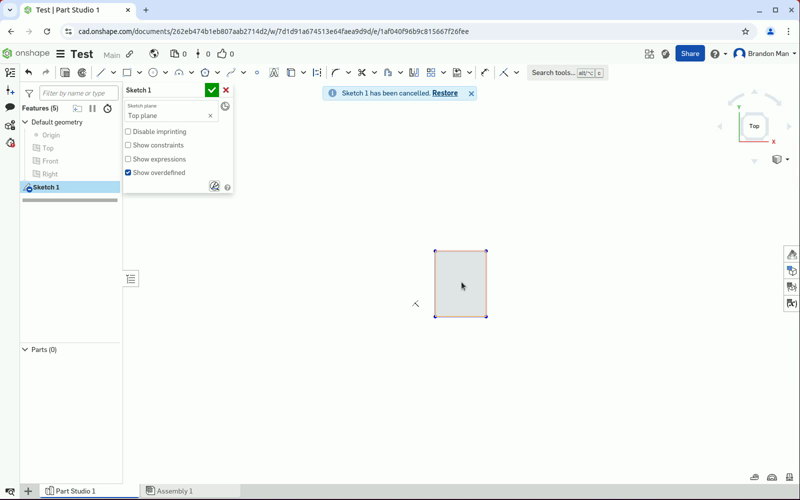
scroll(6)
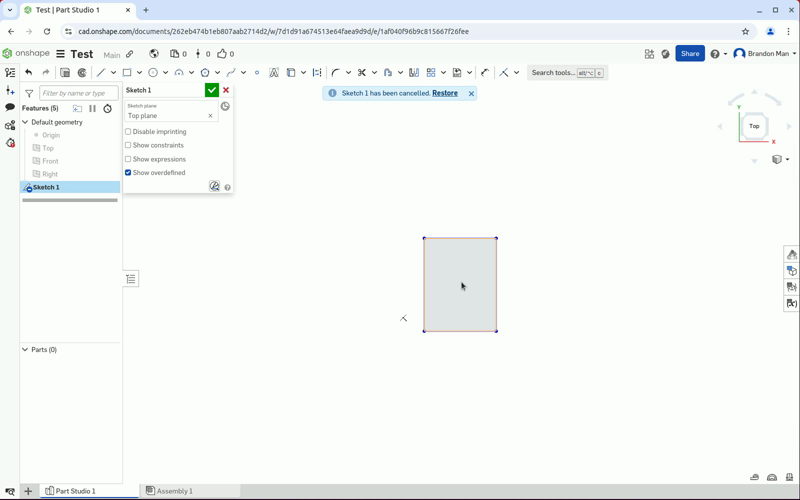
scroll(6)
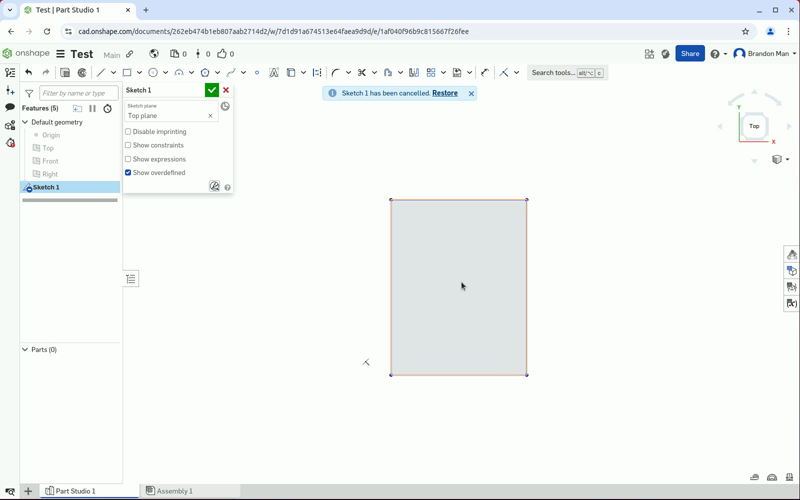
scroll(6)
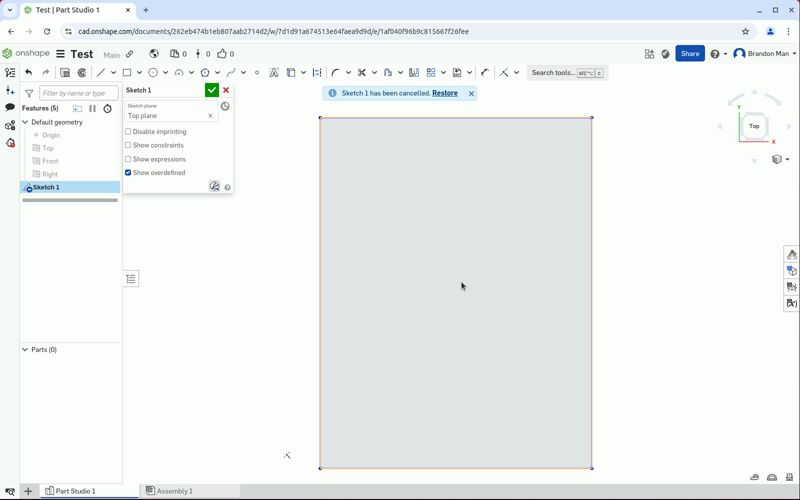
click(461, 281)
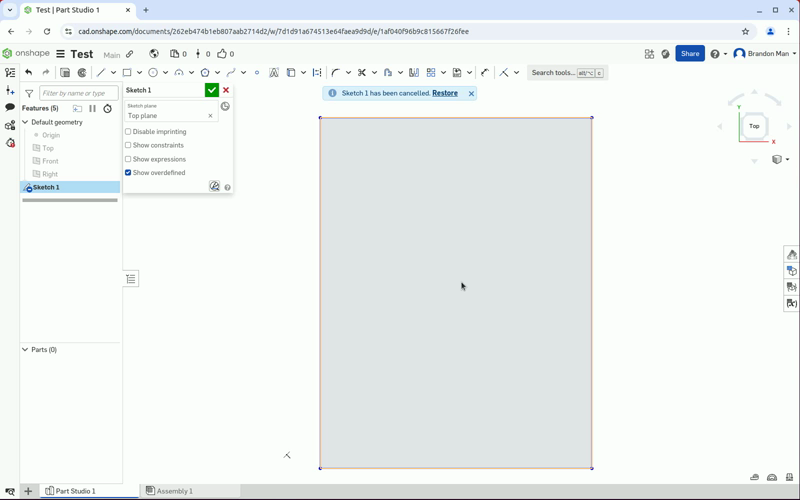
scroll(-6)
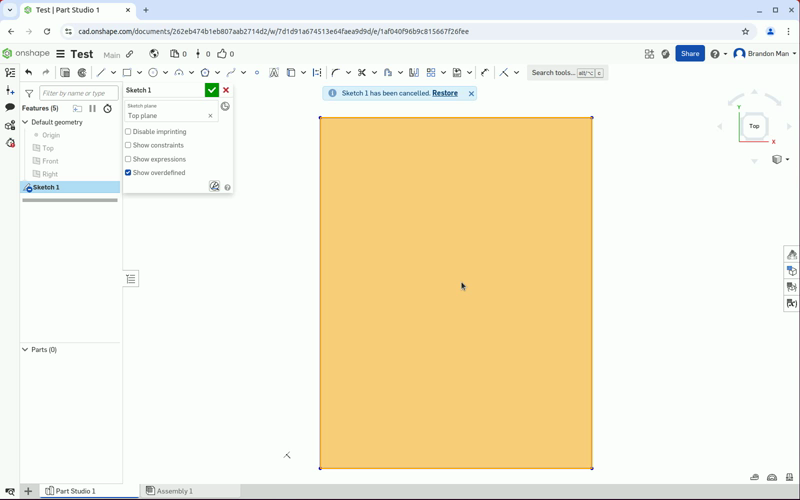
scroll(-6)
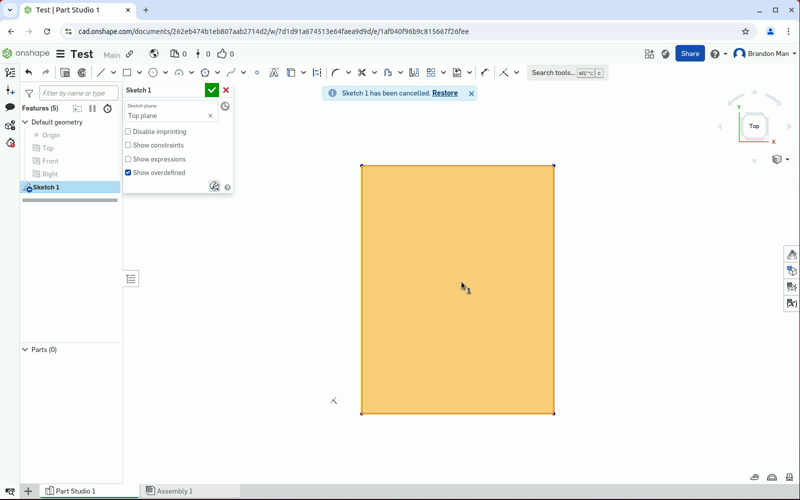
scroll(-6)
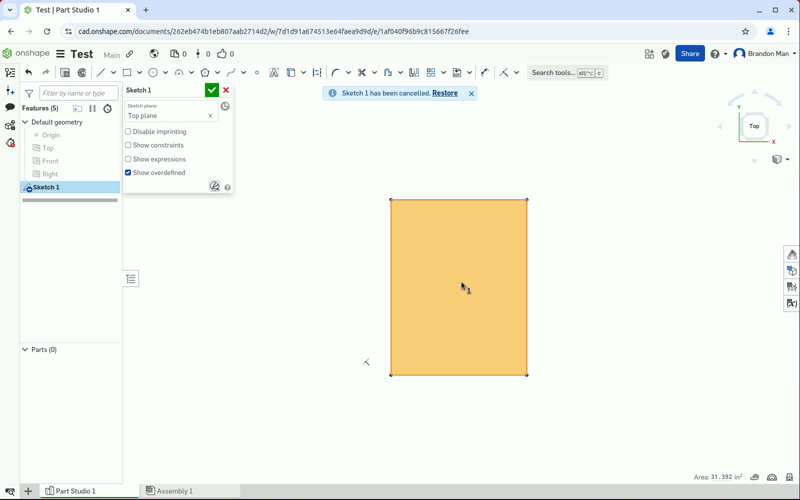
scroll(-6)
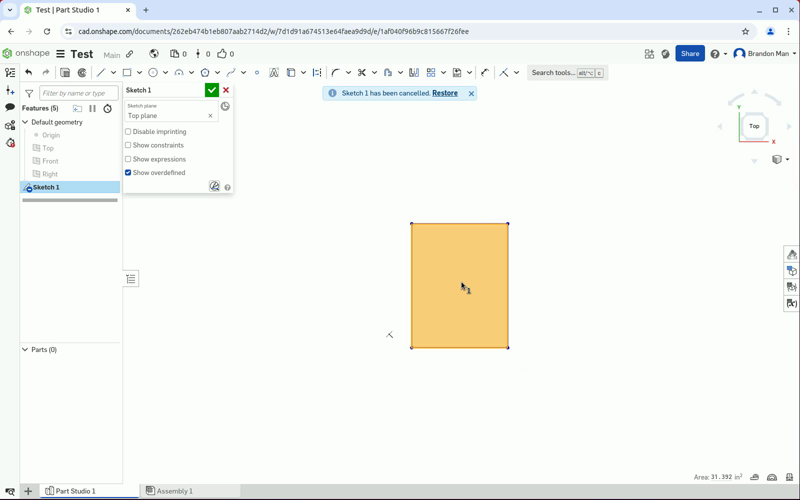
scroll(-6)
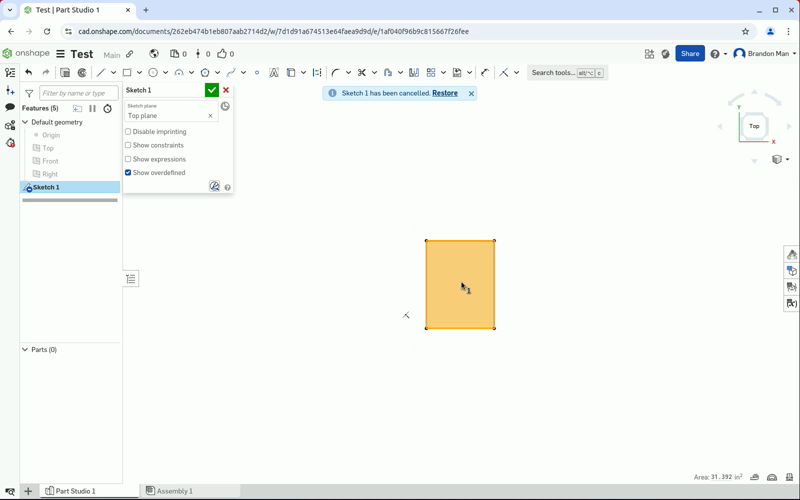
scroll(-6)
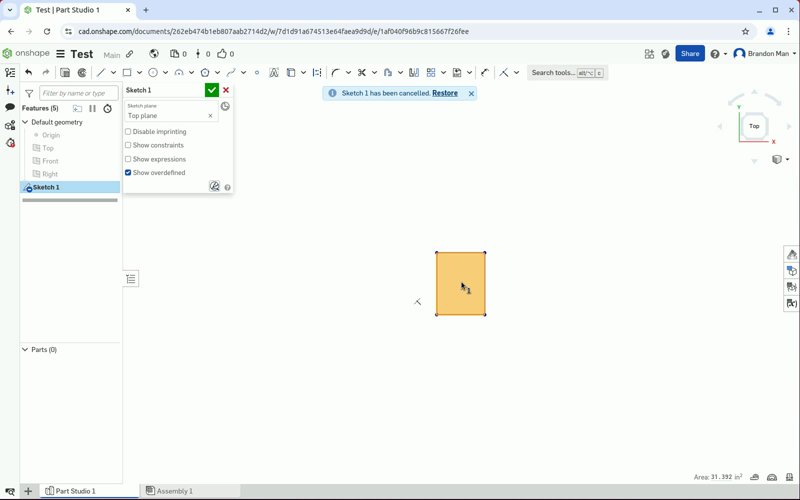
scroll(-6)
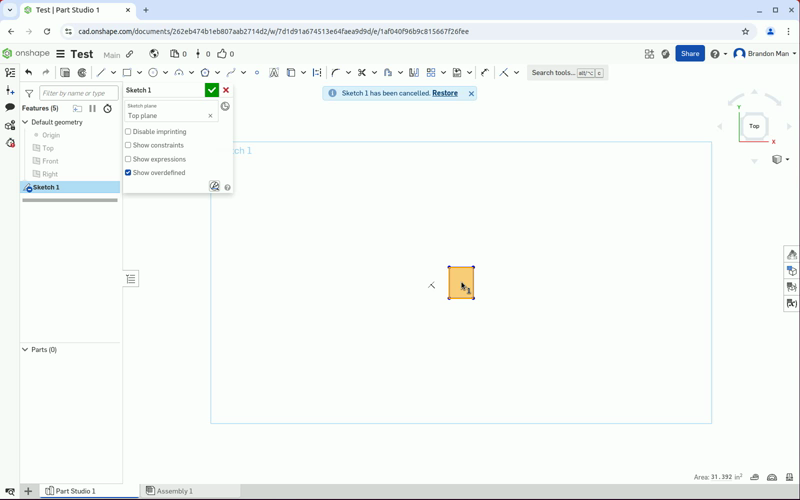
mouse_move(73, 352)
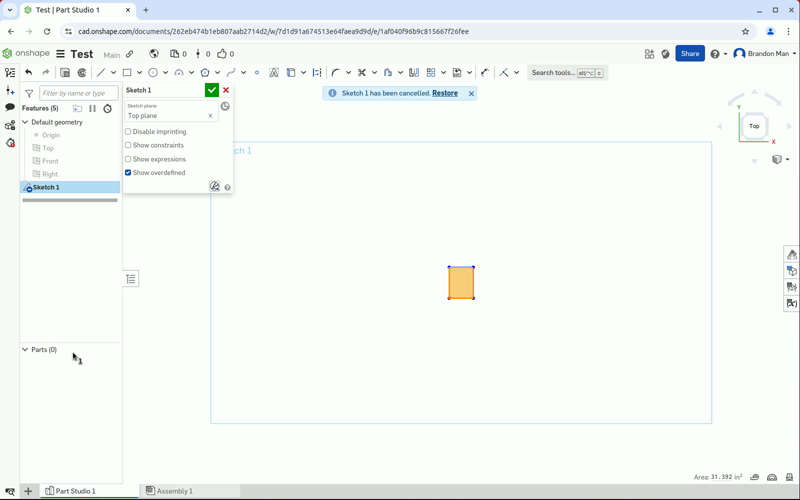
key(shift+y)
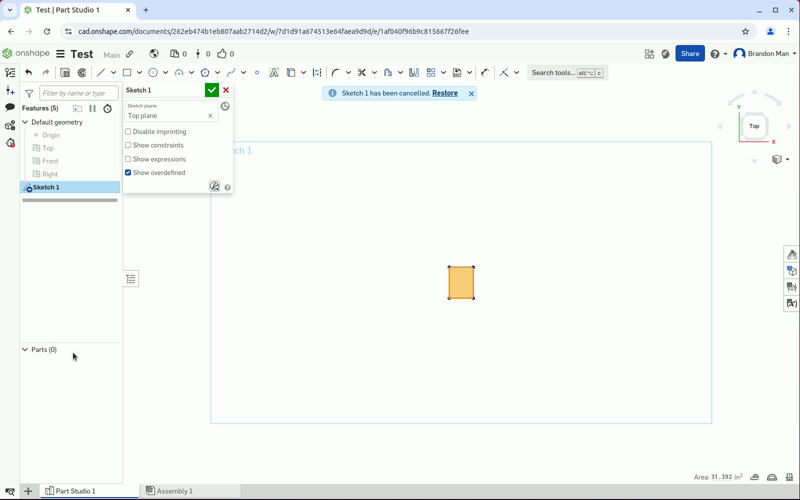
key(shift+e)
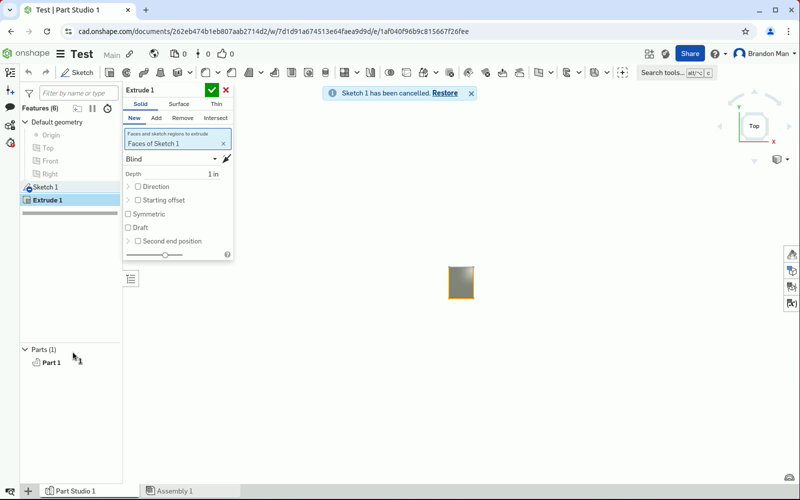
mouse_move(143, 106)
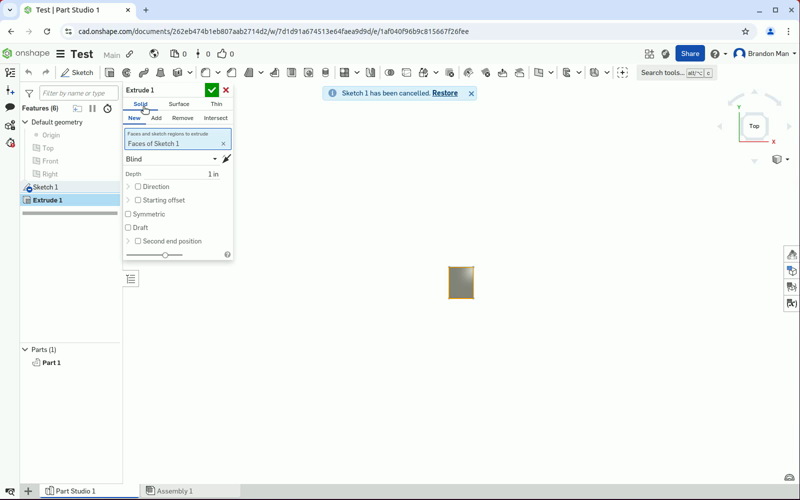
click(143, 106)
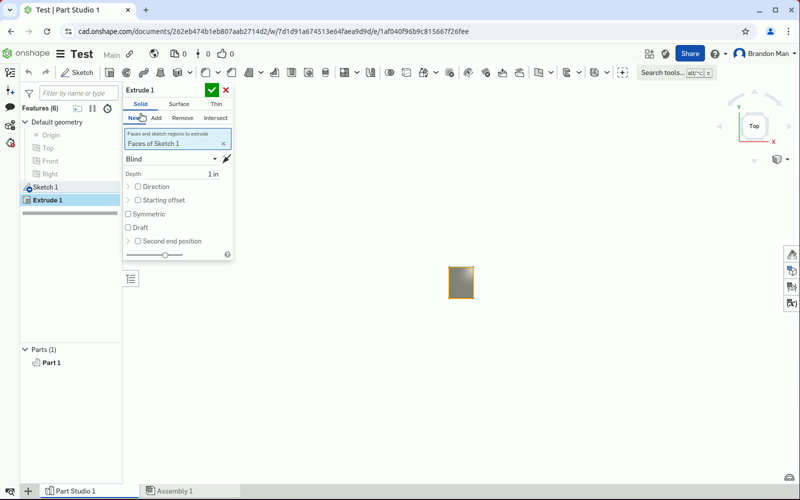
mouse_move(137, 120)
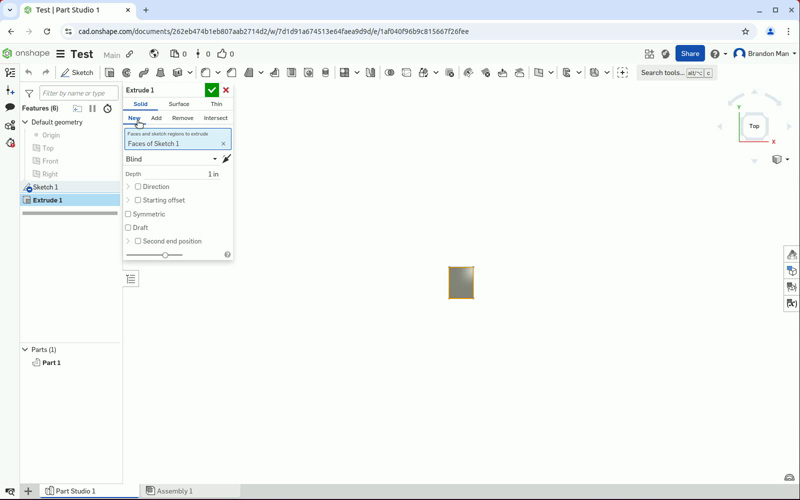
click(137, 120)
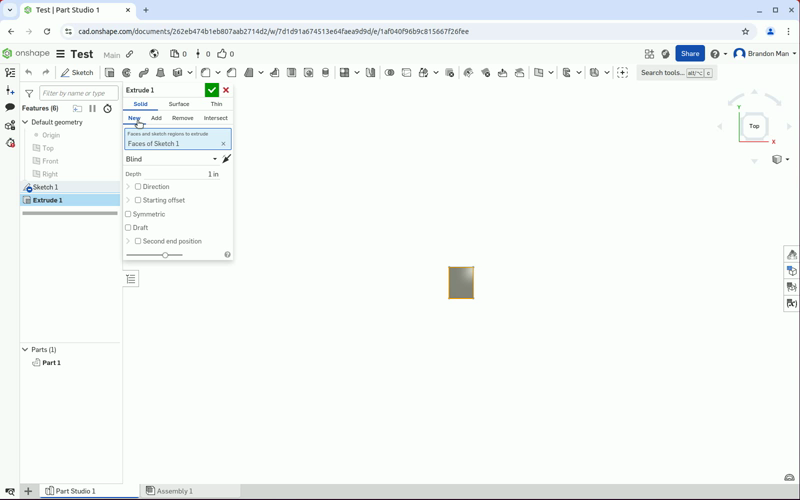
key(tab, 4)
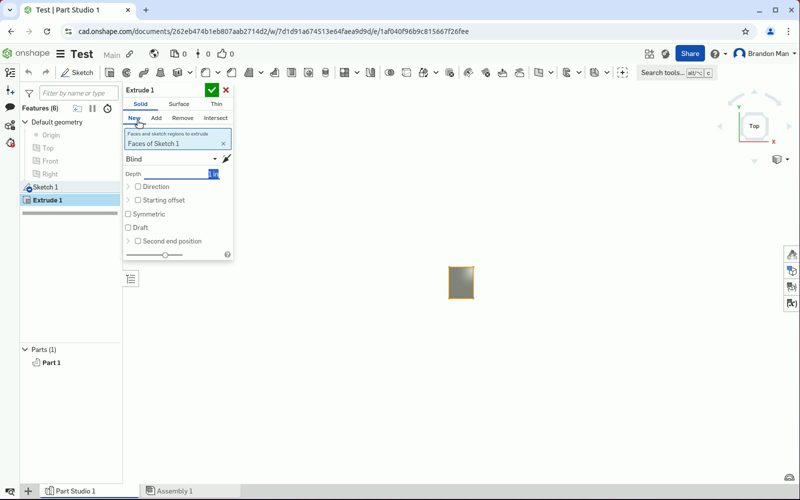
text(23.108)
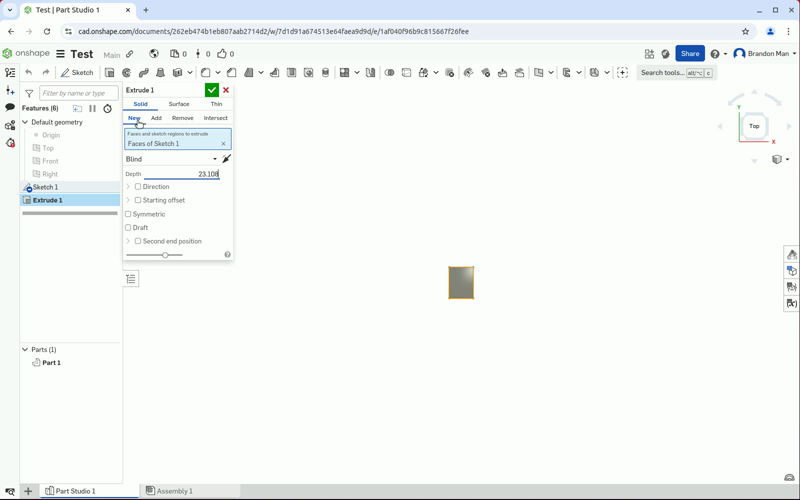
key(enter)
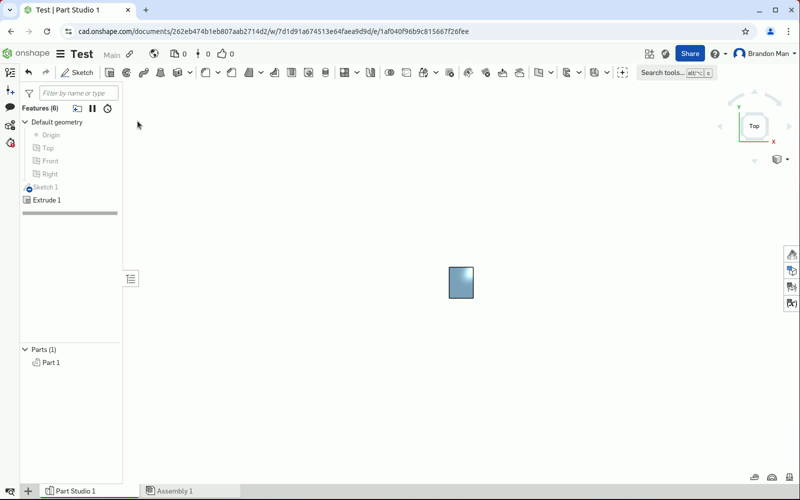
key(shift+h)
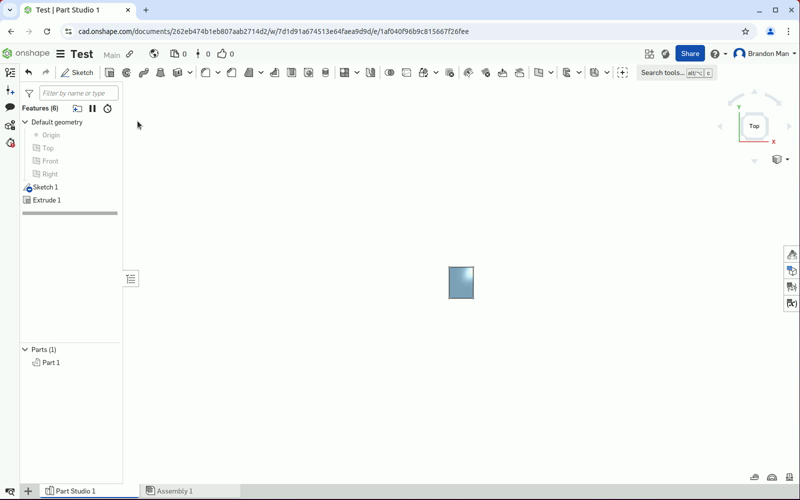
key(shift+h)
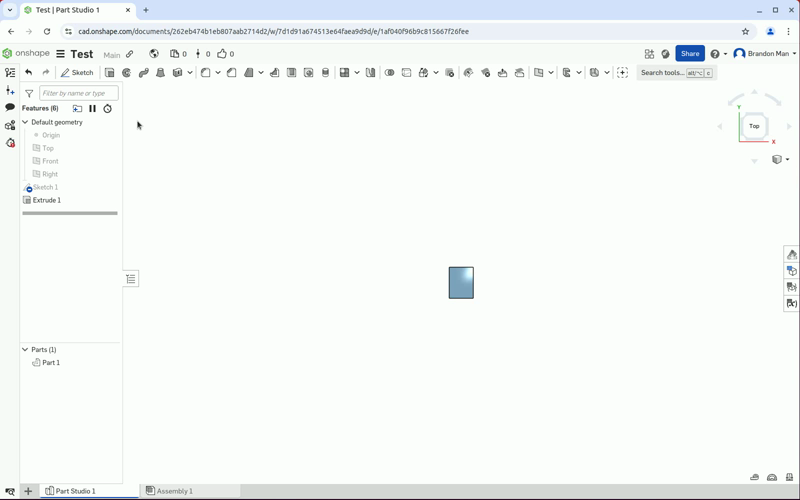
mouse_move(73, 189)
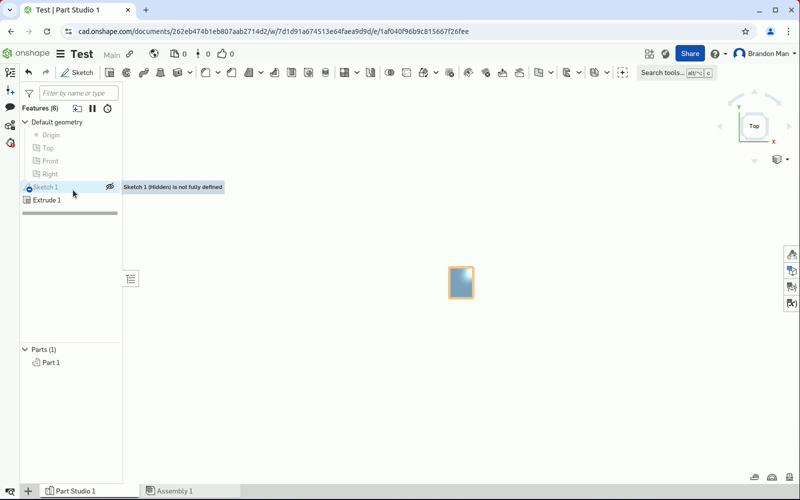
click(73, 189)
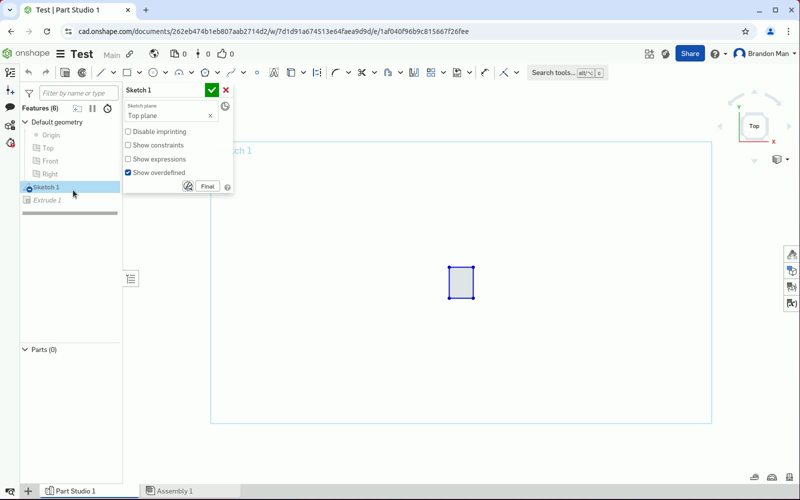
mouse_move(229, 92)
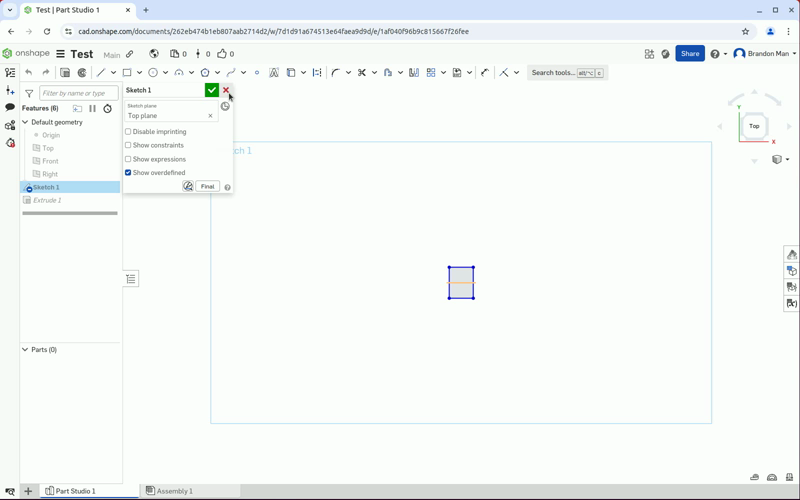
click(229, 92)
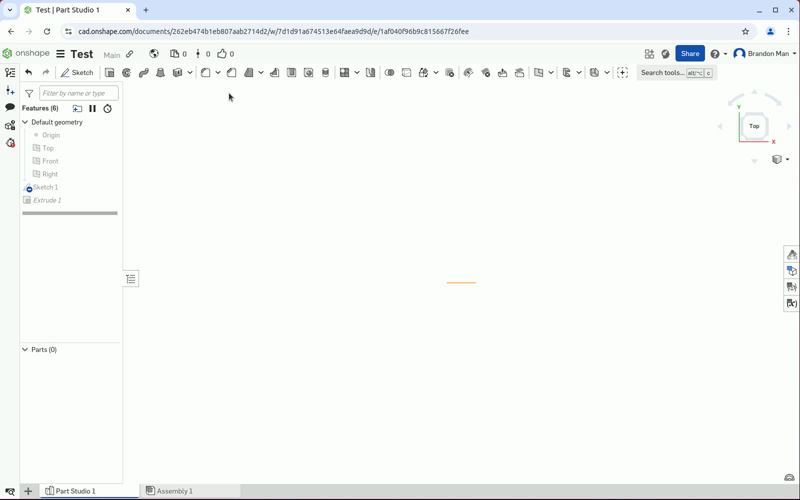
mouse_move(541, 75)
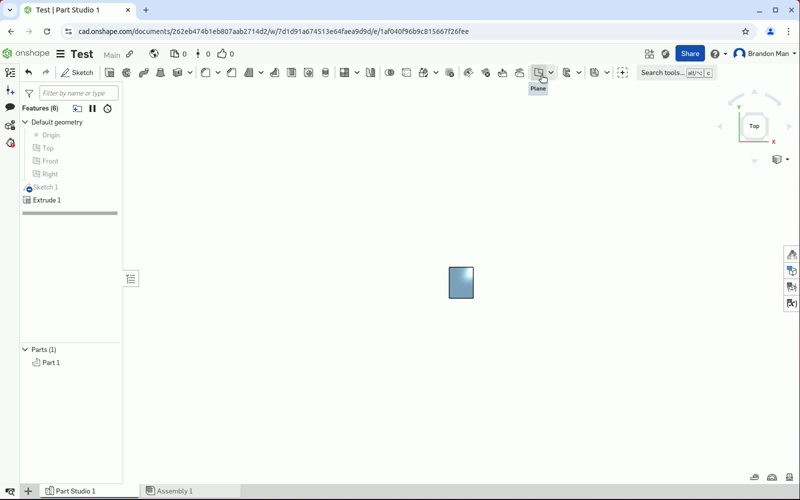
click(541, 75)
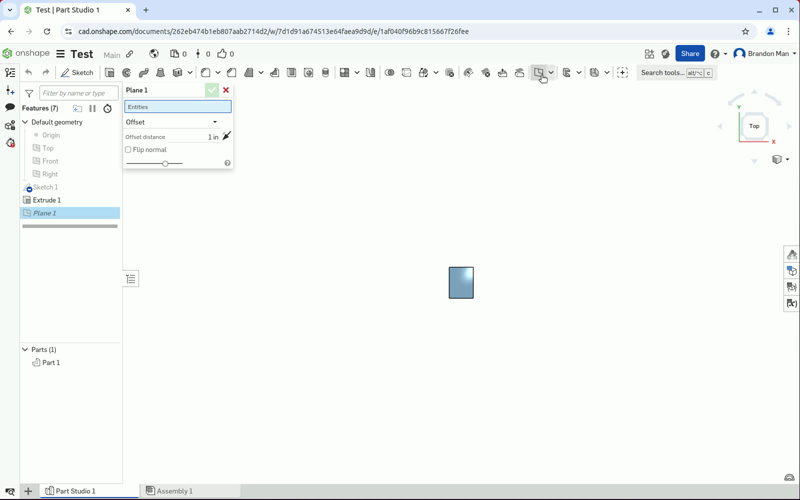
mouse_move(73, 150)
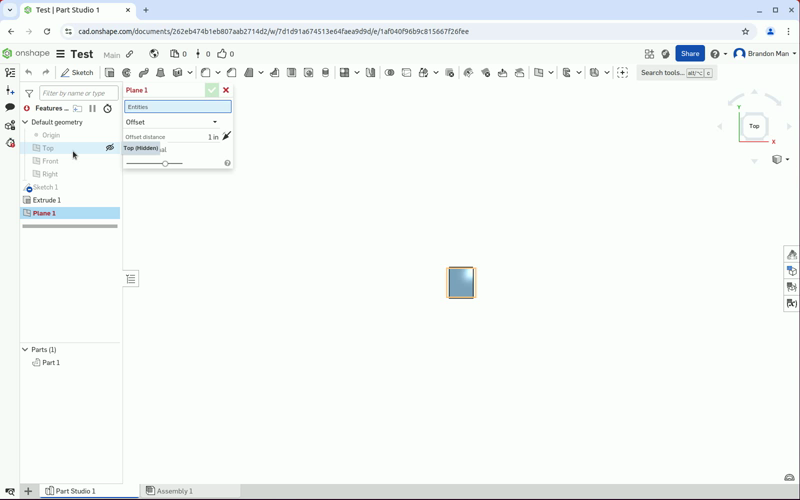
click(73, 150)
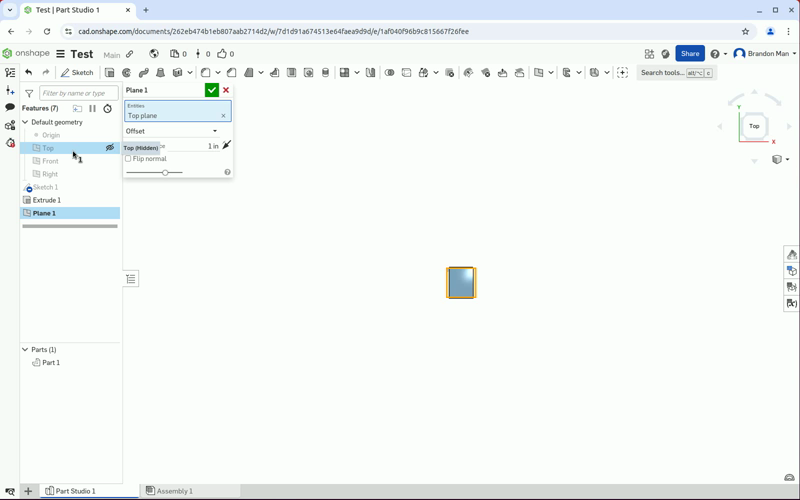
key(tab, 2)
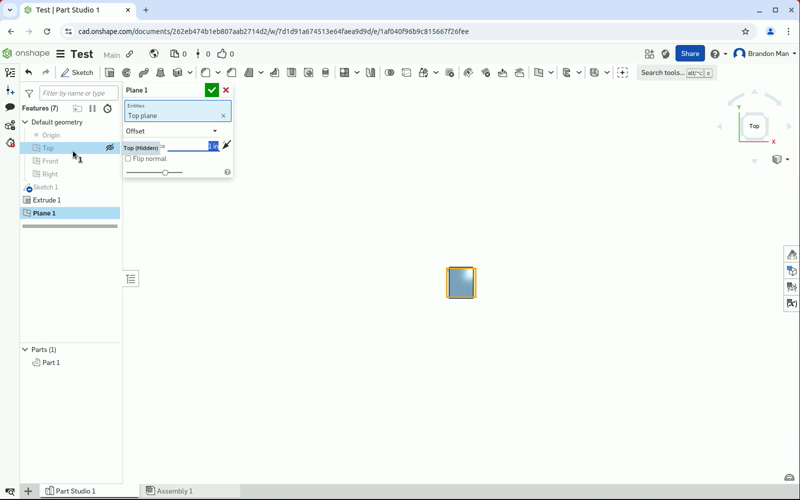
text(23.108)
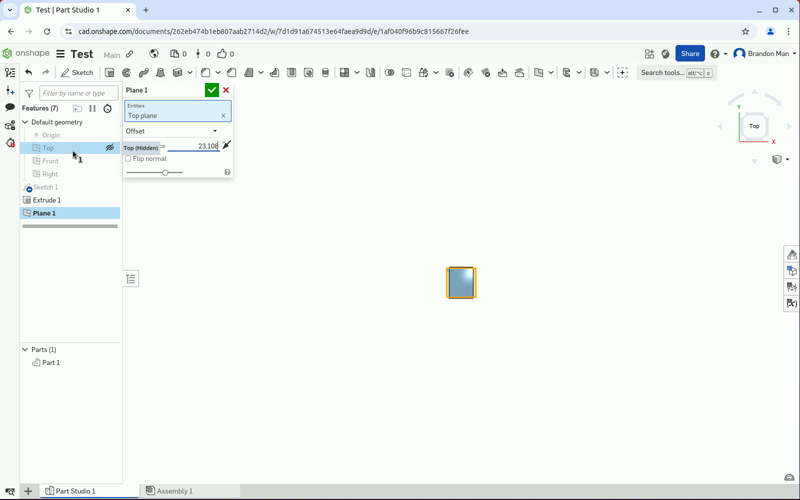
key(enter, 2)
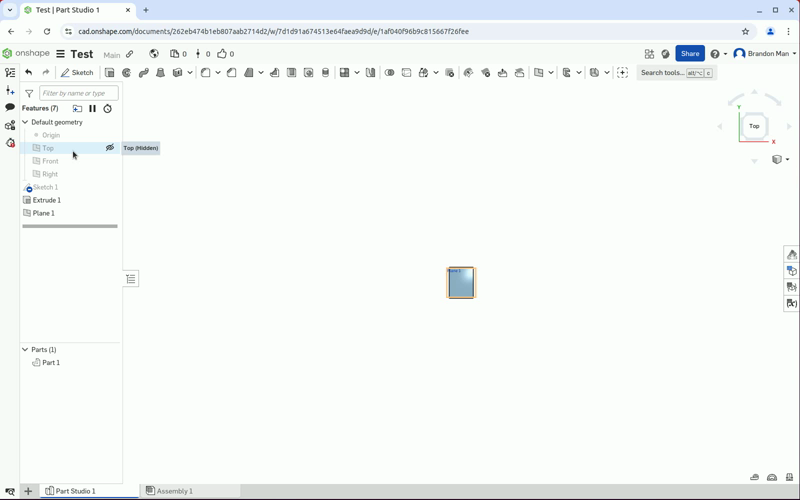
key(shift+s)
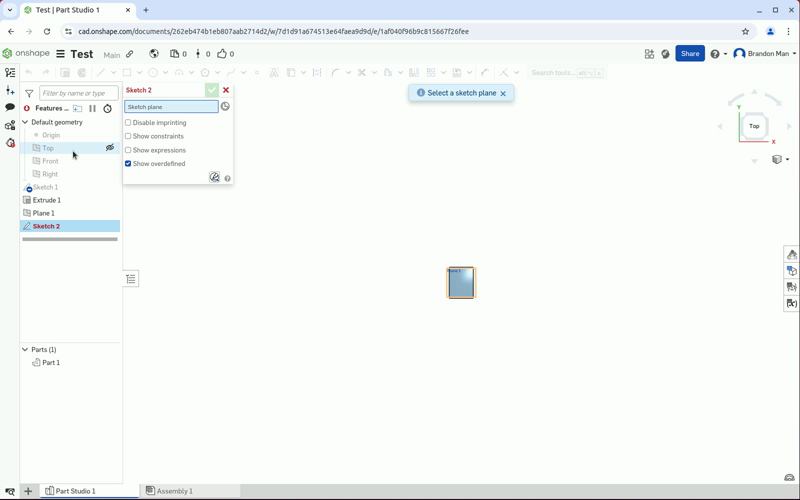
mouse_move(73, 215)
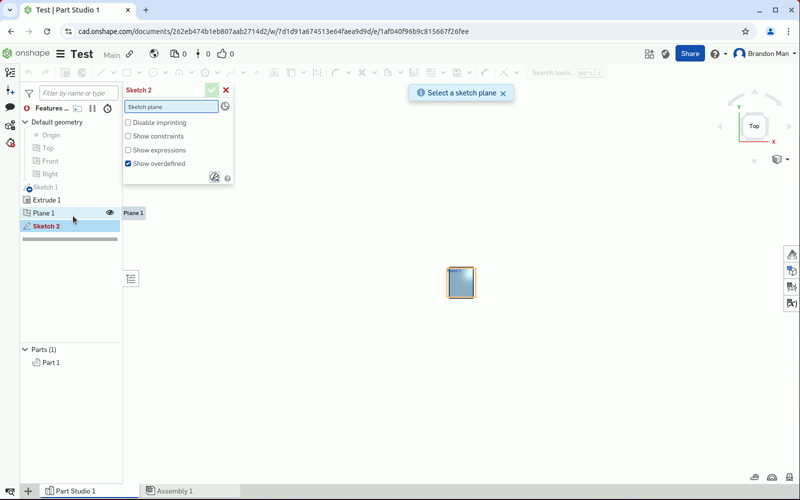
click(73, 215)
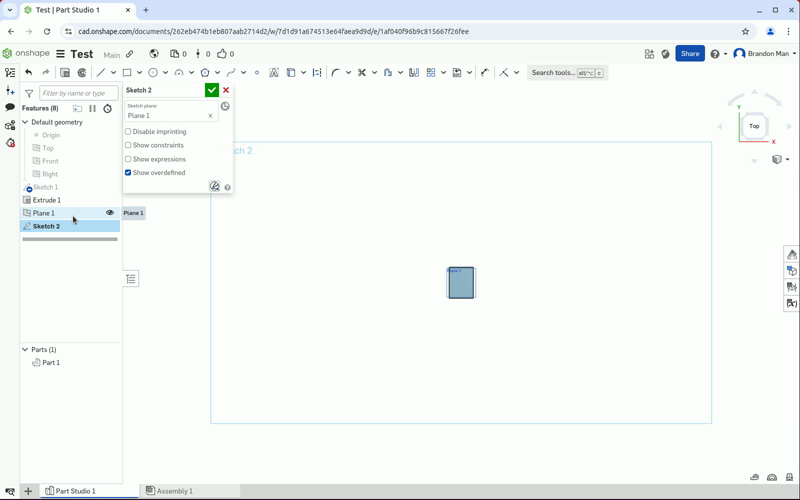
mouse_move(73, 352)
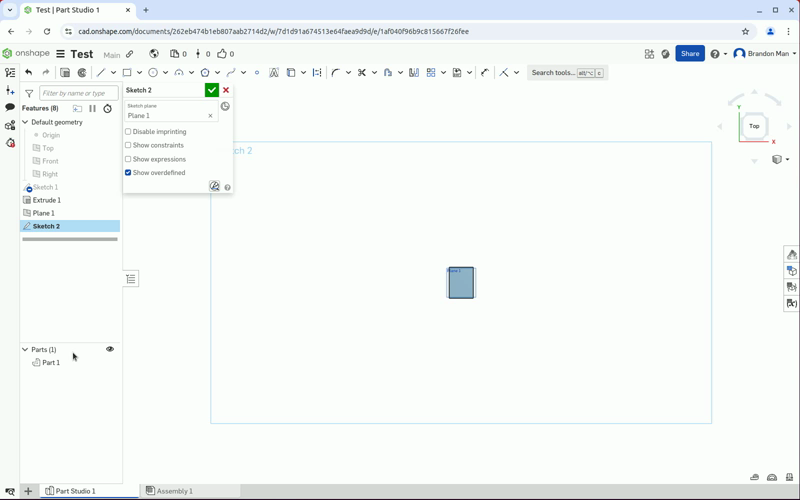
key(y)
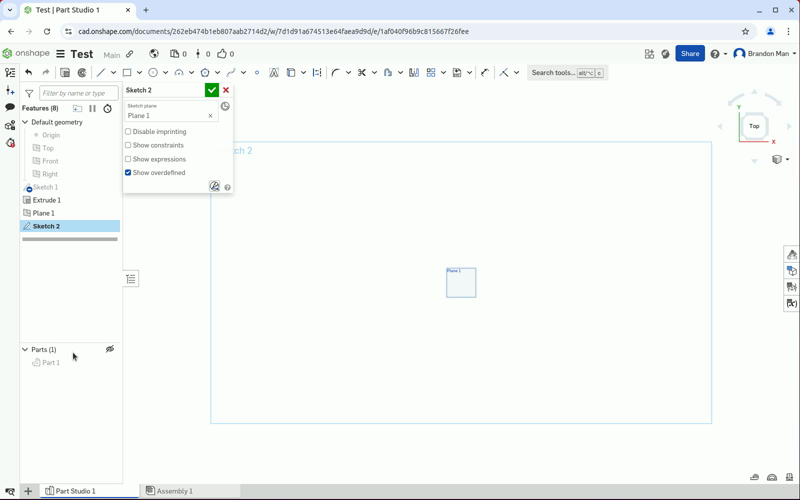
key(l)
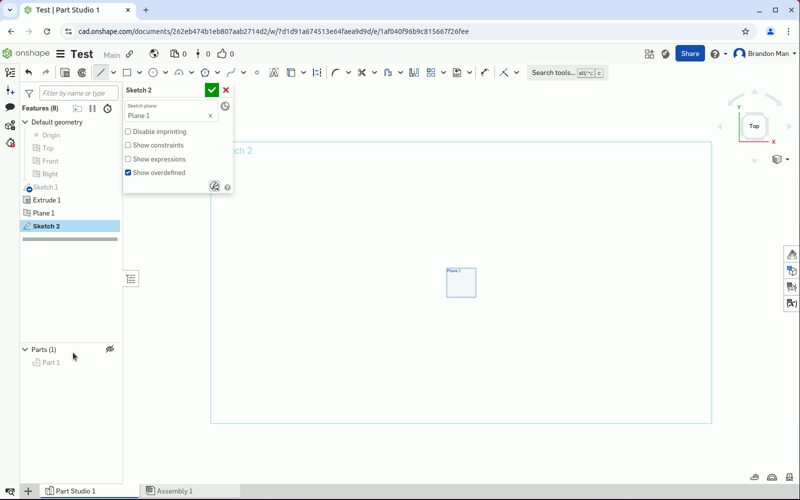
key_down(shift)
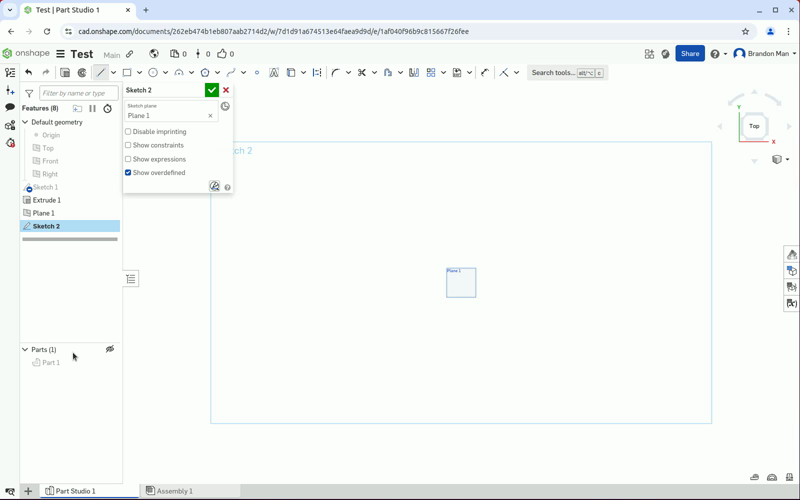
mouse_move(452, 278)
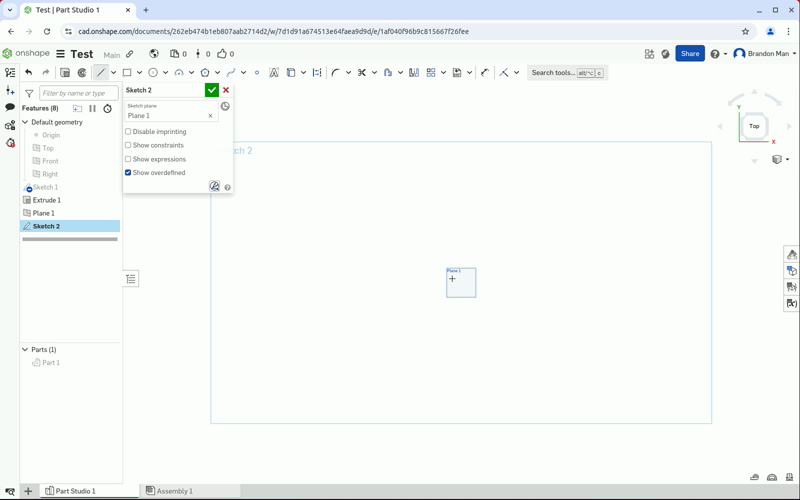
click(452, 278)
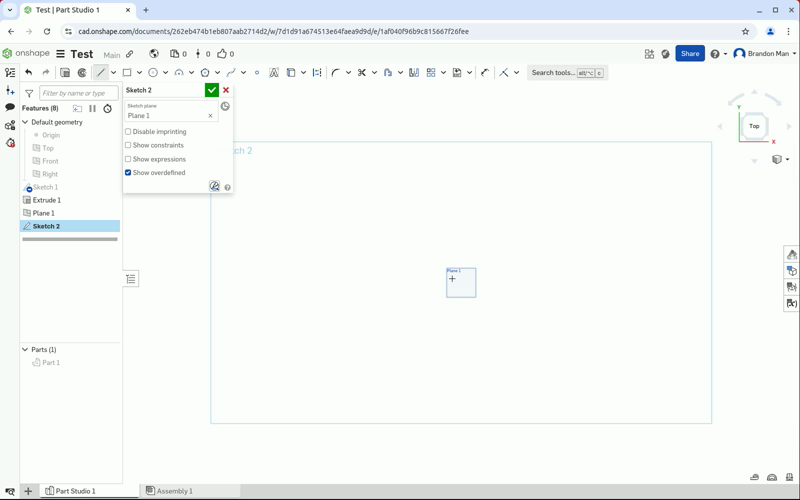
key_up(shift)
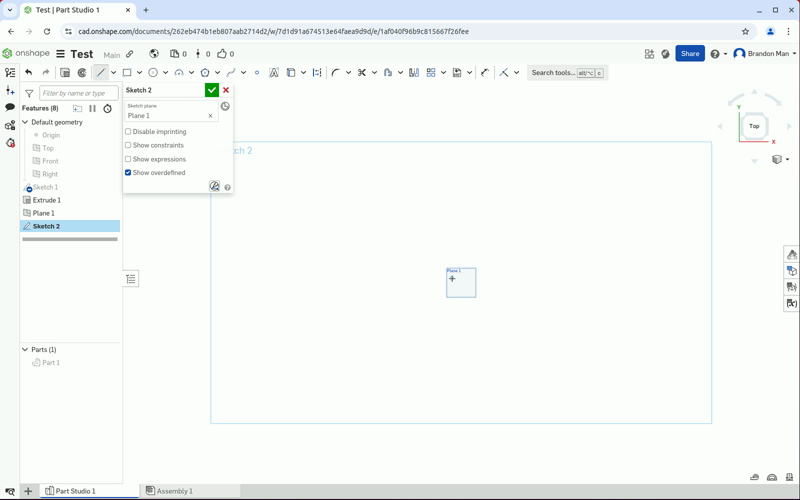
key_down(shift)
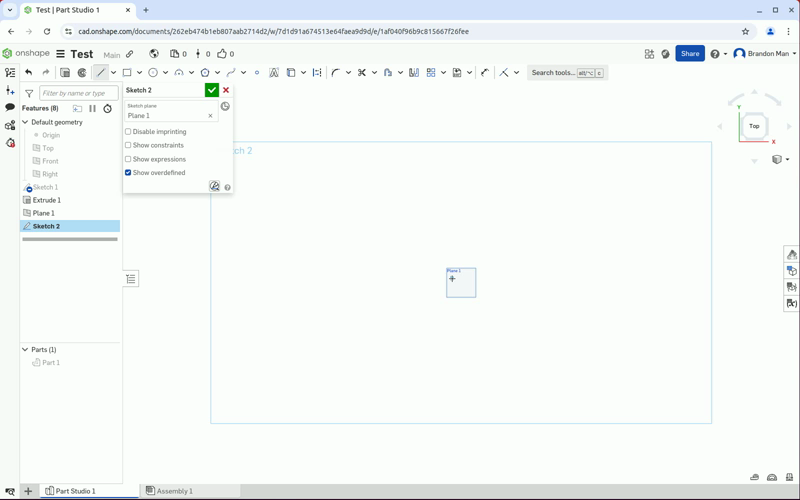
mouse_move(482, 278)
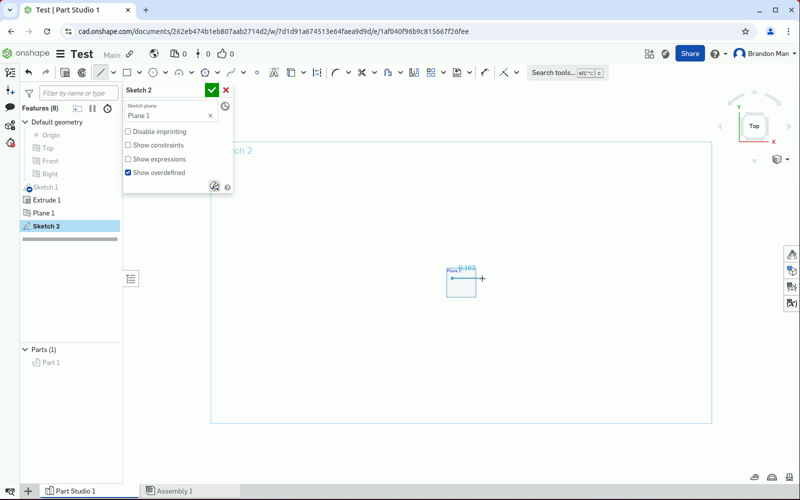
mouse_move(473, 278)
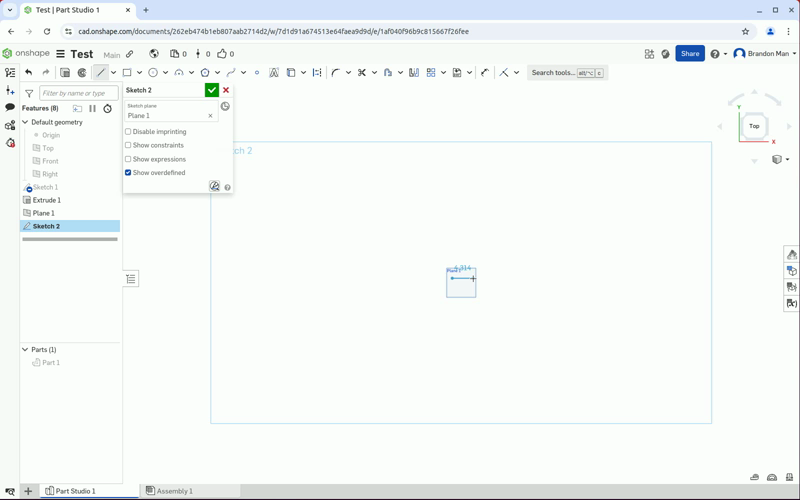
click(473, 278)
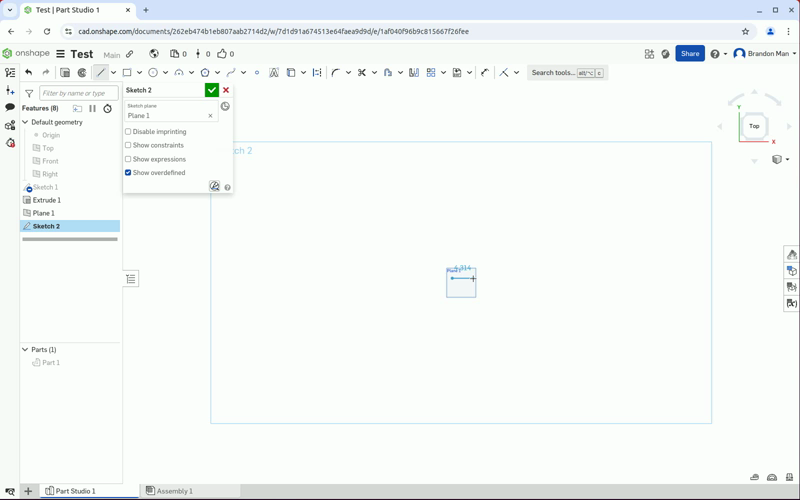
key_up(shift)
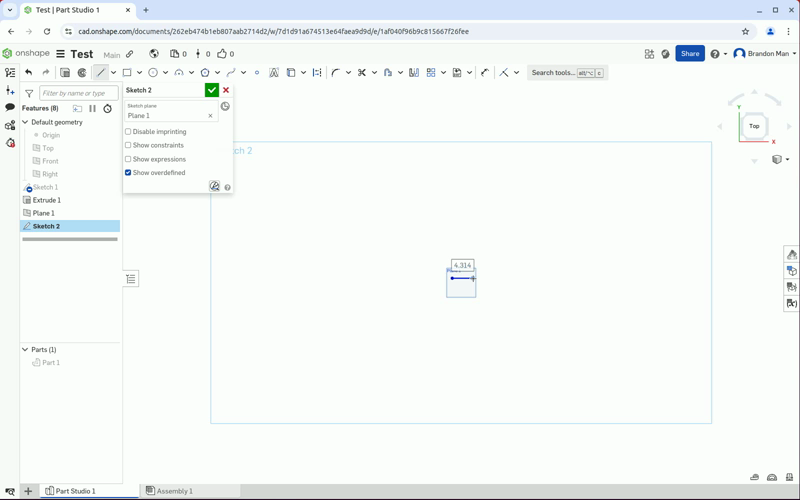
key_down(shift)
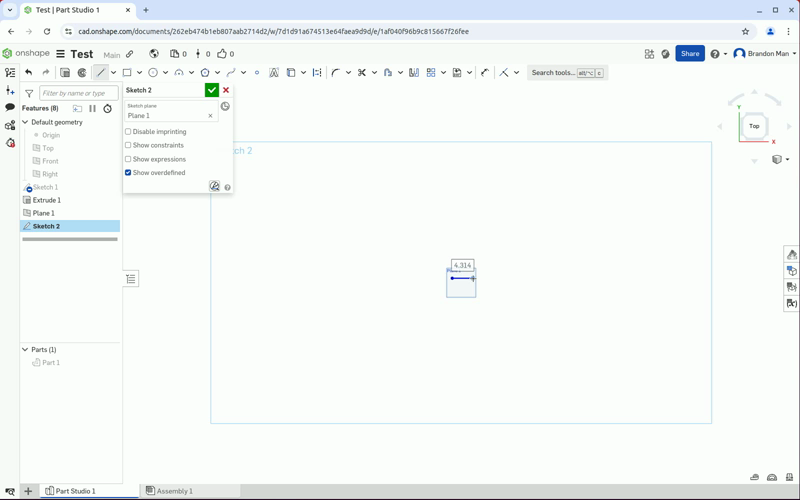
mouse_move(503, 278)
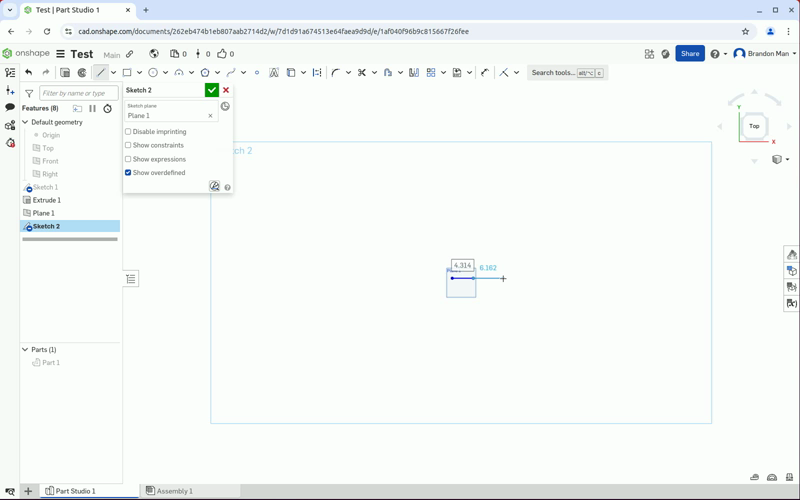
mouse_move(473, 267)
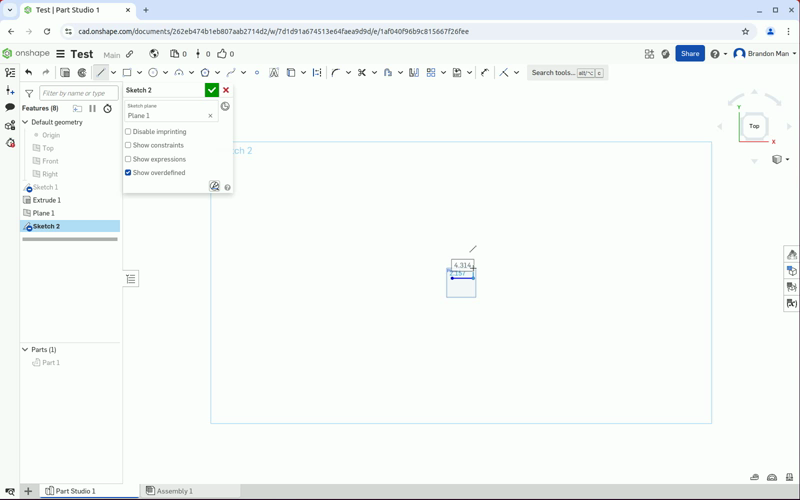
click(473, 267)
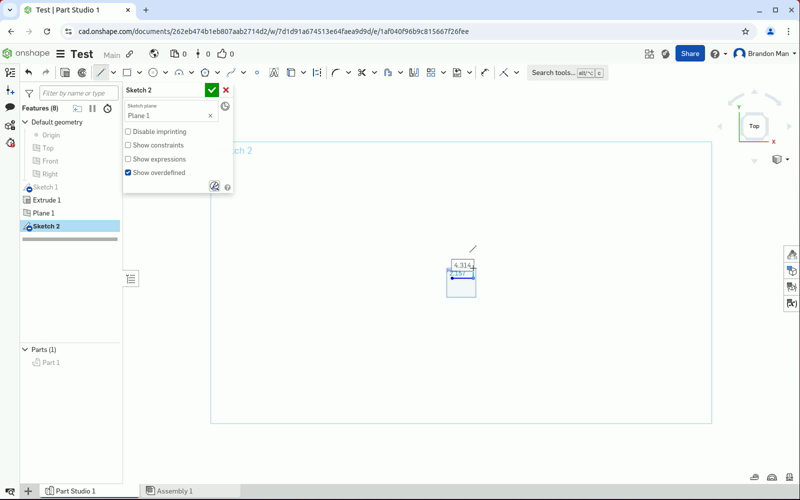
key_up(shift)
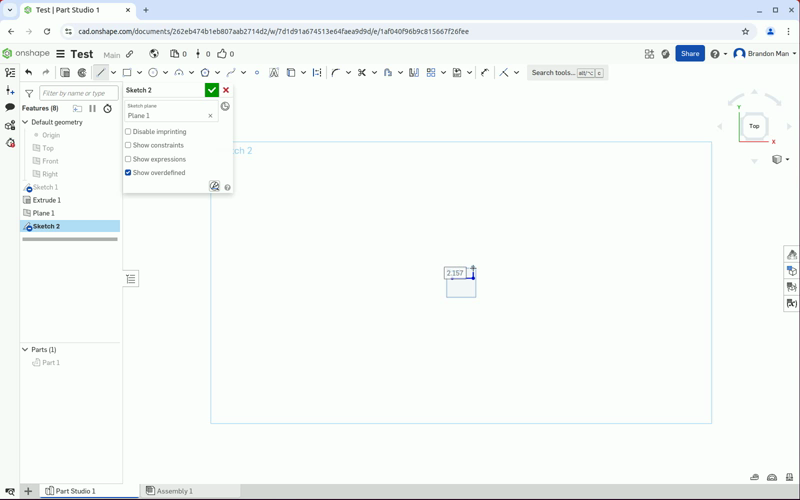
key_down(shift)
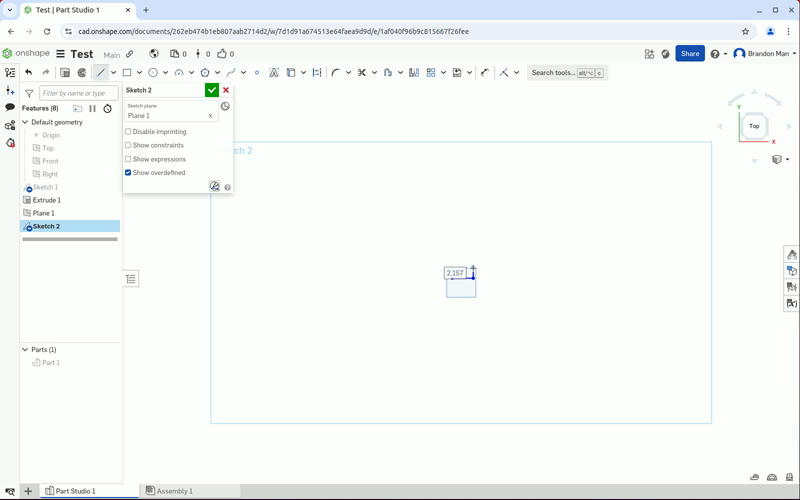
mouse_move(503, 267)
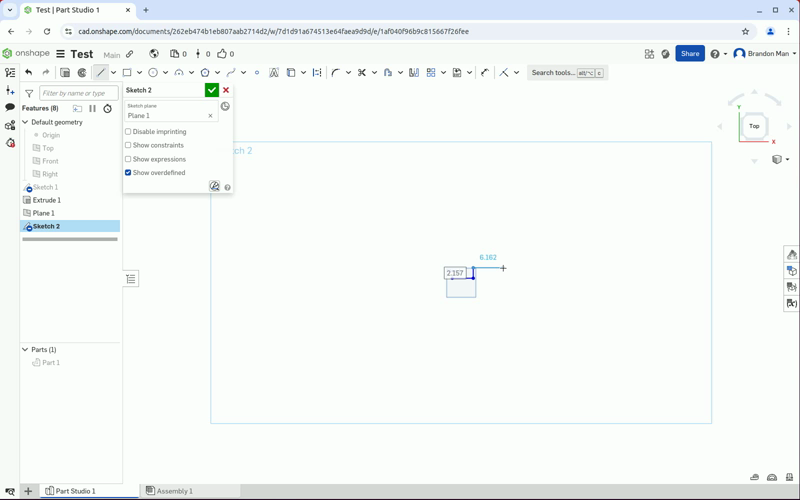
mouse_move(452, 267)
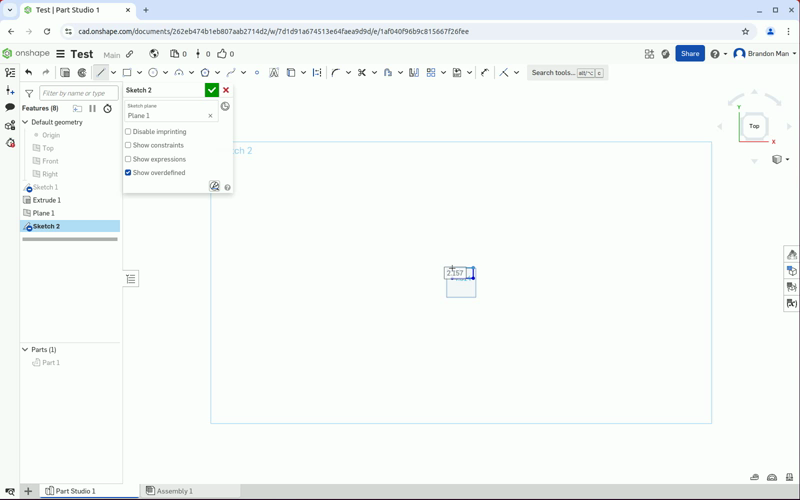
click(452, 267)
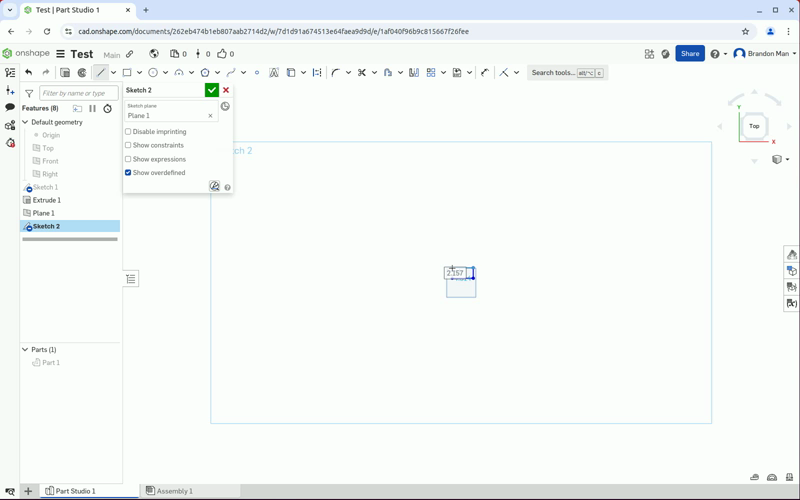
key_up(shift)
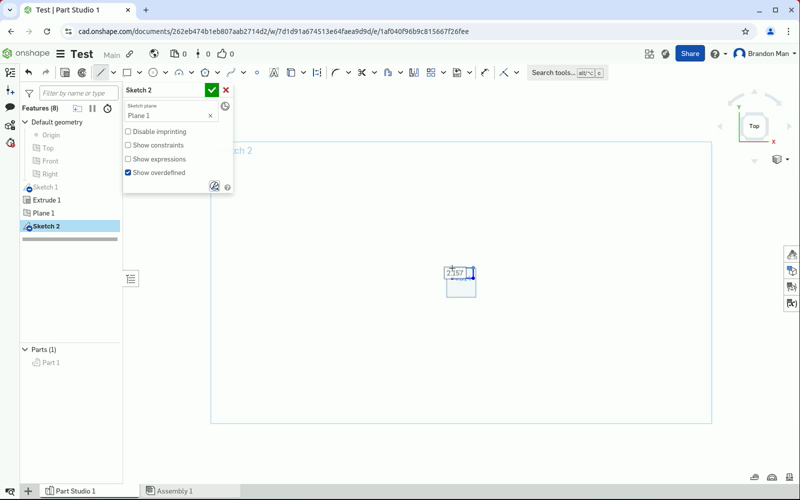
mouse_move(482, 267)
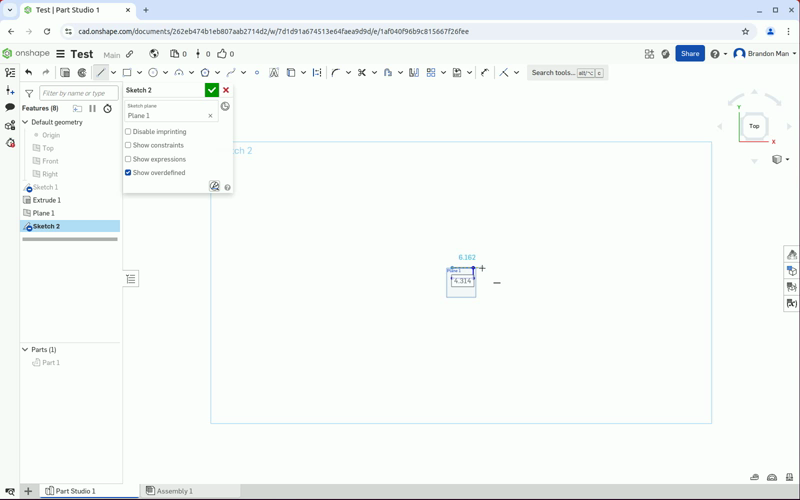
key_down(shift)
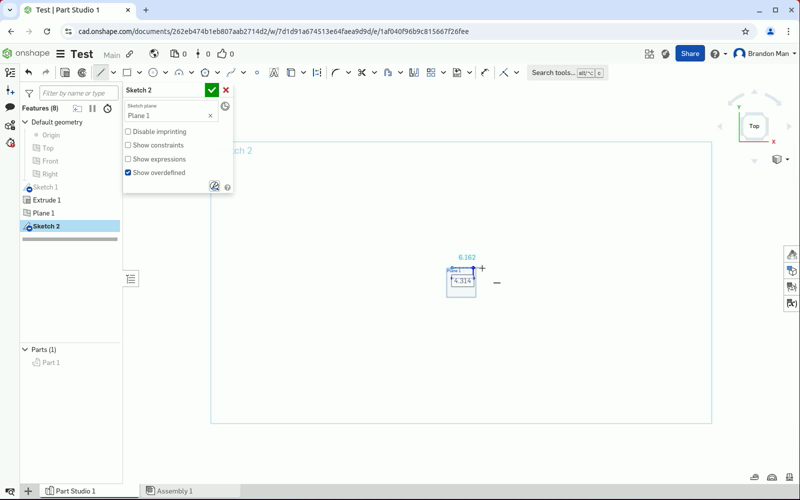
mouse_move(452, 278)
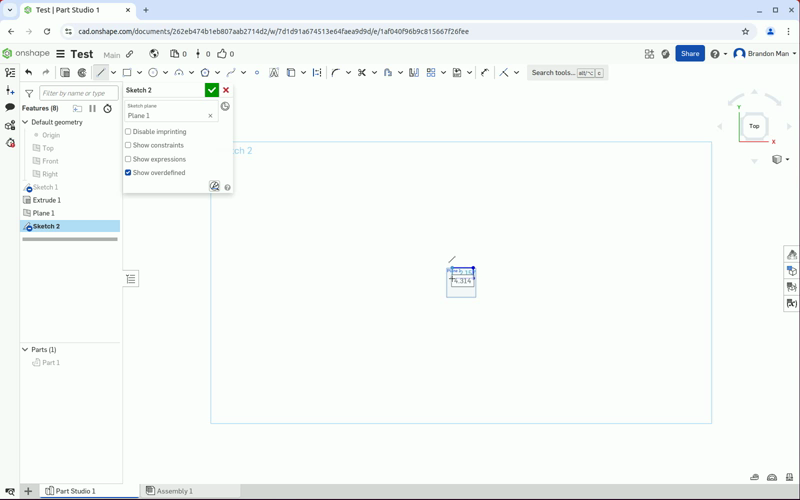
key_up(shift)
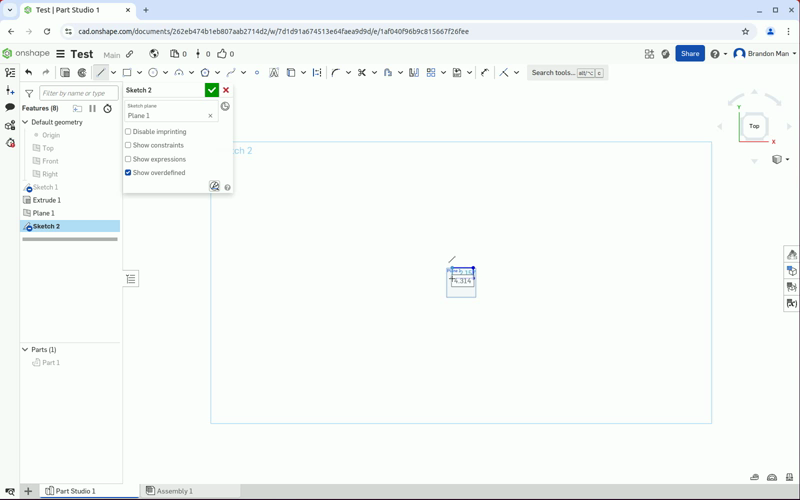
click(452, 278)
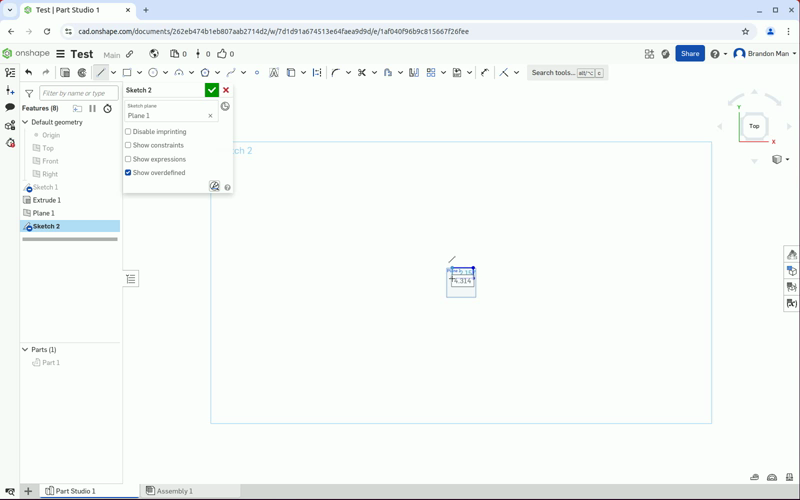
key(esc)
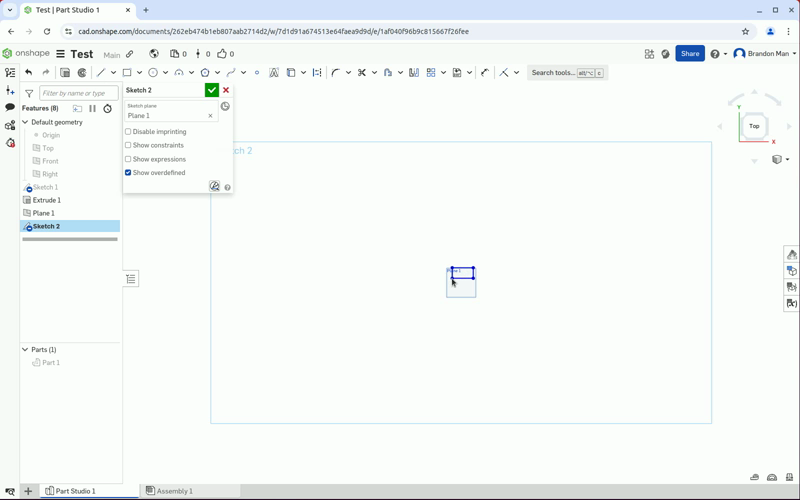
mouse_move(471, 268)
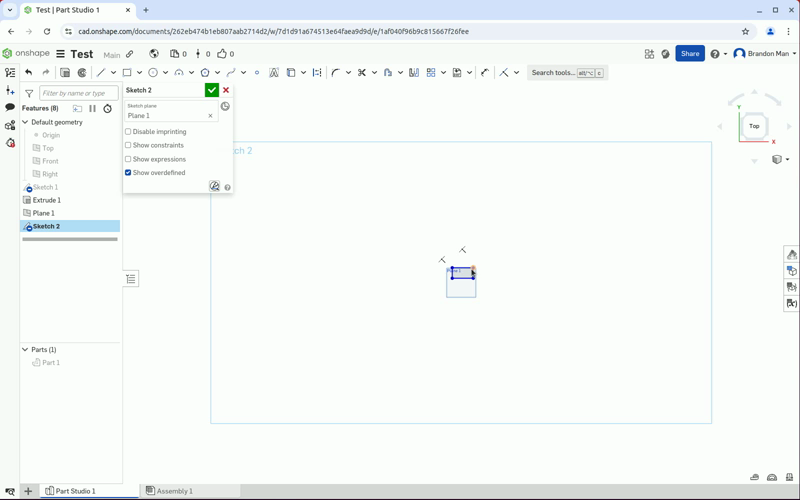
scroll(6)
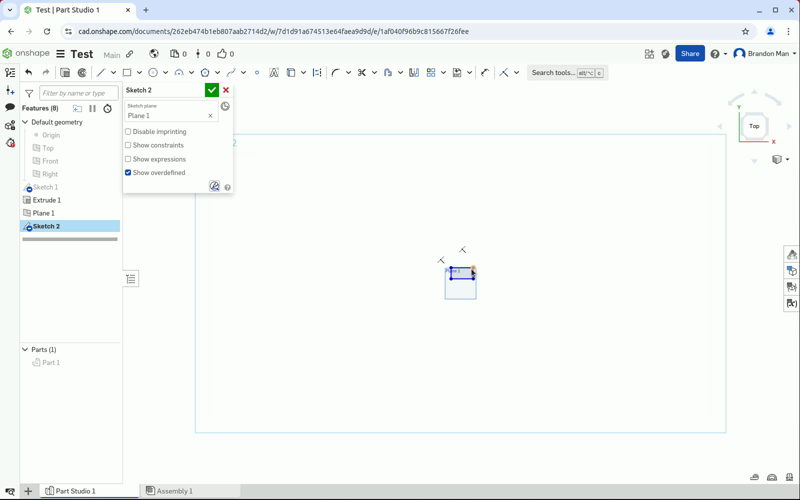
scroll(6)
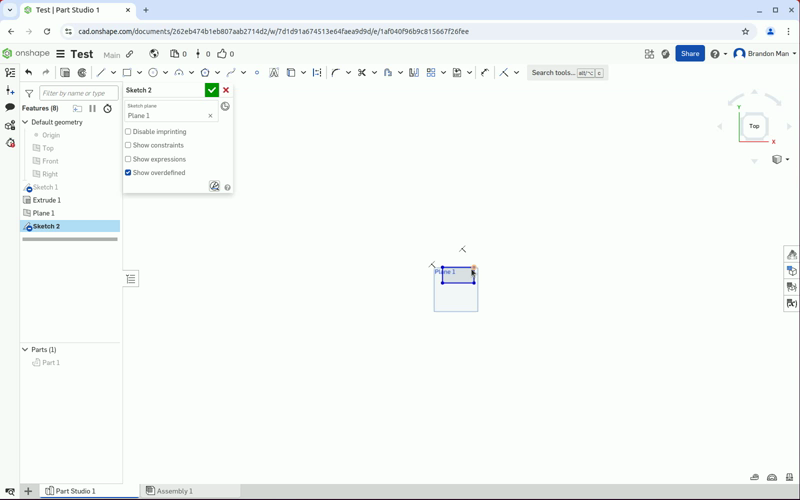
scroll(6)
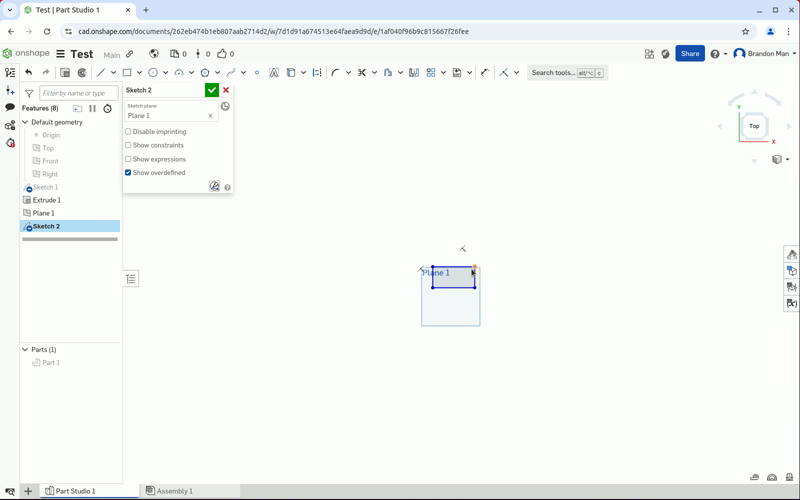
scroll(6)
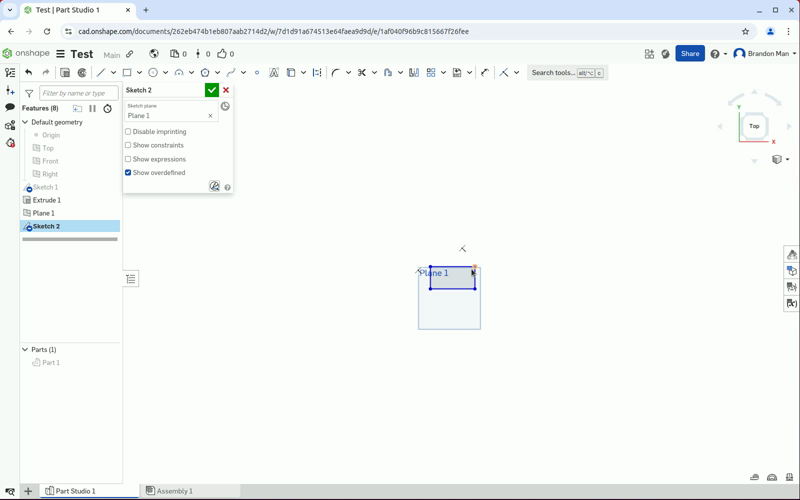
scroll(6)
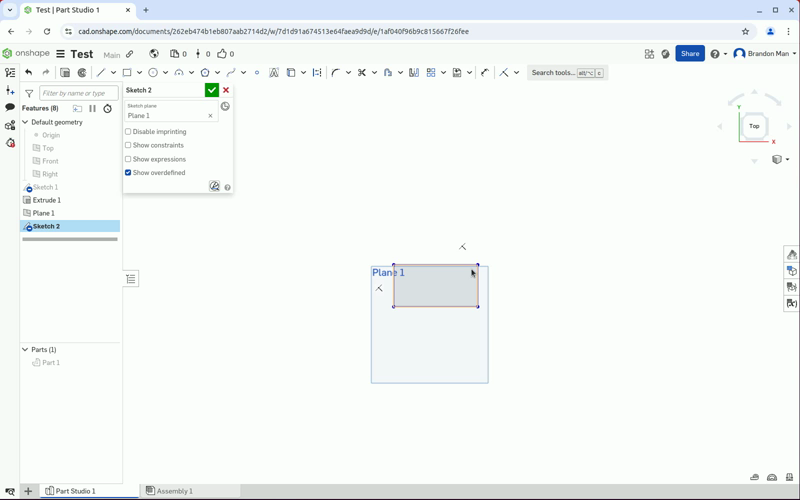
scroll(6)
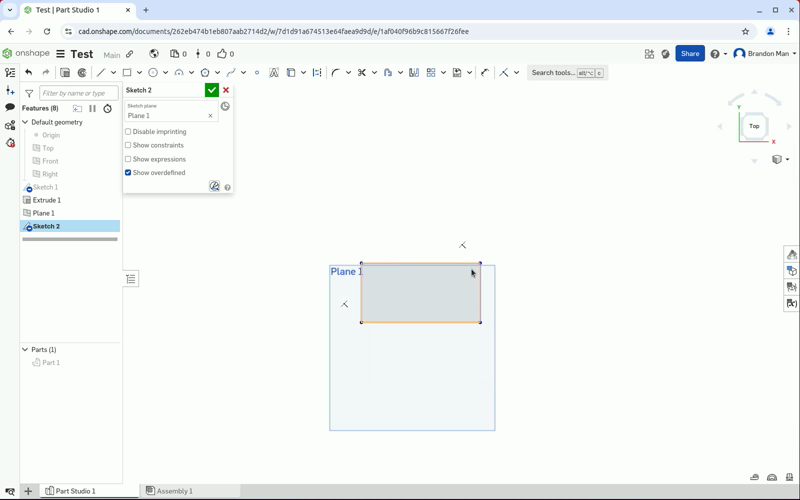
scroll(6)
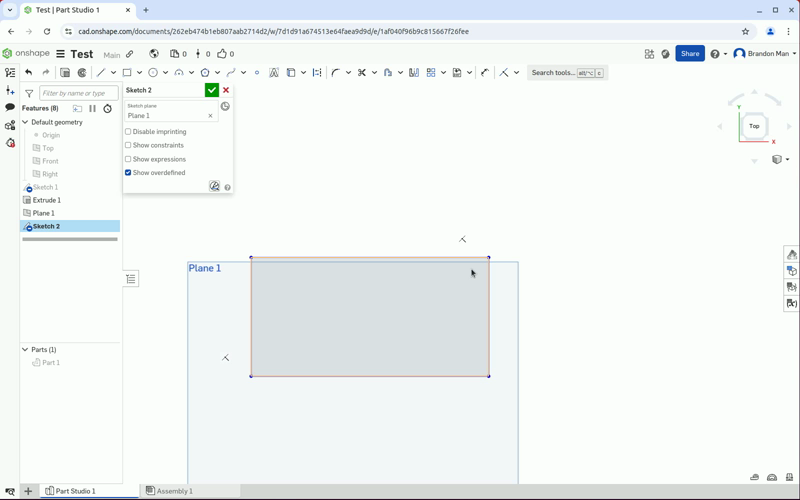
click(471, 268)
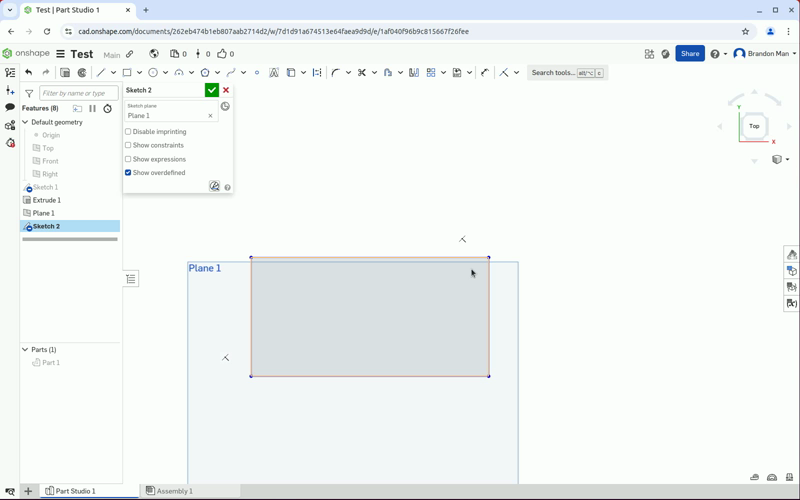
scroll(-6)
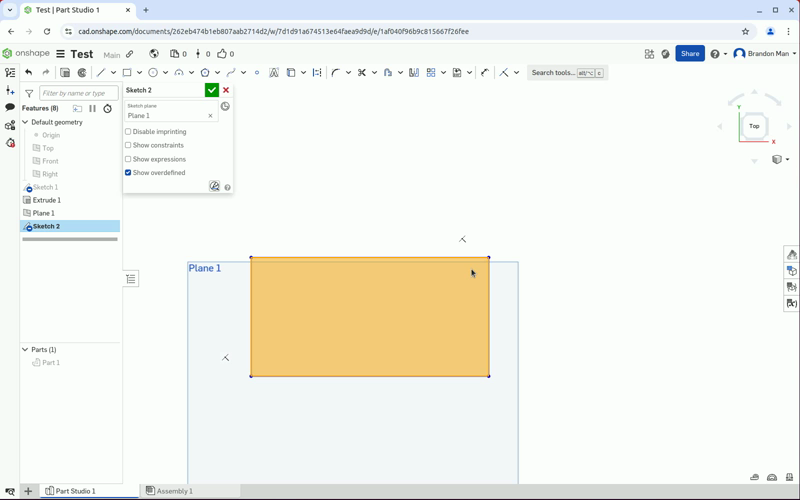
scroll(-6)
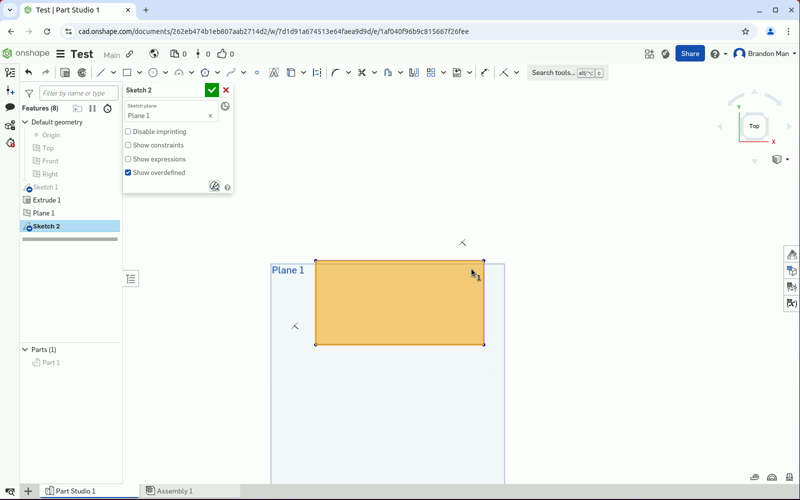
scroll(-6)
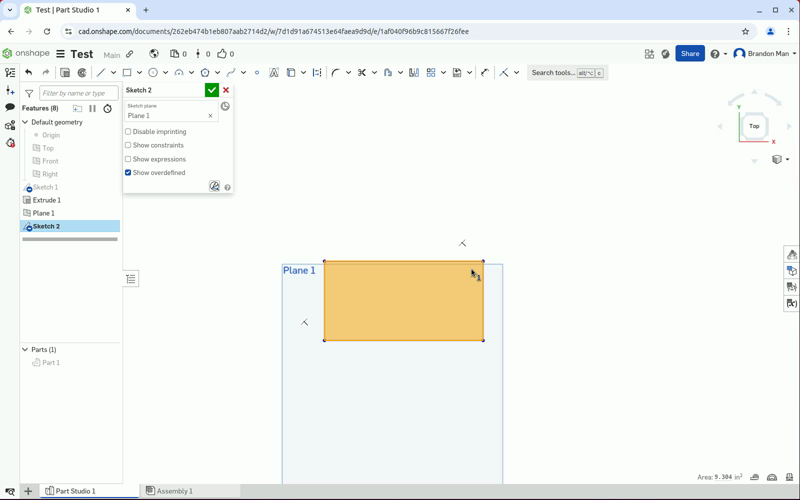
scroll(-6)
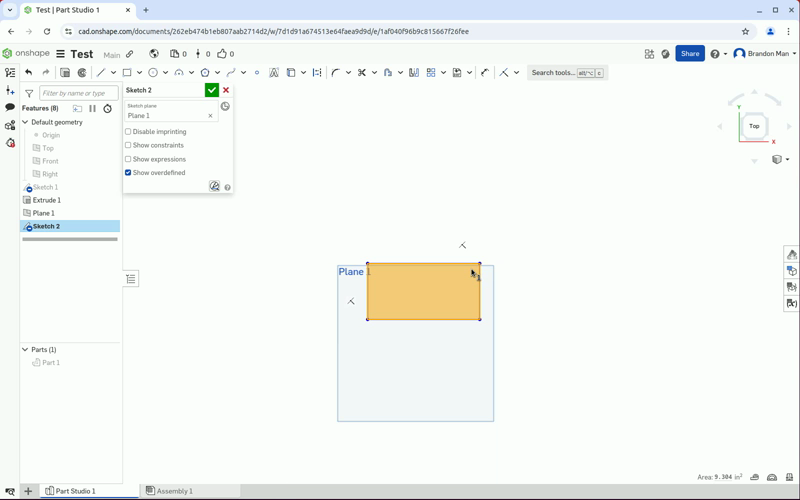
scroll(-6)
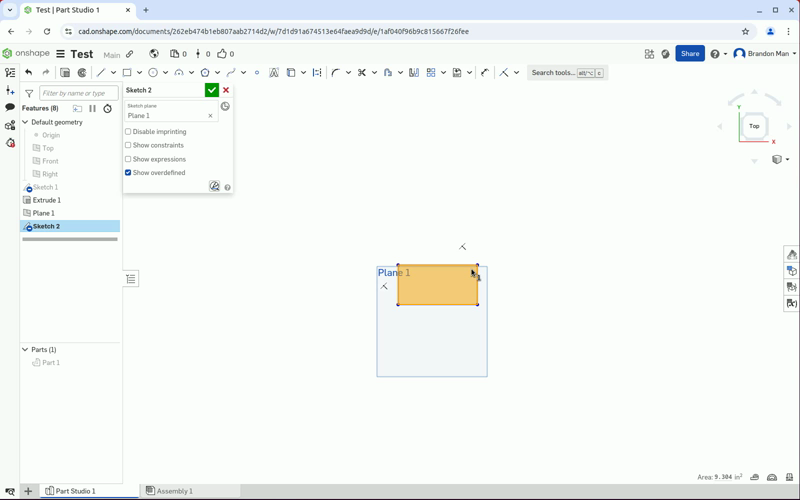
scroll(-6)
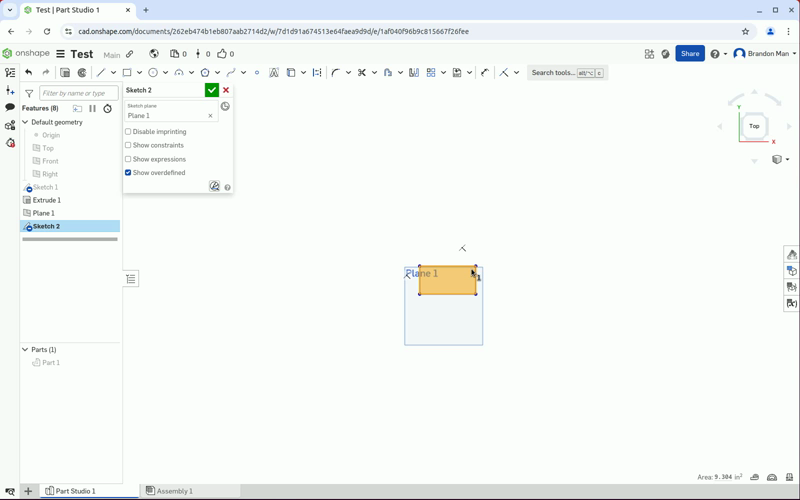
scroll(-6)
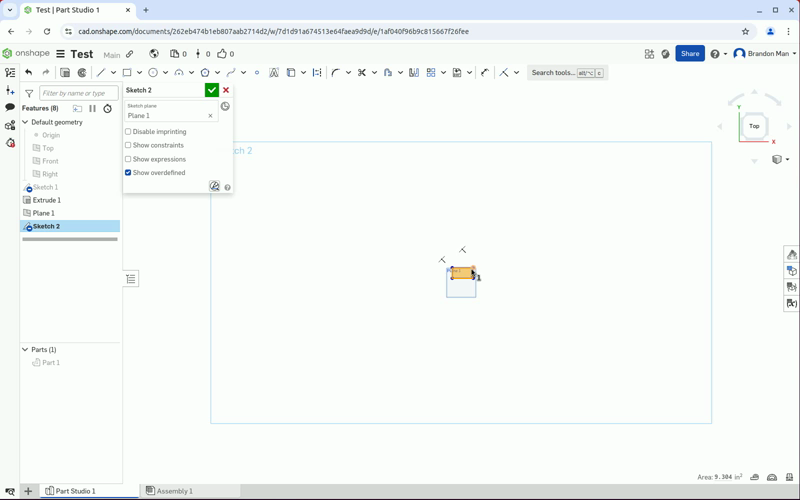
mouse_move(73, 352)
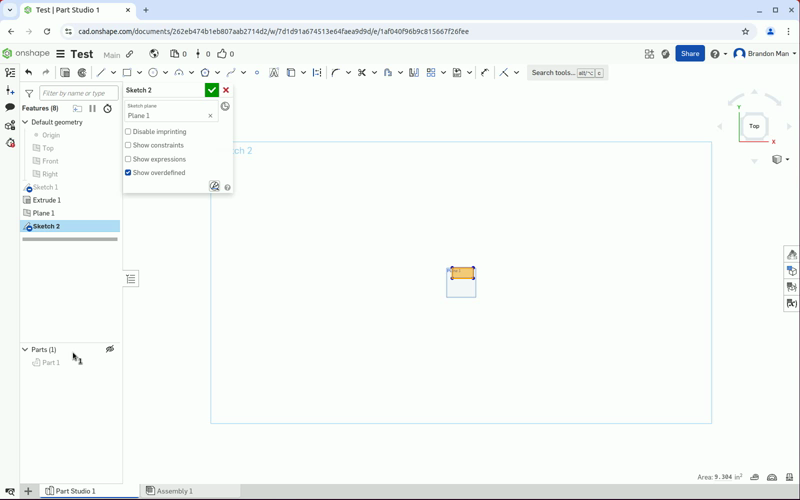
key(shift+y)
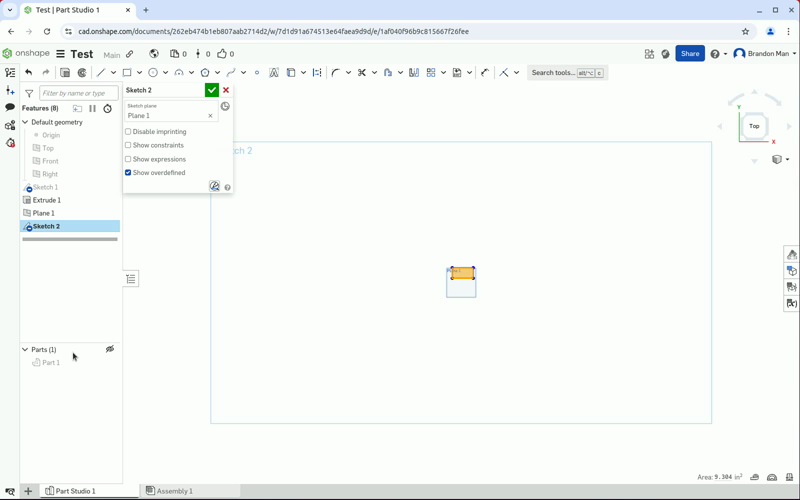
key(shift+e)
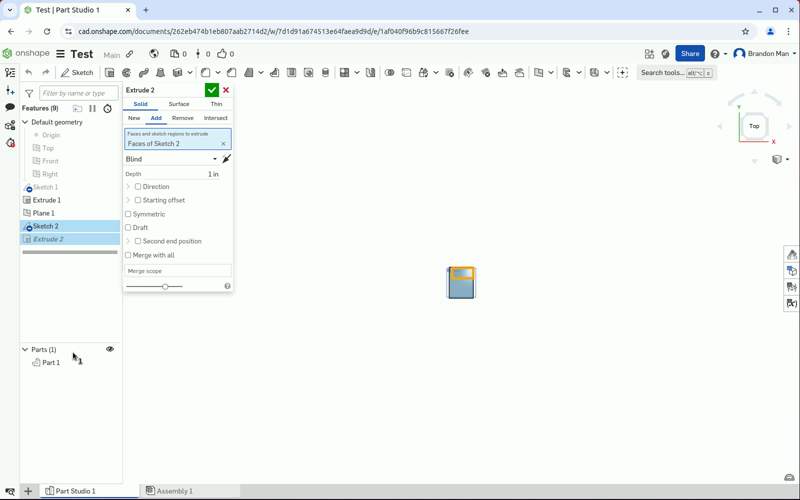
mouse_move(143, 106)
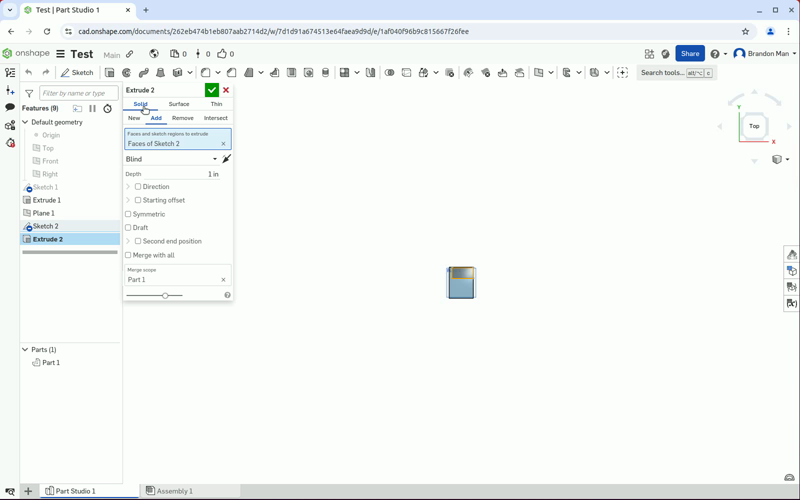
click(143, 106)
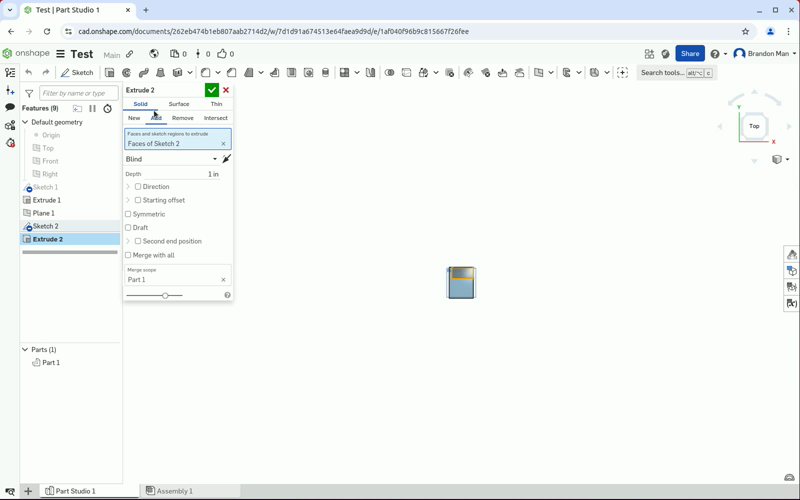
mouse_move(186, 120)
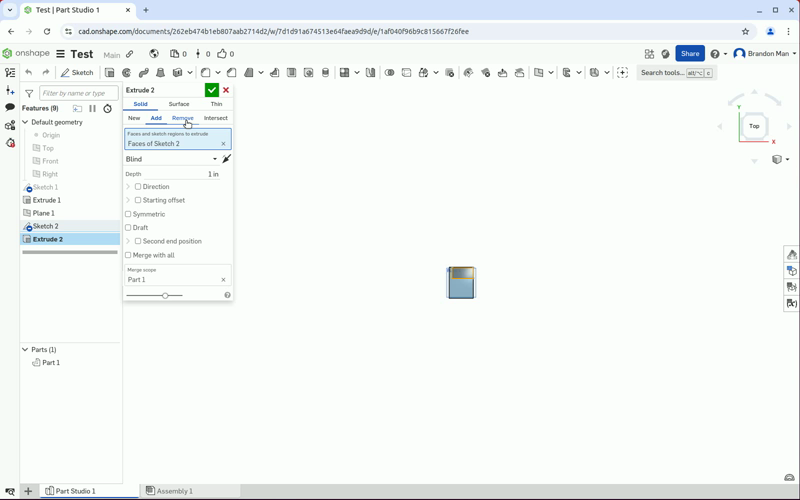
click(186, 120)
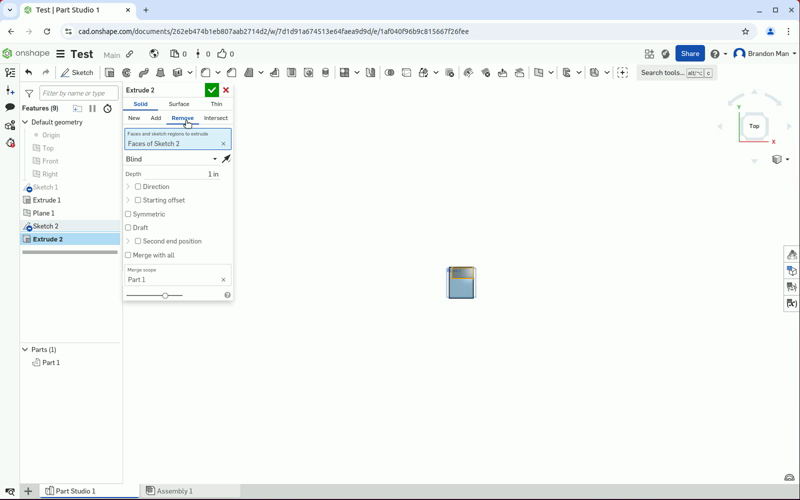
key(tab, 4)
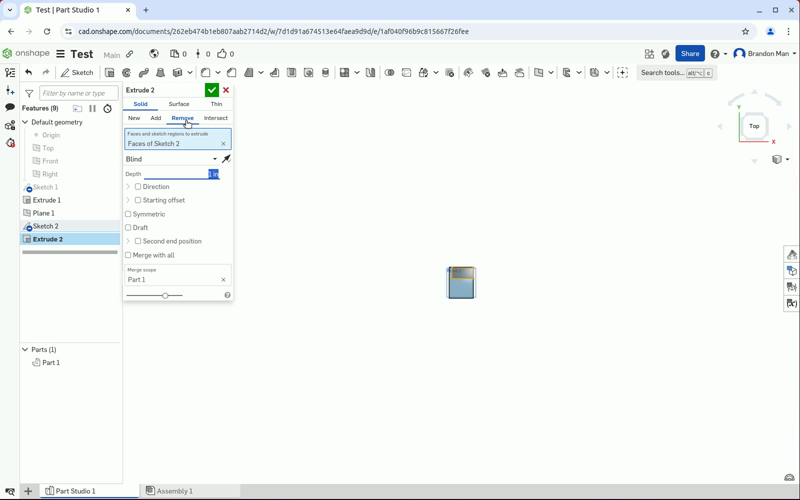
text(6.018)
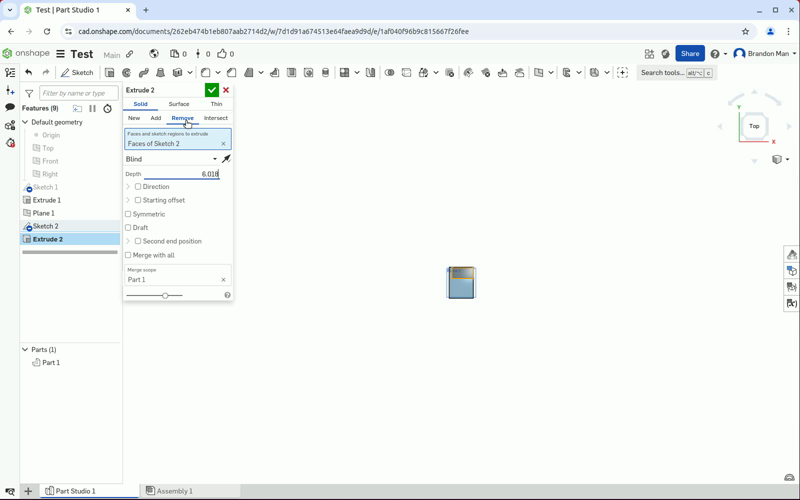
key(tab, 6)
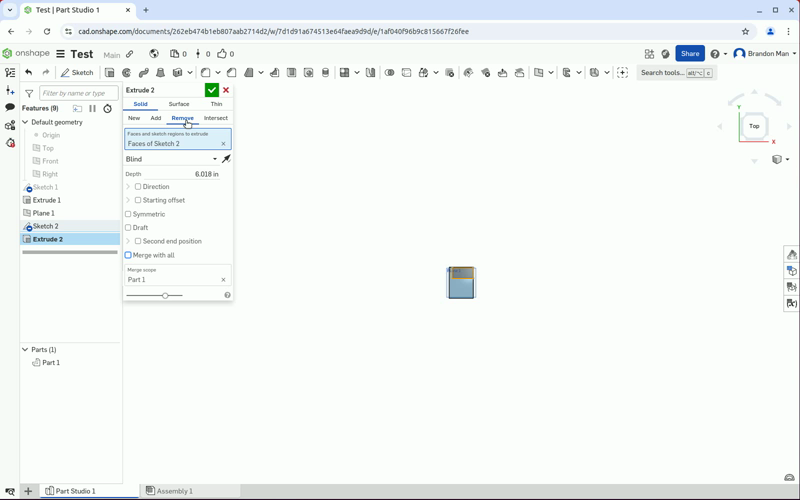
key(space)
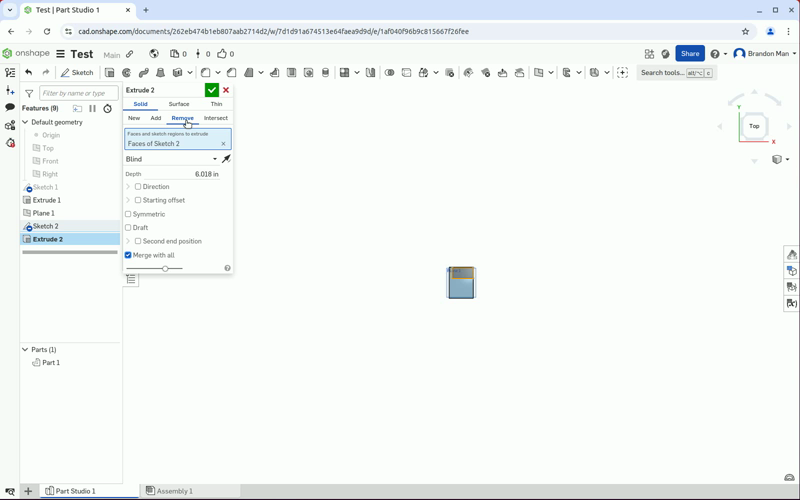
key(enter)
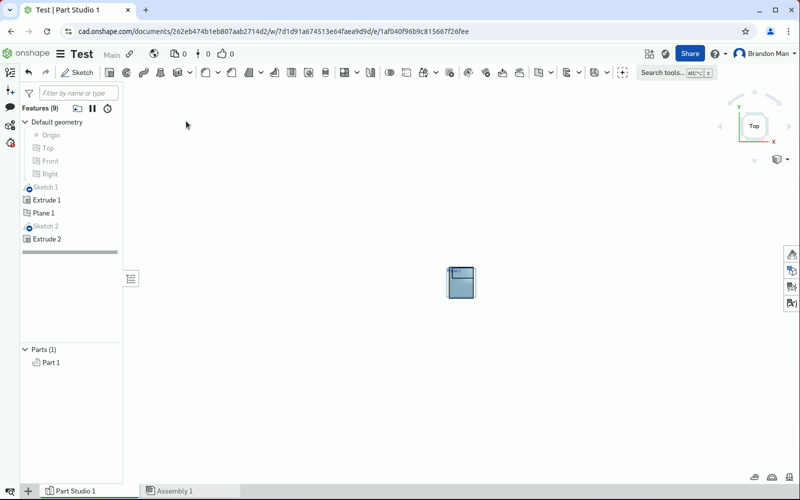
key(shift+h)
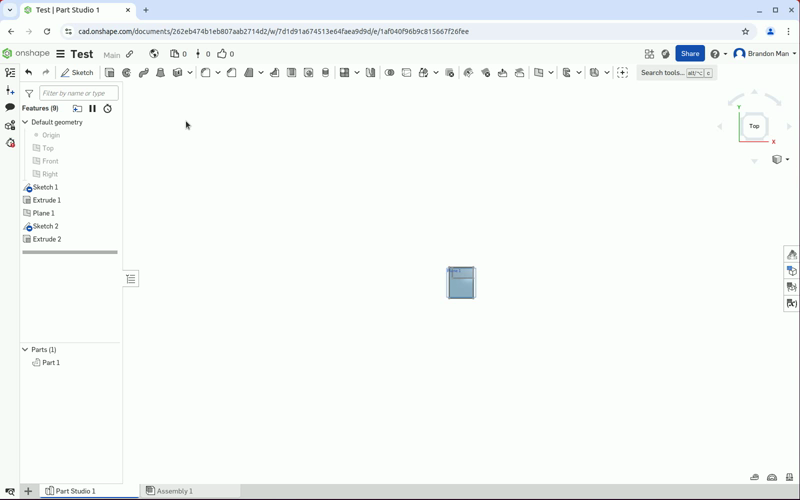
key(shift+h)
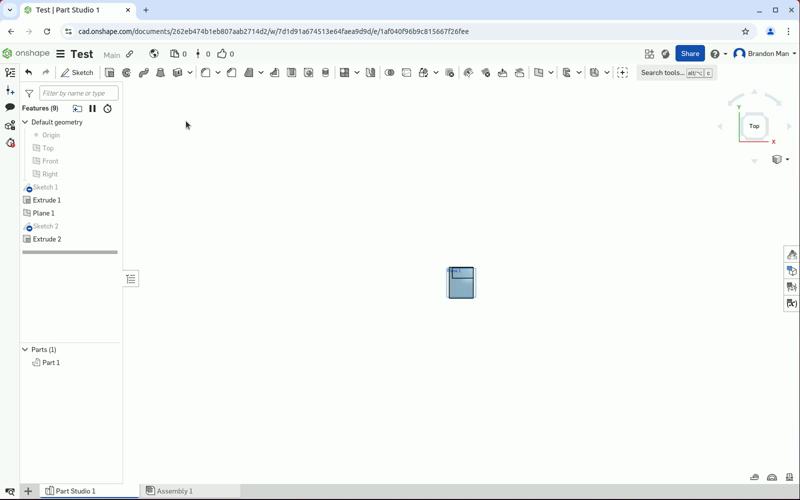
mouse_move(73, 189)
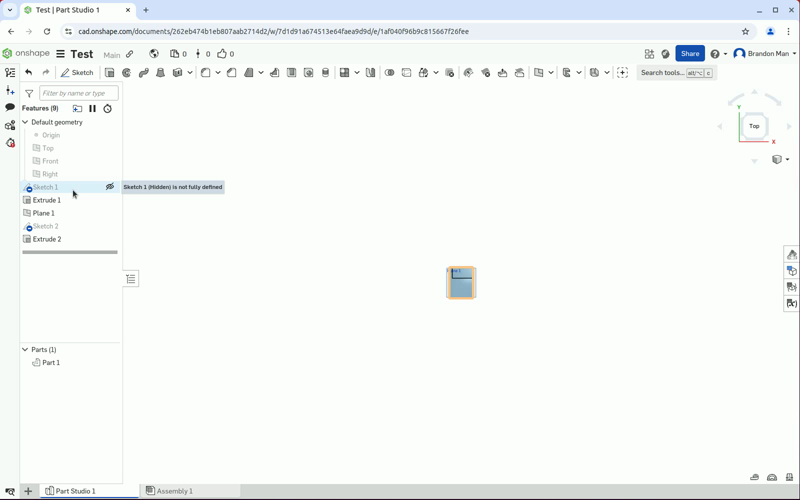
click(73, 189)
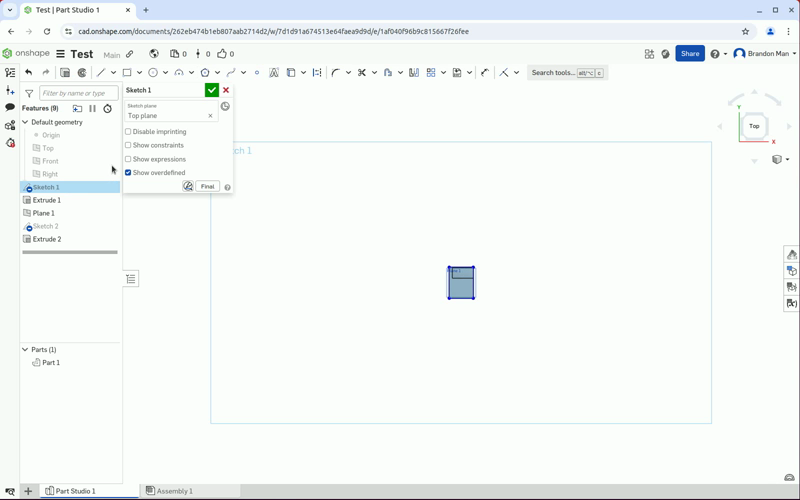
mouse_move(229, 92)
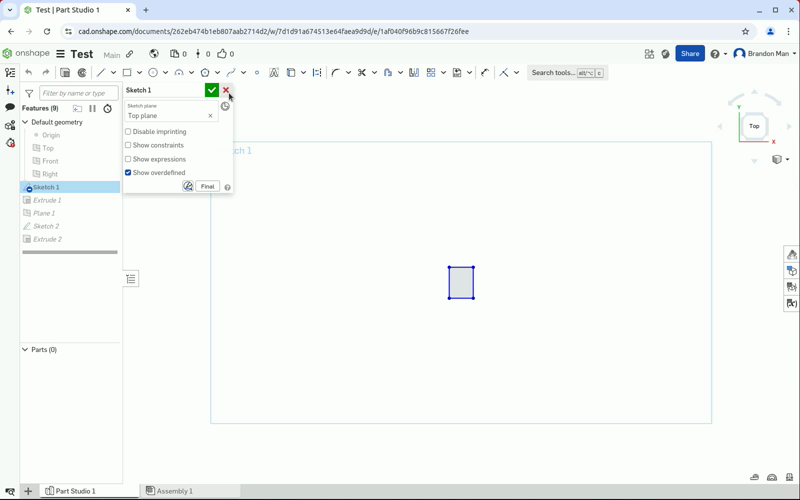
click(229, 92)
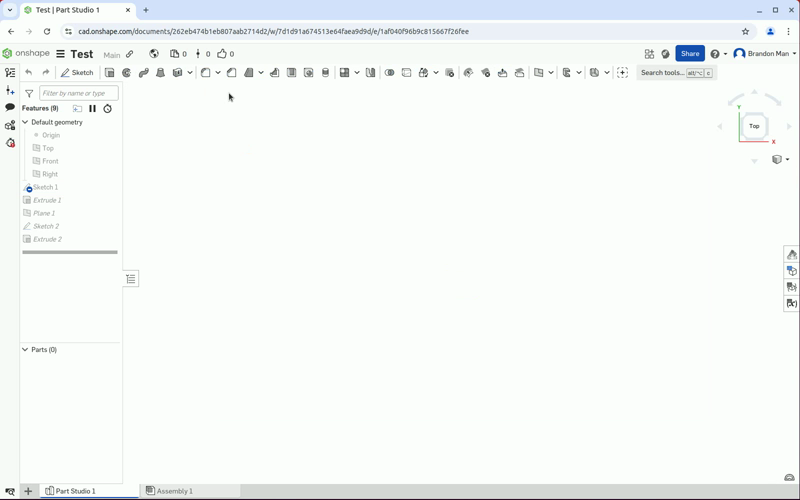
key(shift+s)
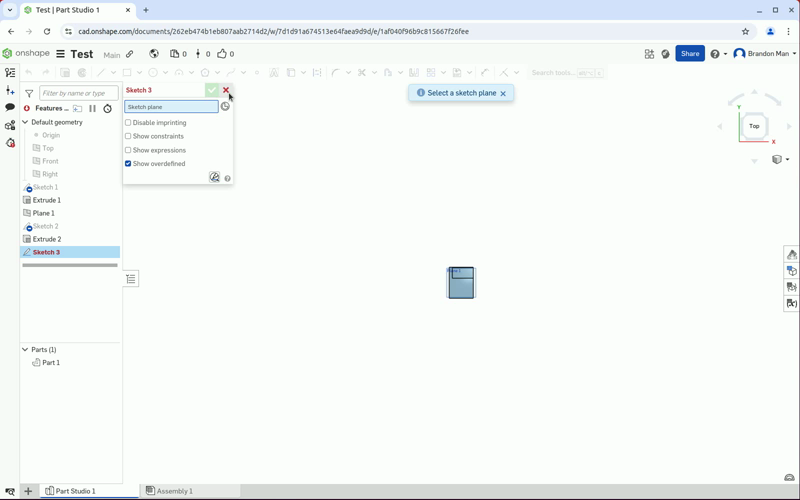
mouse_move(73, 215)
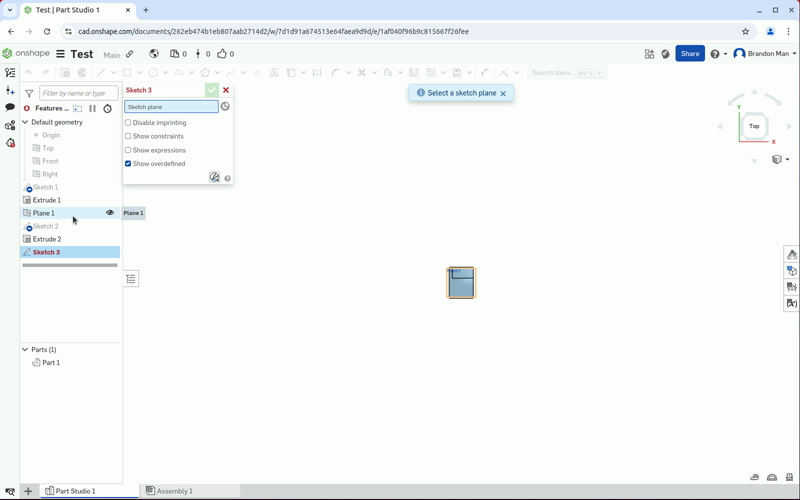
click(73, 215)
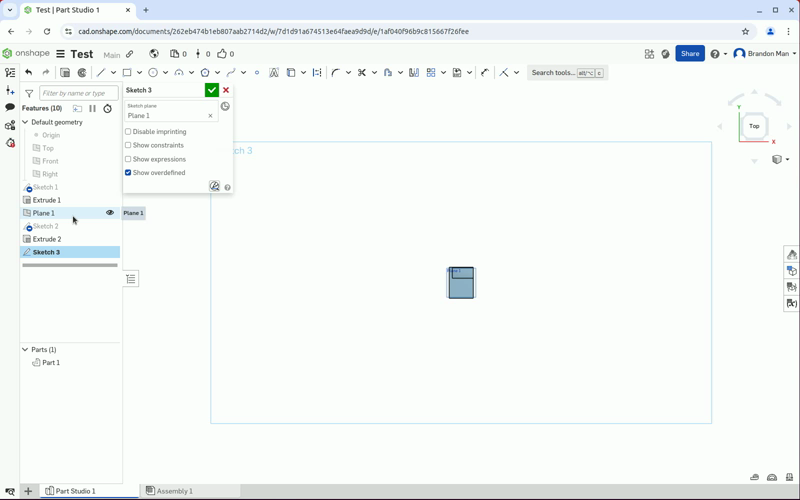
mouse_move(73, 352)
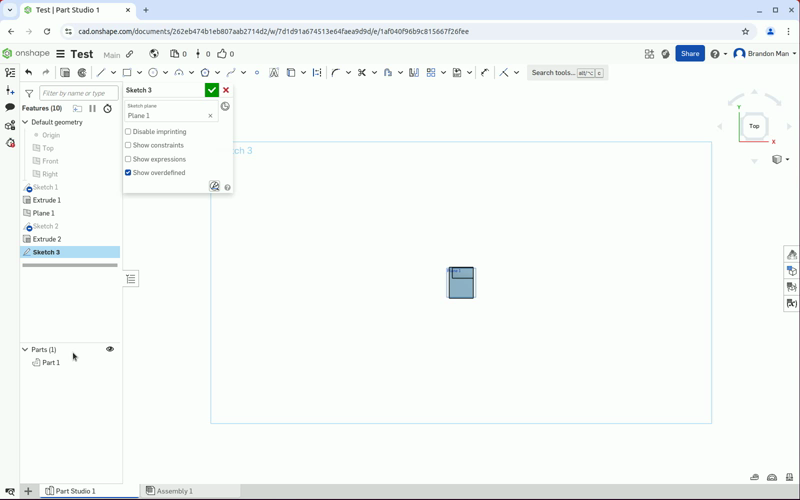
key(y)
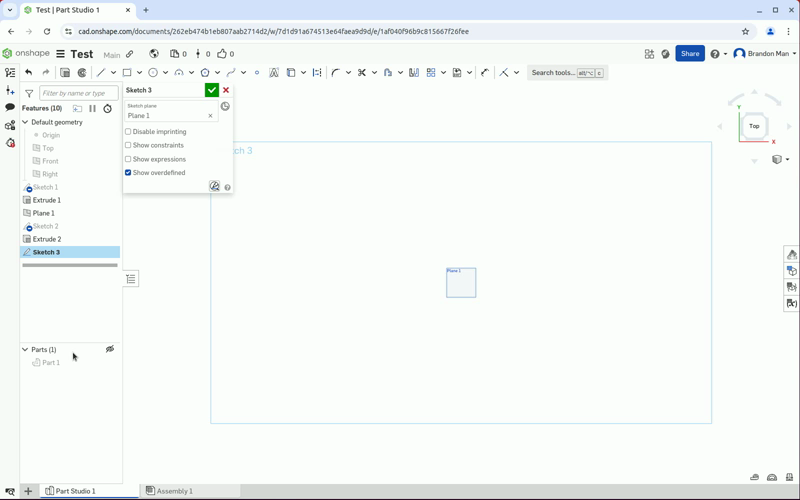
key(l)
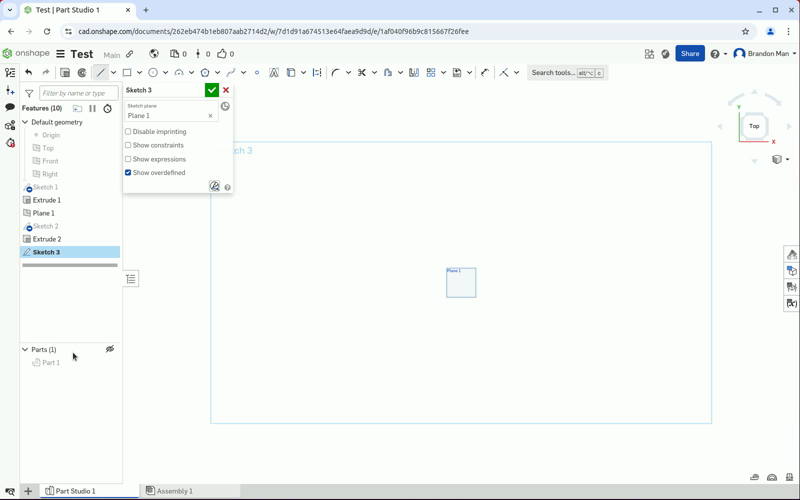
key_down(shift)
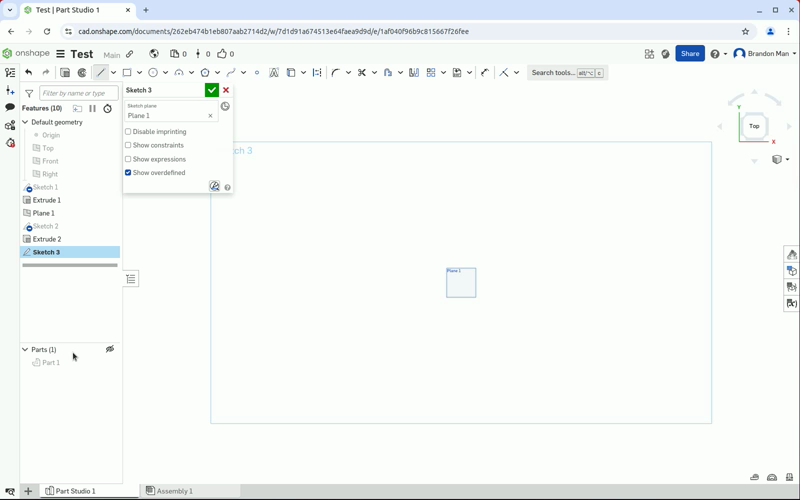
mouse_move(449, 278)
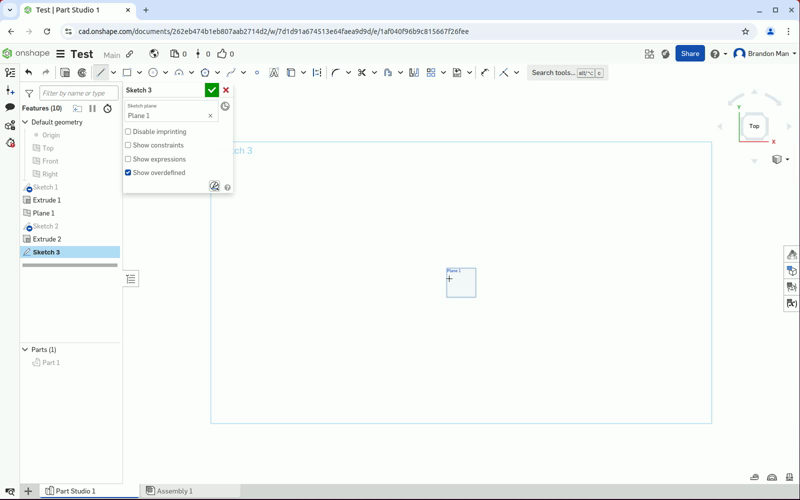
click(449, 278)
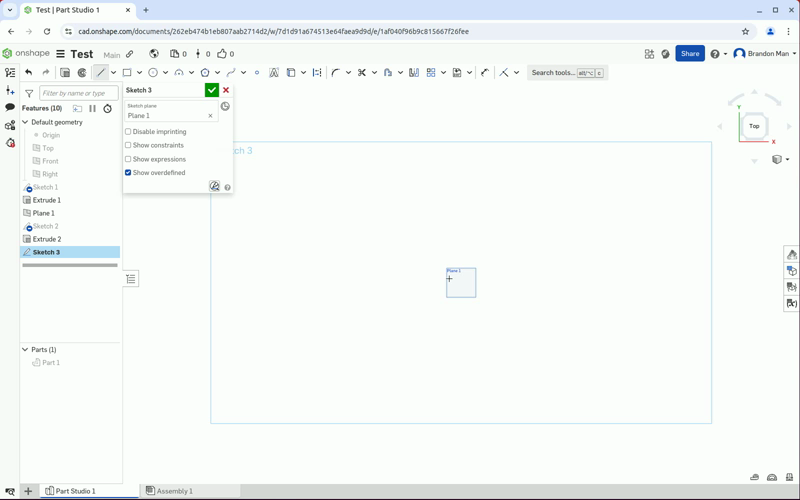
key_up(shift)
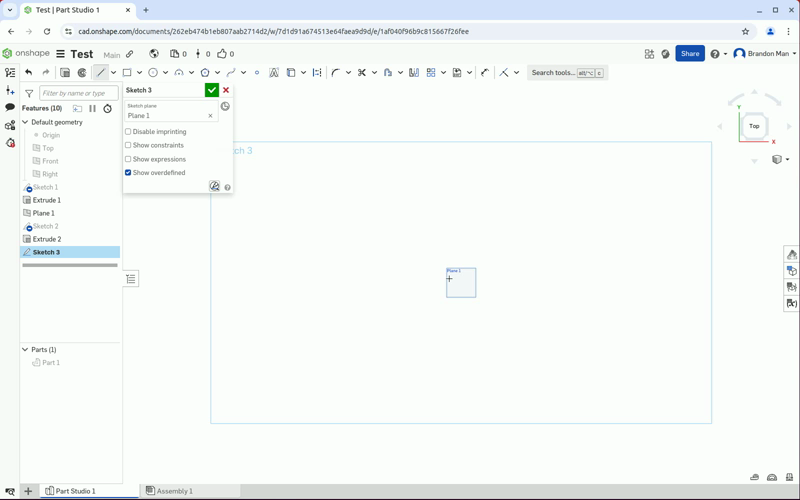
key_down(shift)
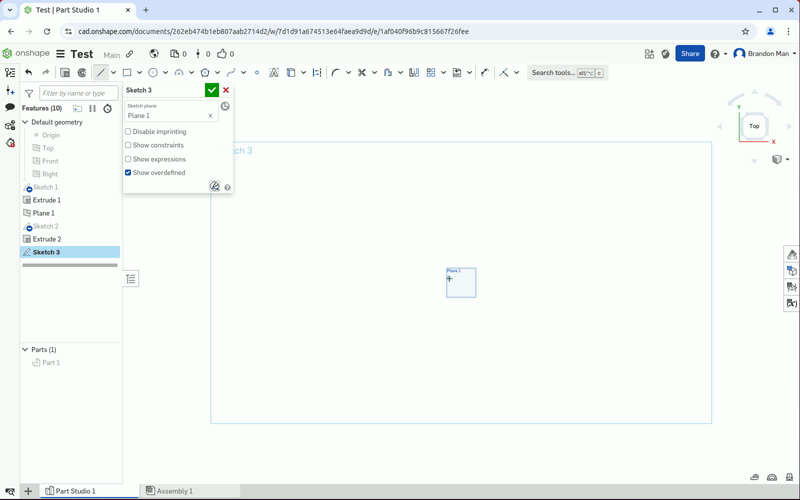
mouse_move(479, 278)
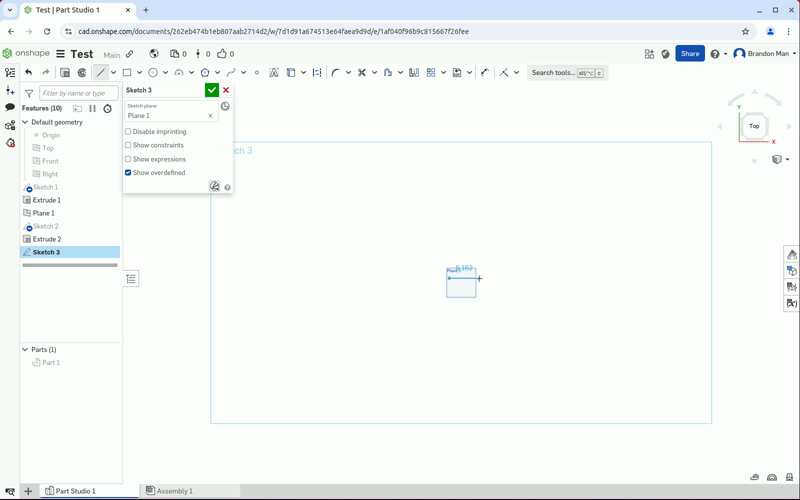
mouse_move(452, 278)
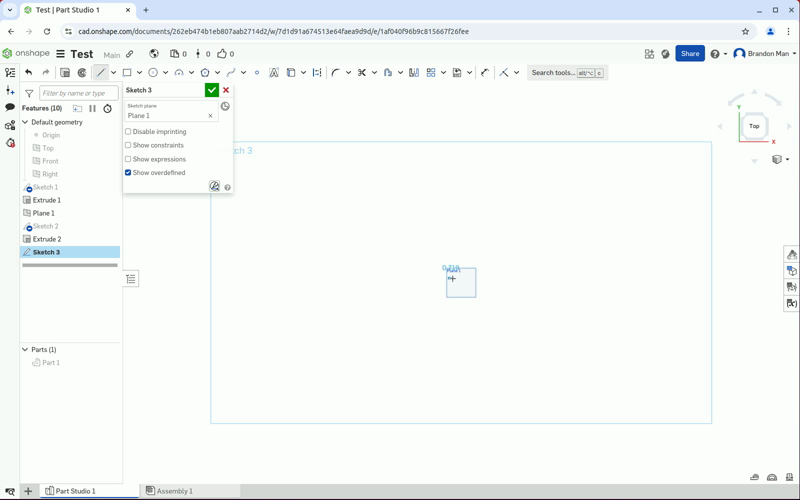
scroll(6)
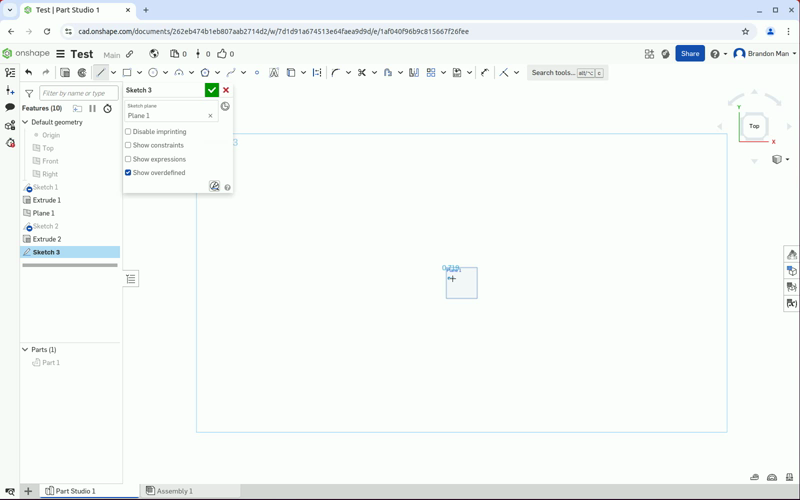
scroll(6)
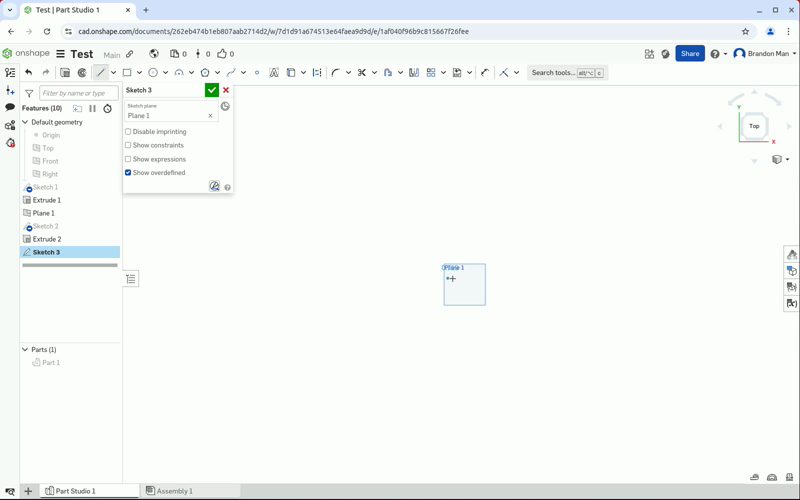
scroll(6)
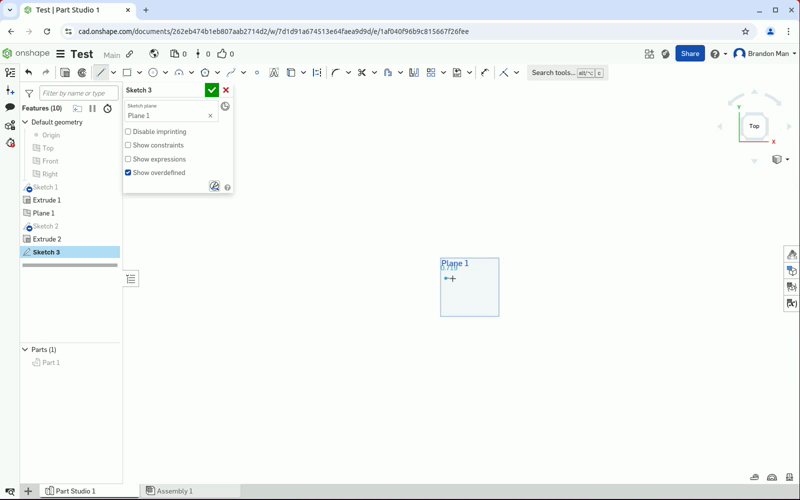
scroll(6)
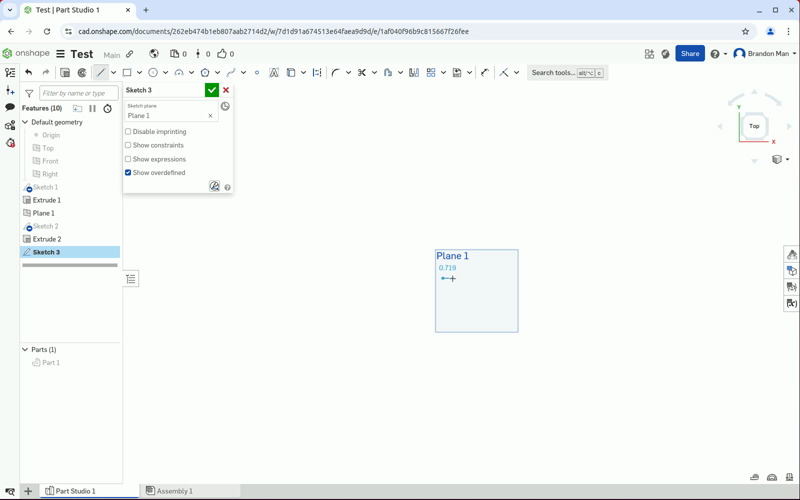
scroll(6)
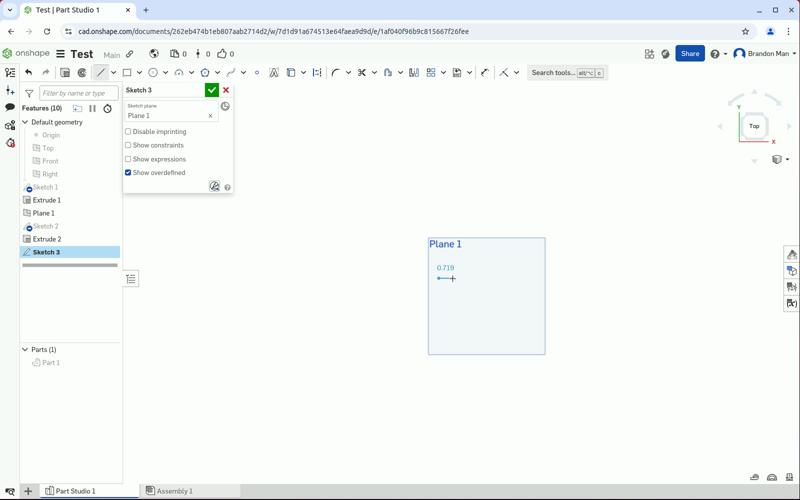
scroll(6)
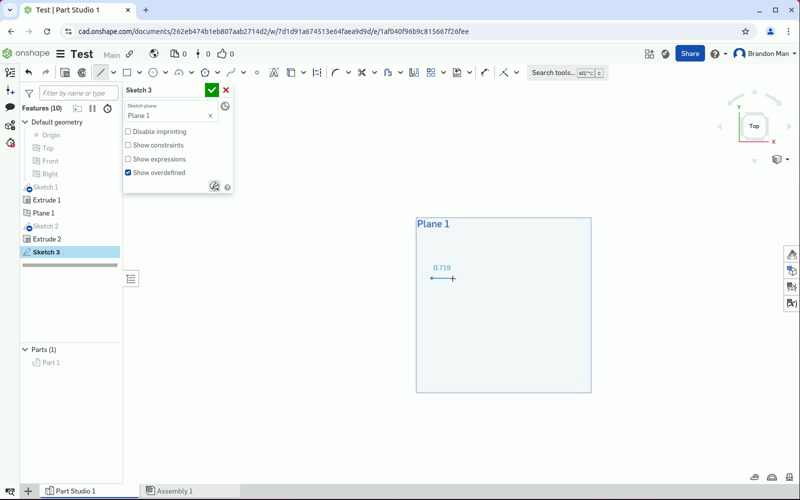
scroll(6)
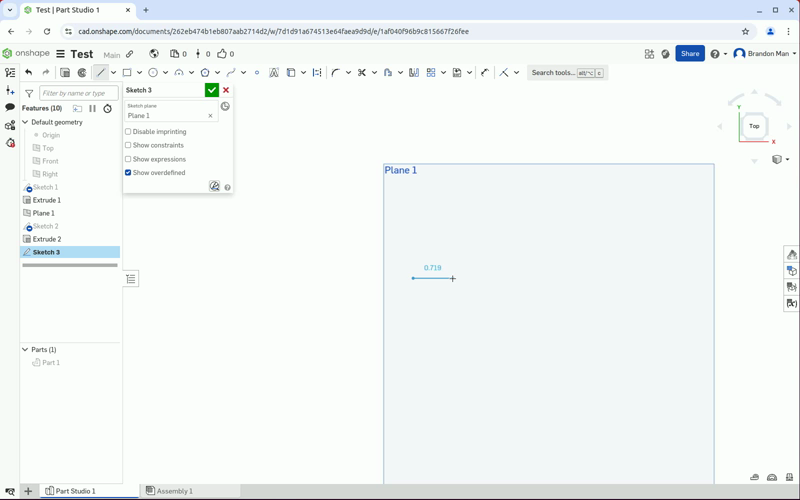
click(452, 278)
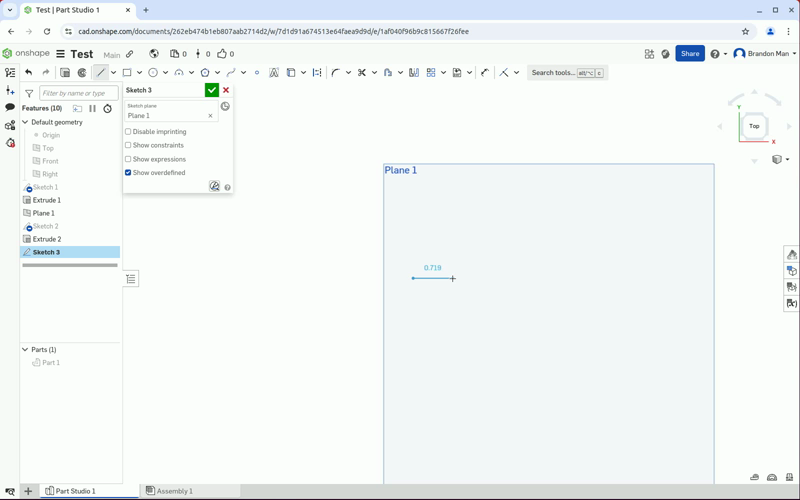
scroll(-6)
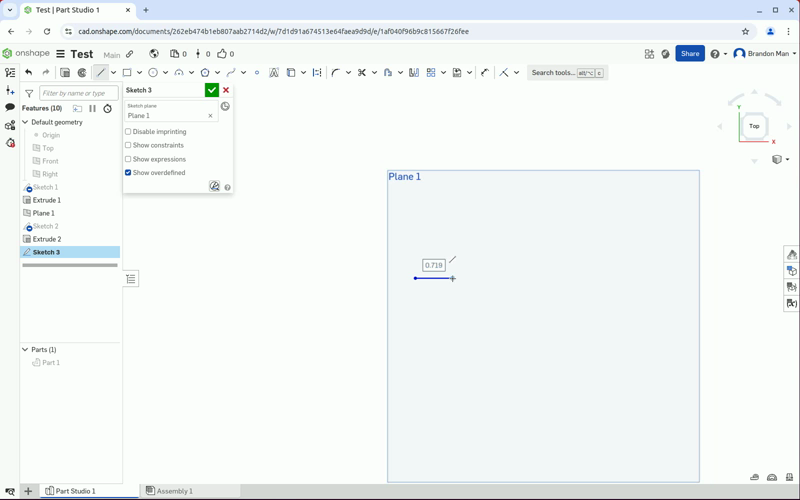
scroll(-6)
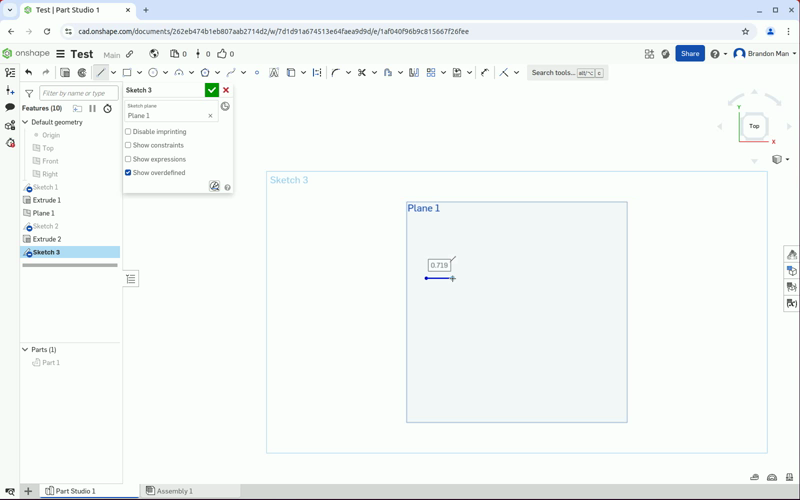
scroll(-6)
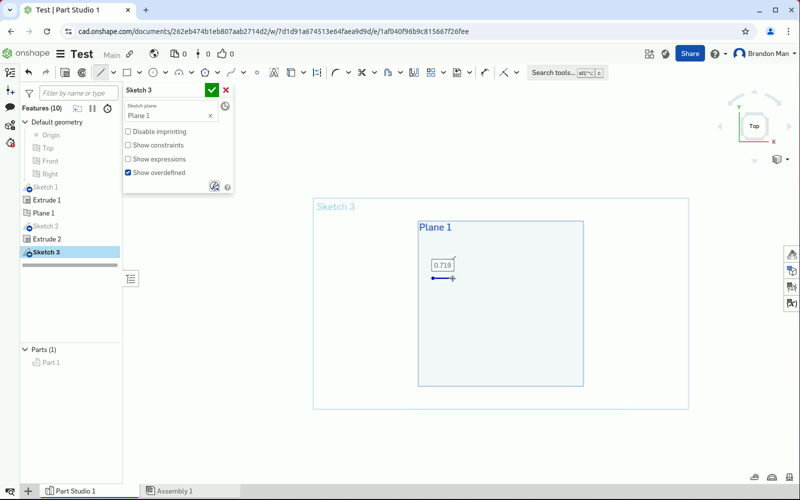
scroll(-6)
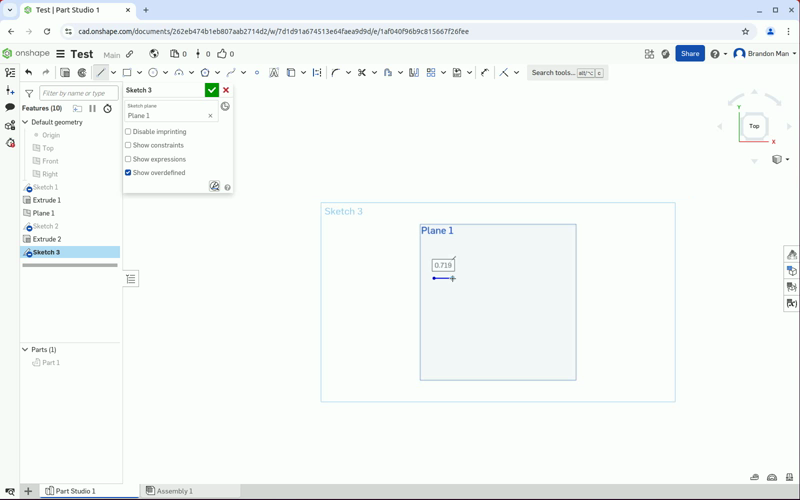
scroll(-6)
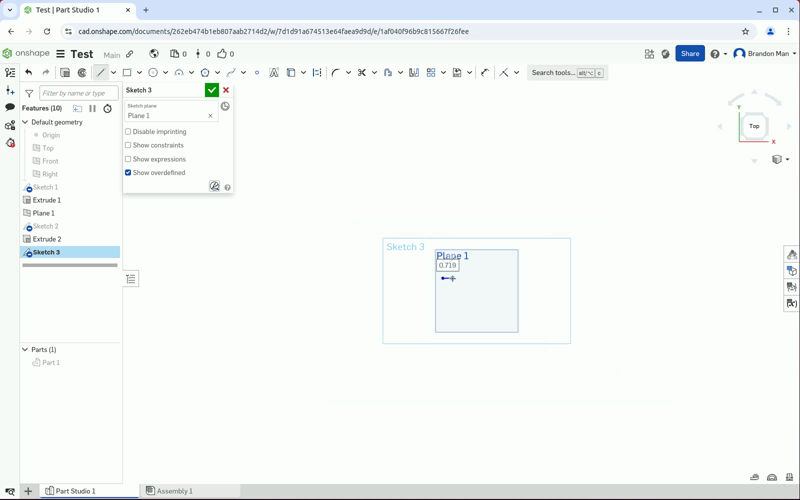
scroll(-6)
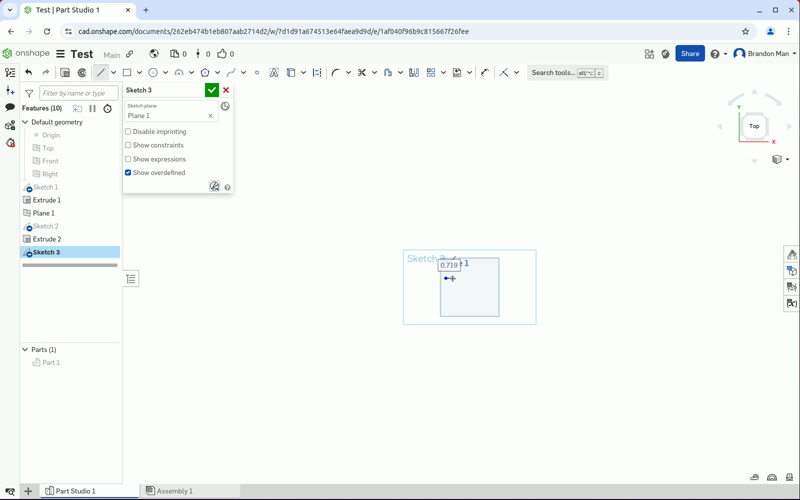
scroll(-6)
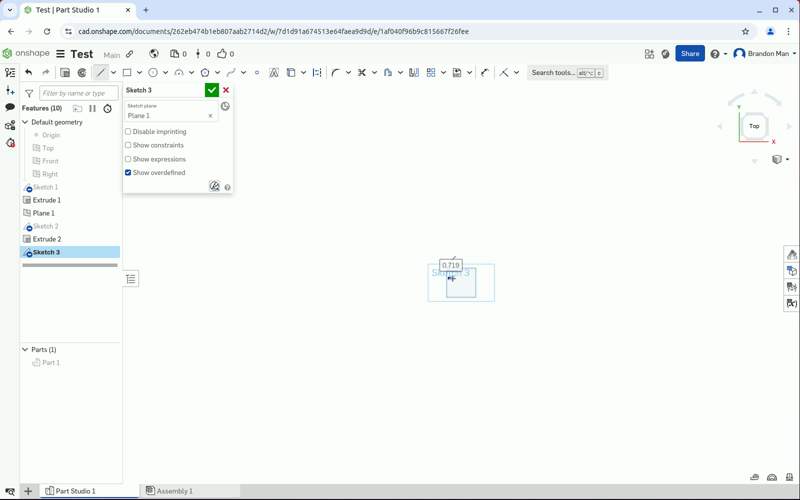
key_up(shift)
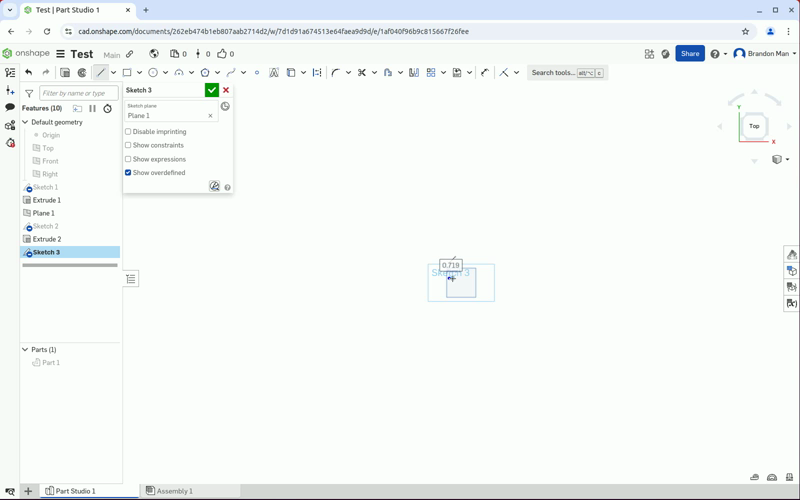
key_down(shift)
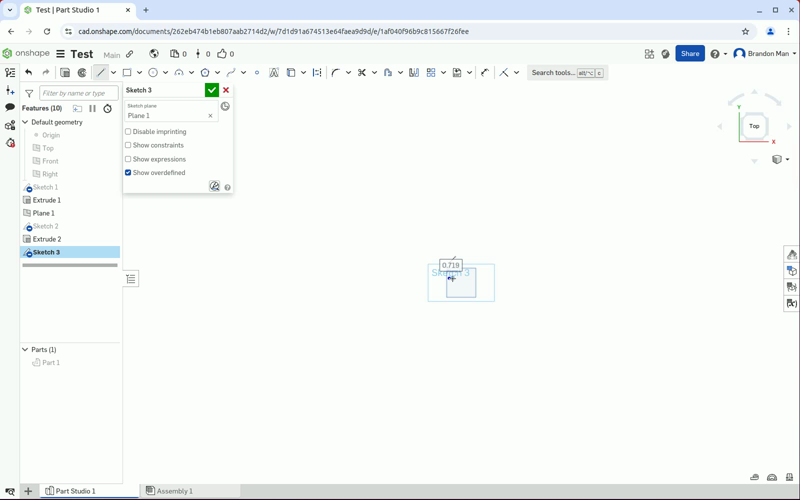
mouse_move(482, 278)
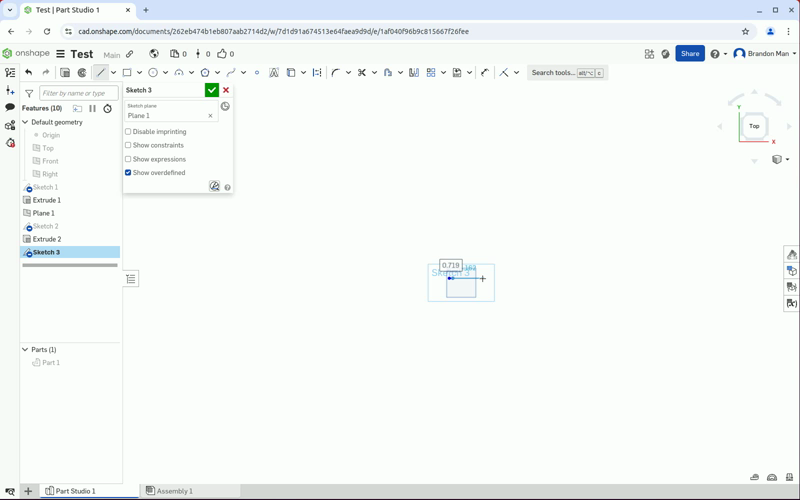
mouse_move(452, 266)
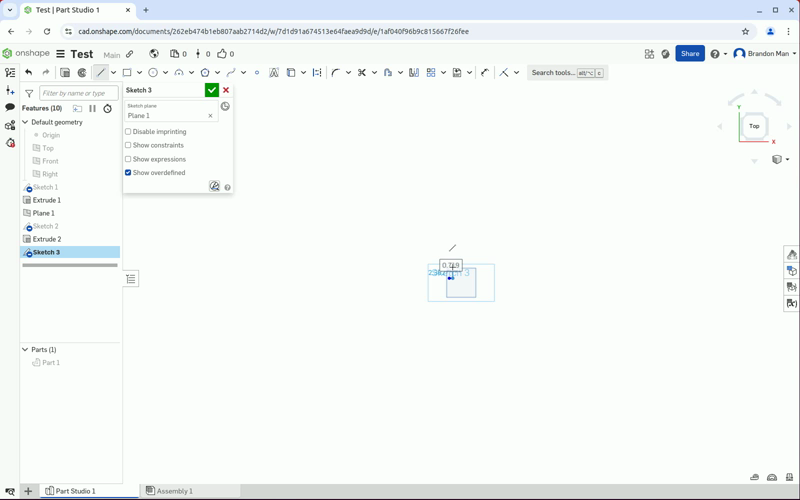
click(452, 266)
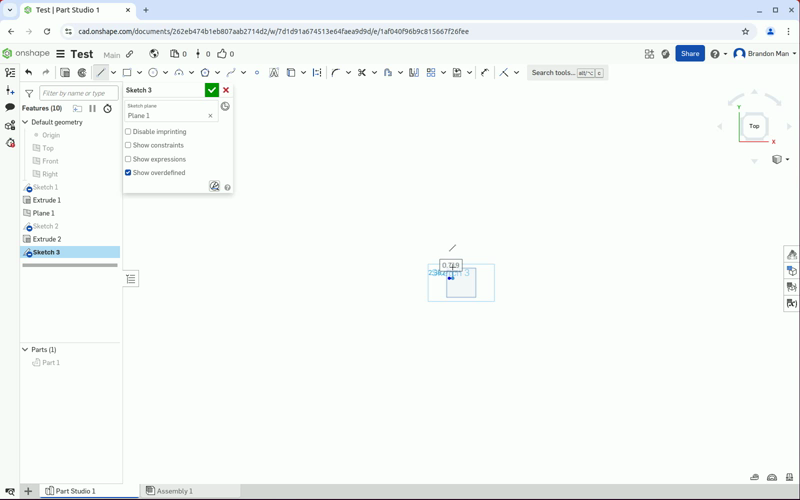
key_up(shift)
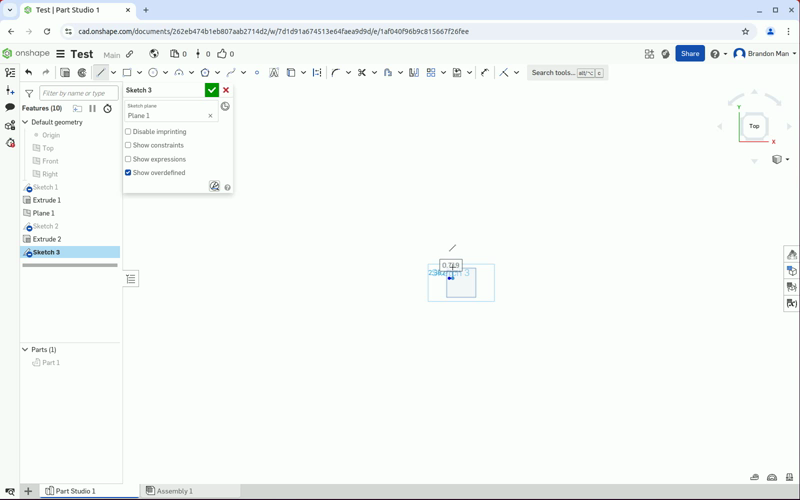
key_down(shift)
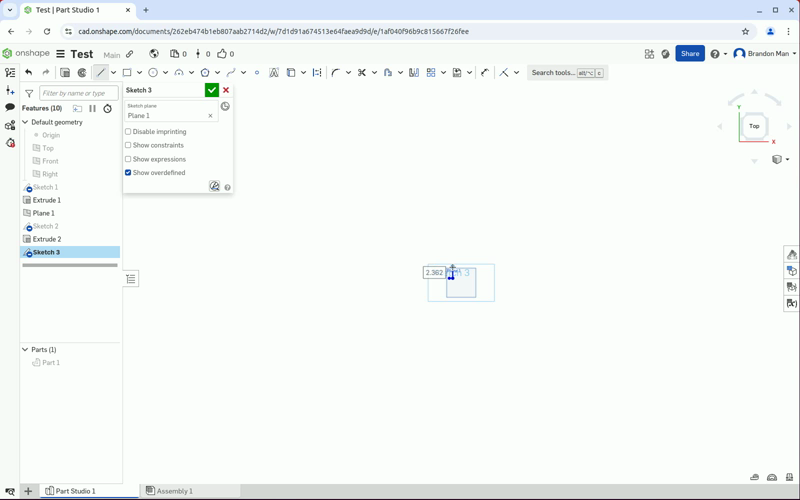
mouse_move(482, 266)
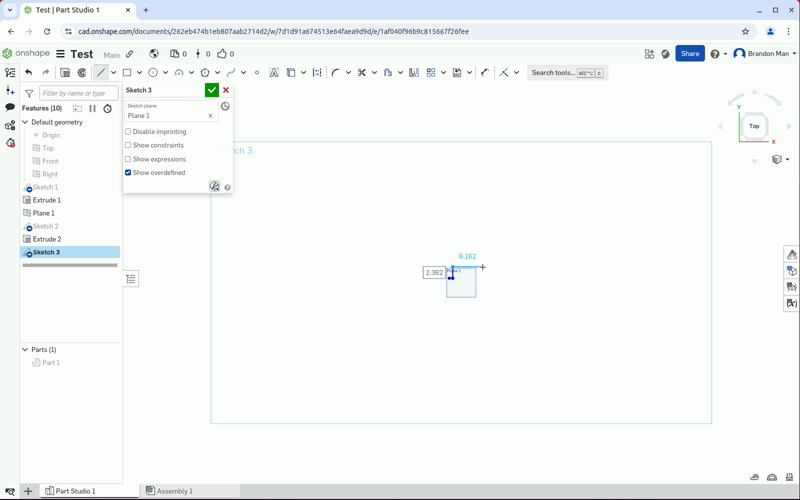
mouse_move(449, 266)
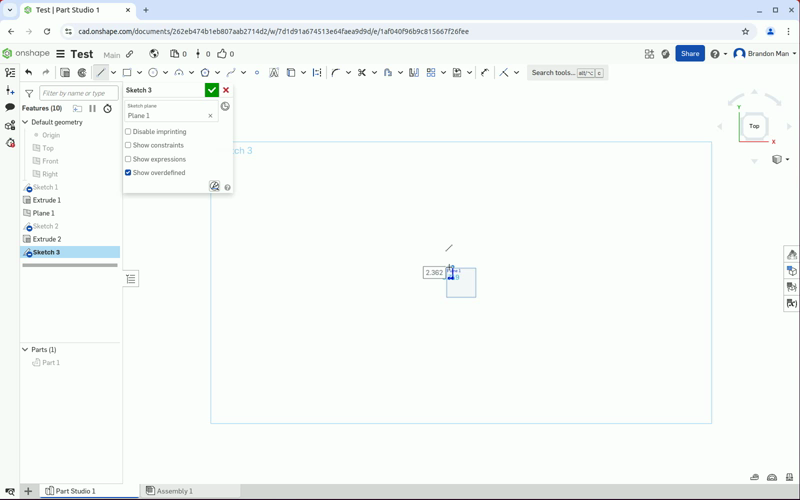
scroll(6)
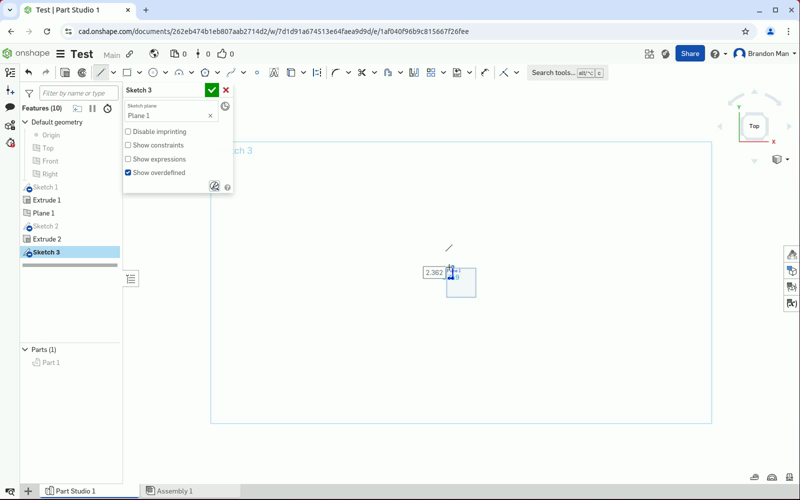
scroll(6)
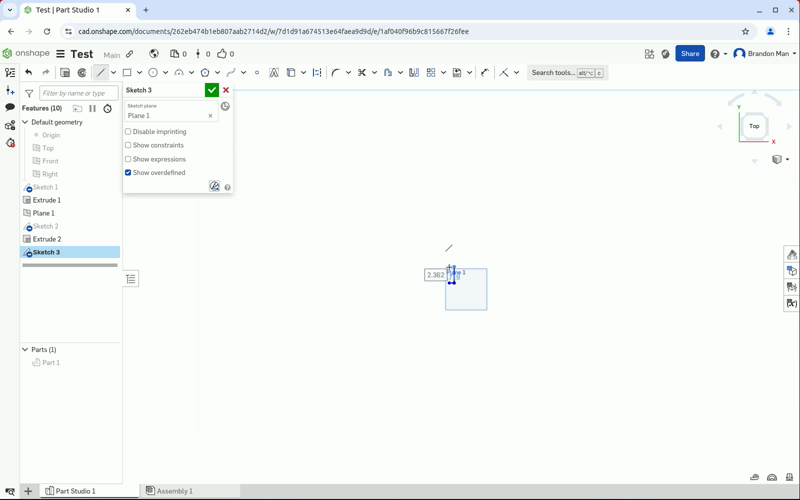
scroll(6)
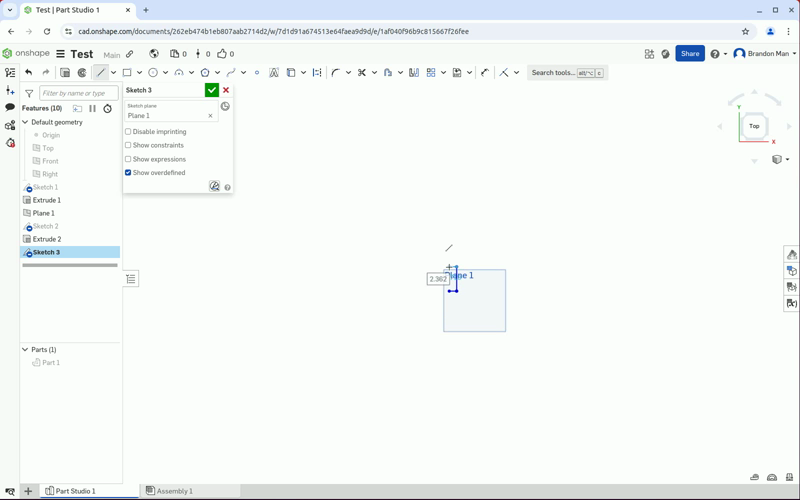
scroll(6)
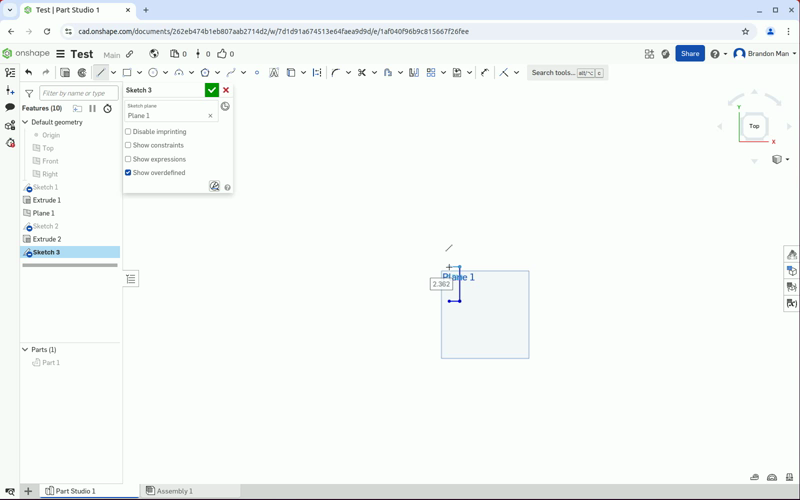
scroll(6)
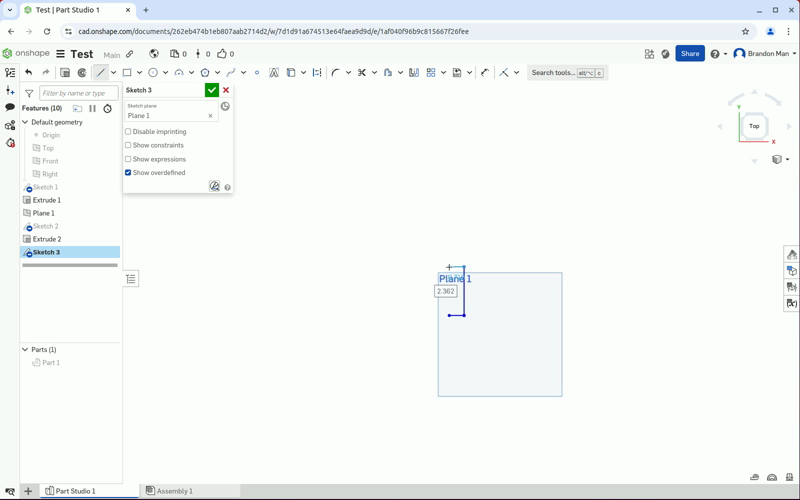
scroll(6)
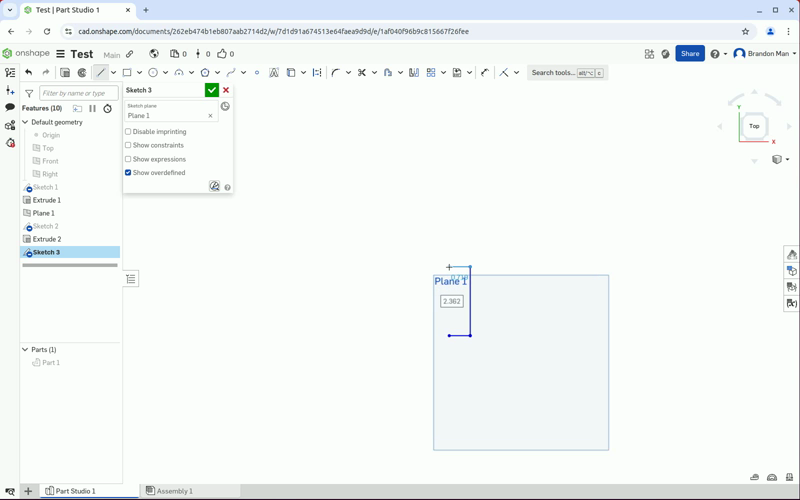
scroll(6)
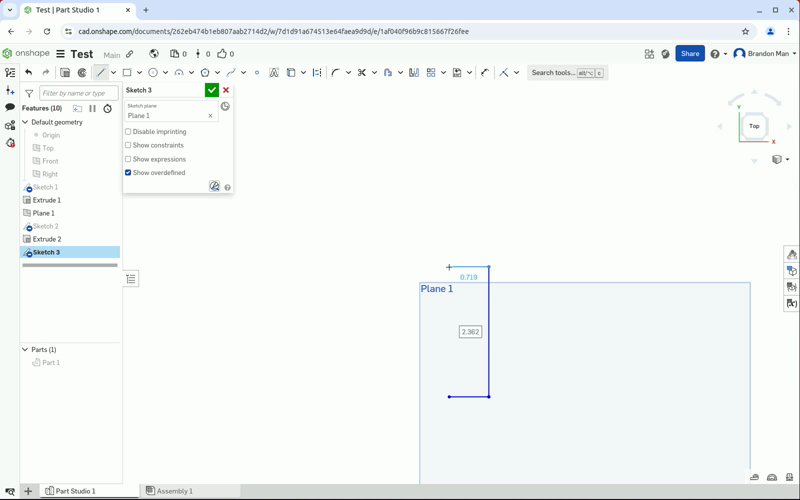
click(449, 266)
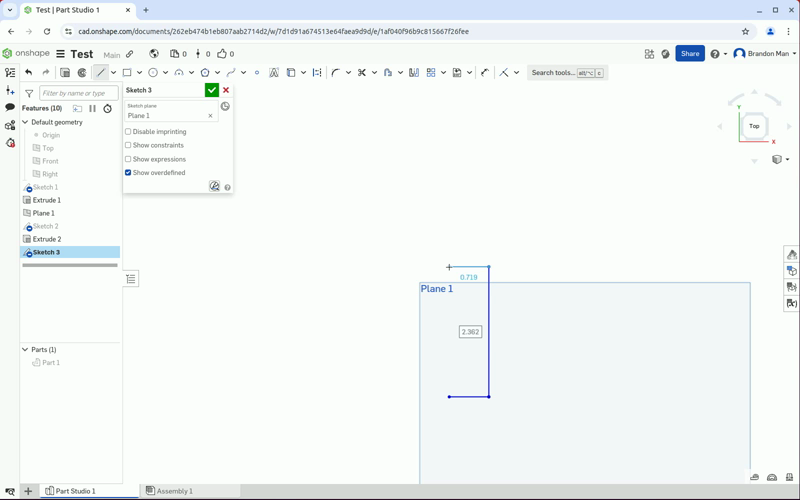
scroll(-6)
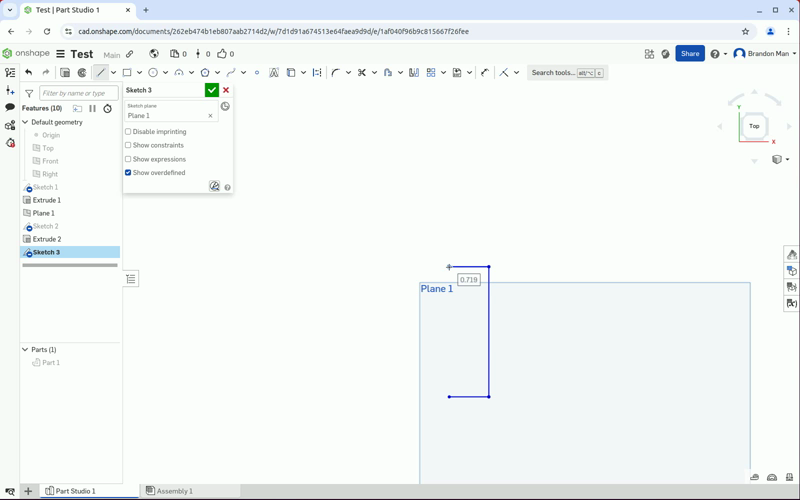
scroll(-6)
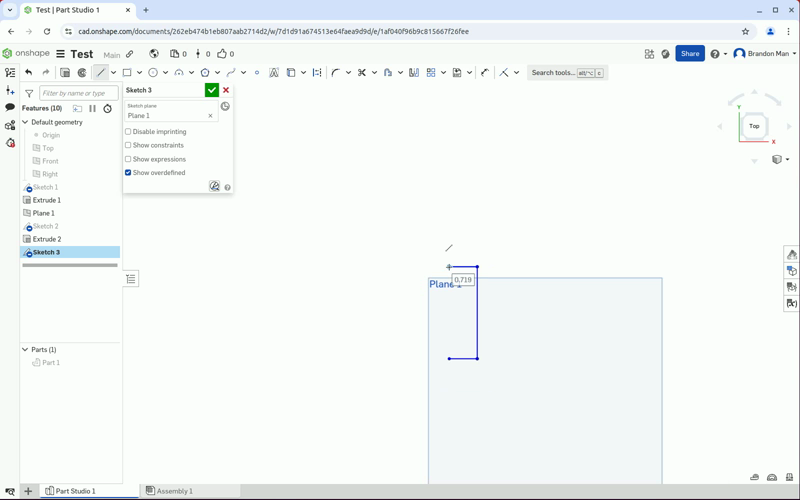
scroll(-6)
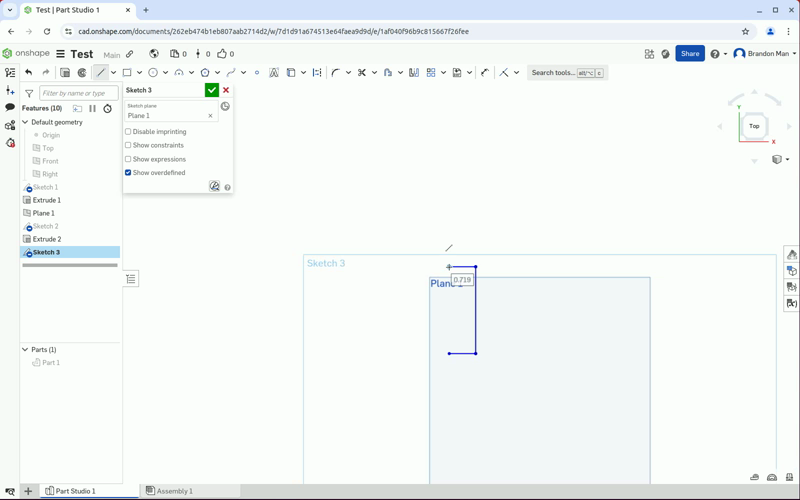
scroll(-6)
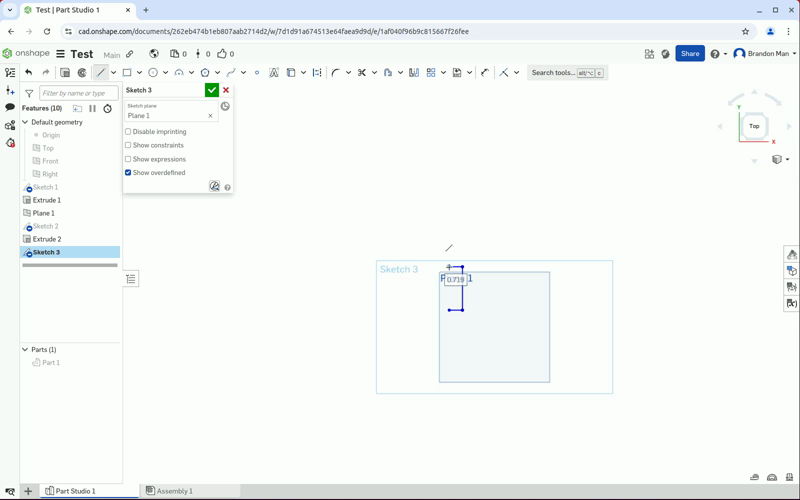
scroll(-6)
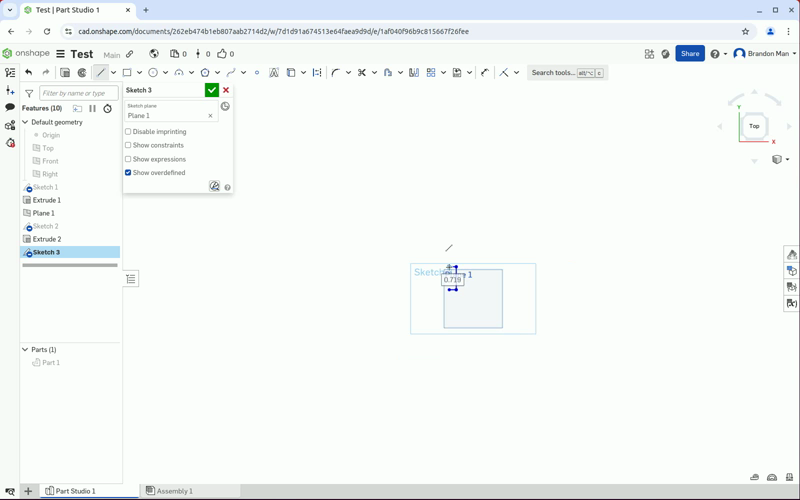
scroll(-6)
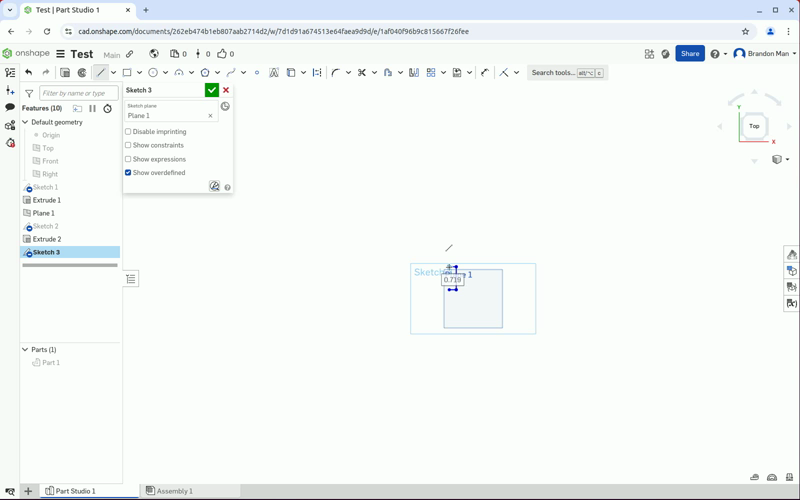
scroll(-6)
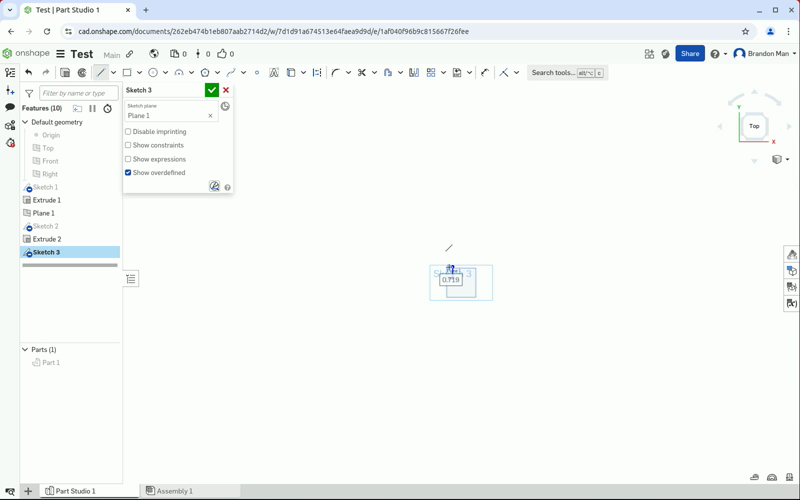
key_up(shift)
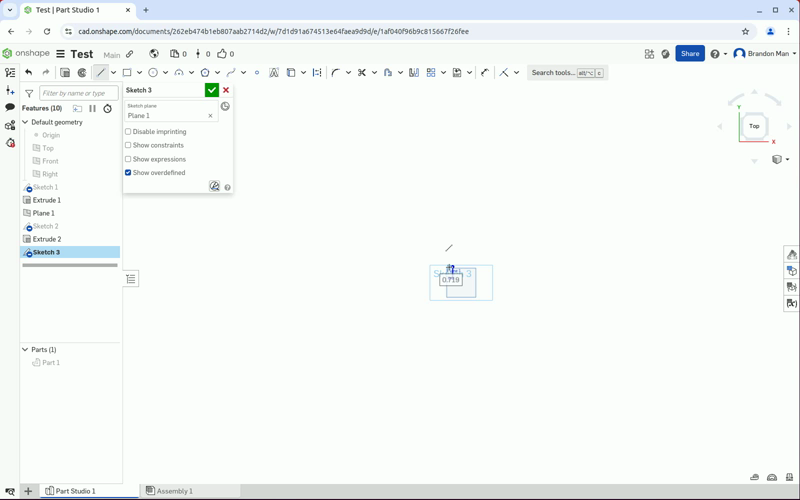
mouse_move(479, 266)
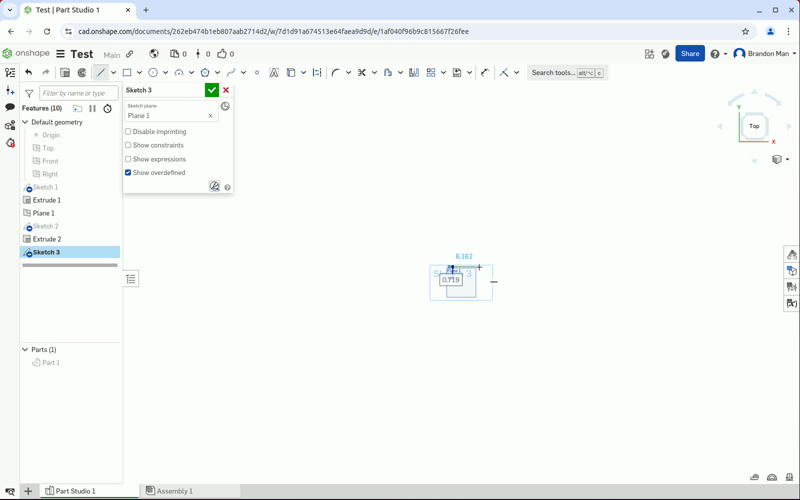
key_down(shift)
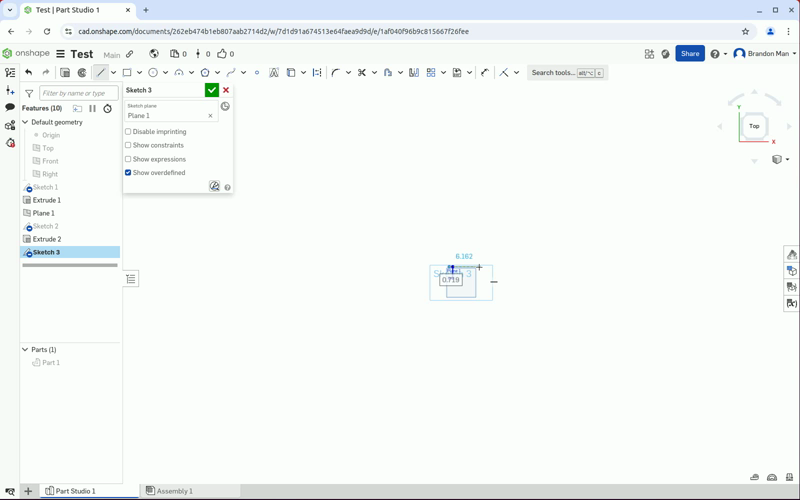
mouse_move(449, 278)
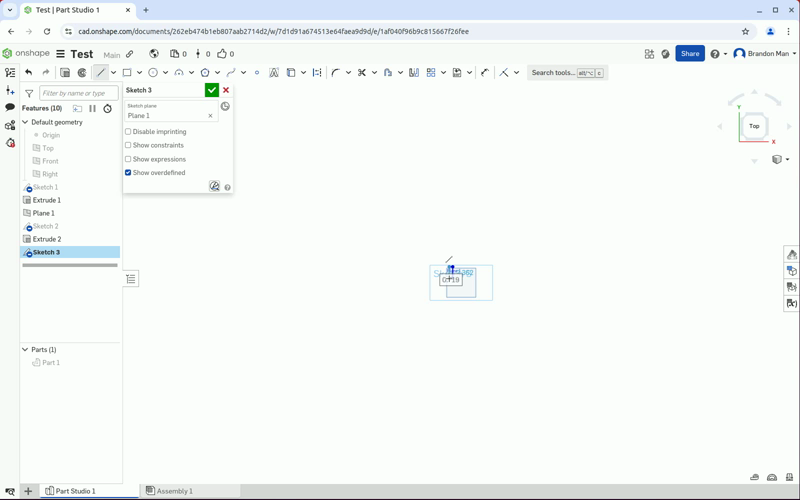
scroll(6)
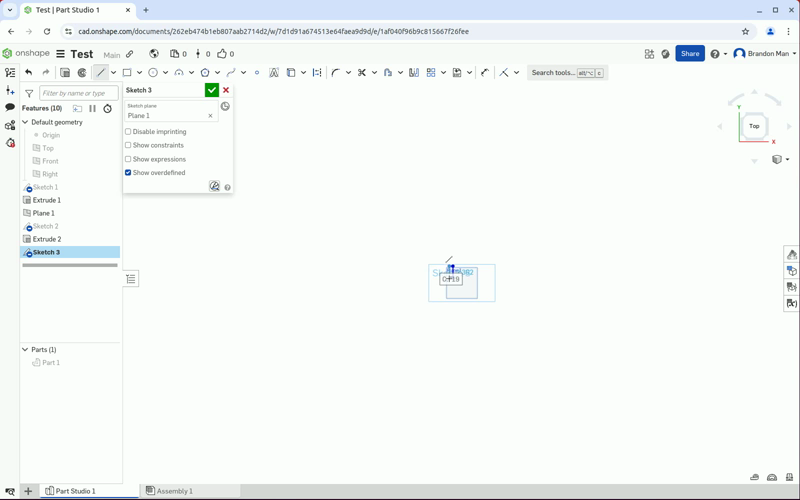
scroll(6)
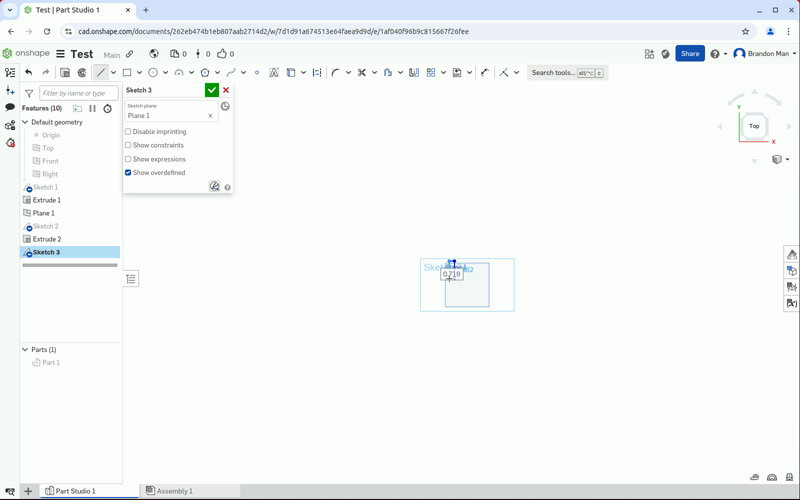
scroll(6)
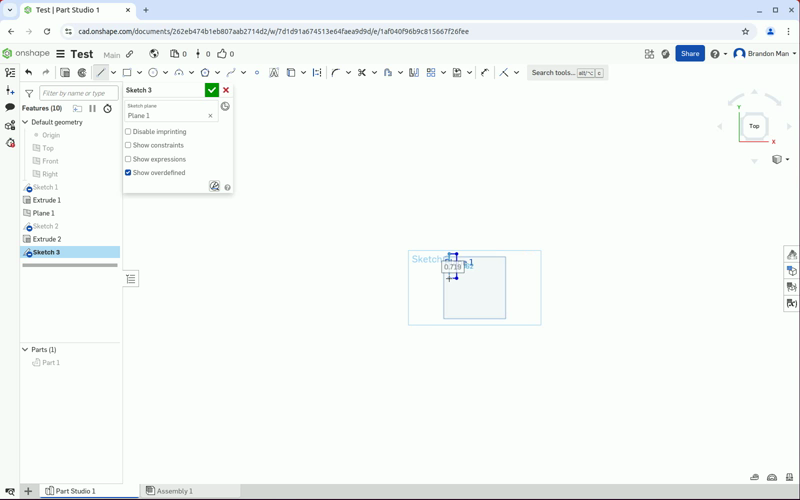
scroll(6)
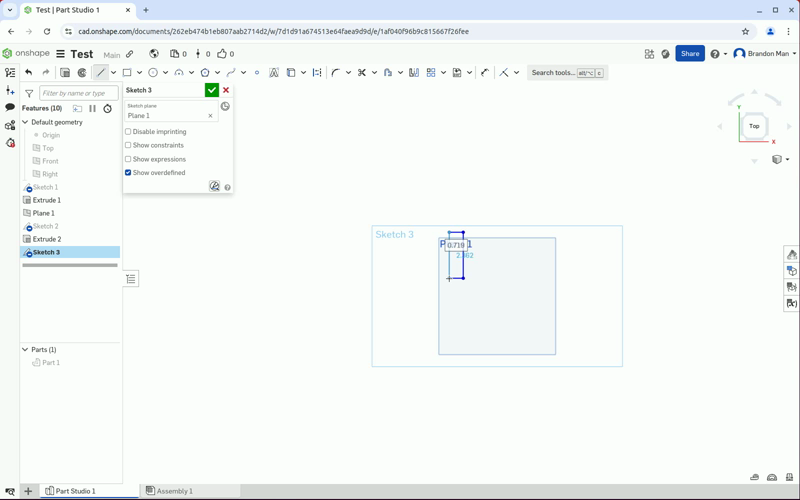
scroll(6)
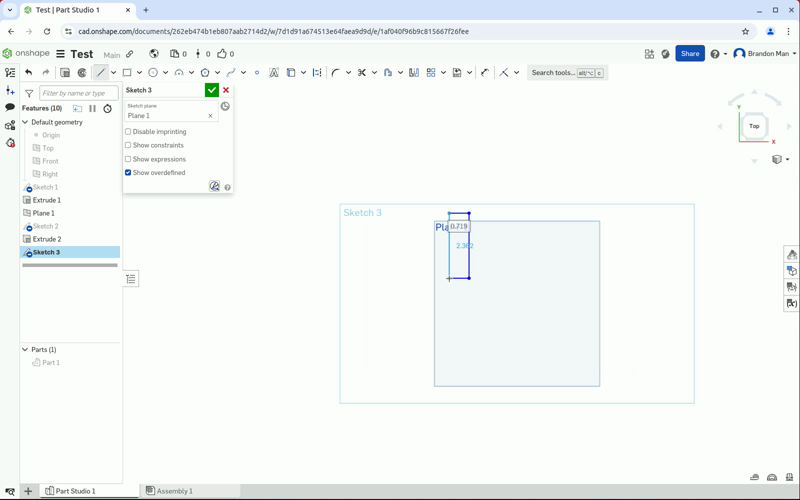
scroll(6)
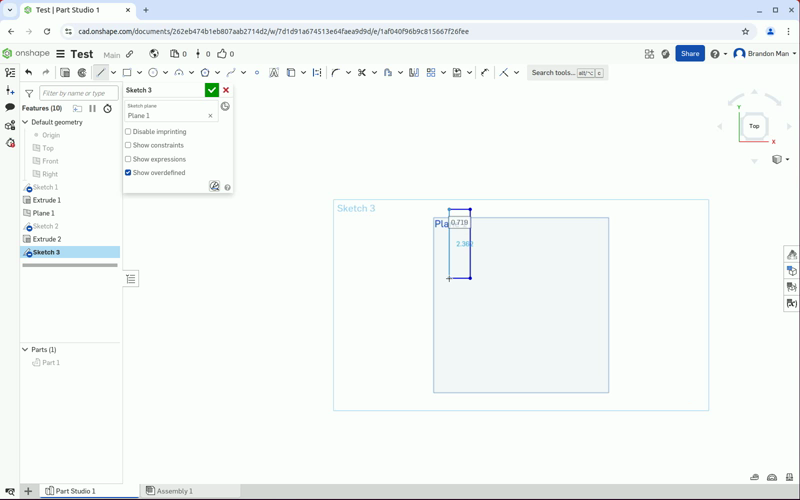
scroll(6)
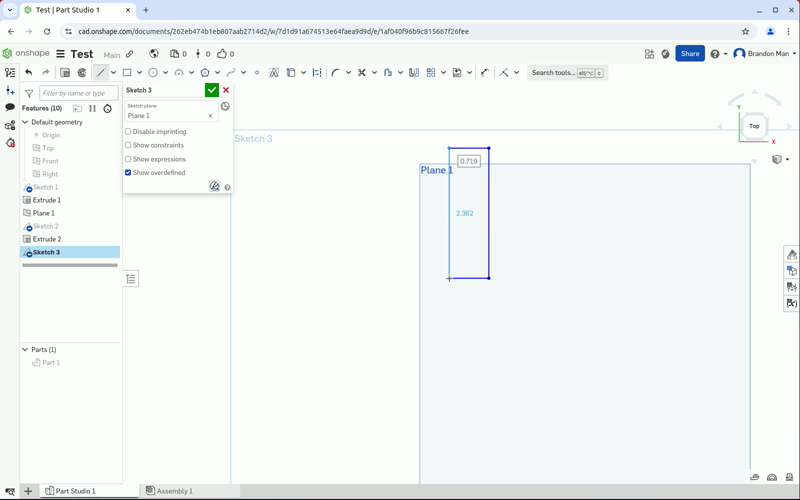
key_up(shift)
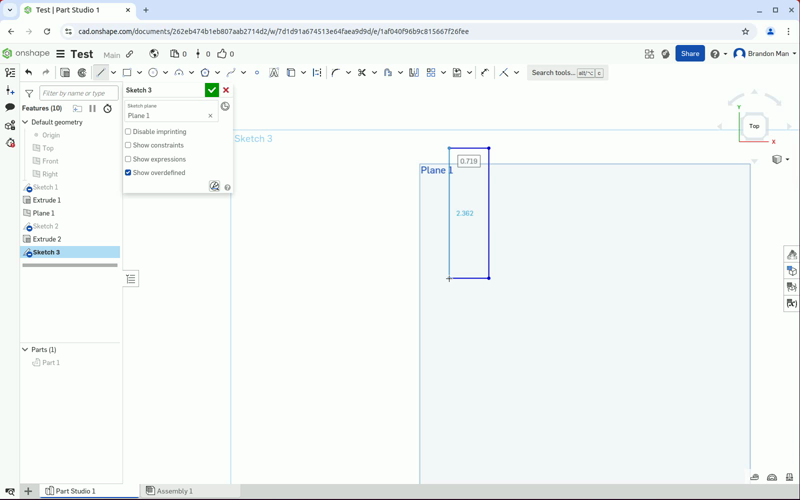
click(449, 278)
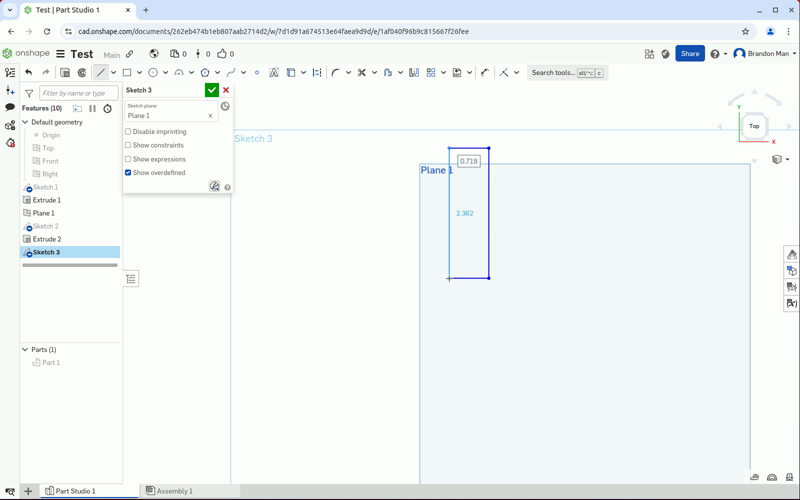
scroll(-6)
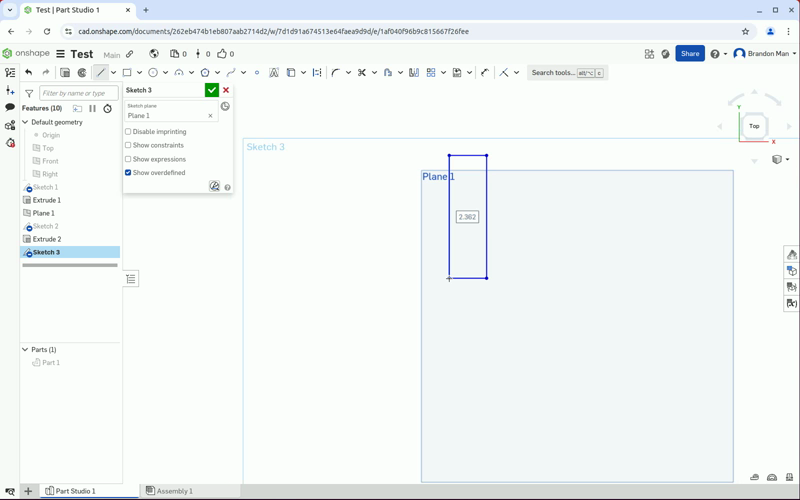
scroll(-6)
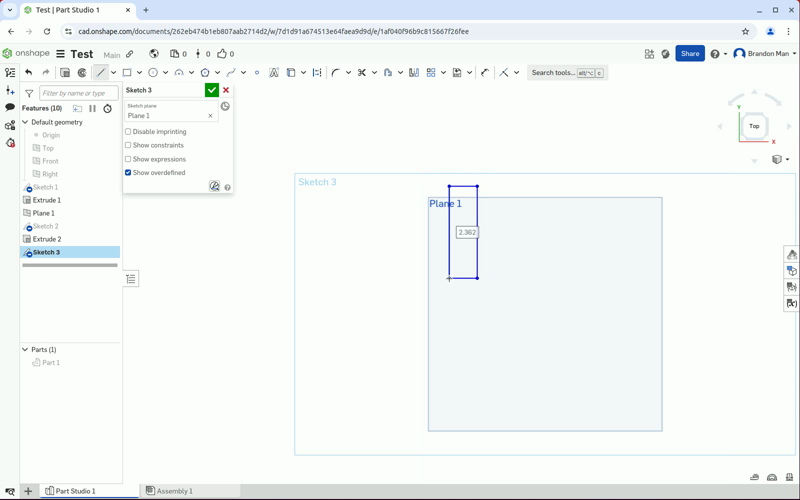
scroll(-6)
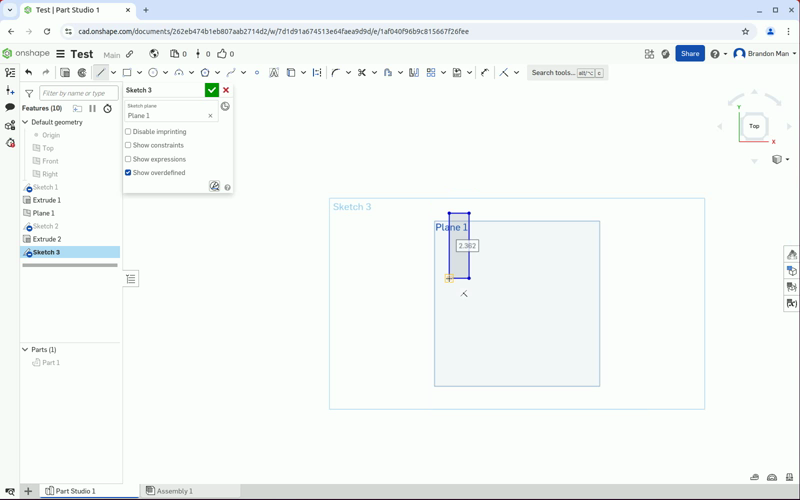
scroll(-6)
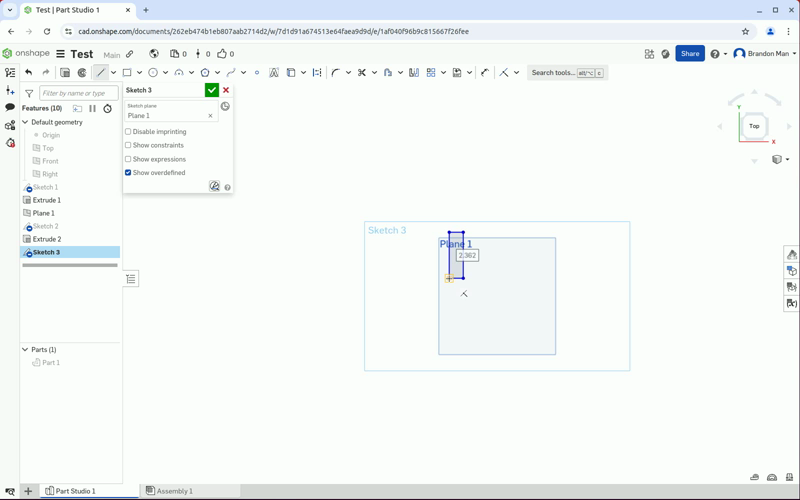
scroll(-6)
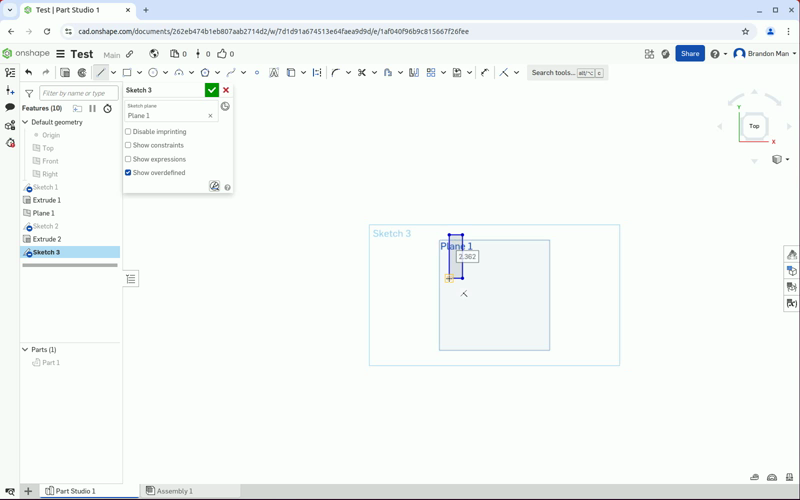
scroll(-6)
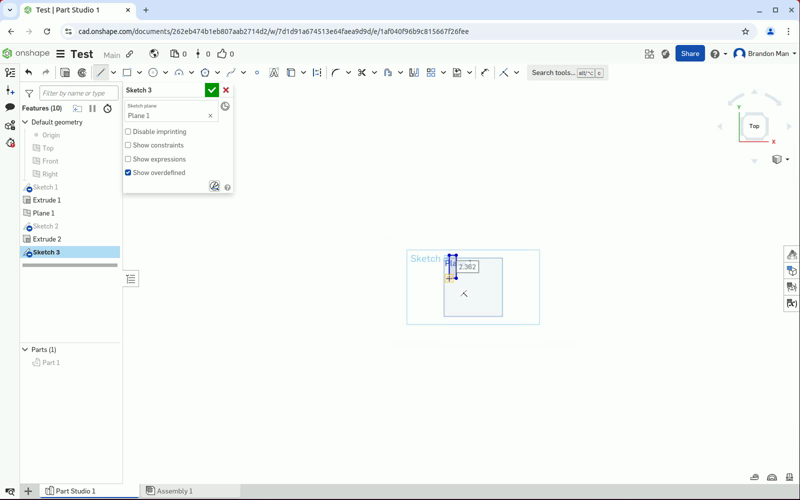
scroll(-6)
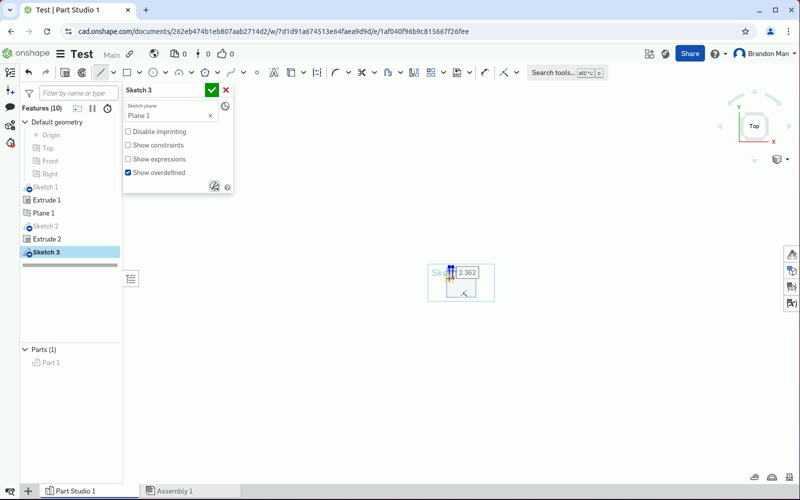
key(esc)
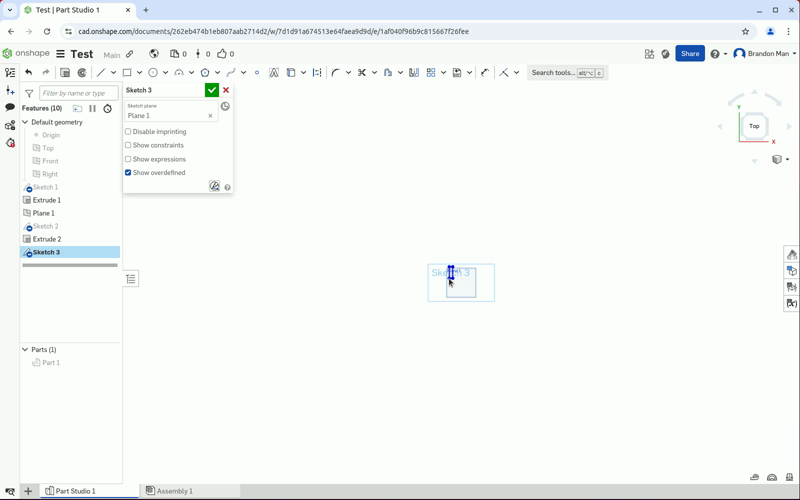
mouse_move(450, 274)
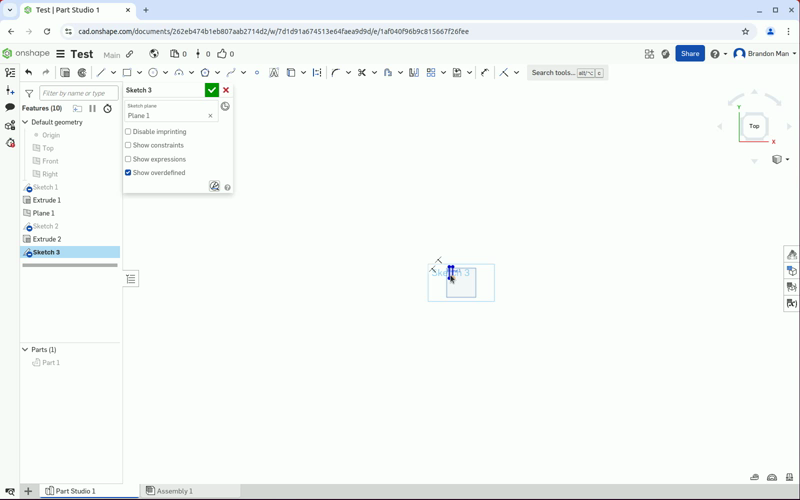
scroll(6)
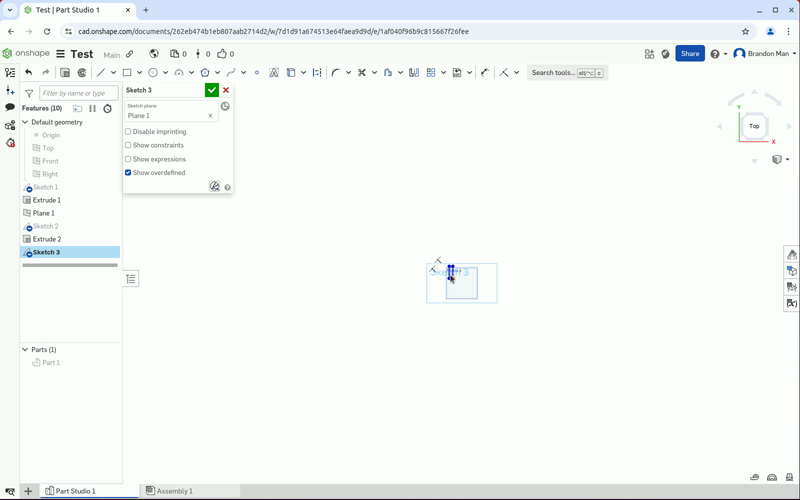
scroll(6)
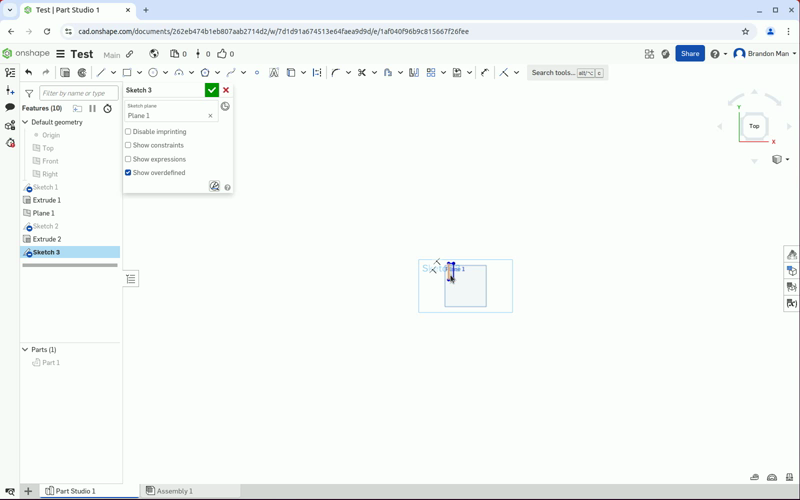
scroll(6)
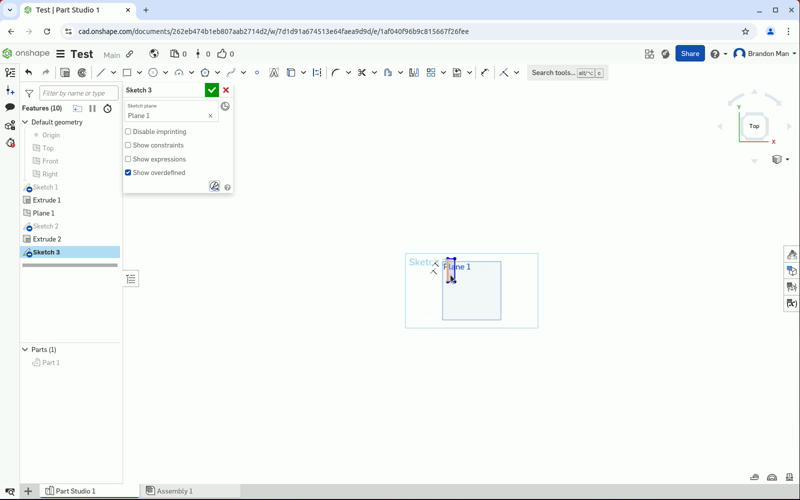
scroll(6)
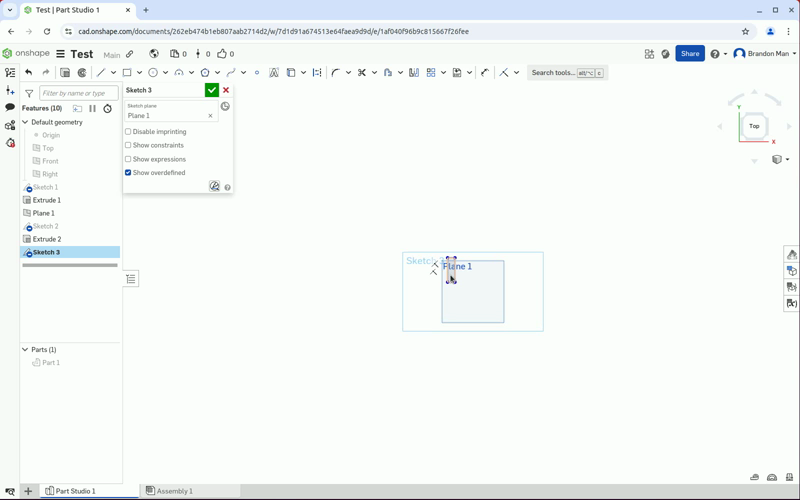
scroll(6)
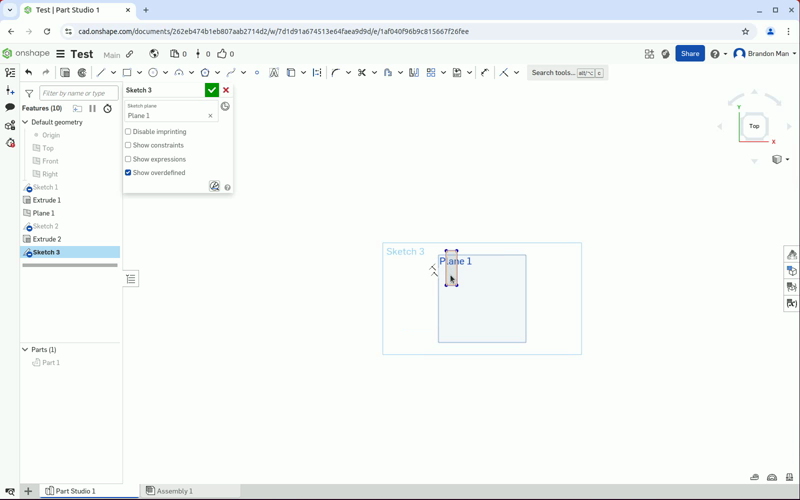
scroll(6)
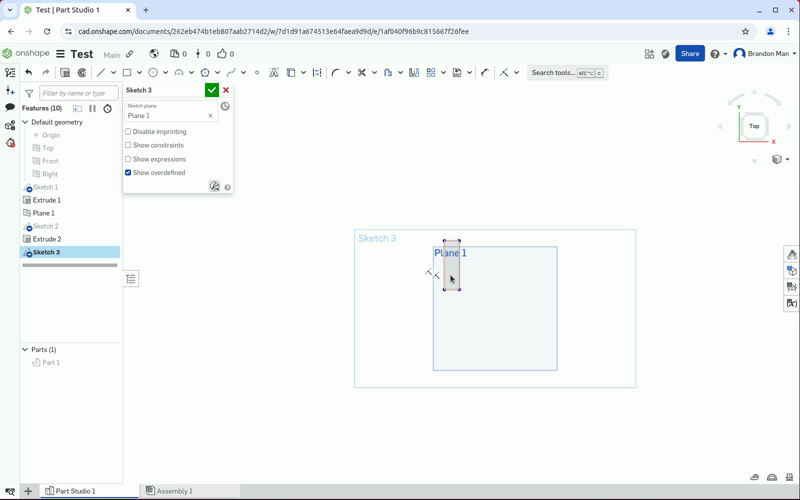
scroll(6)
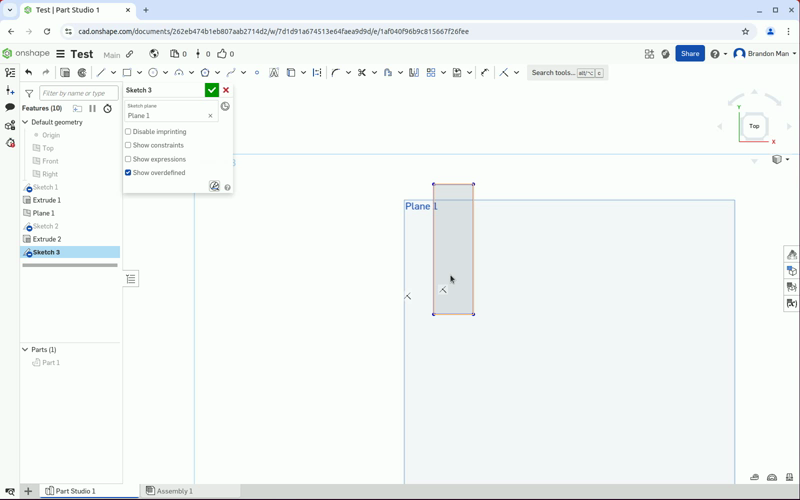
click(450, 274)
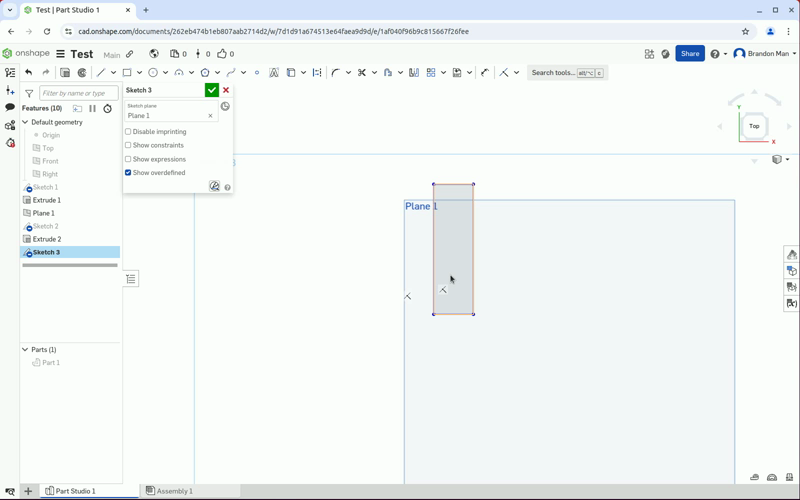
scroll(-6)
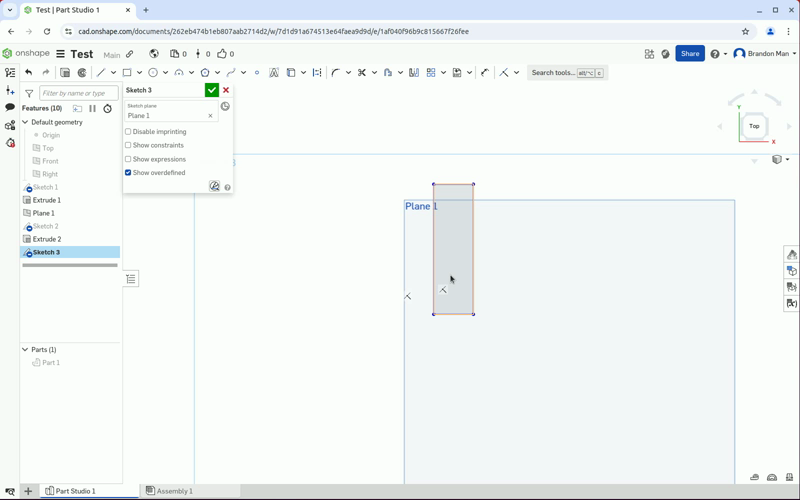
scroll(-6)
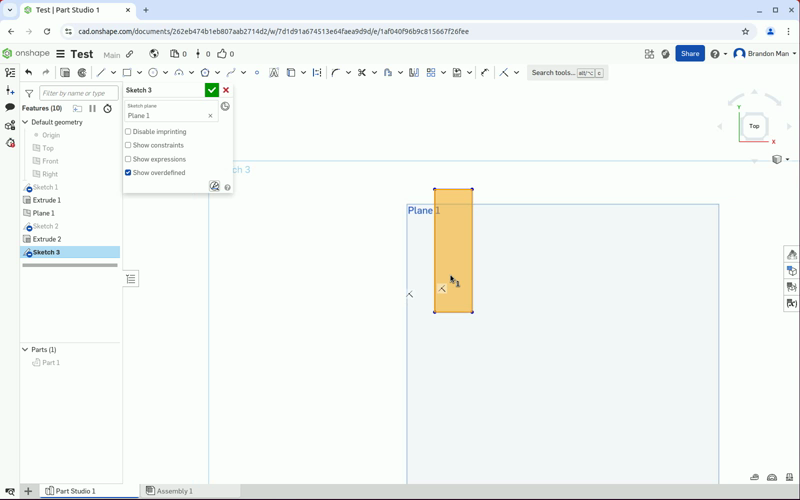
scroll(-6)
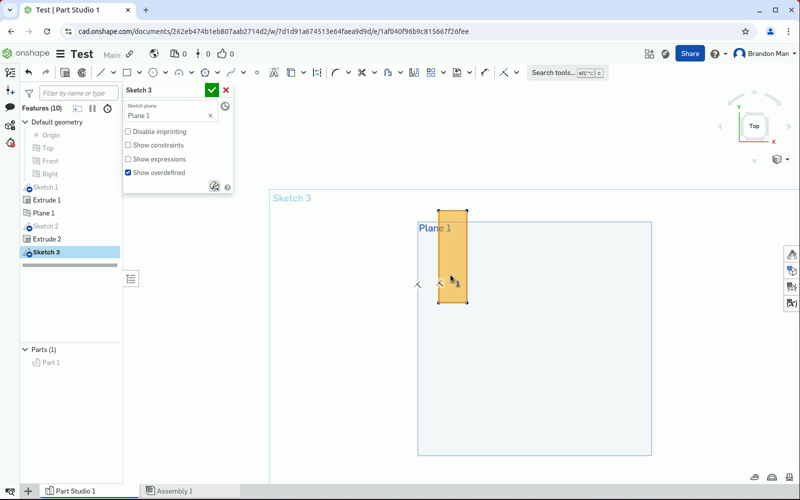
scroll(-6)
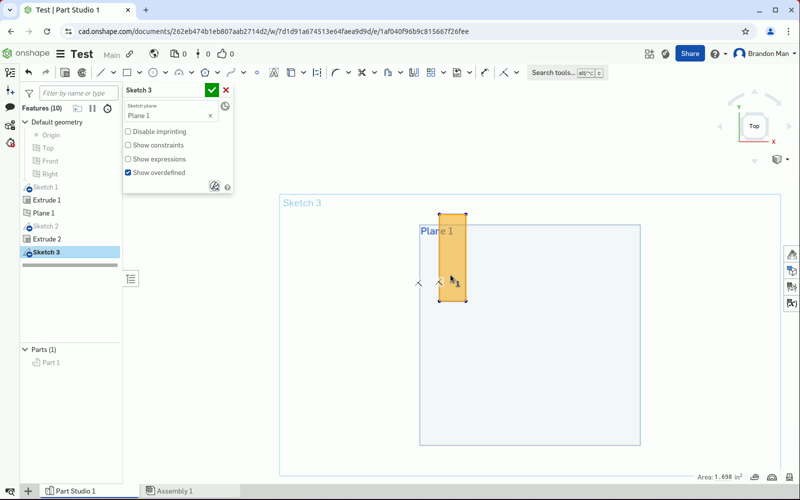
scroll(-6)
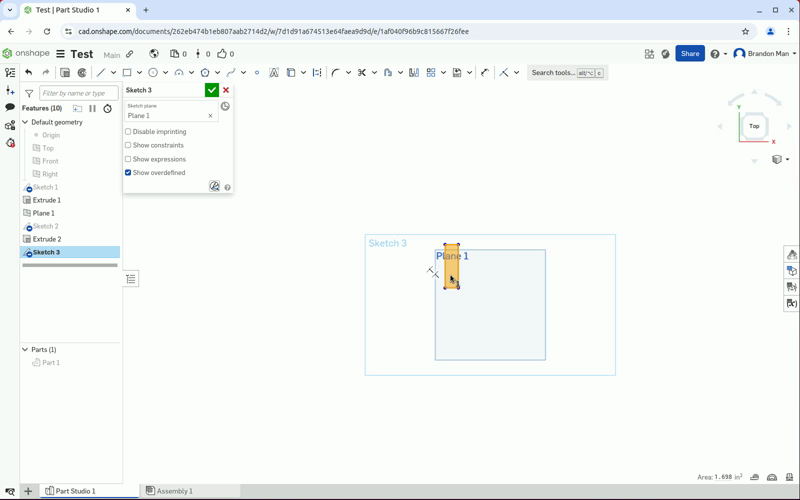
scroll(-6)
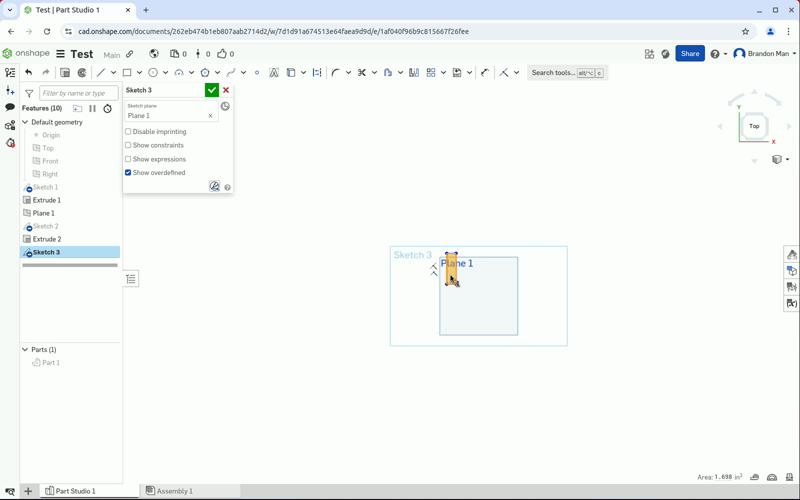
scroll(-6)
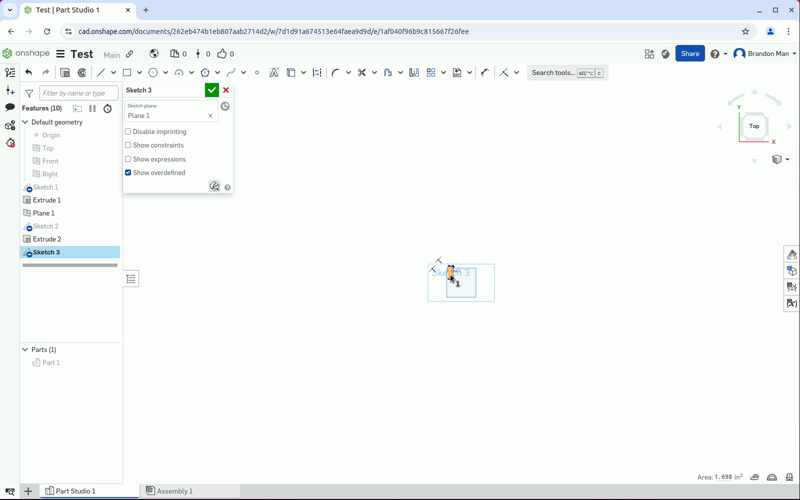
mouse_move(73, 352)
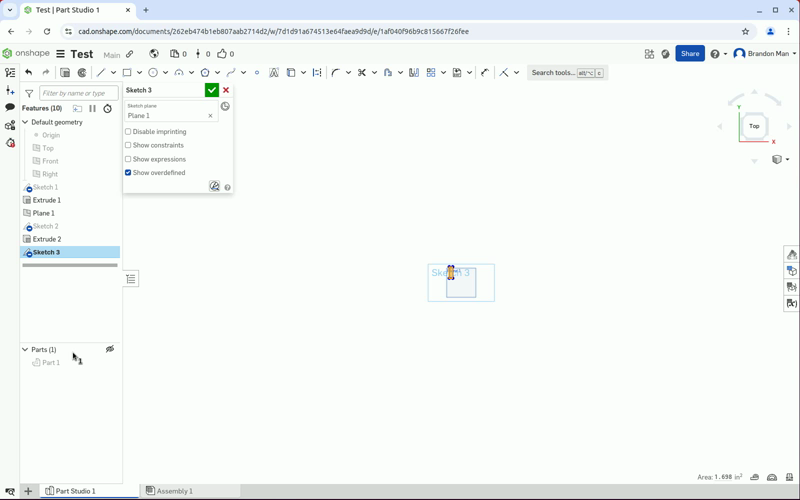
key(shift+y)
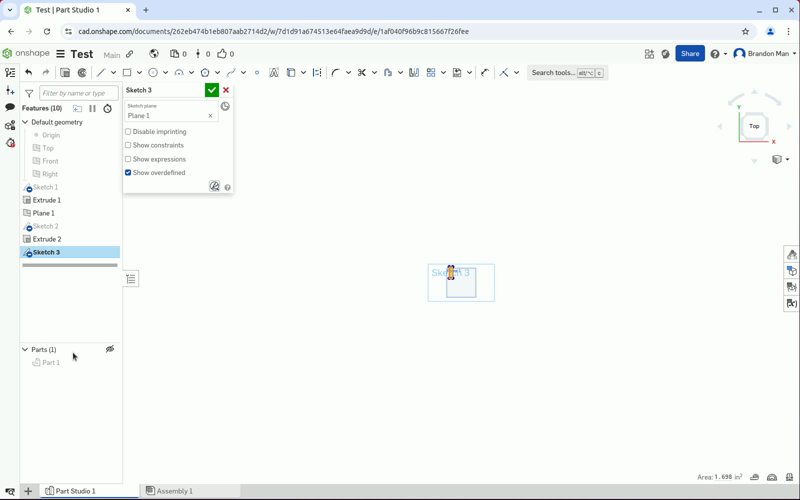
key(shift+e)
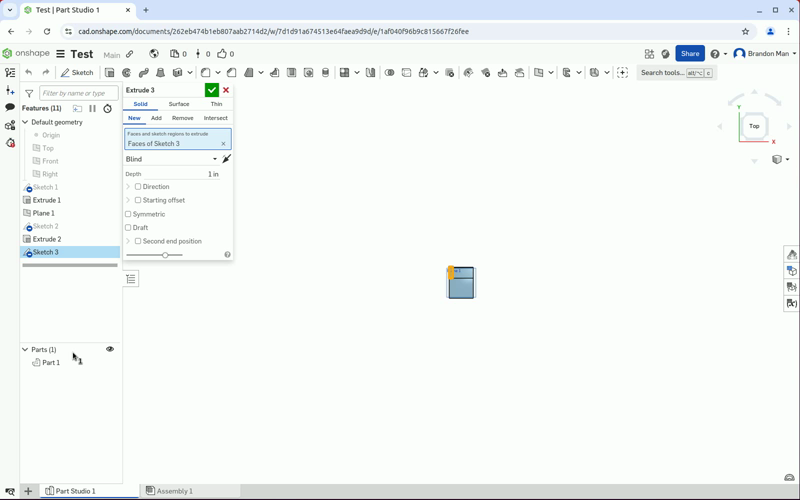
mouse_move(143, 106)
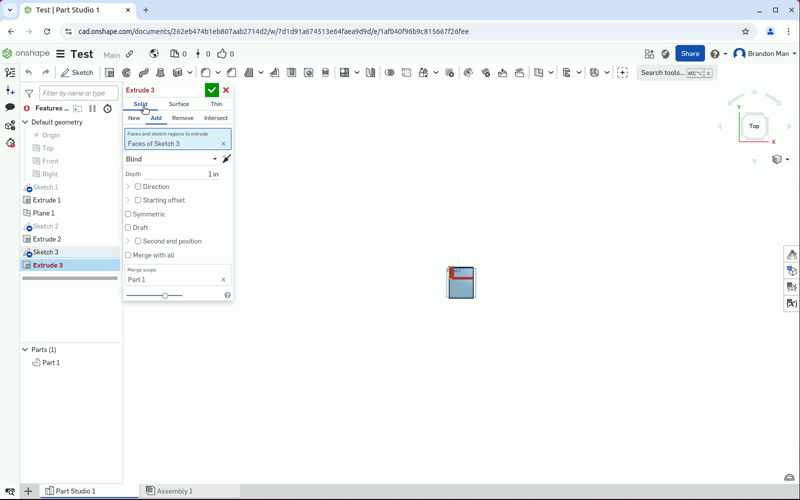
click(143, 106)
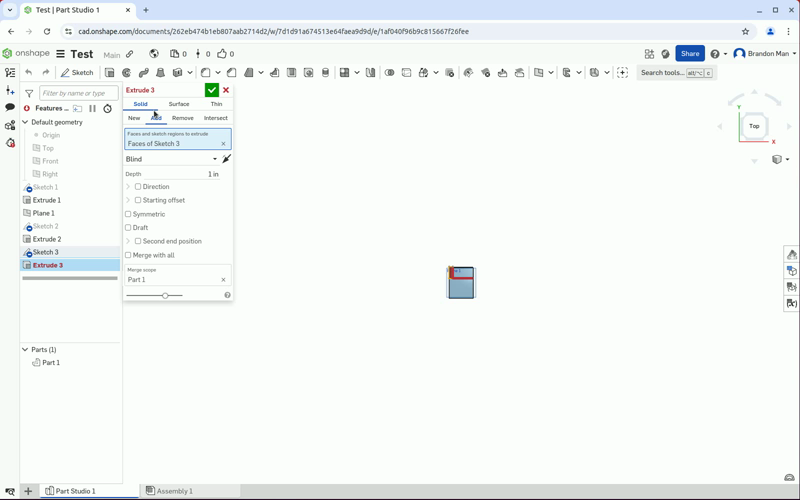
mouse_move(186, 120)
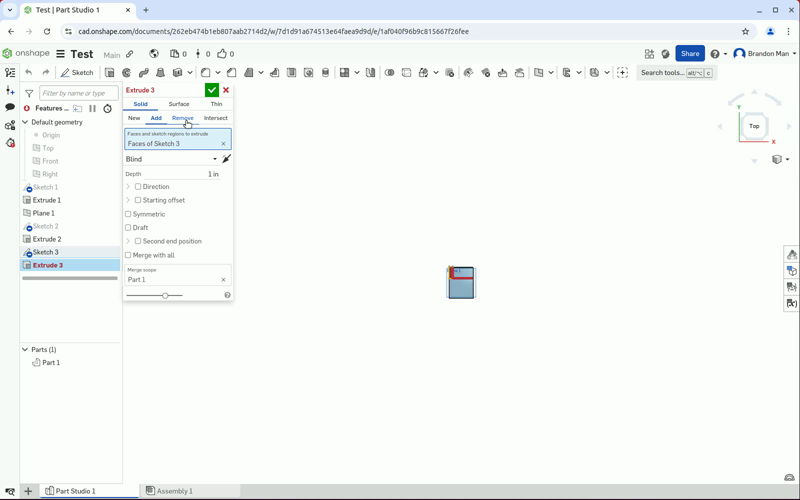
click(186, 120)
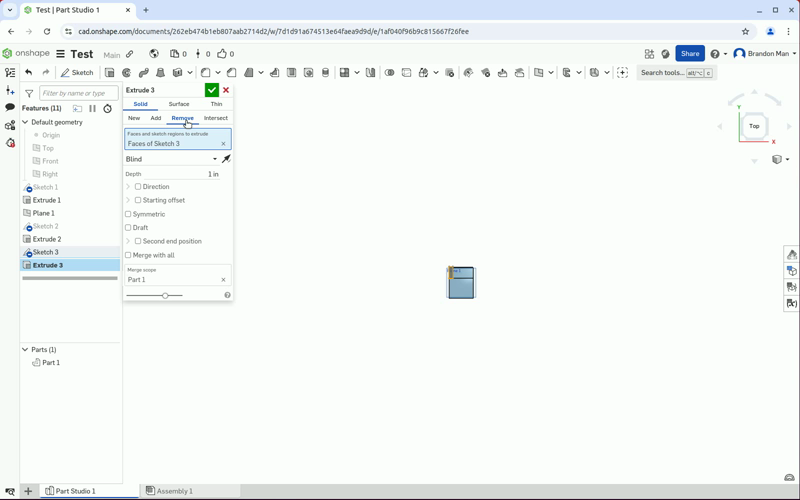
key(tab, 4)
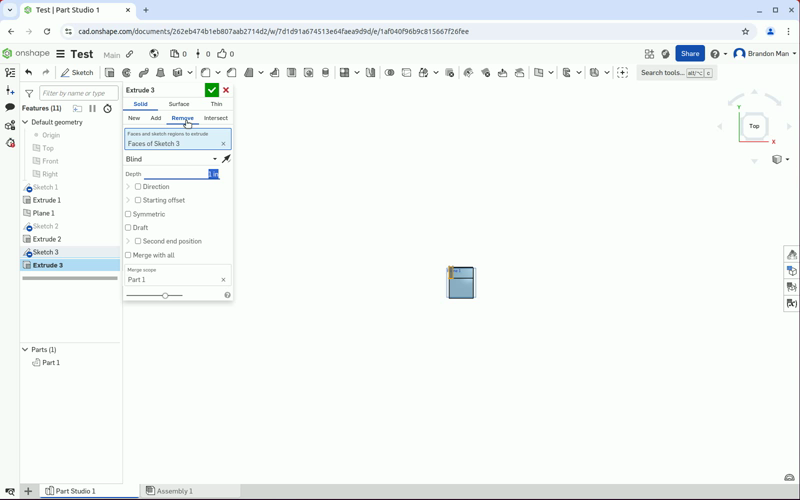
text(6.018)
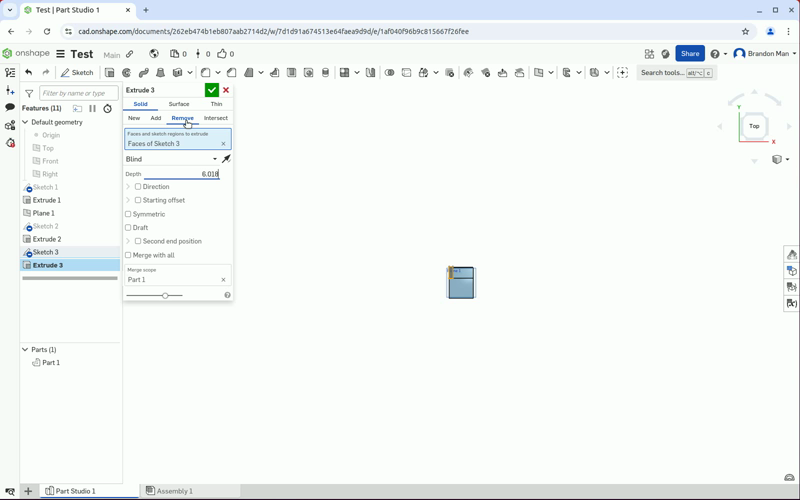
key(tab, 6)
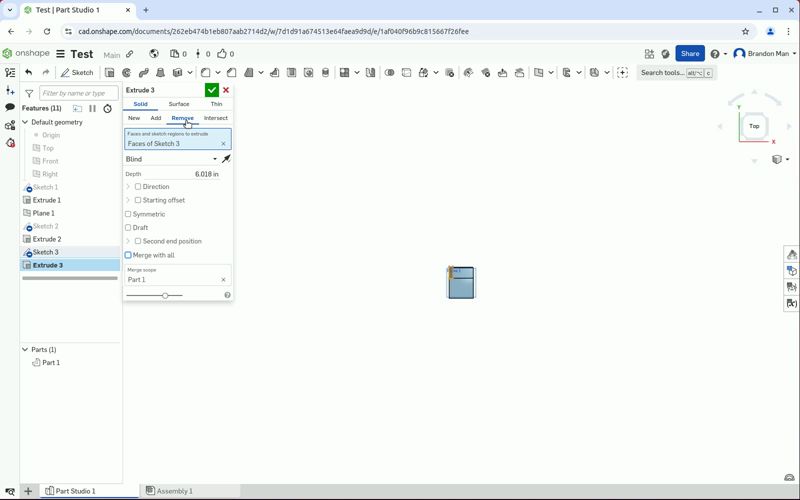
key(space)
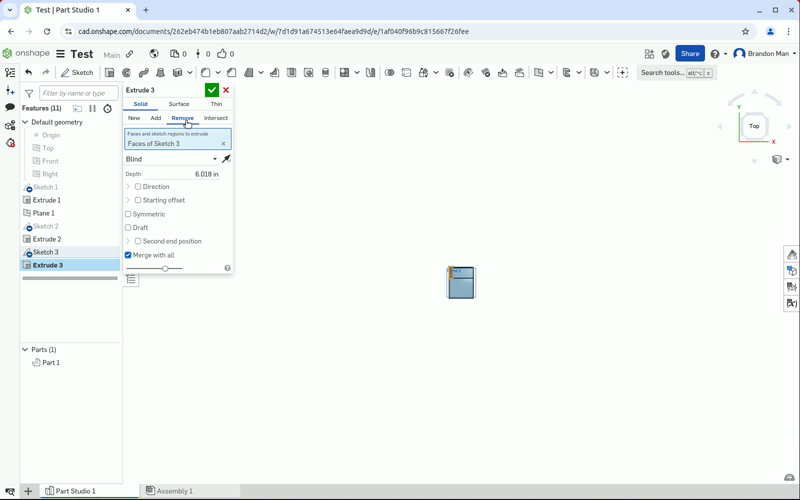
key(enter)
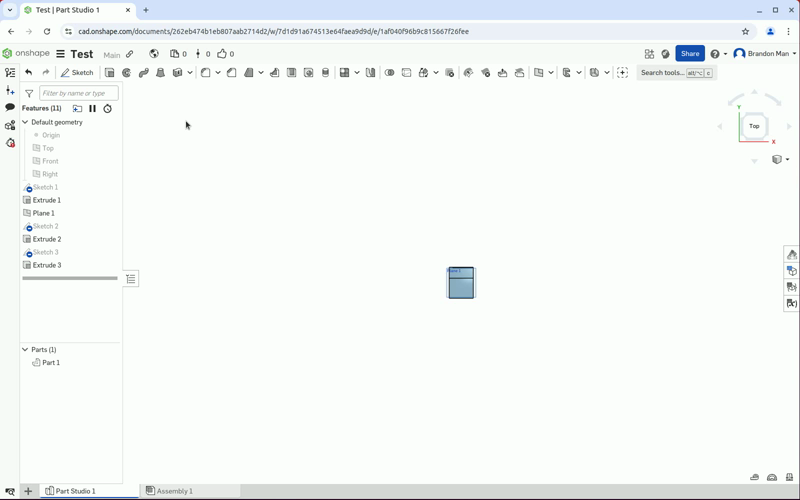
key(shift+h)
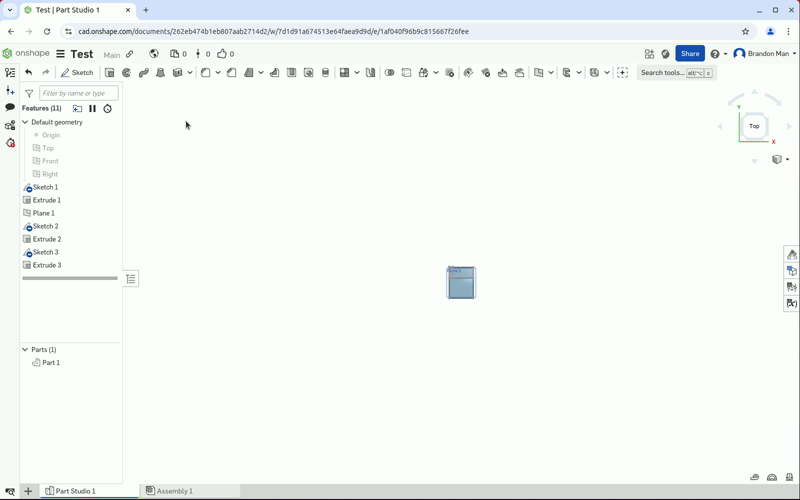
key(shift+h)
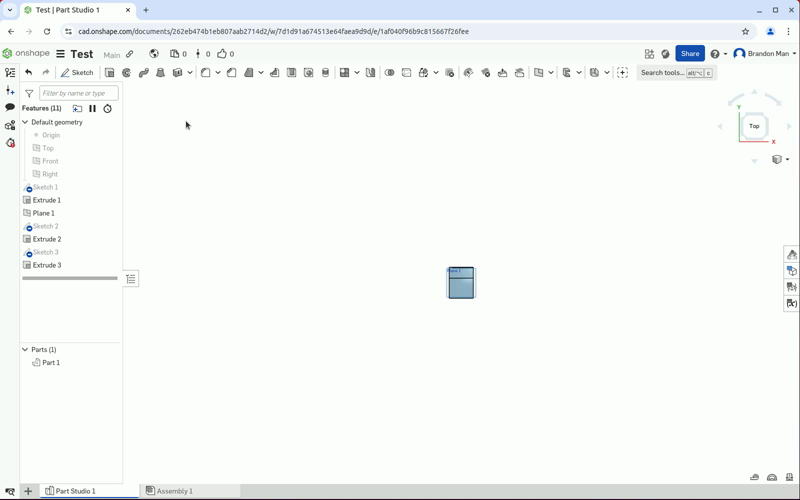
mouse_move(73, 189)
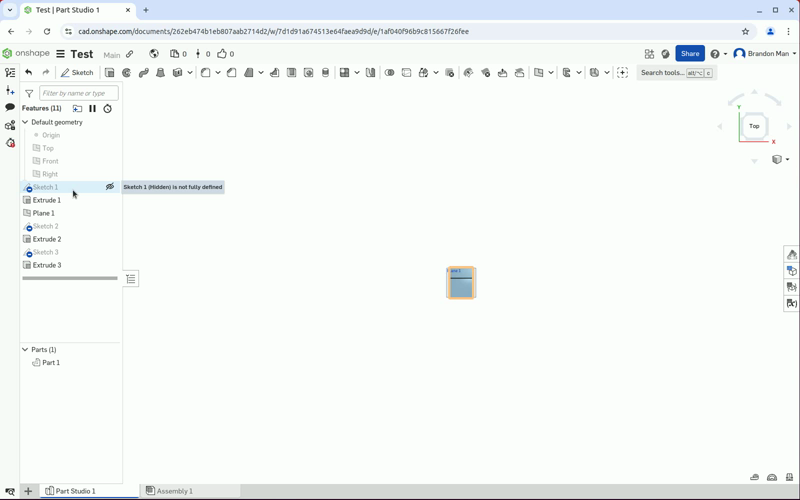
click(73, 189)
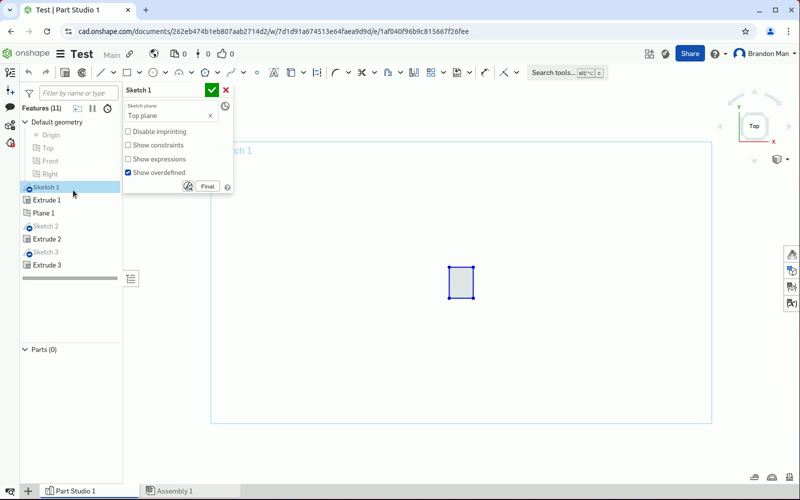
mouse_move(229, 92)
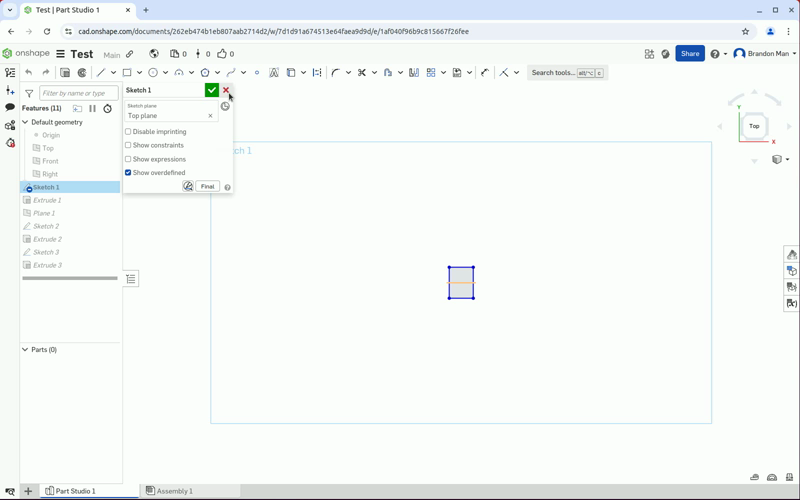
click(229, 92)
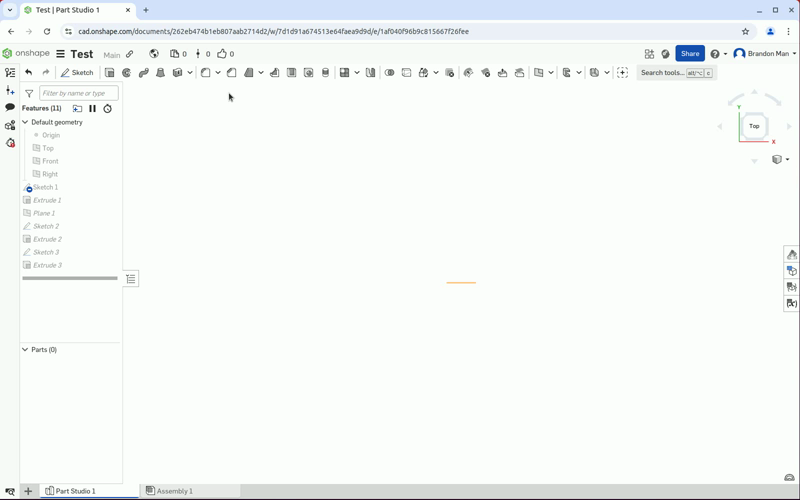
key(shift+s)
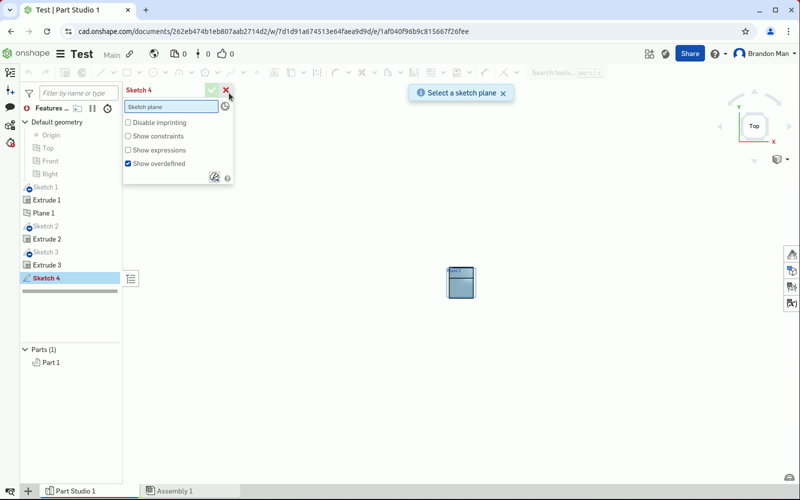
mouse_move(73, 215)
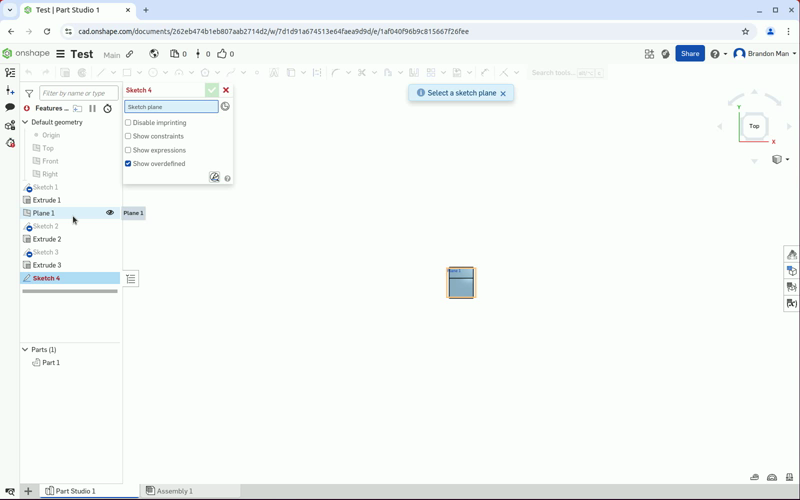
click(73, 215)
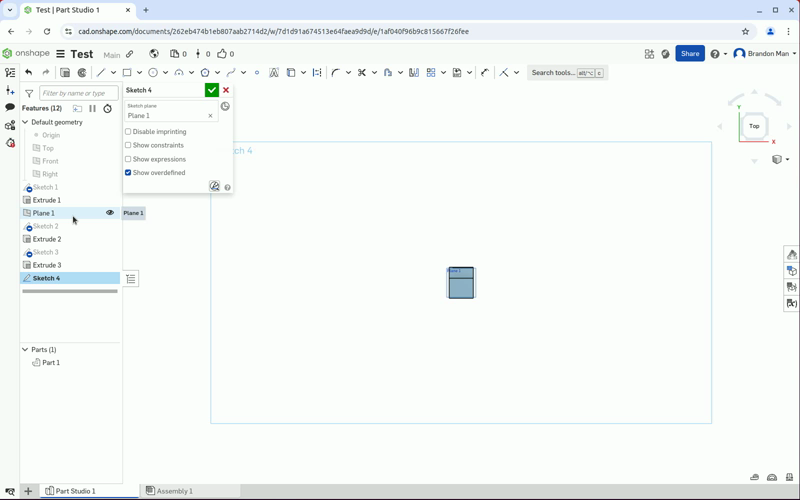
mouse_move(73, 352)
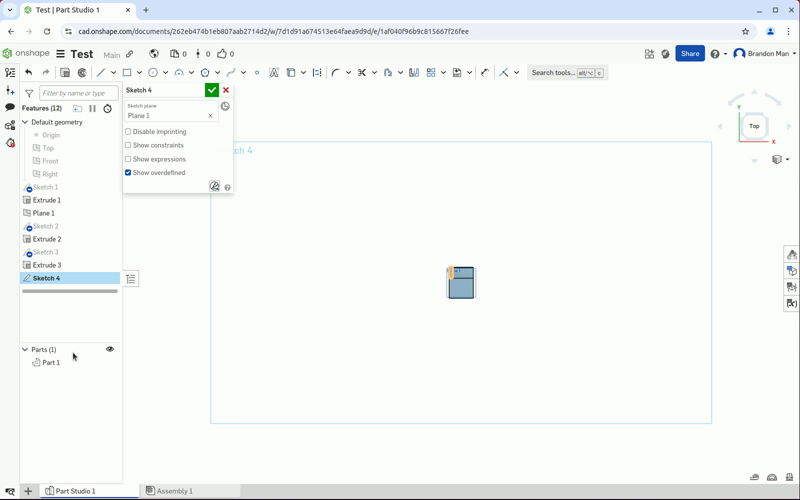
key(y)
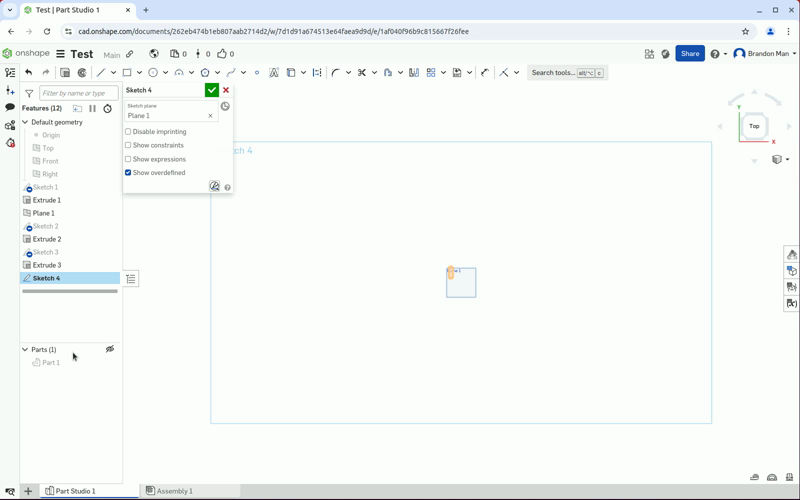
key(l)
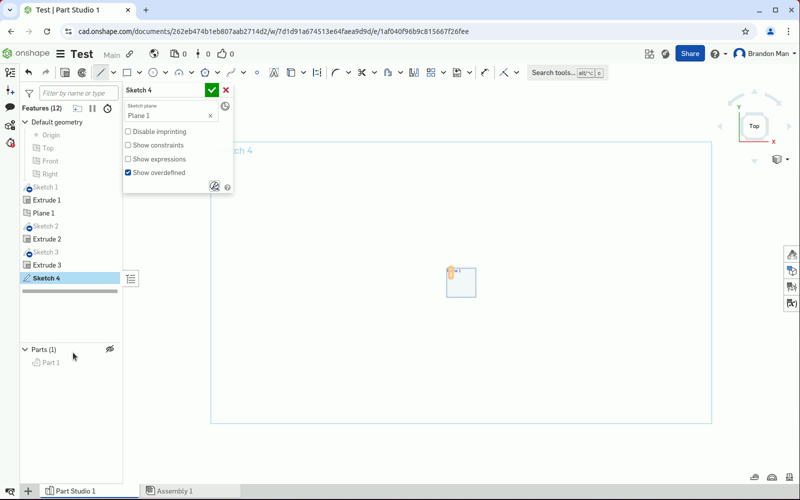
key_down(shift)
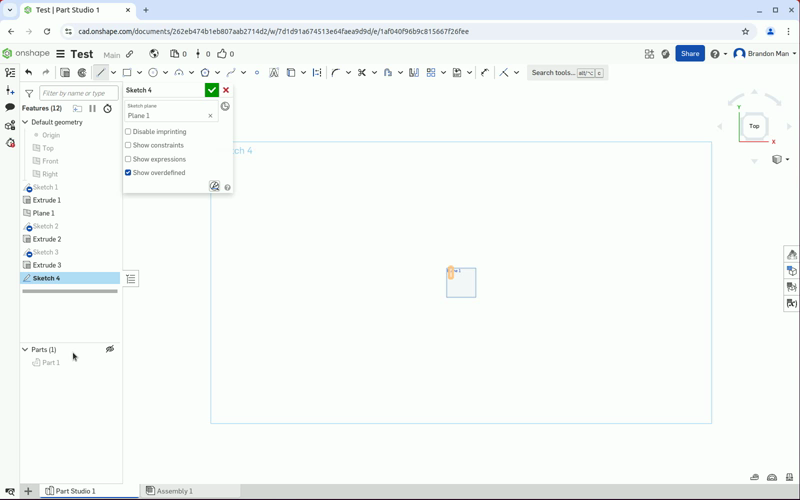
mouse_move(449, 298)
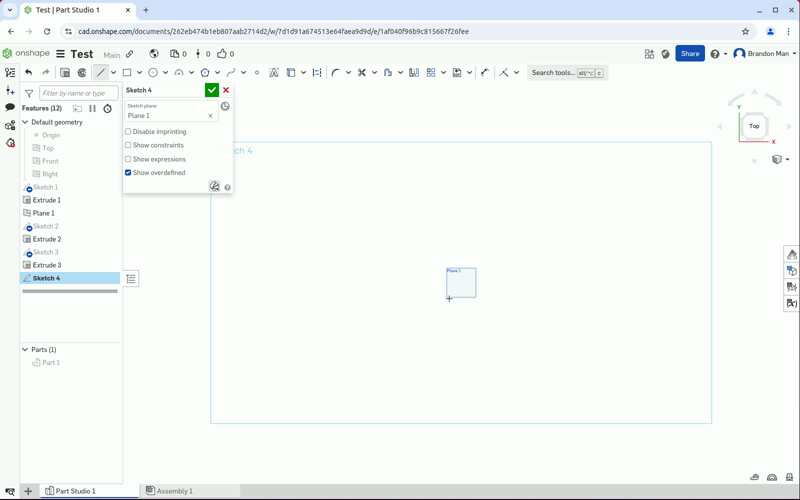
click(449, 298)
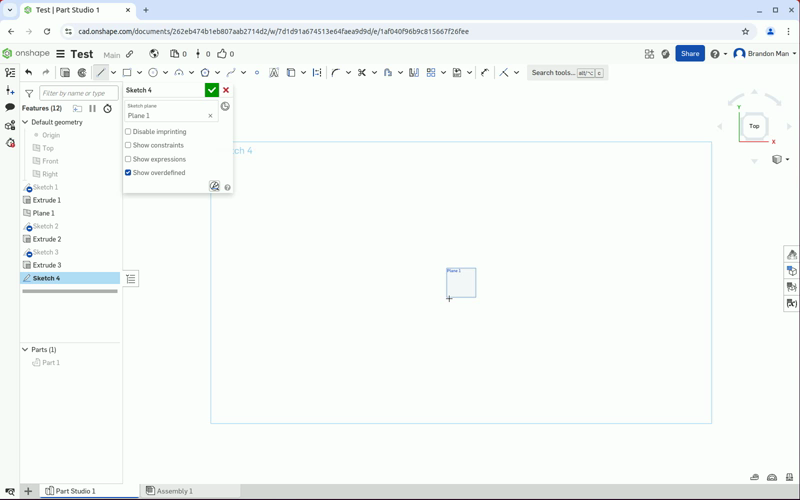
key_up(shift)
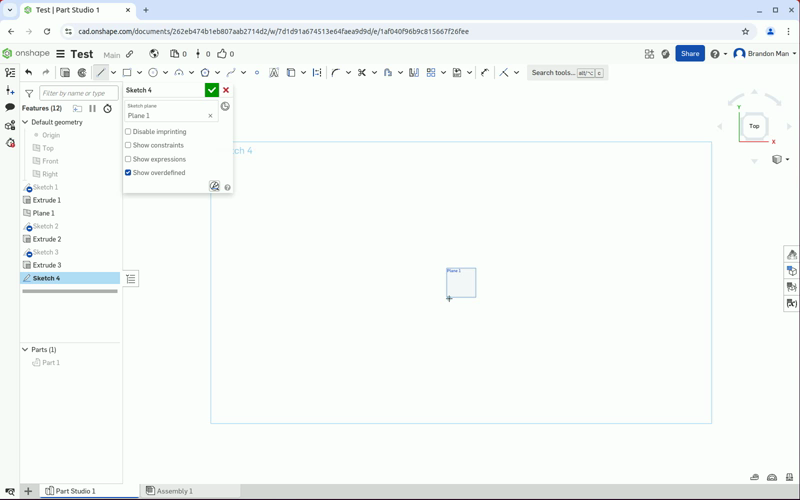
key_down(shift)
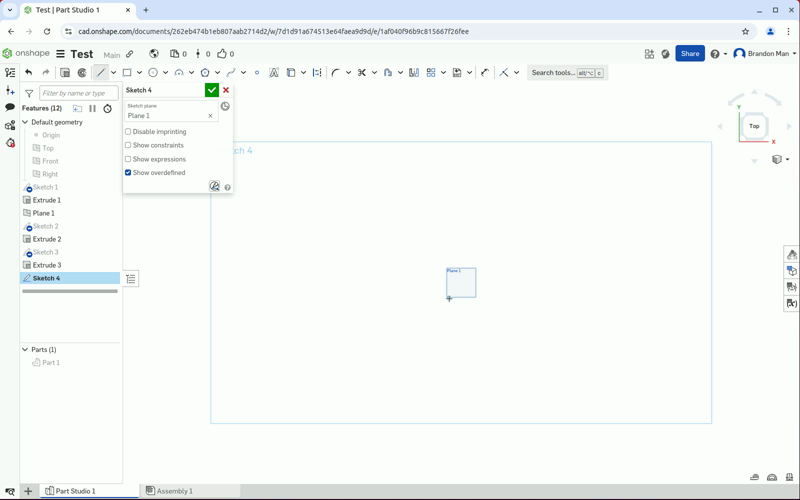
mouse_move(479, 298)
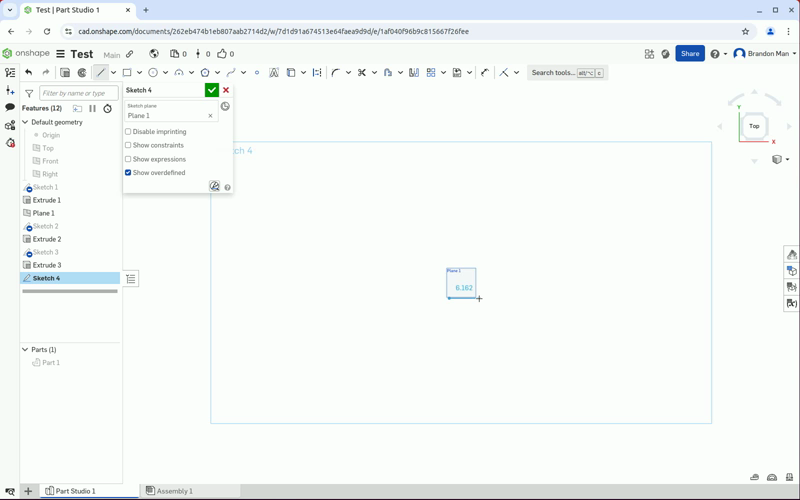
mouse_move(452, 298)
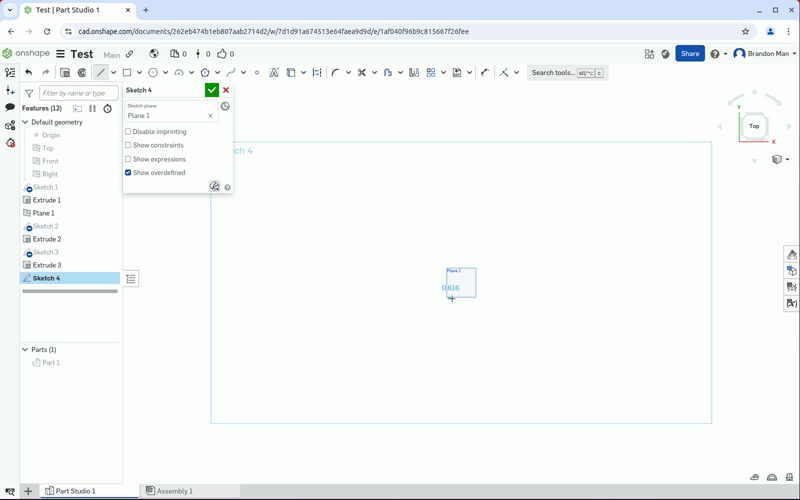
scroll(6)
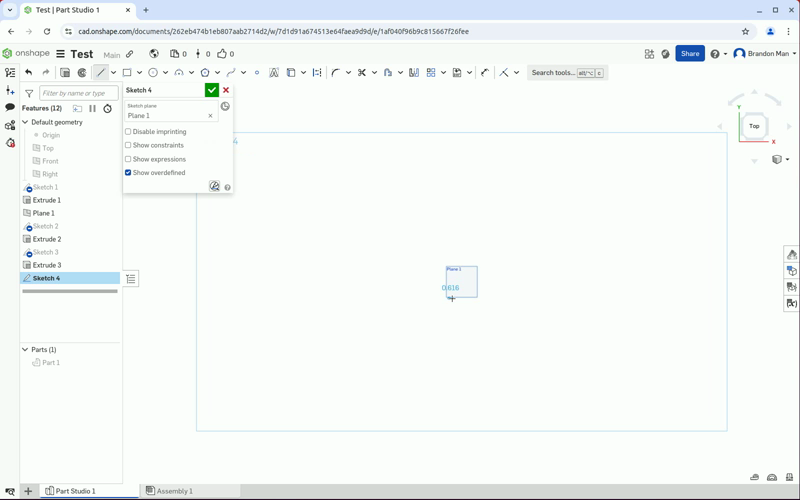
scroll(6)
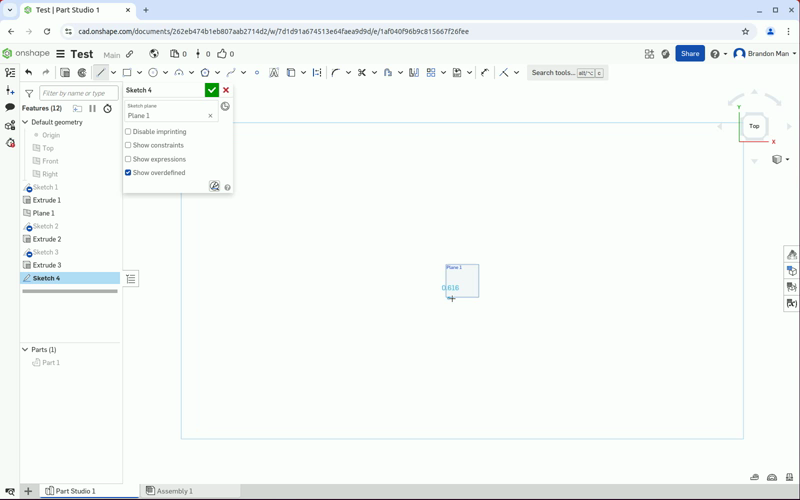
scroll(6)
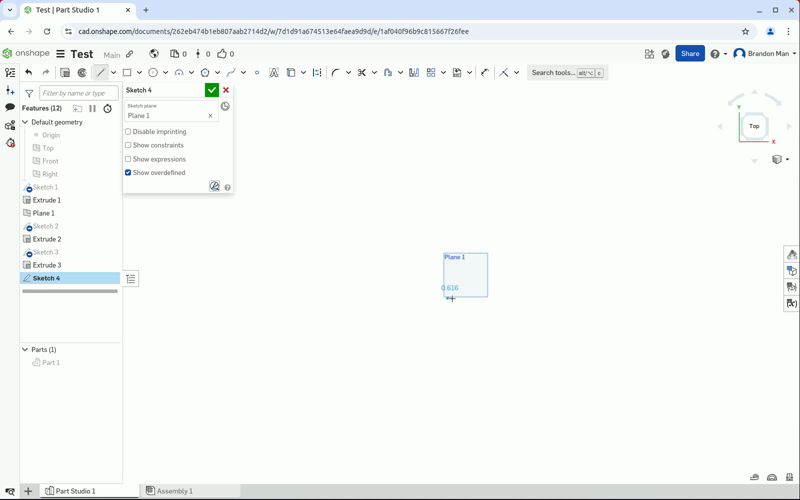
scroll(6)
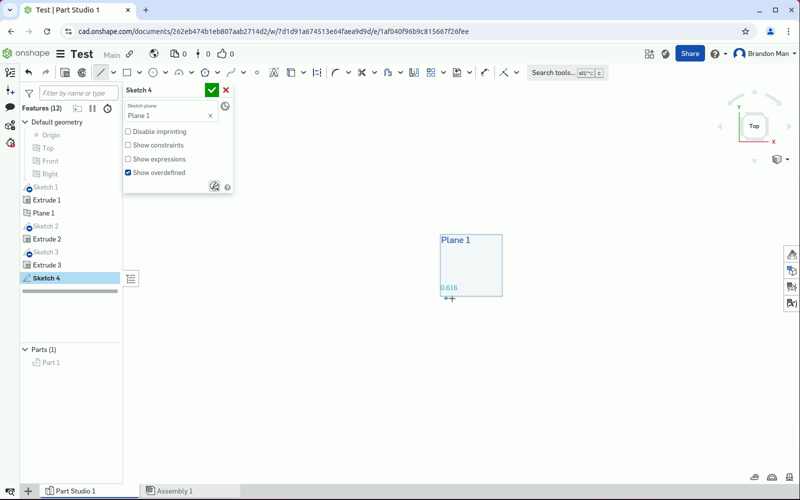
scroll(6)
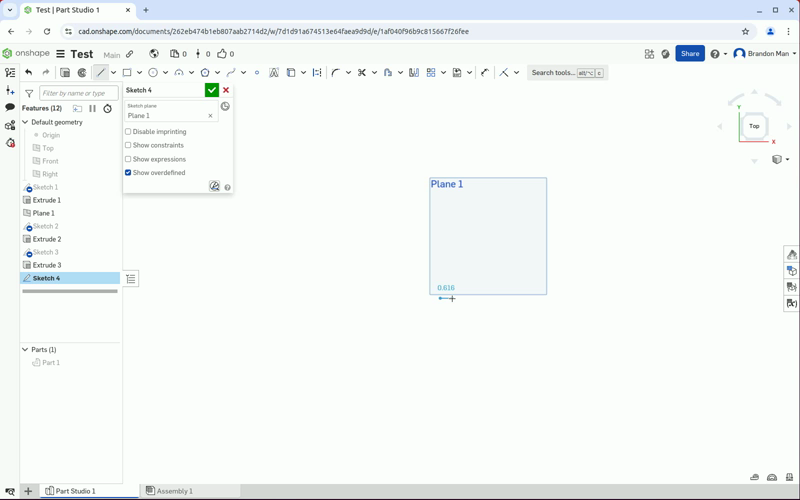
scroll(6)
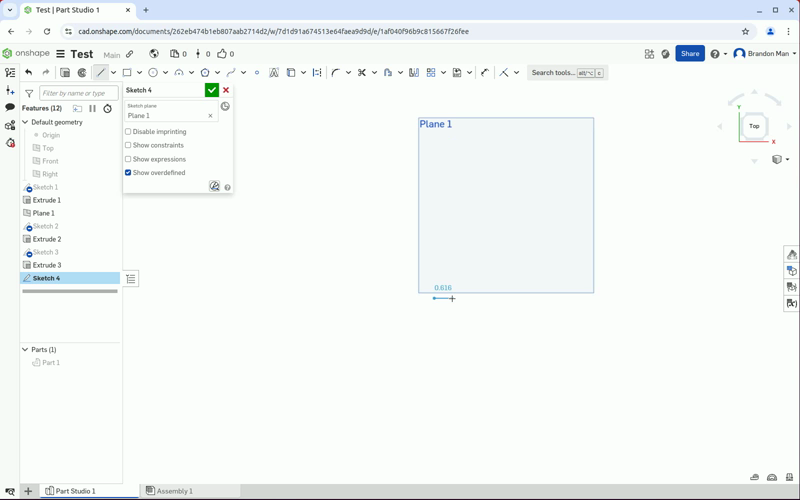
scroll(6)
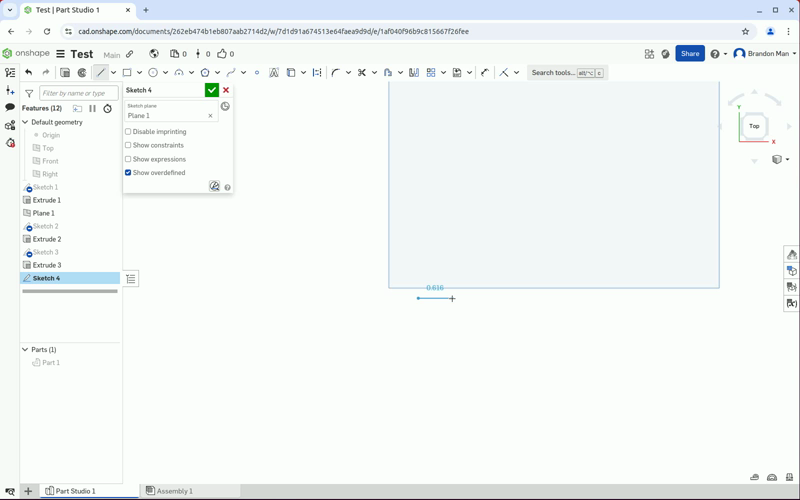
click(452, 298)
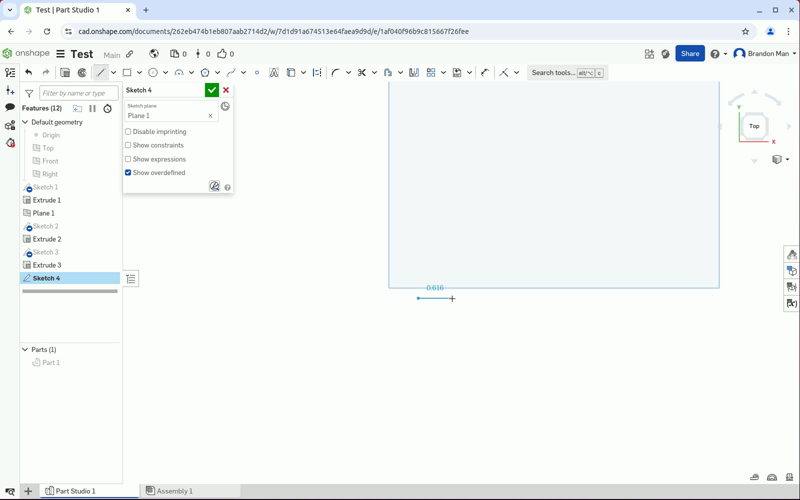
scroll(-6)
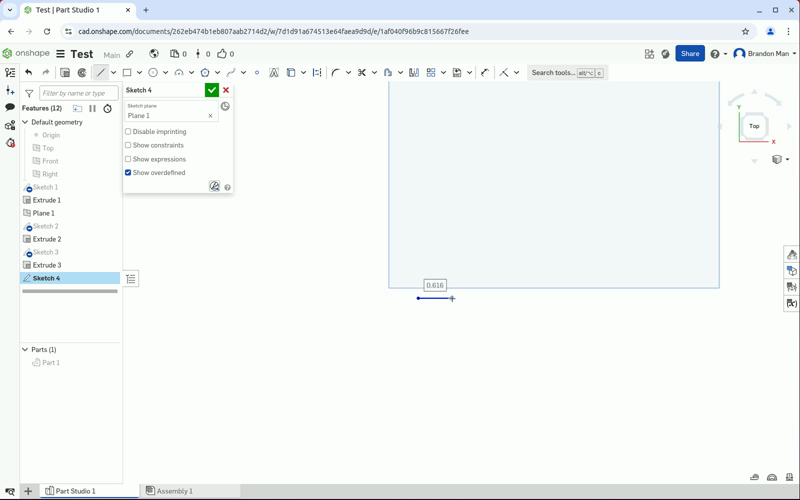
scroll(-6)
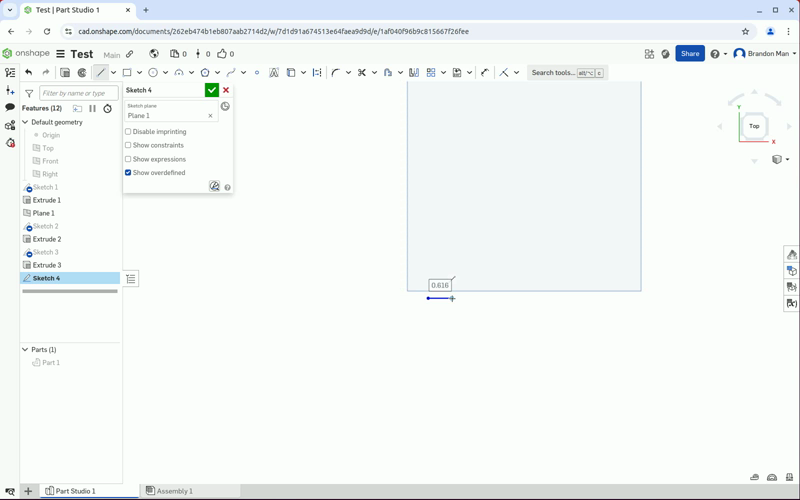
scroll(-6)
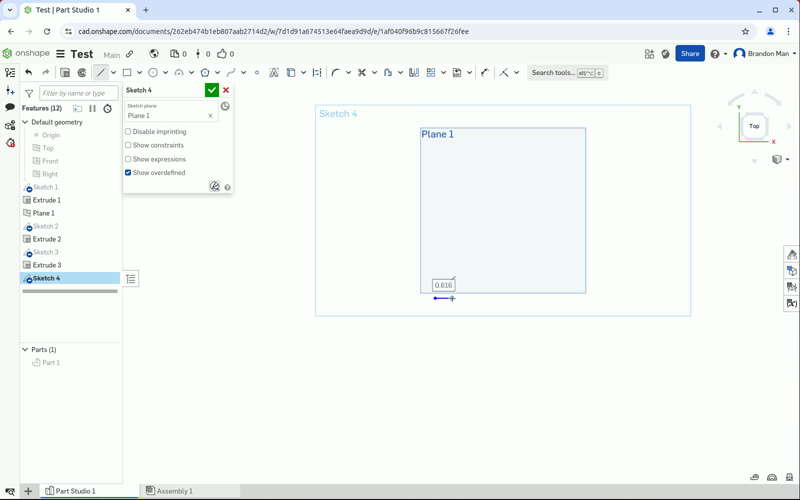
scroll(-6)
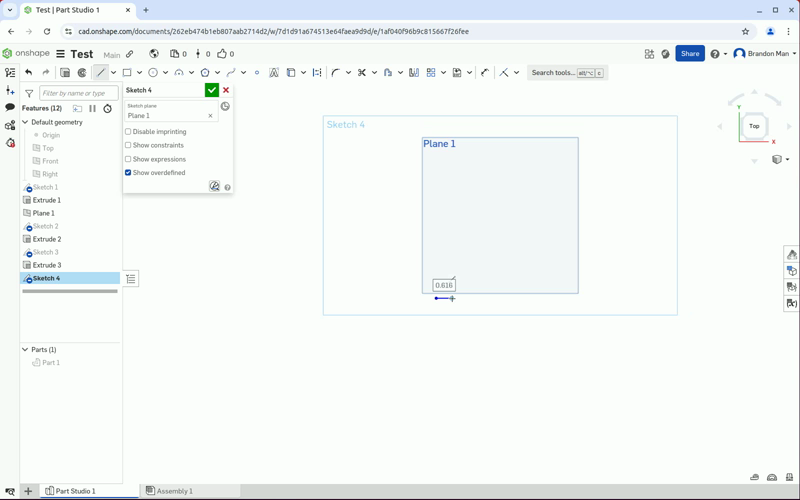
scroll(-6)
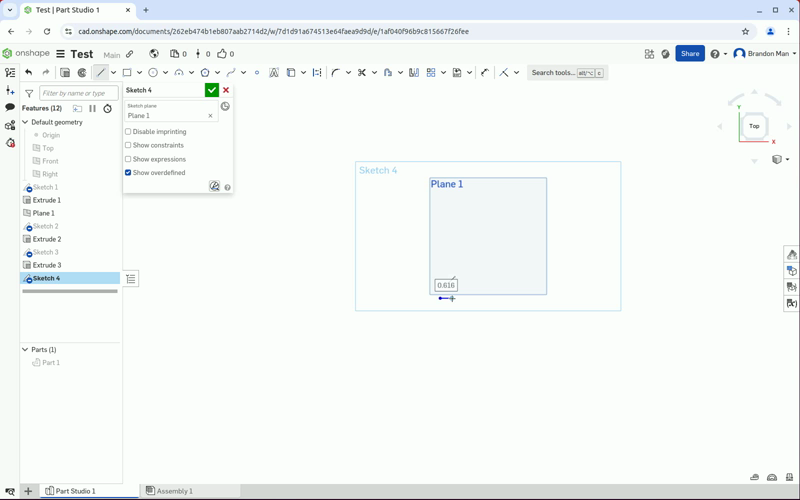
scroll(-6)
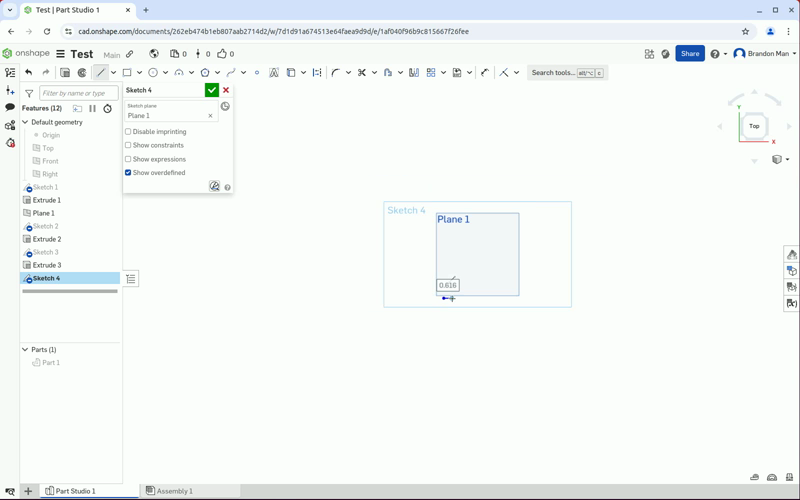
scroll(-6)
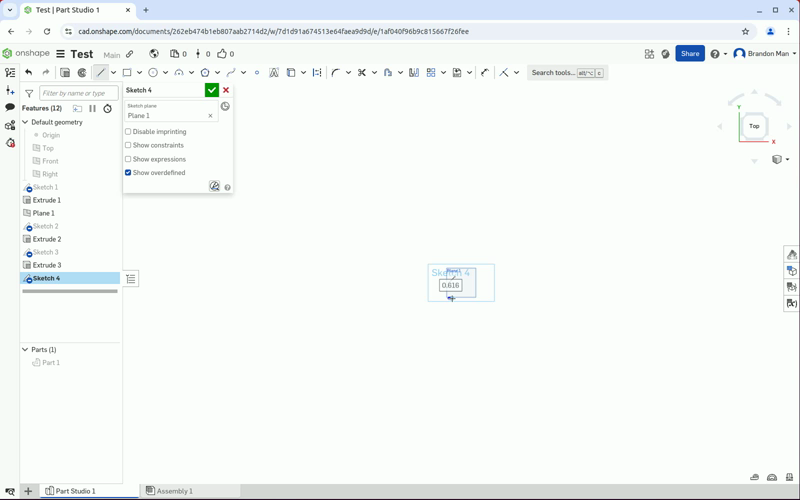
key_up(shift)
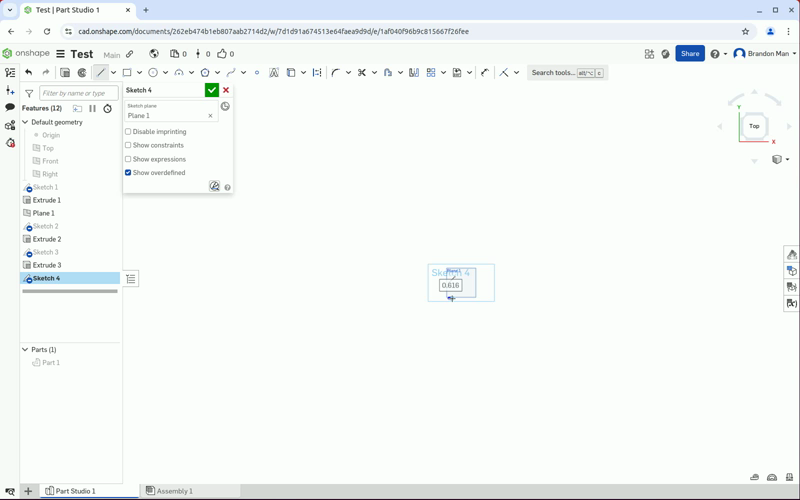
key_down(shift)
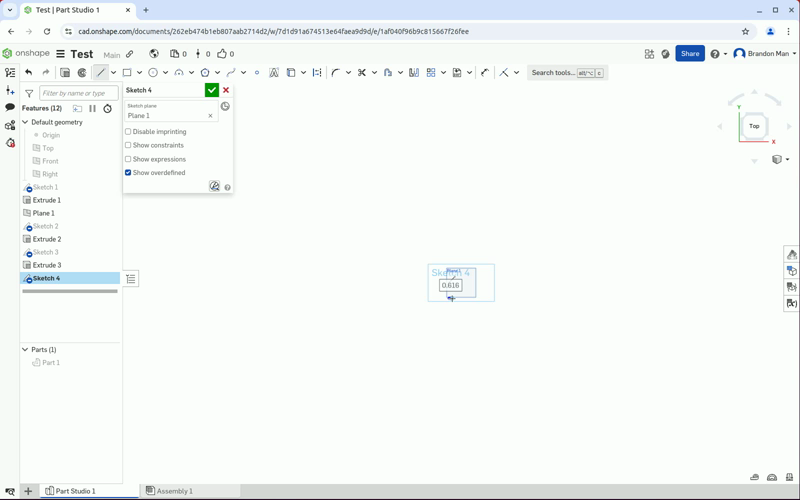
mouse_move(482, 298)
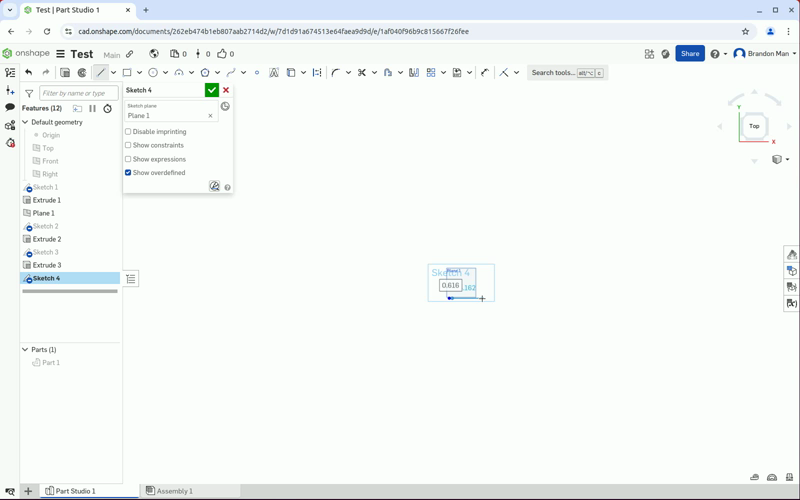
mouse_move(452, 277)
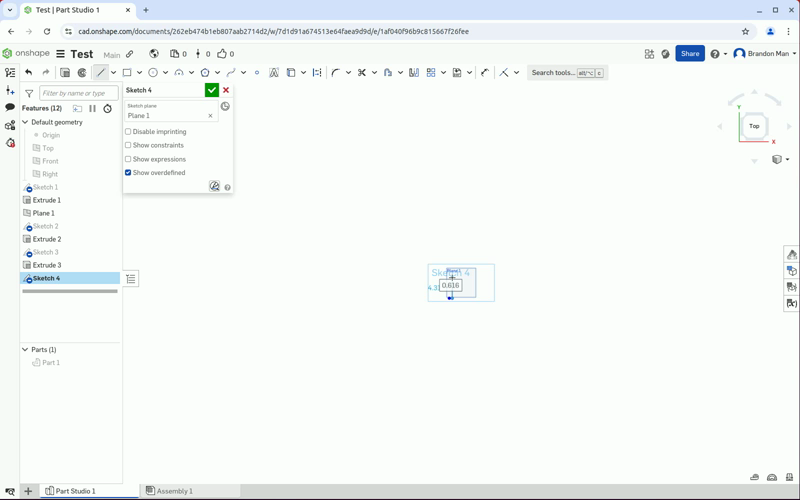
click(452, 277)
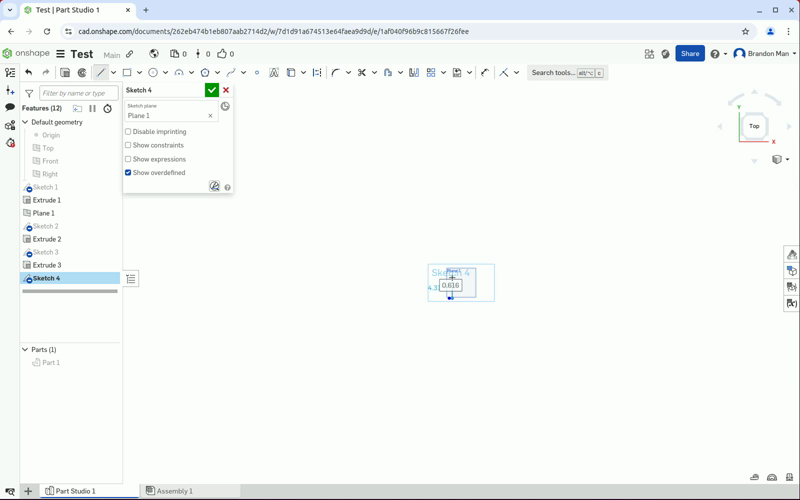
key_up(shift)
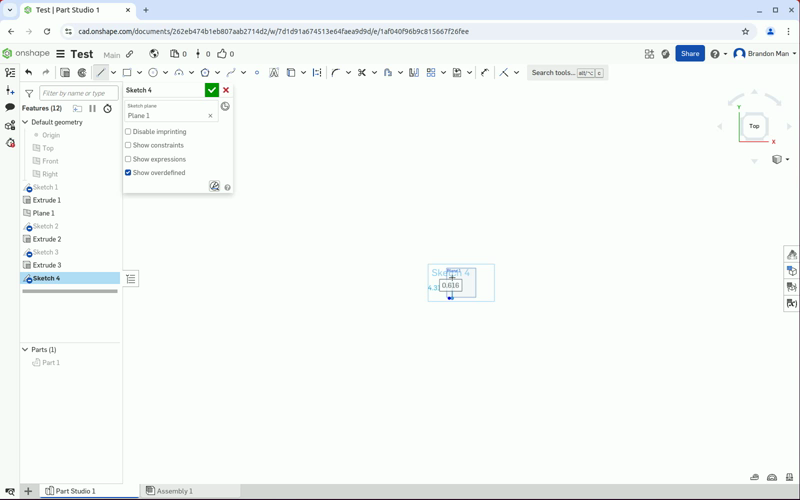
key_down(shift)
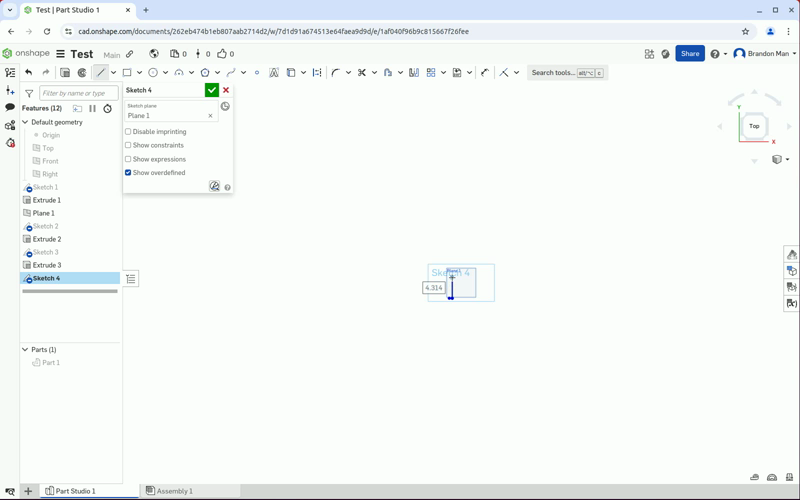
mouse_move(482, 277)
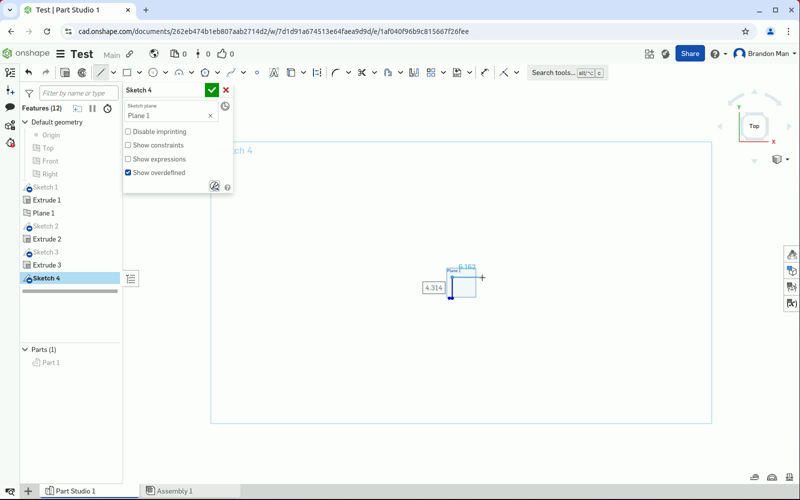
mouse_move(449, 277)
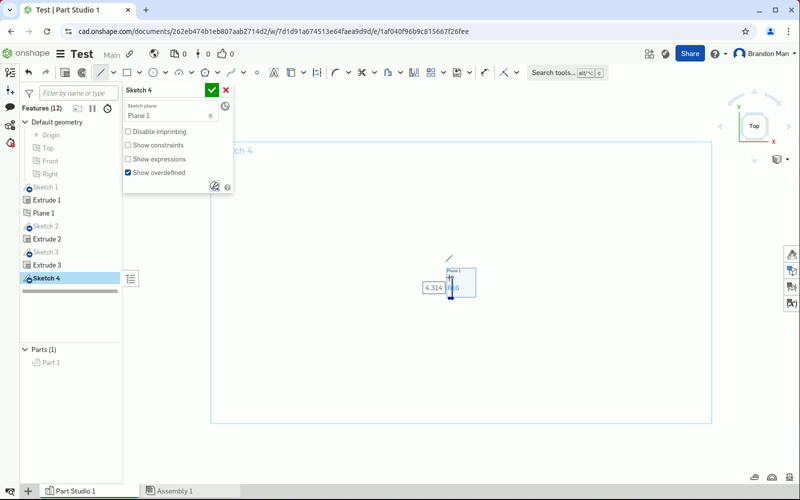
scroll(6)
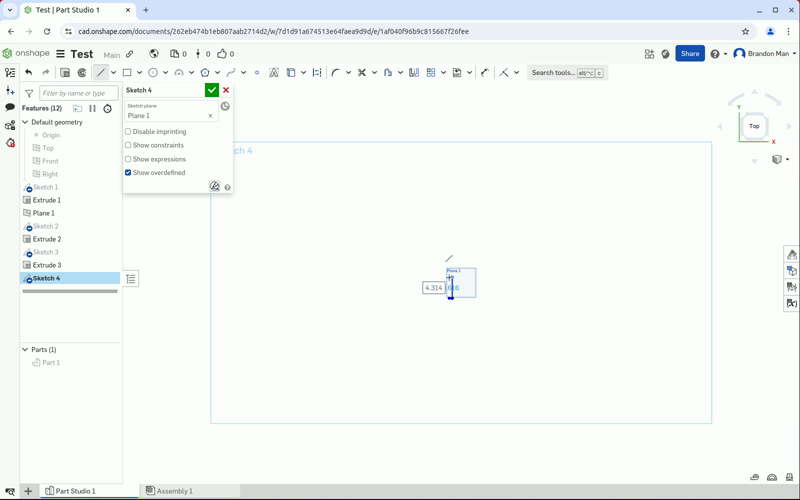
scroll(6)
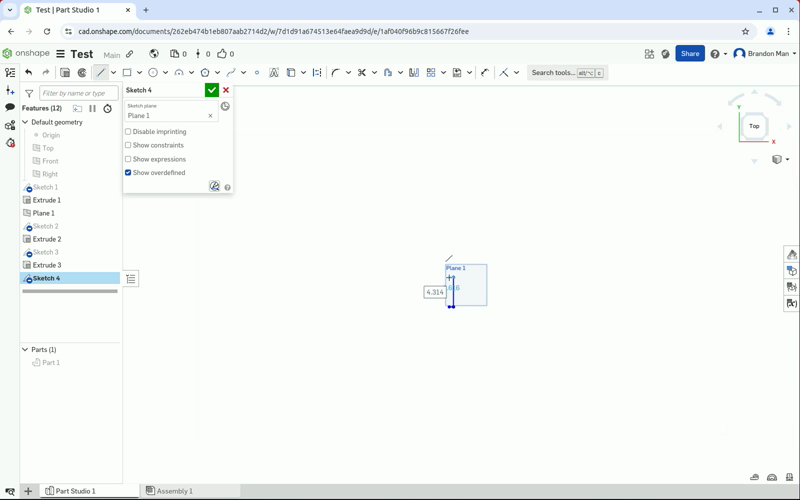
scroll(6)
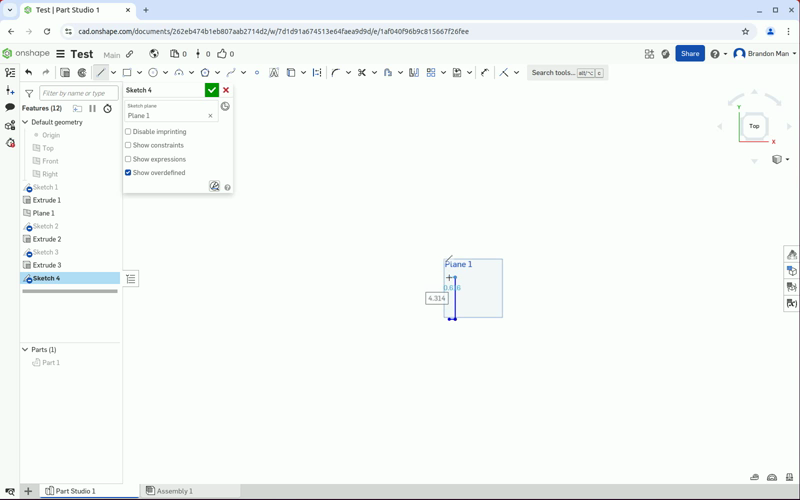
scroll(6)
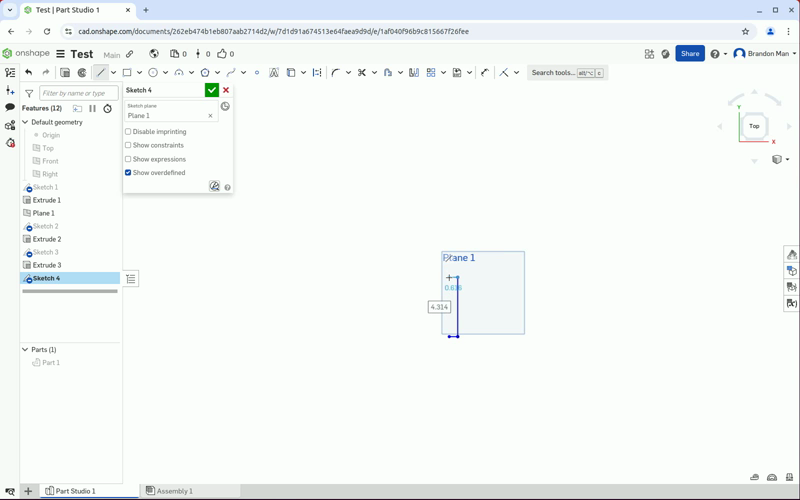
scroll(6)
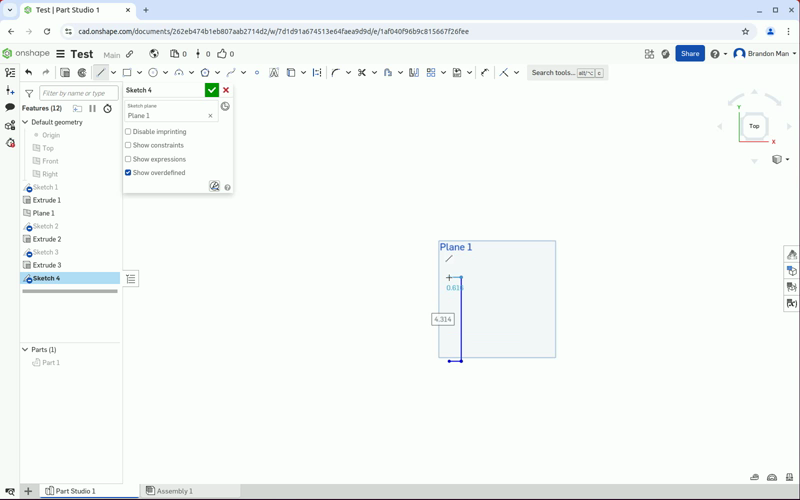
scroll(6)
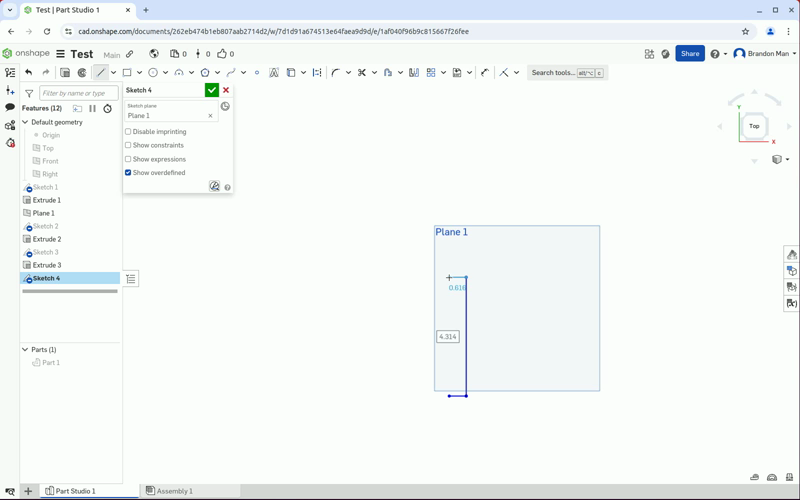
scroll(6)
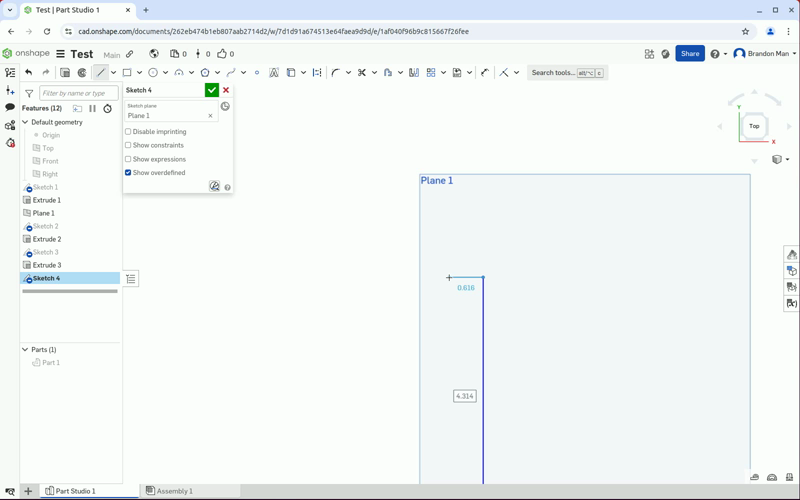
click(449, 277)
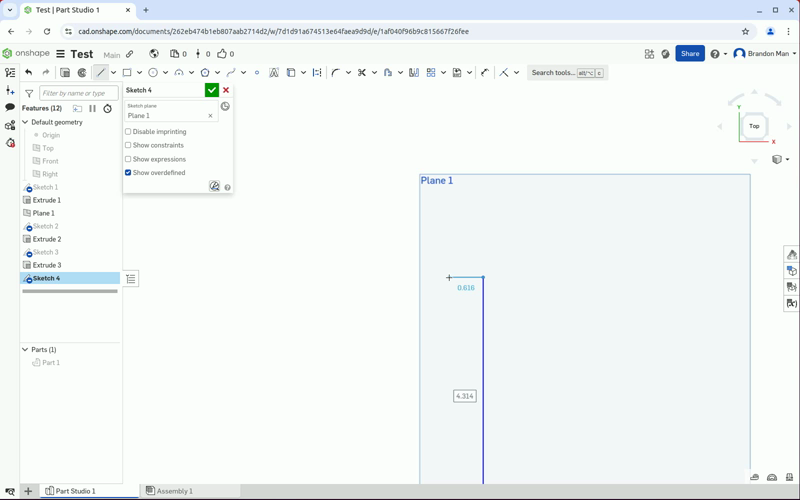
scroll(-6)
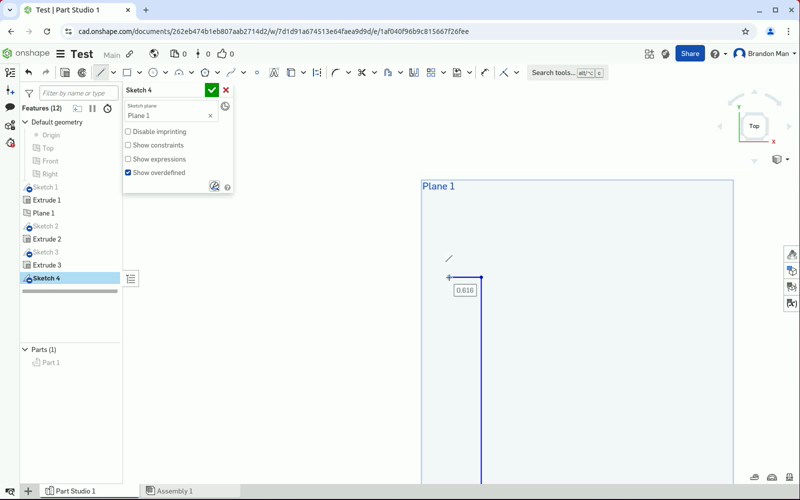
scroll(-6)
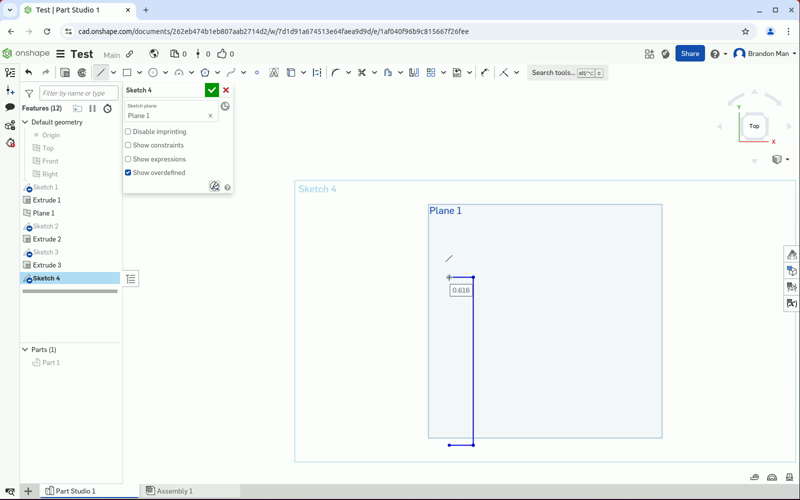
scroll(-6)
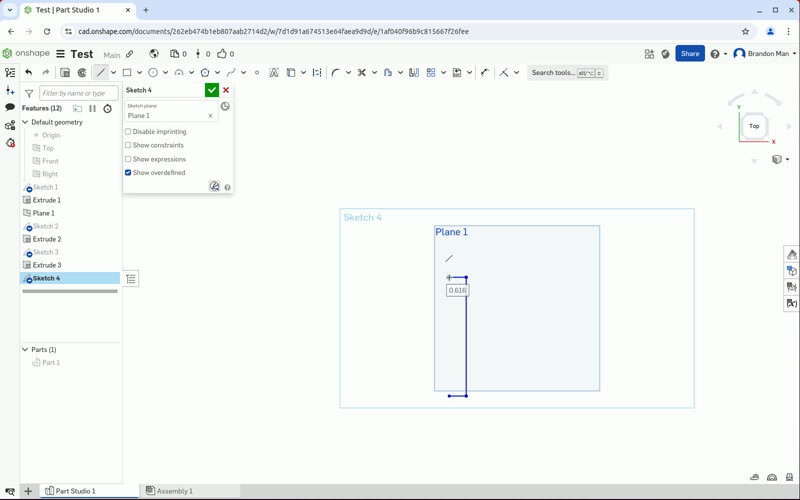
scroll(-6)
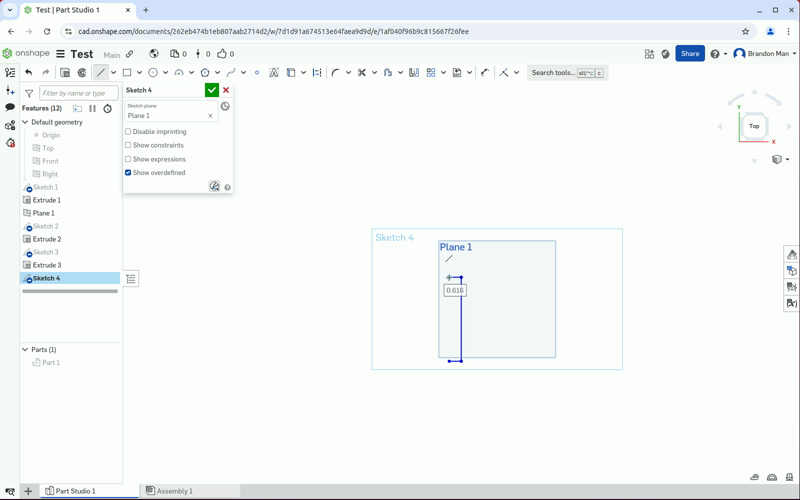
scroll(-6)
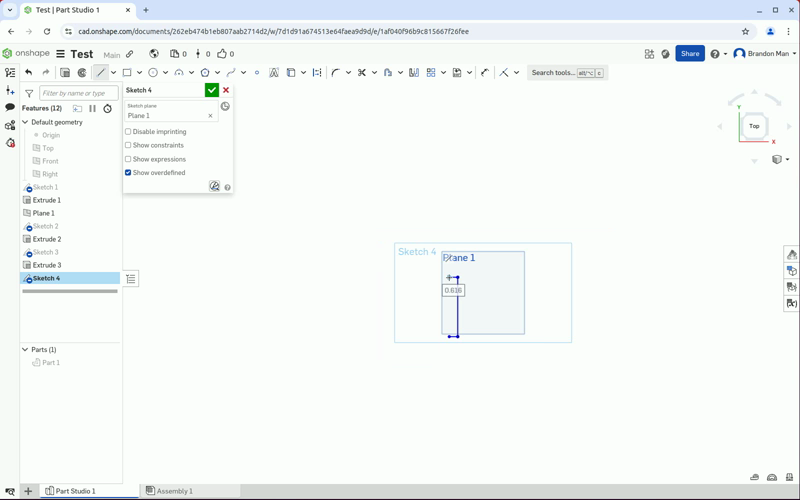
scroll(-6)
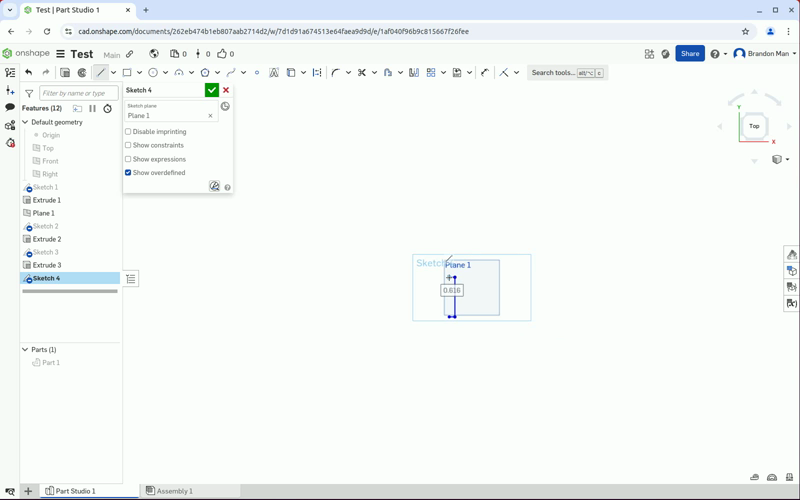
scroll(-6)
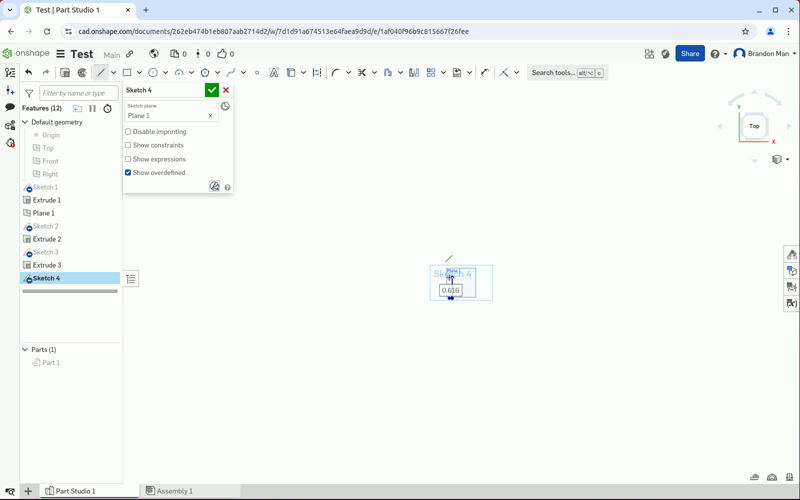
key_up(shift)
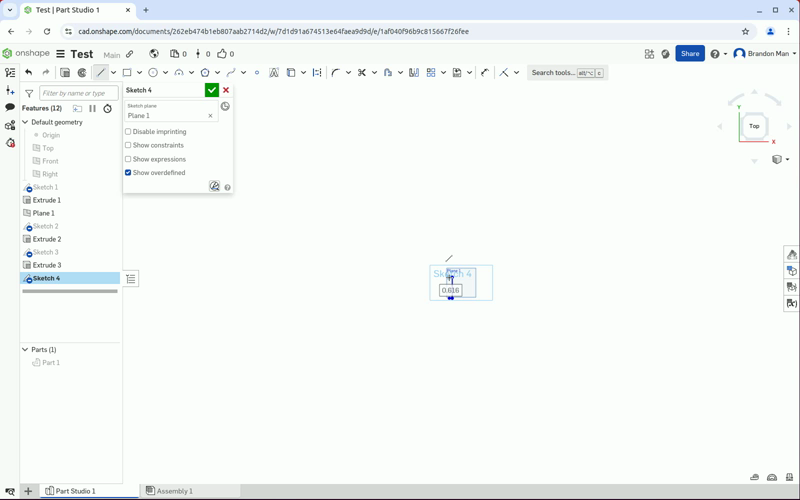
mouse_move(479, 277)
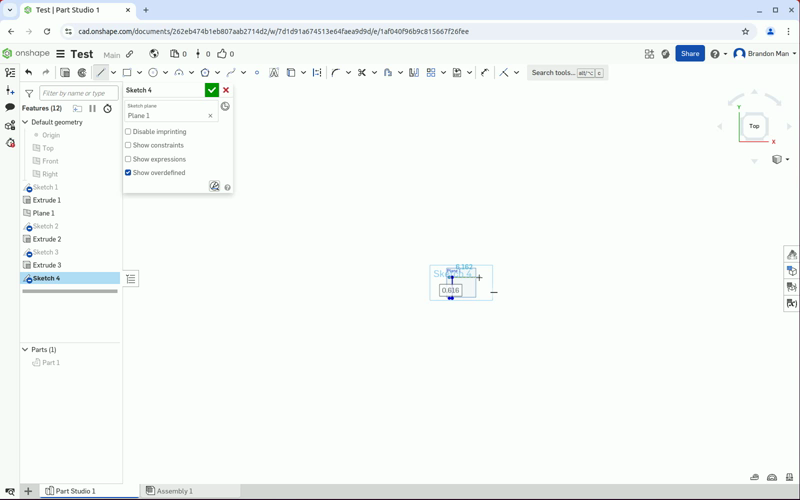
key_down(shift)
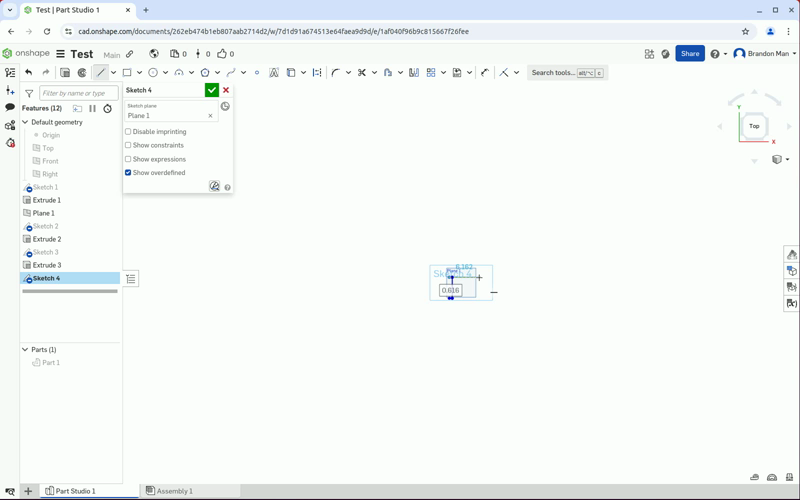
mouse_move(449, 298)
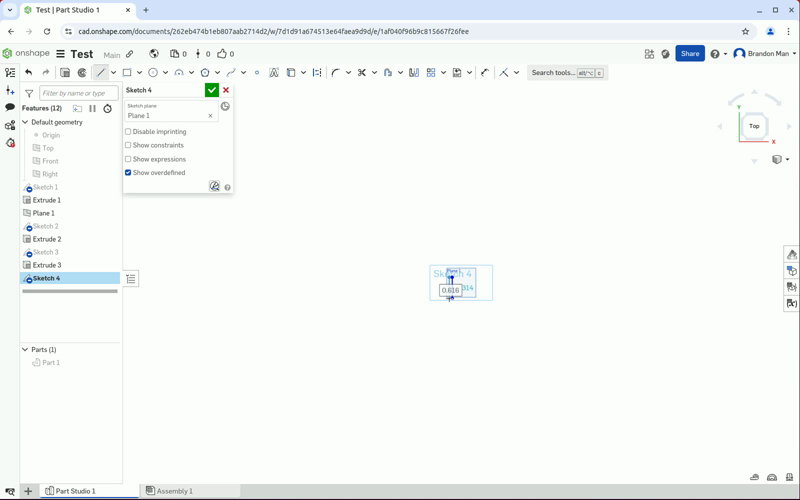
scroll(6)
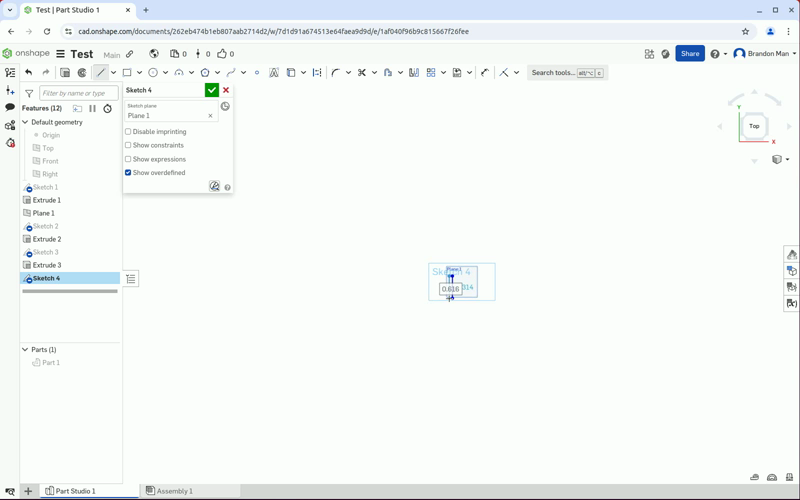
scroll(6)
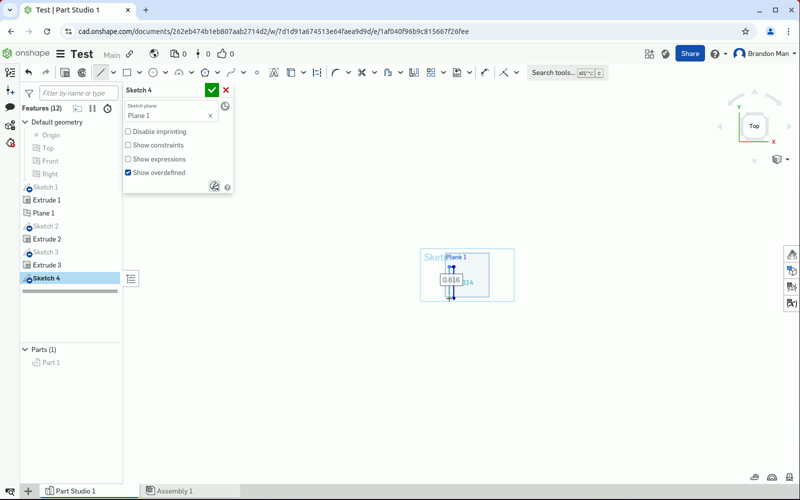
scroll(6)
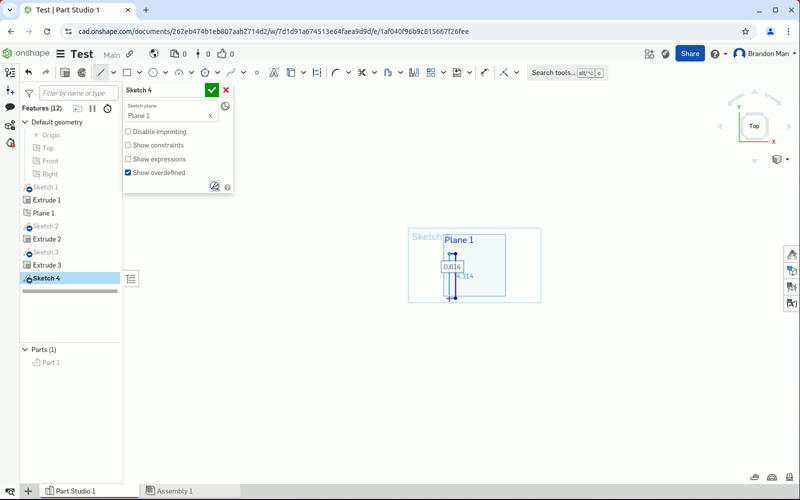
scroll(6)
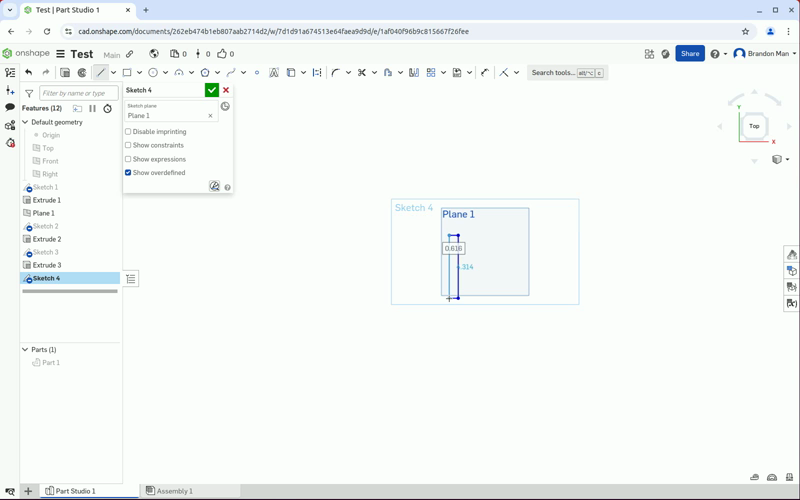
scroll(6)
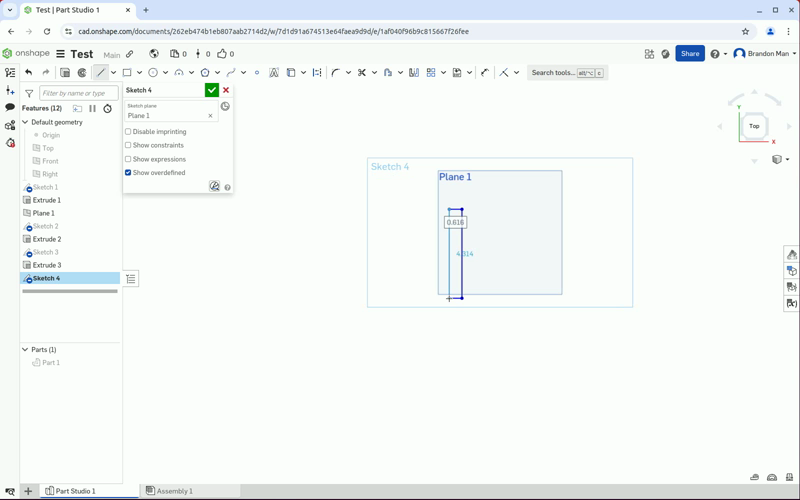
scroll(6)
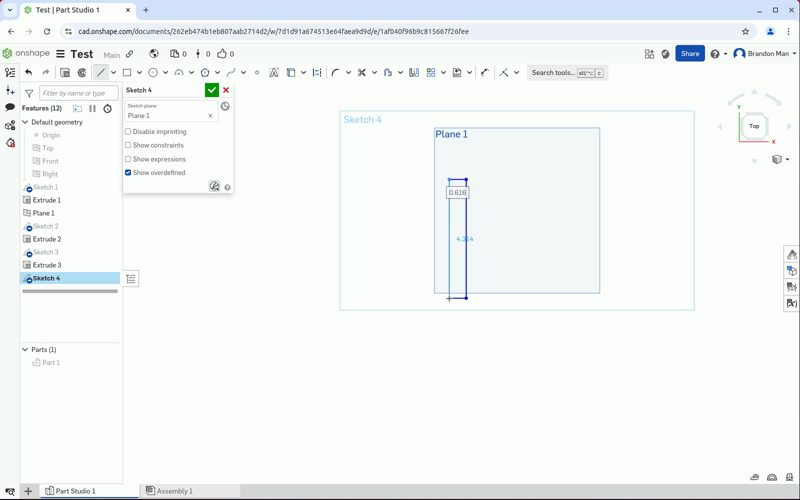
scroll(6)
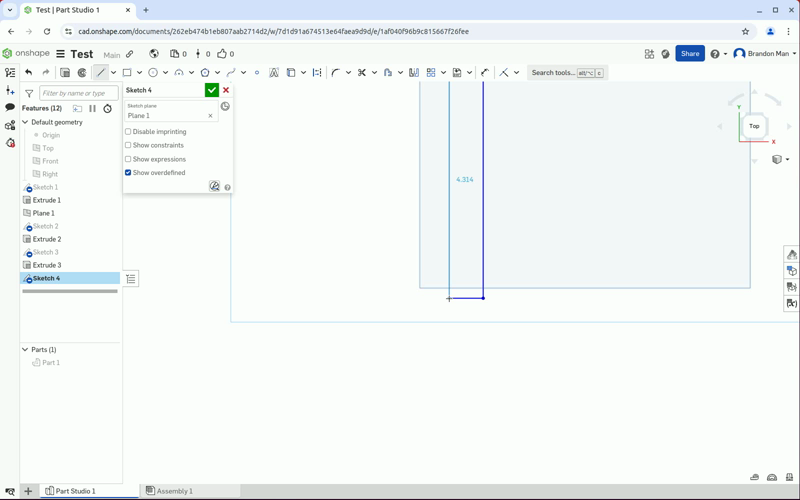
key_up(shift)
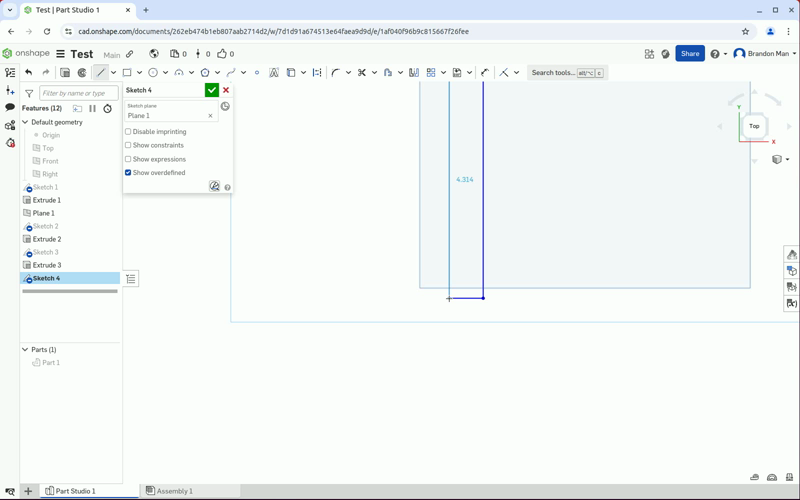
click(449, 298)
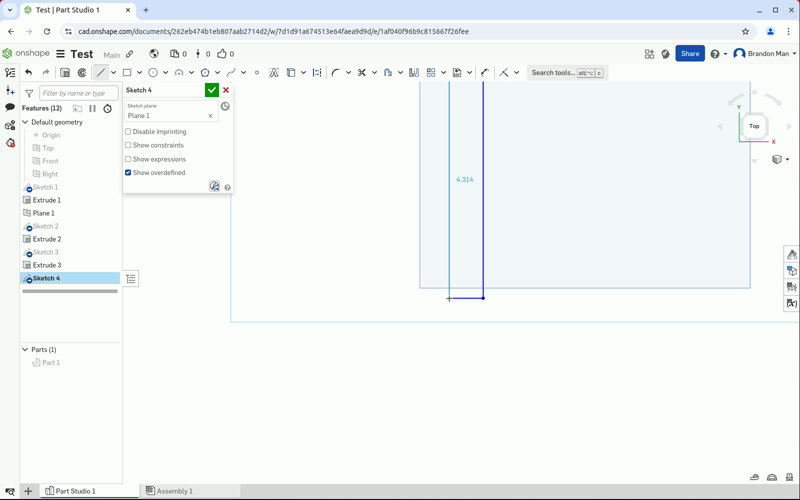
scroll(-6)
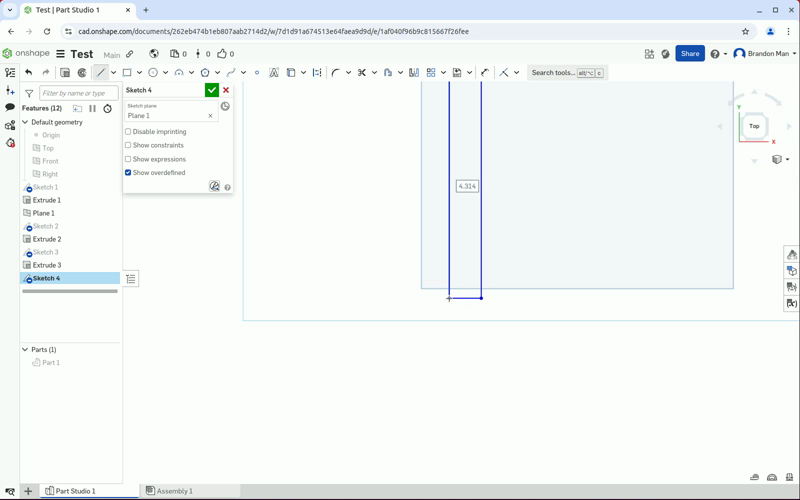
scroll(-6)
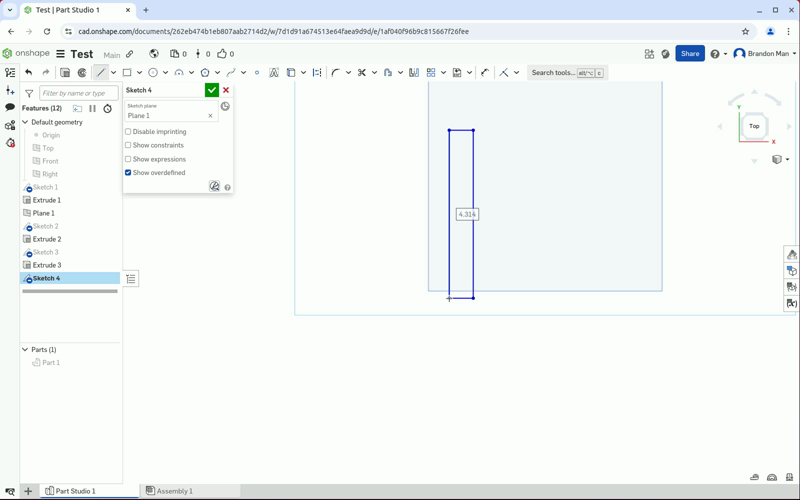
scroll(-6)
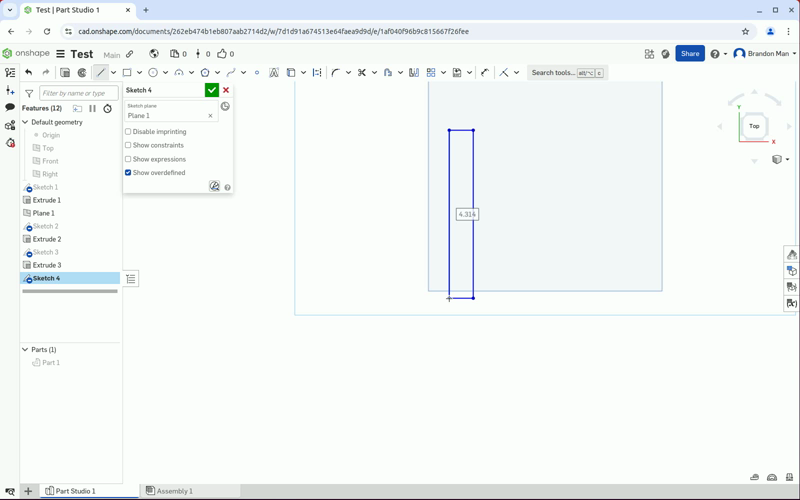
scroll(-6)
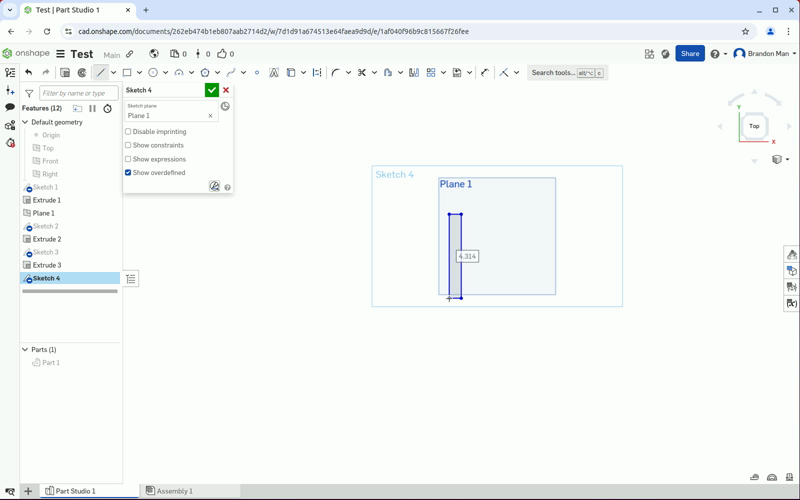
scroll(-6)
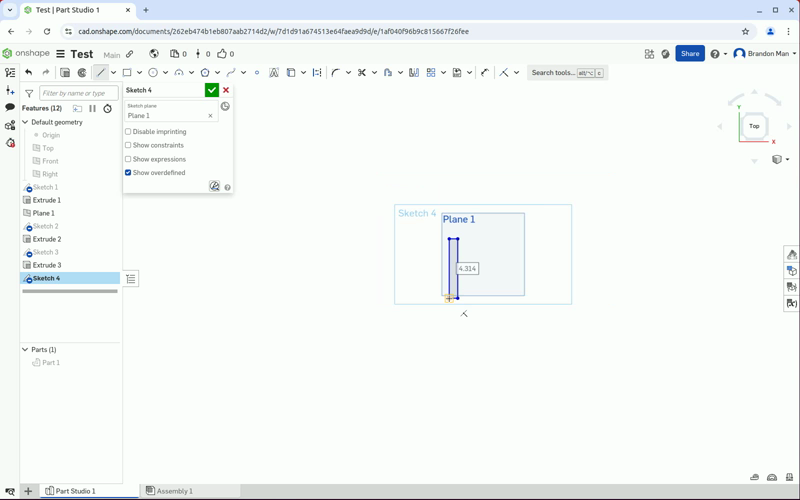
scroll(-6)
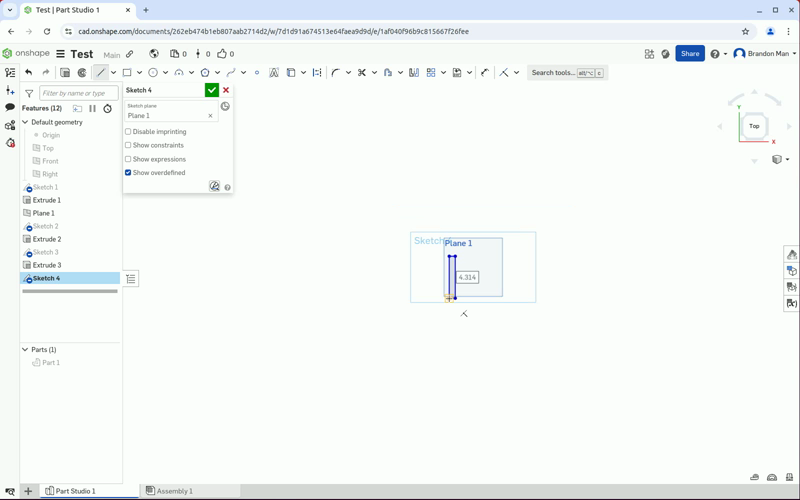
scroll(-6)
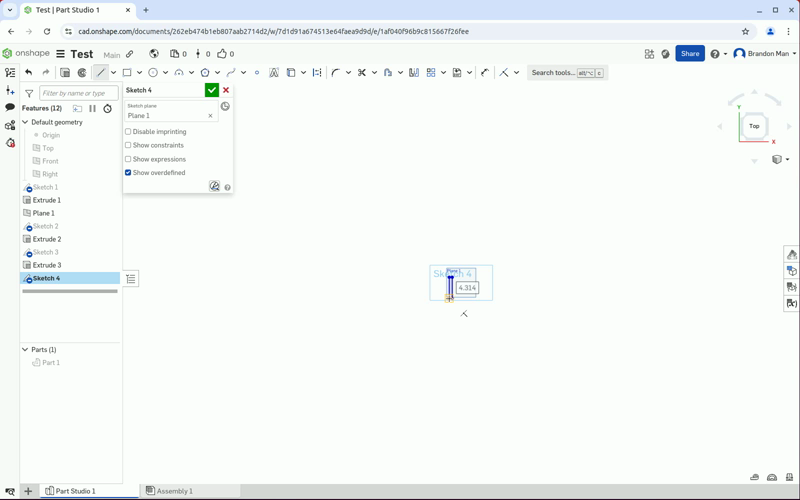
key(esc)
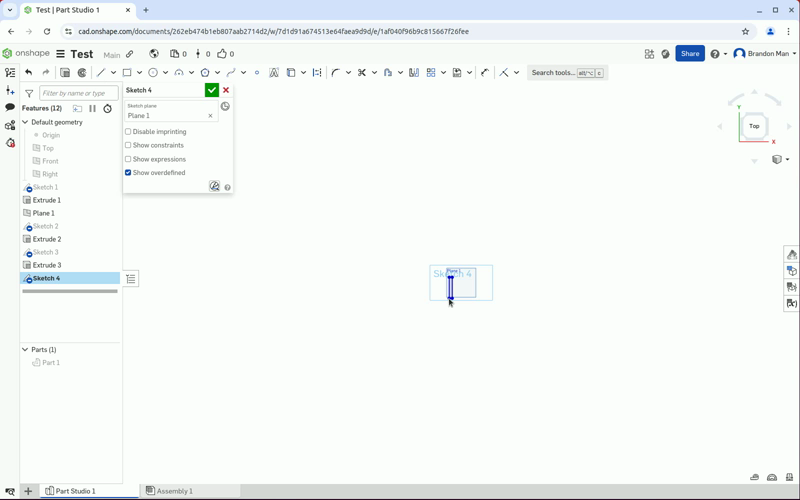
mouse_move(451, 289)
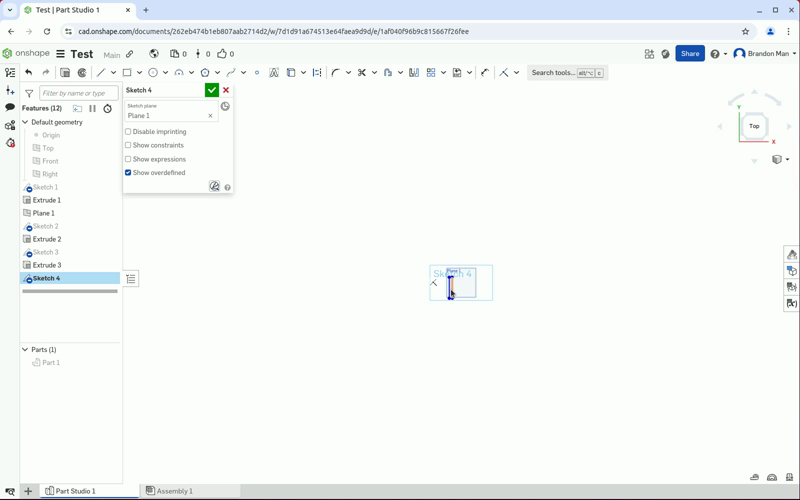
scroll(6)
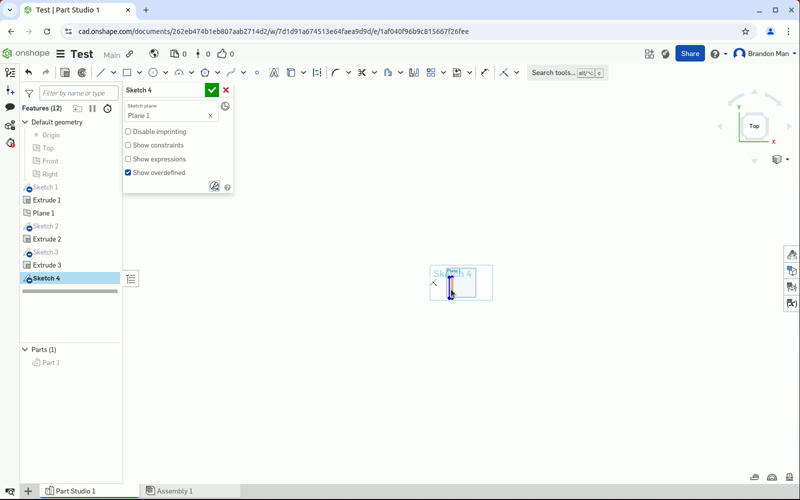
scroll(6)
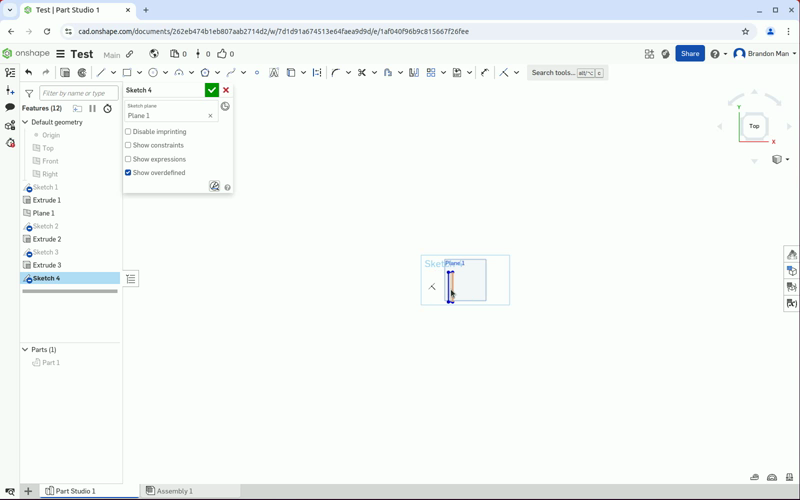
scroll(6)
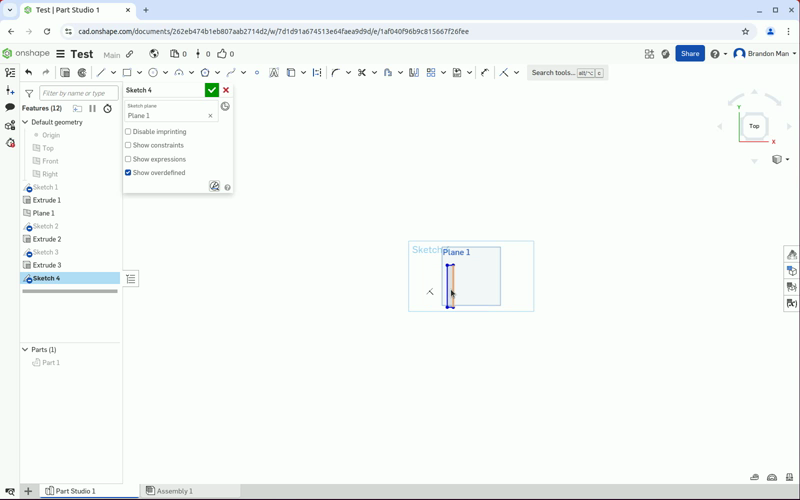
scroll(6)
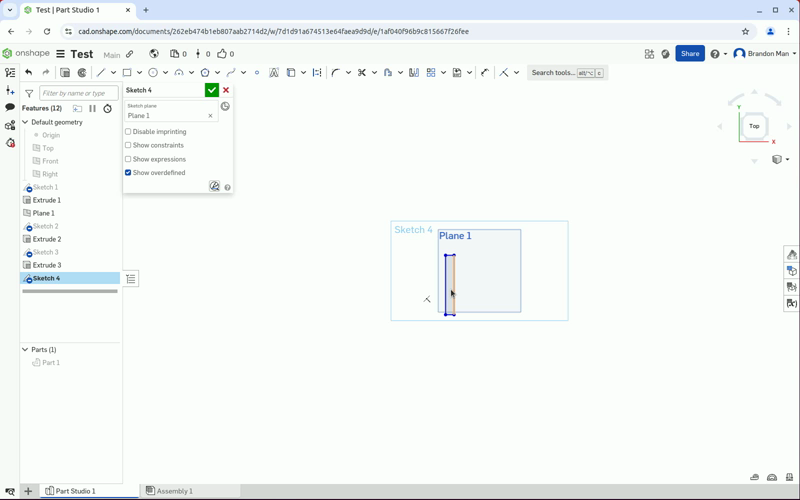
scroll(6)
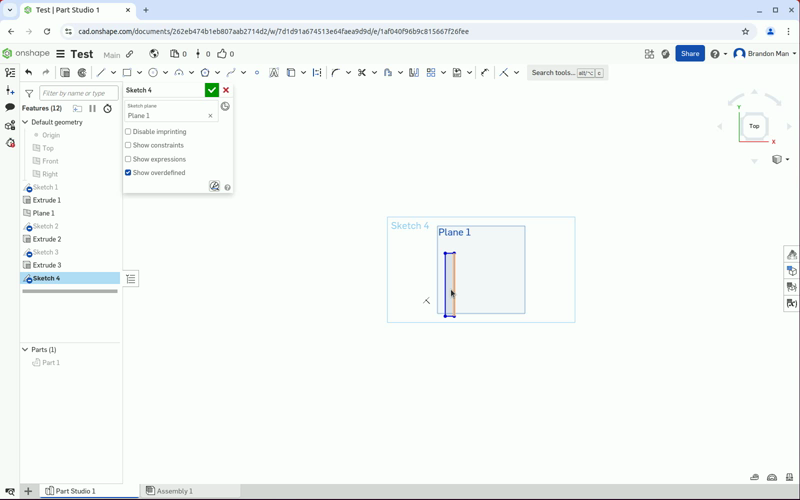
scroll(6)
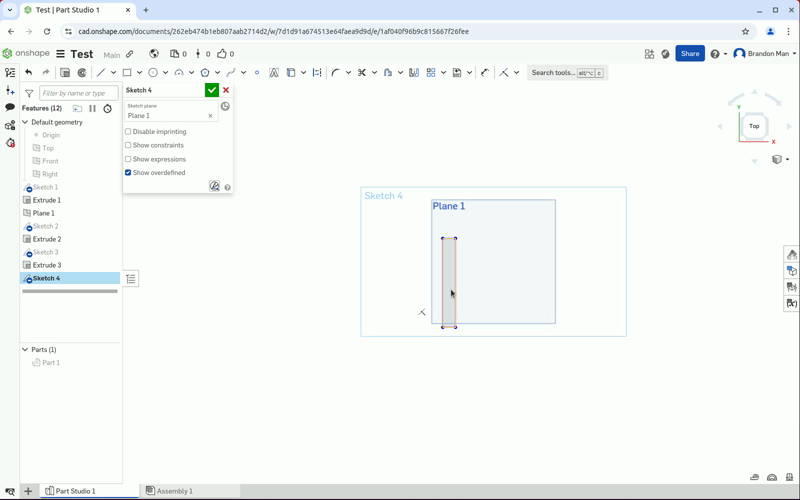
scroll(6)
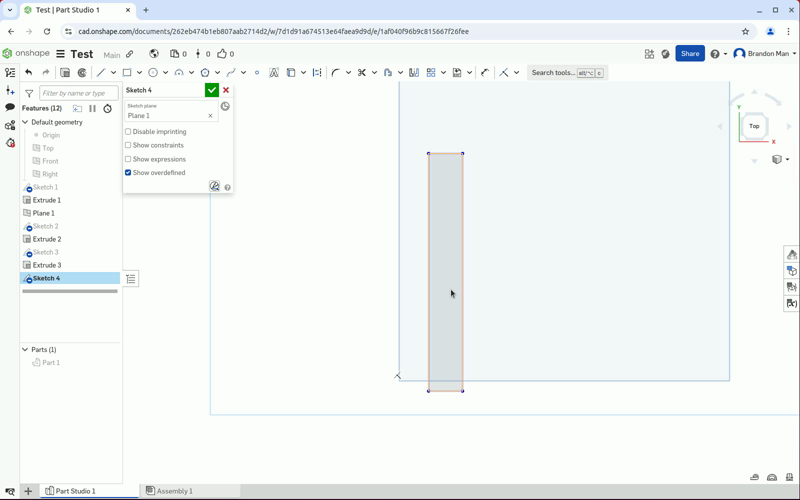
click(451, 289)
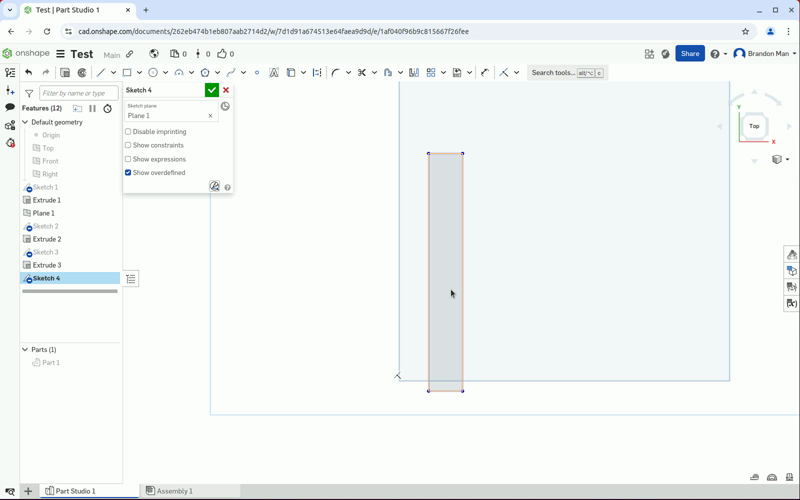
scroll(-6)
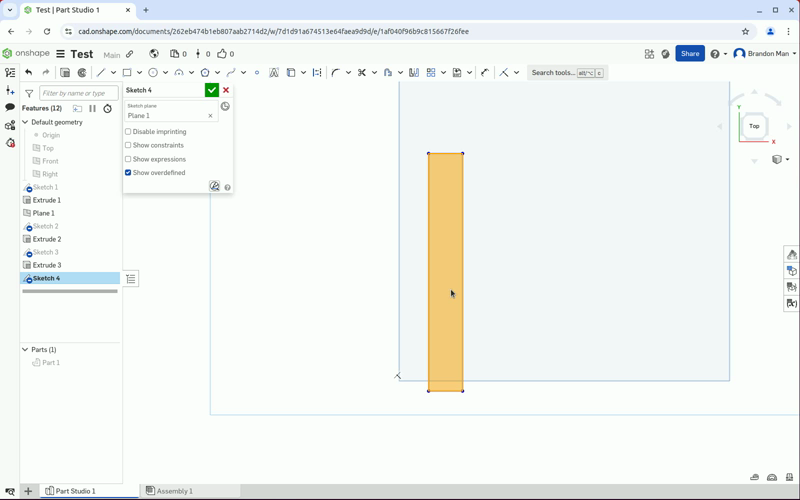
scroll(-6)
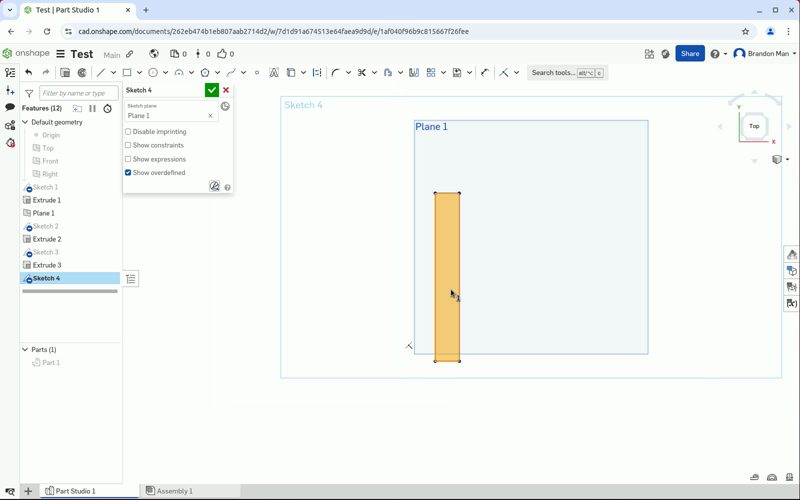
scroll(-6)
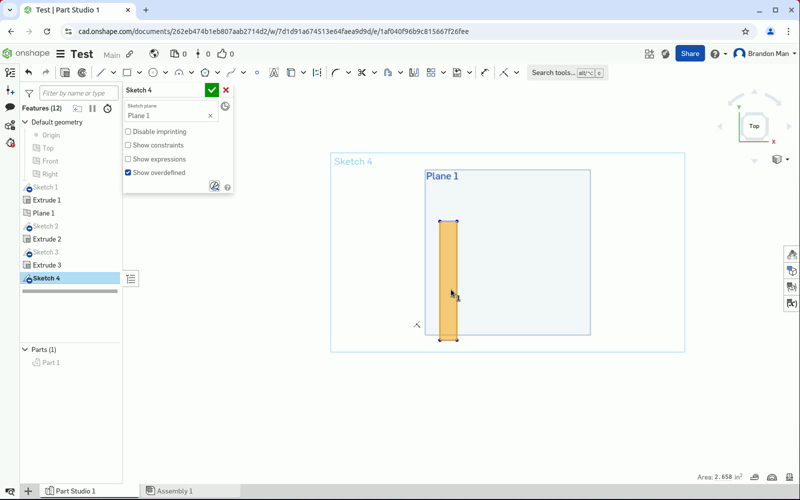
scroll(-6)
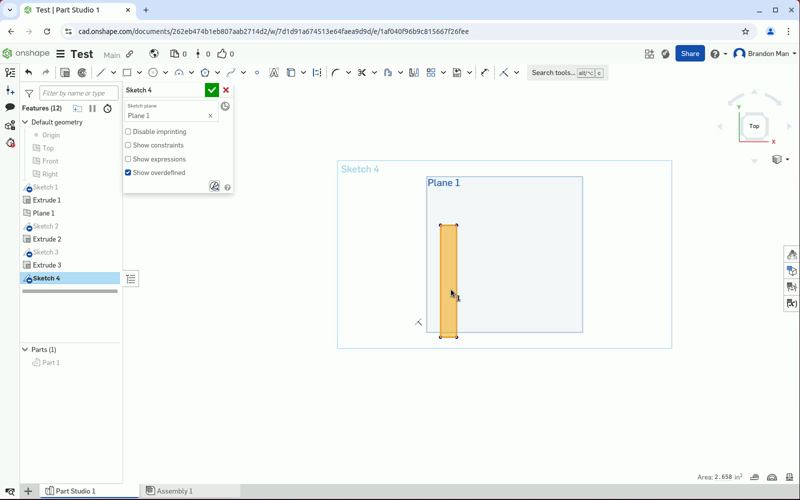
scroll(-6)
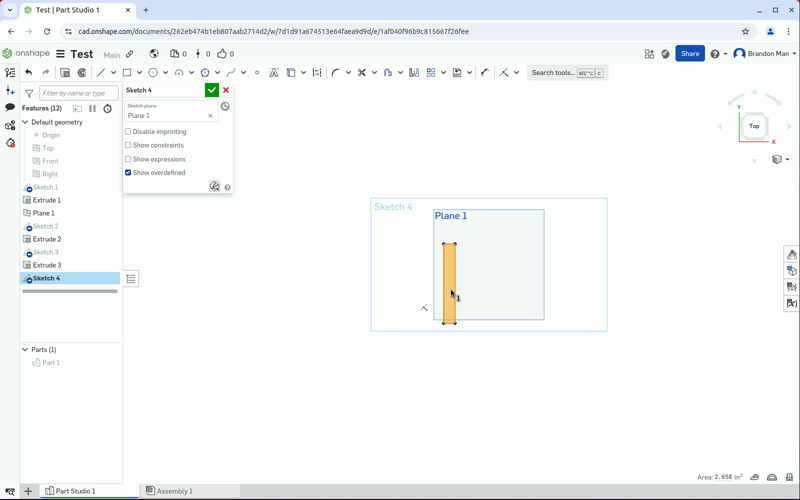
scroll(-6)
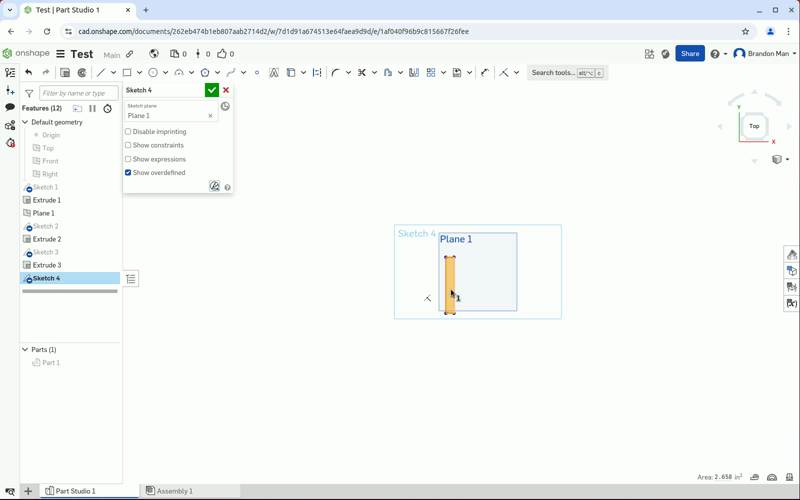
scroll(-6)
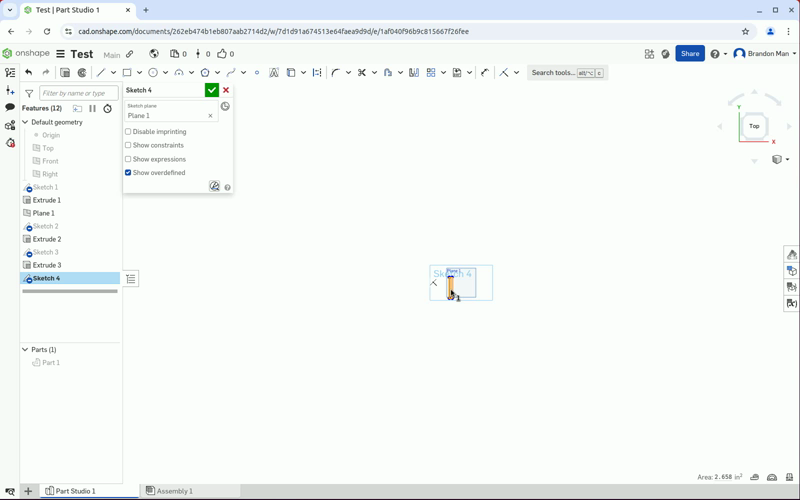
mouse_move(73, 352)
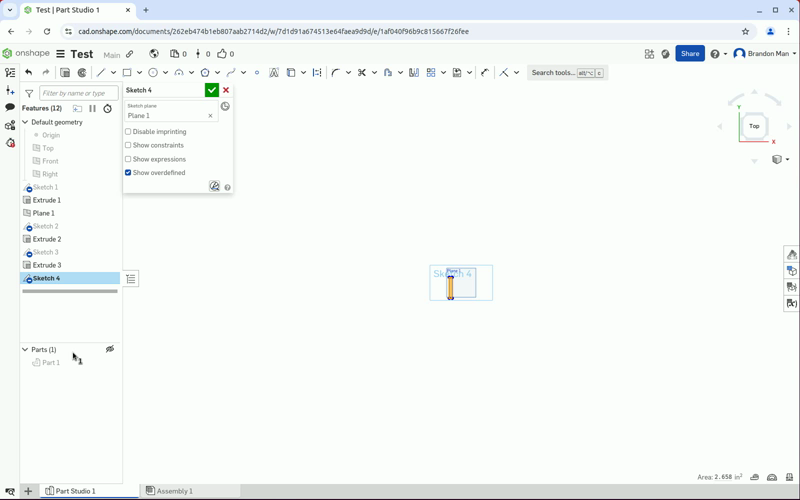
key(shift+y)
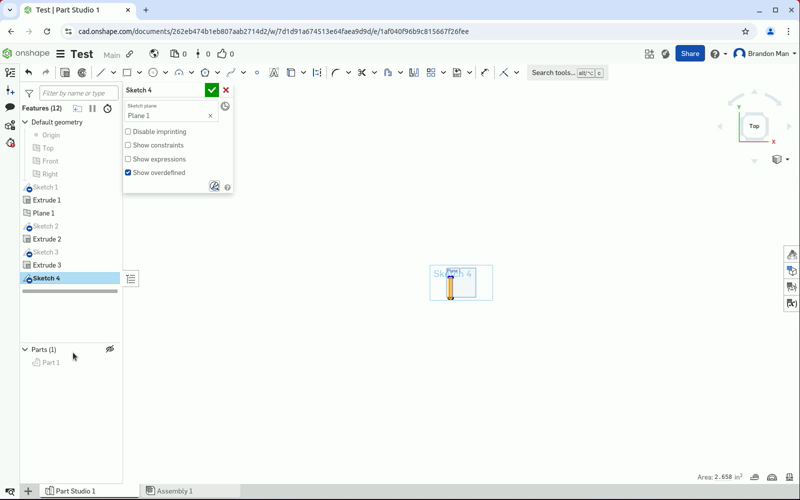
key(shift+e)
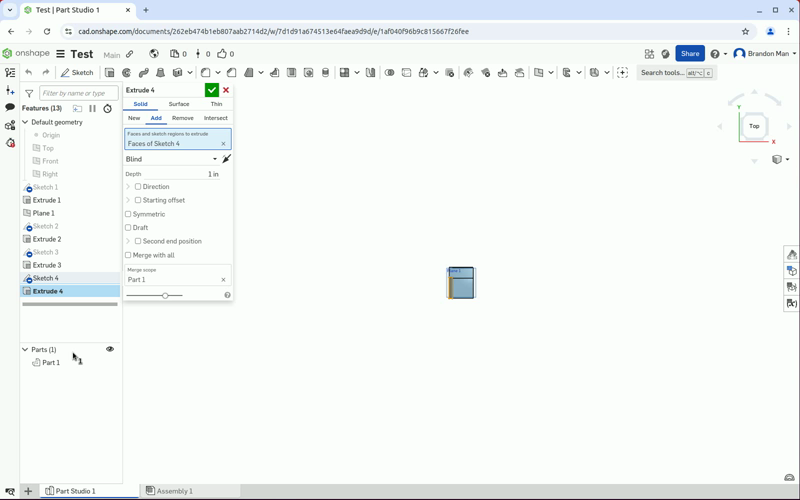
mouse_move(143, 106)
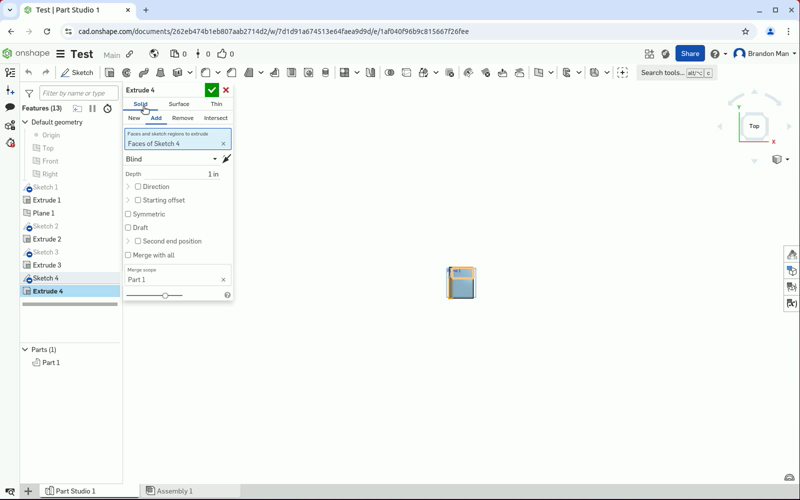
click(143, 106)
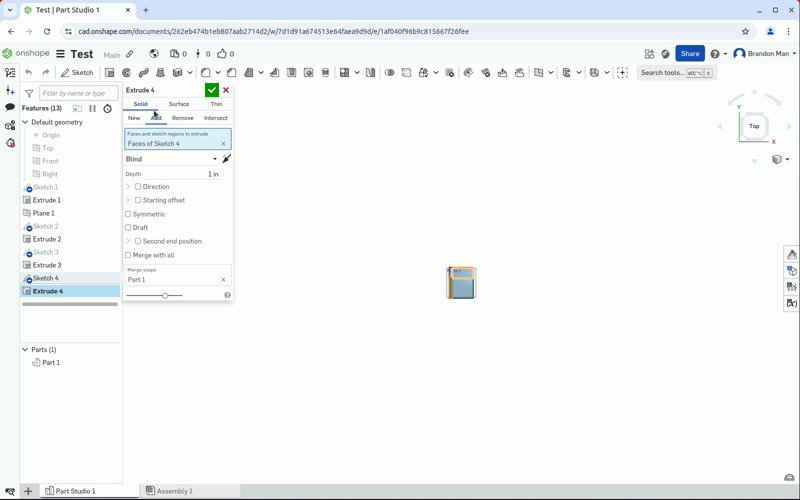
mouse_move(186, 120)
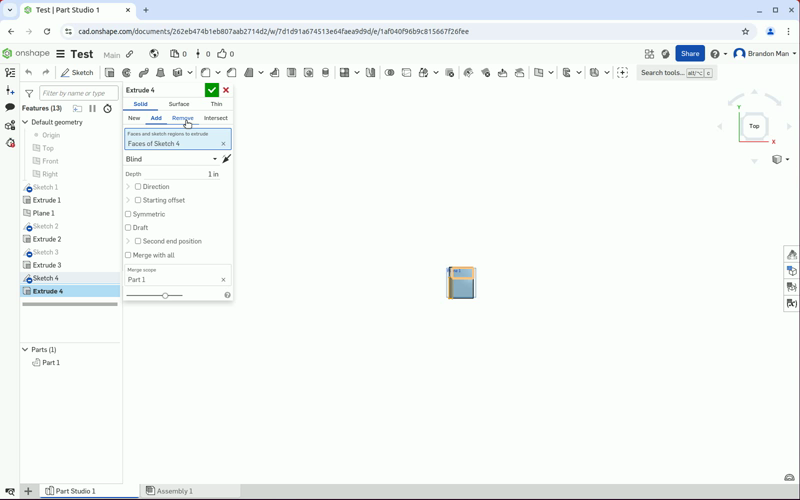
click(186, 120)
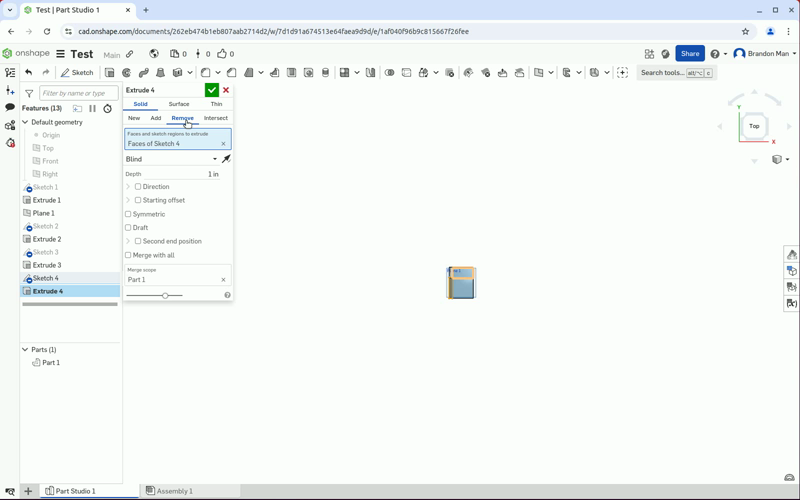
key(tab, 4)
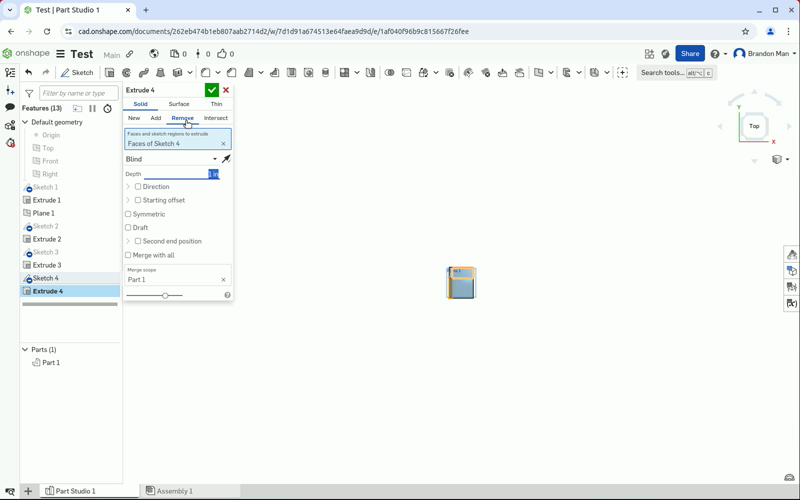
text(6.018)
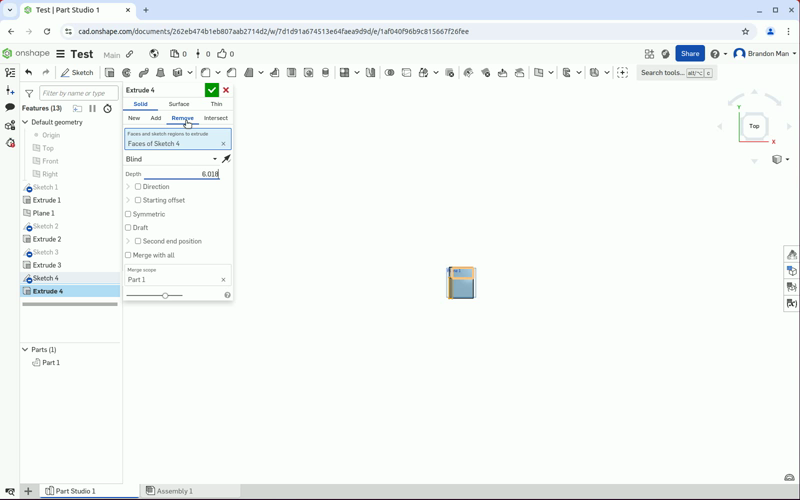
key(tab, 6)
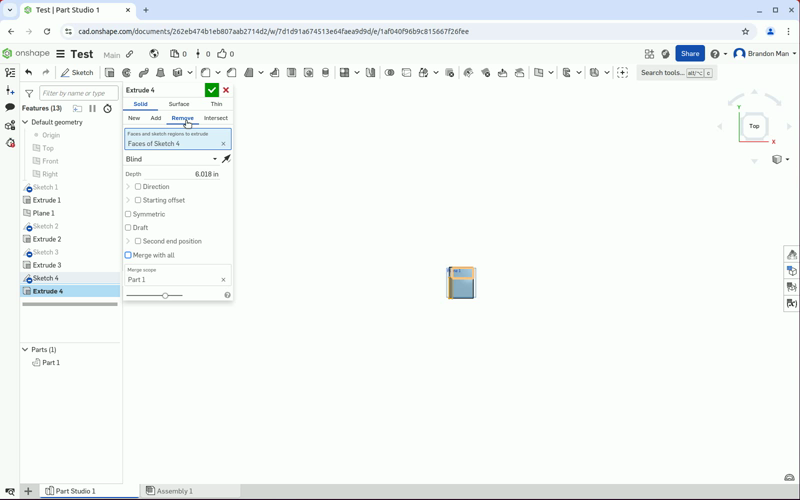
key(space)
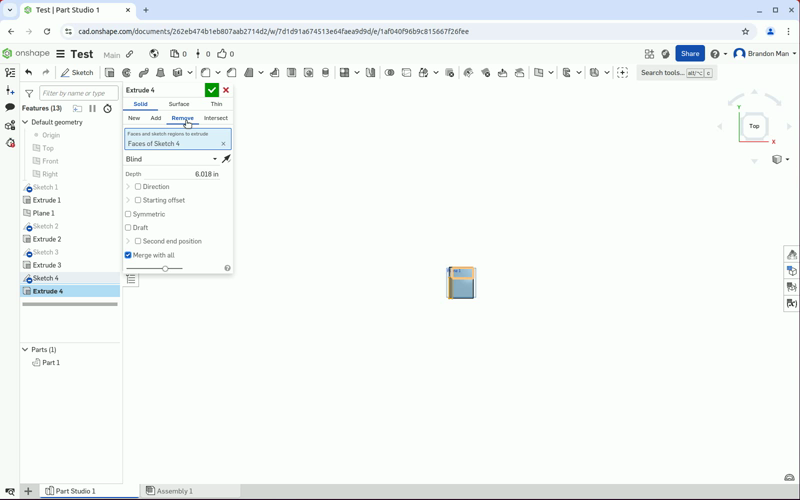
key(enter)
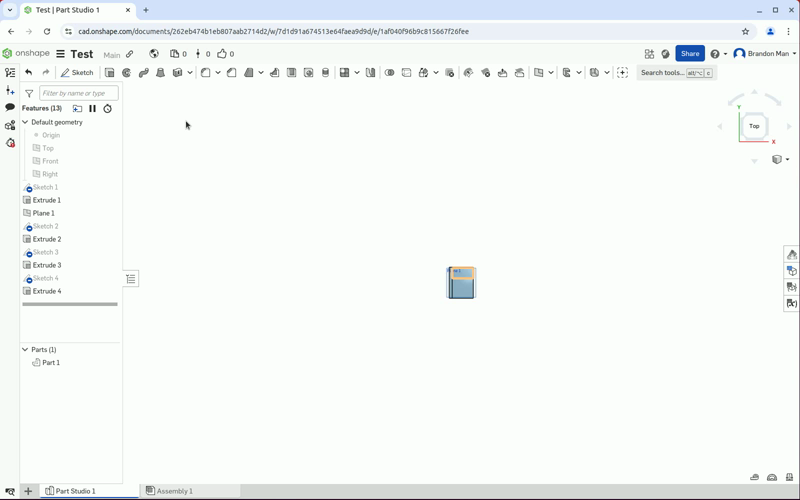
key(shift+h)
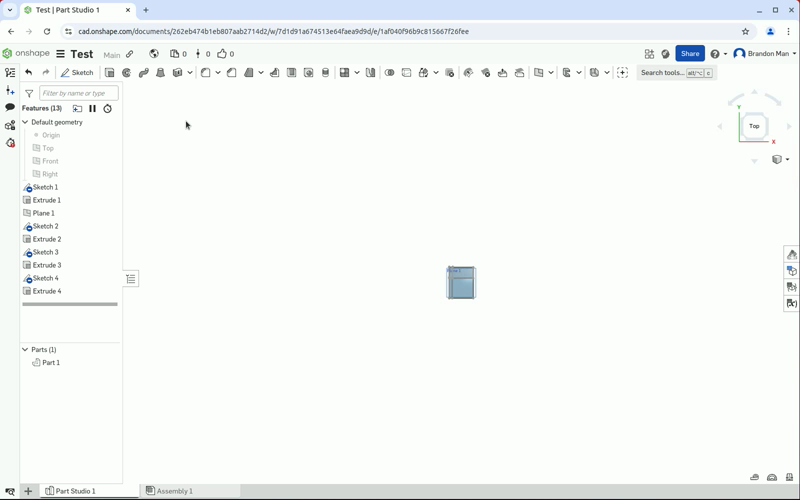
key(shift+h)
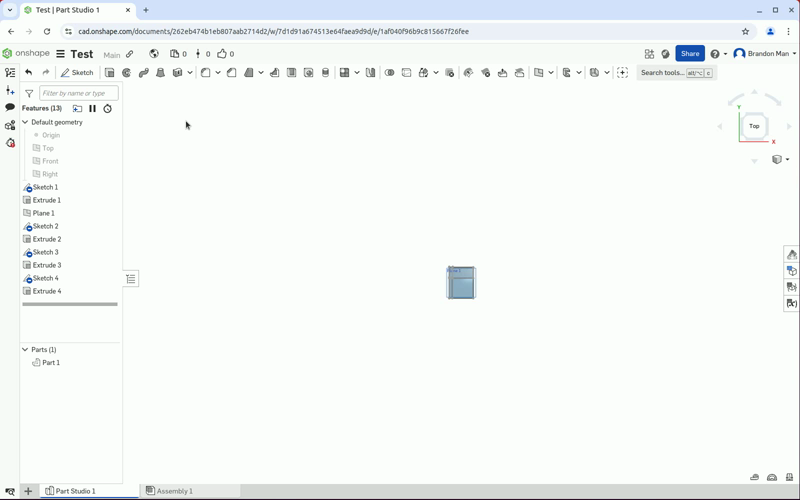
key(shift+7)
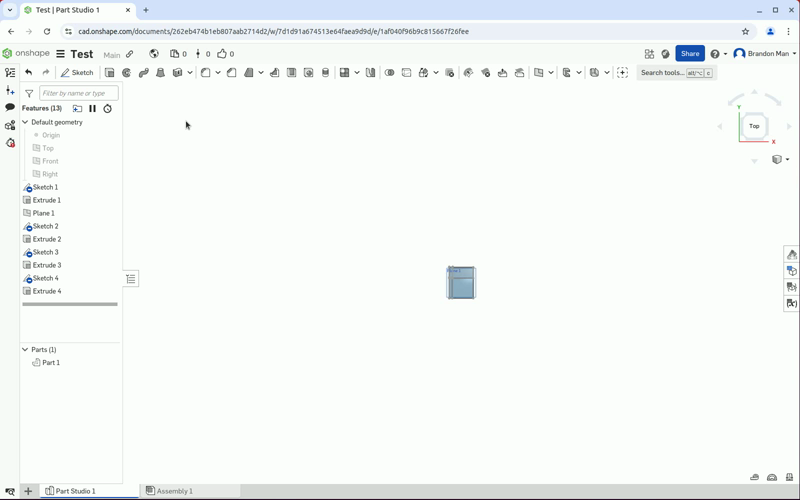
key(up, 3)
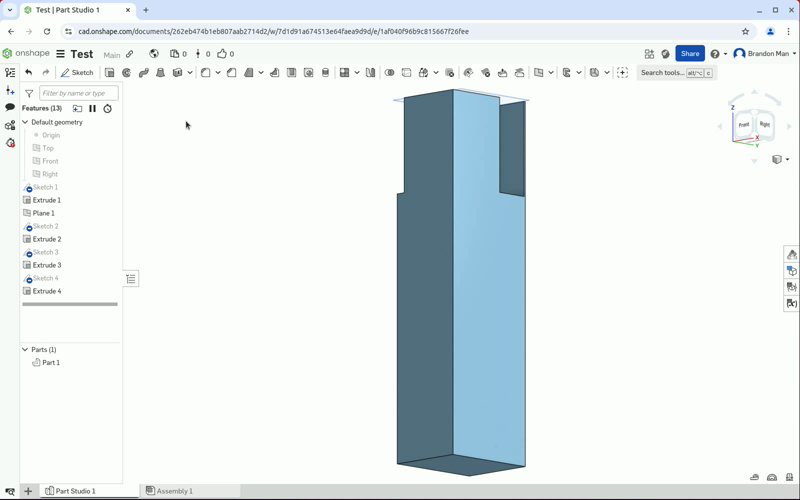
key(left, 3)
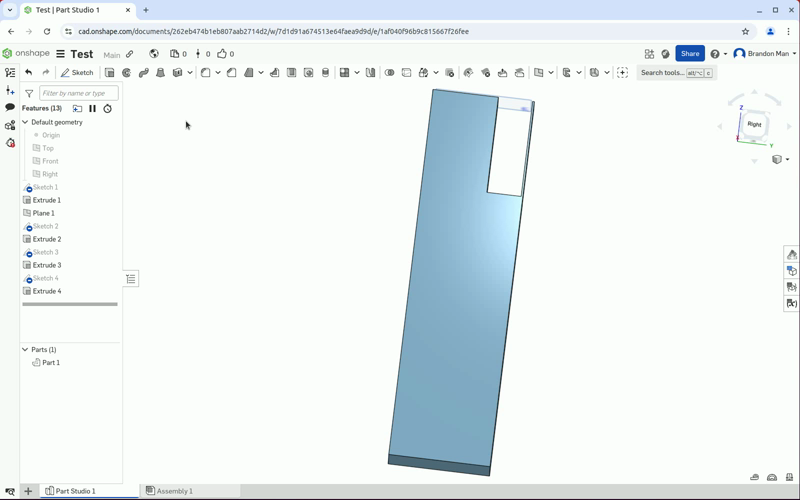
key(right, 3)
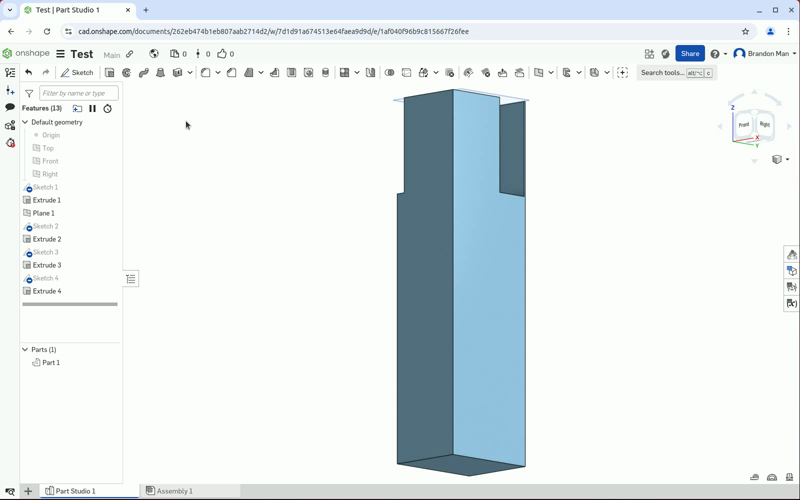
key(down, 3)
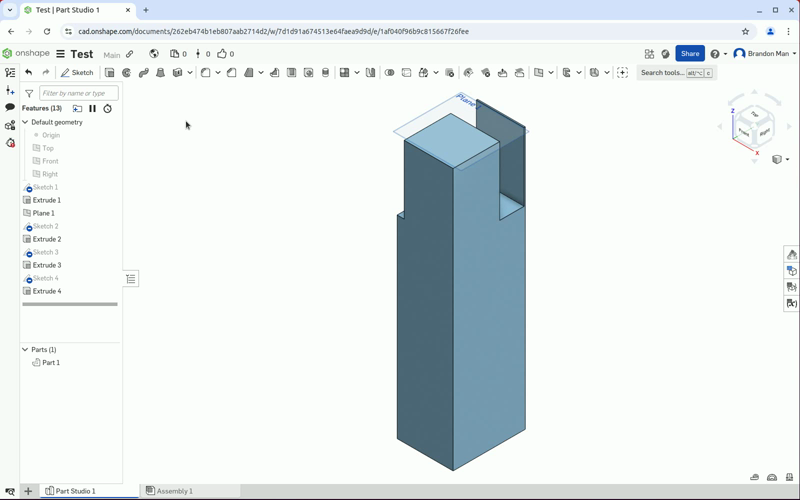
mouse_move(73, 189)
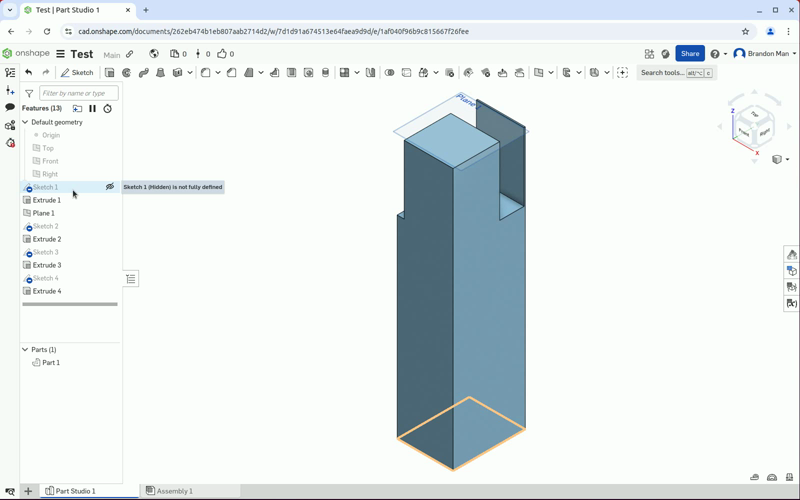
click(73, 189)